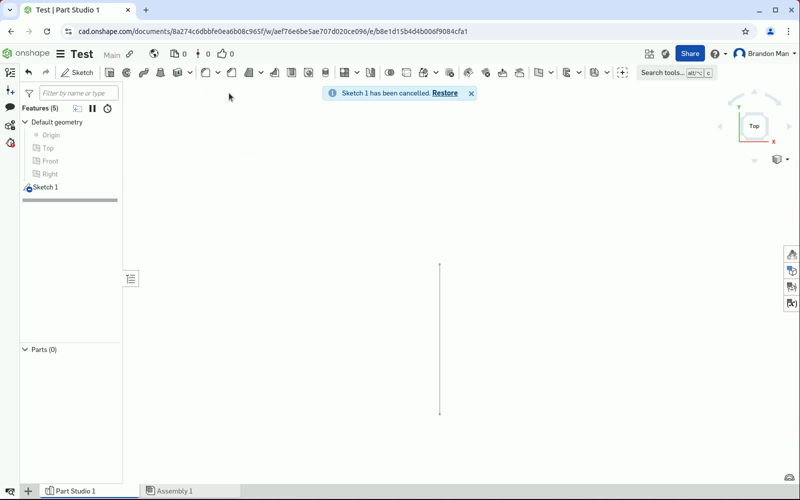
key(shift+h)
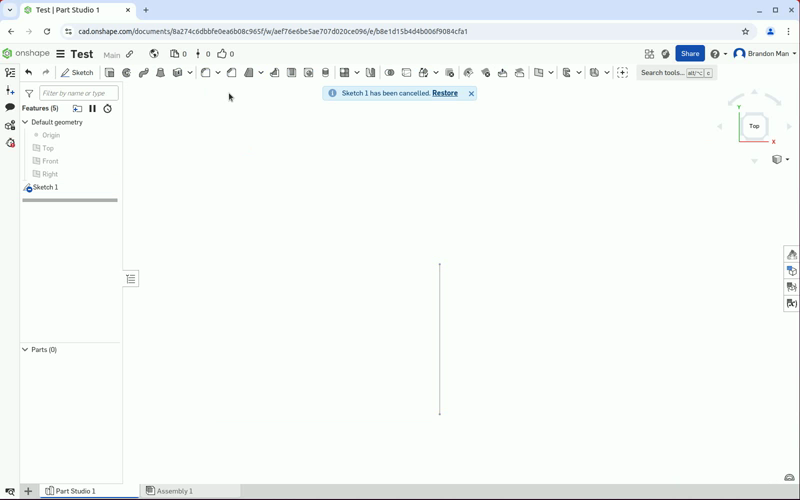
key(shift+s)
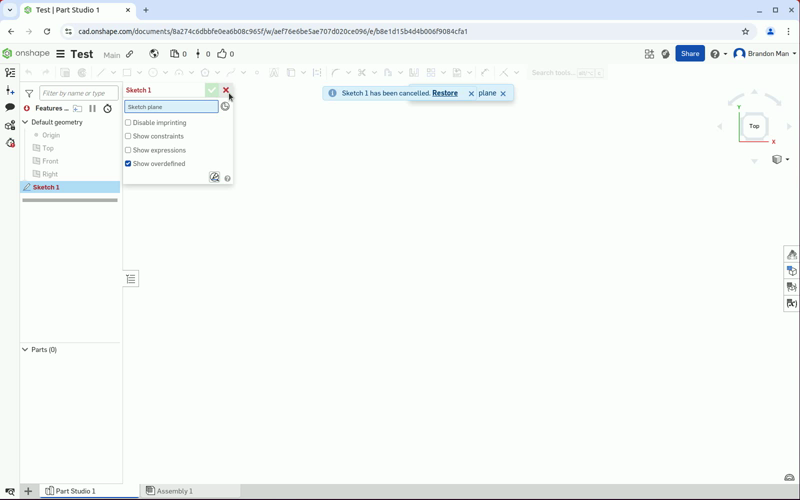
mouse_move(73, 150)
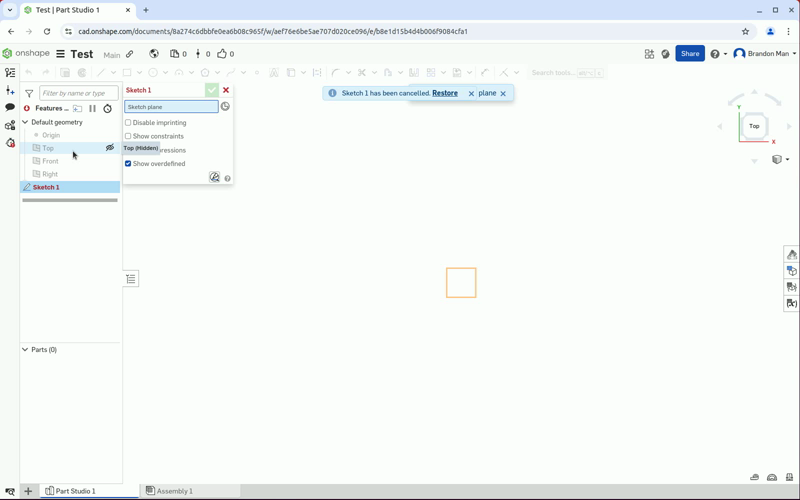
click(73, 150)
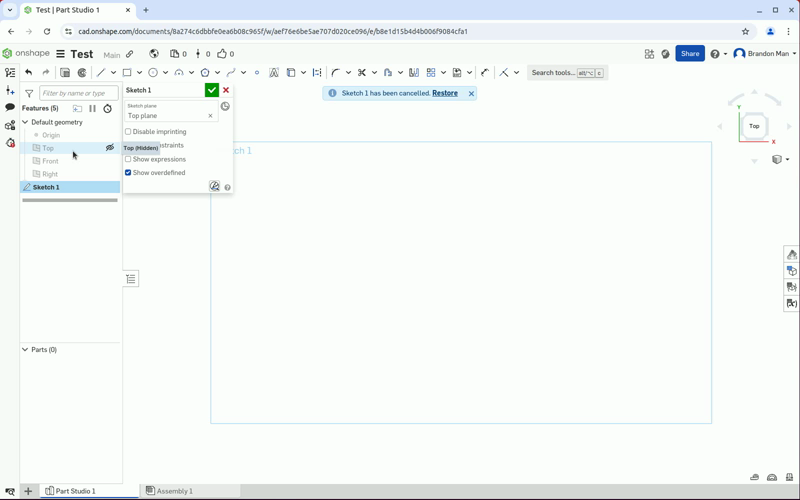
mouse_move(73, 352)
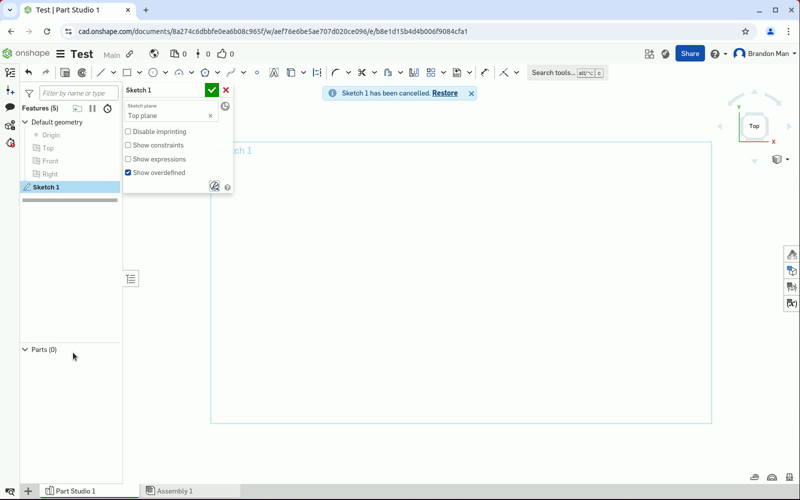
key(y)
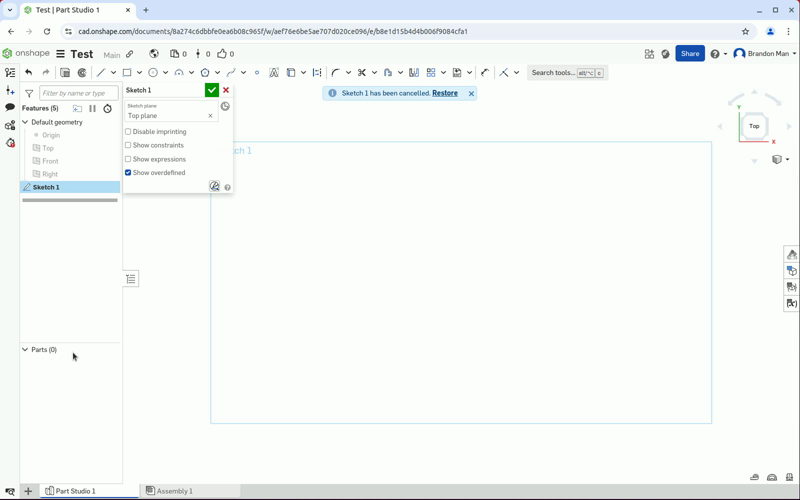
key(l)
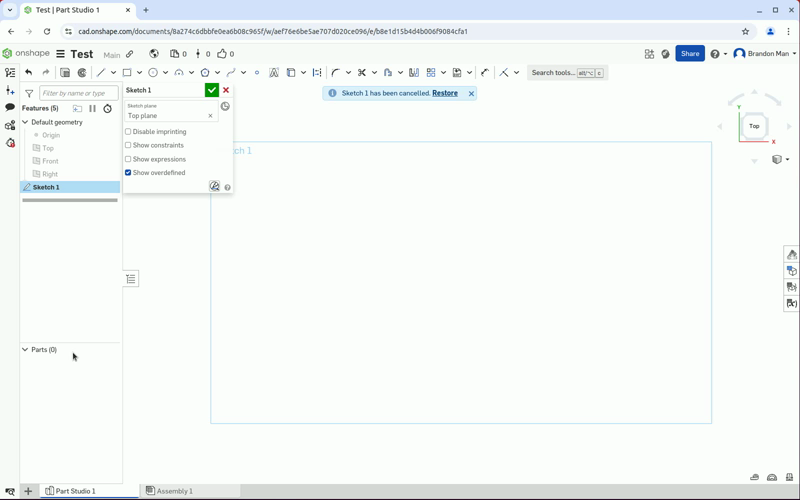
key_down(shift)
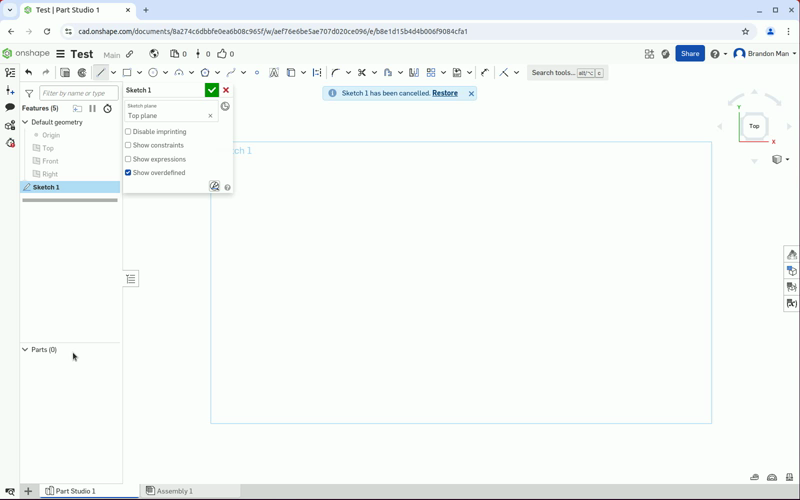
mouse_move(460, 336)
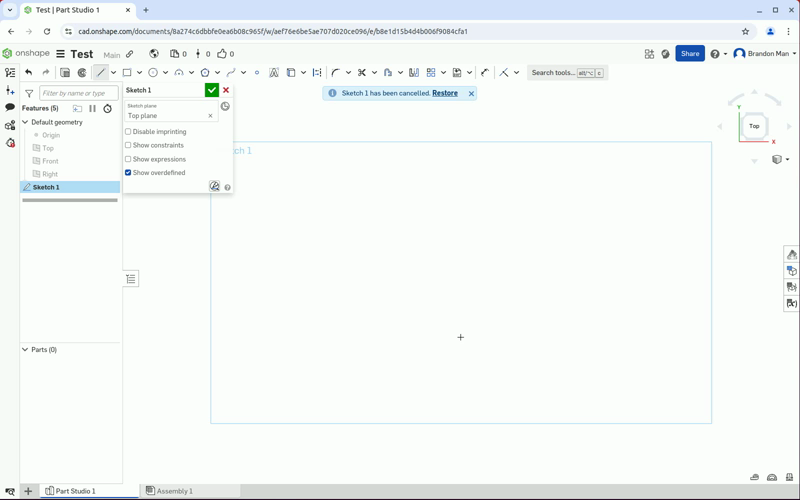
click(460, 336)
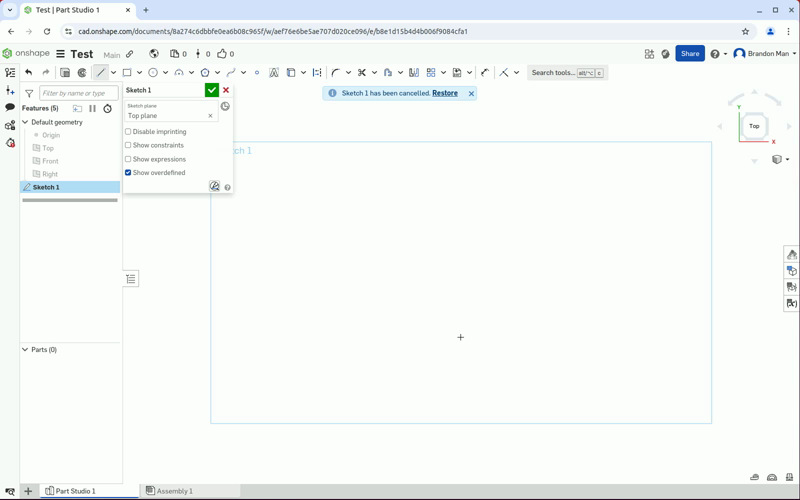
key_up(shift)
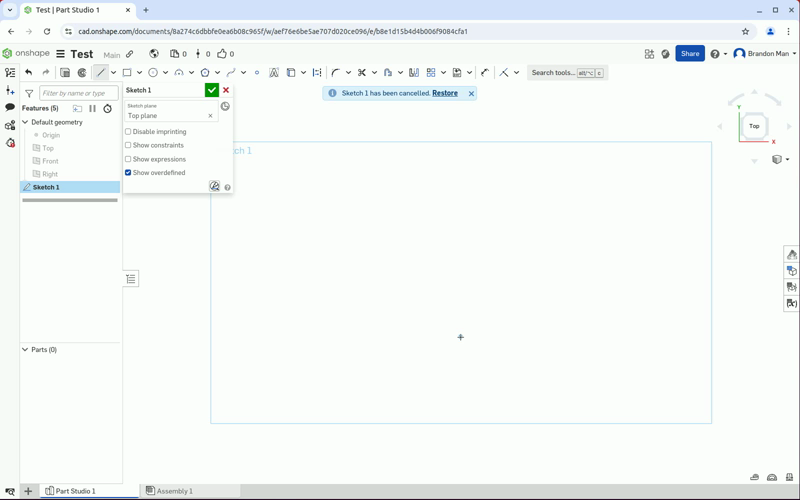
key_down(shift)
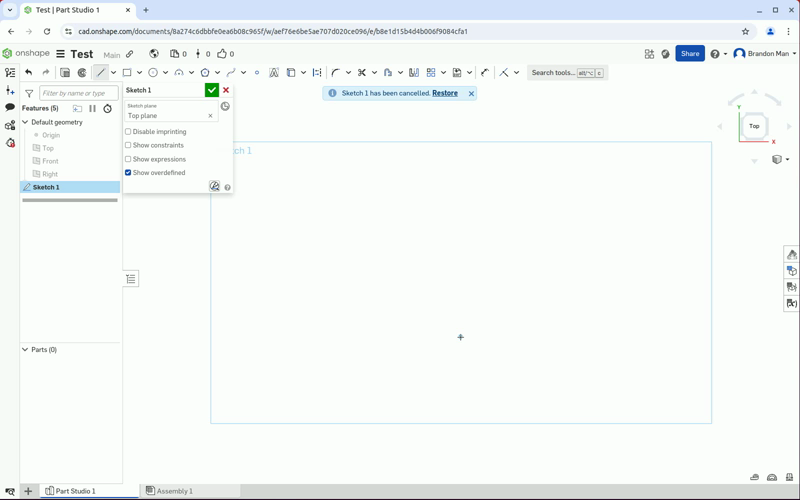
mouse_move(546, 336)
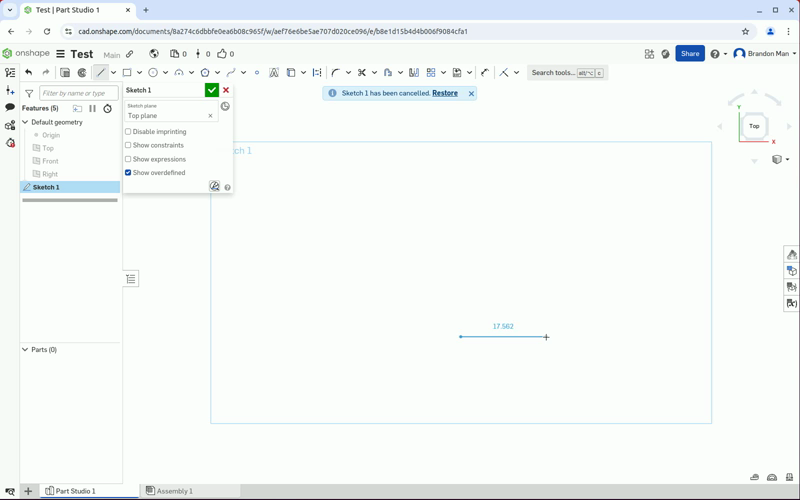
click(546, 336)
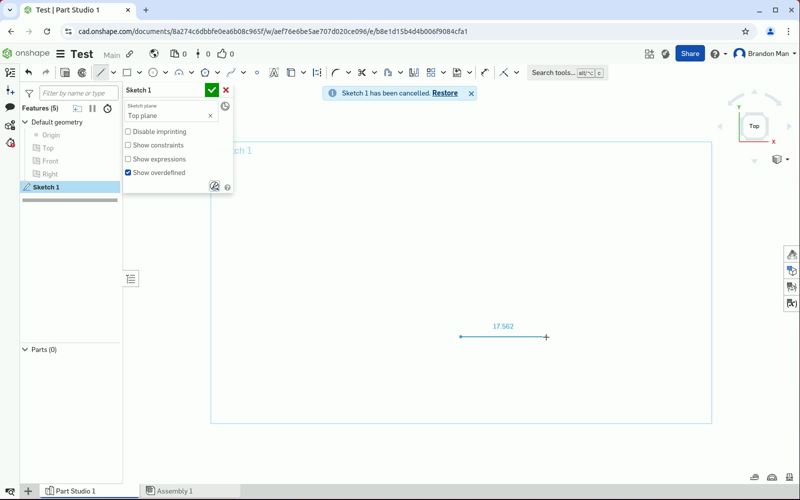
key_up(shift)
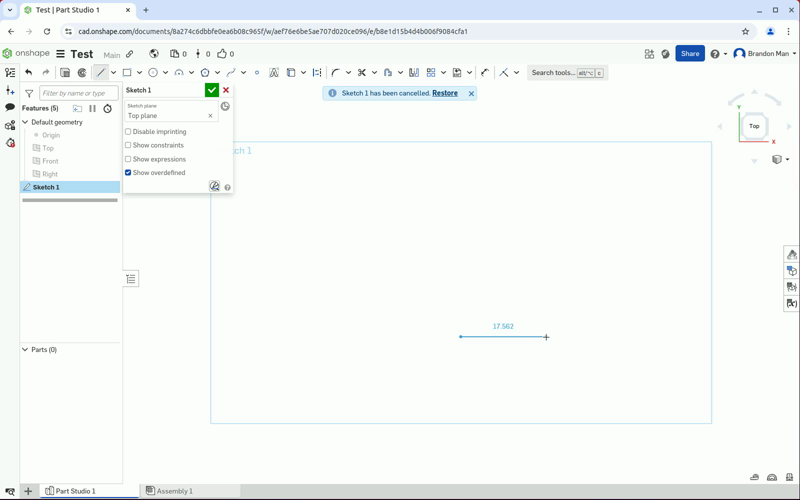
key(esc)
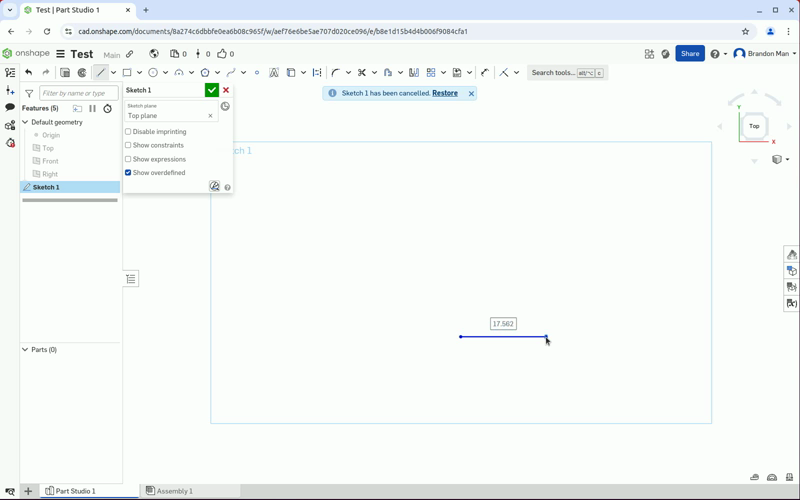
key(a)
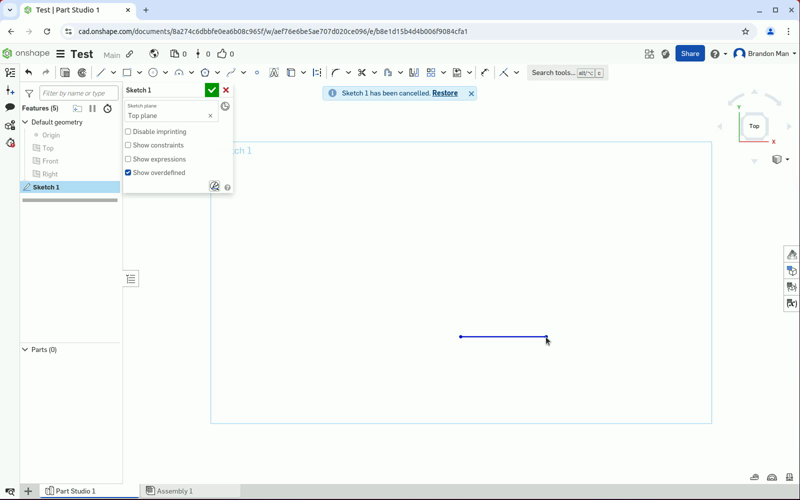
mouse_move(546, 336)
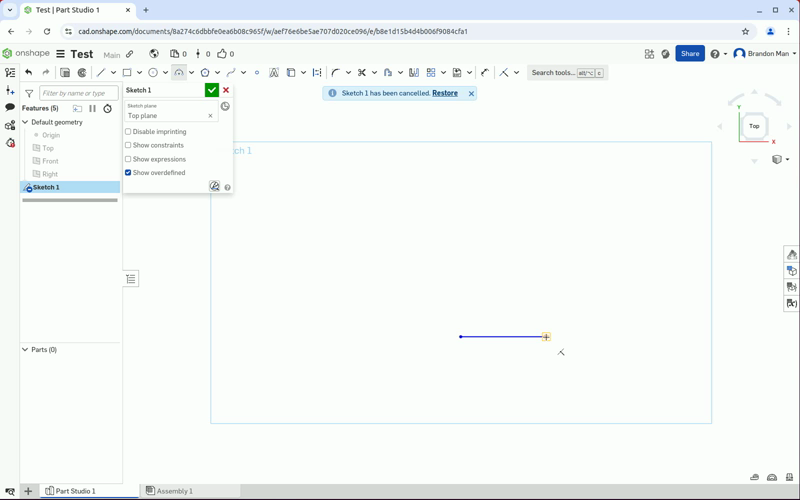
click(546, 336)
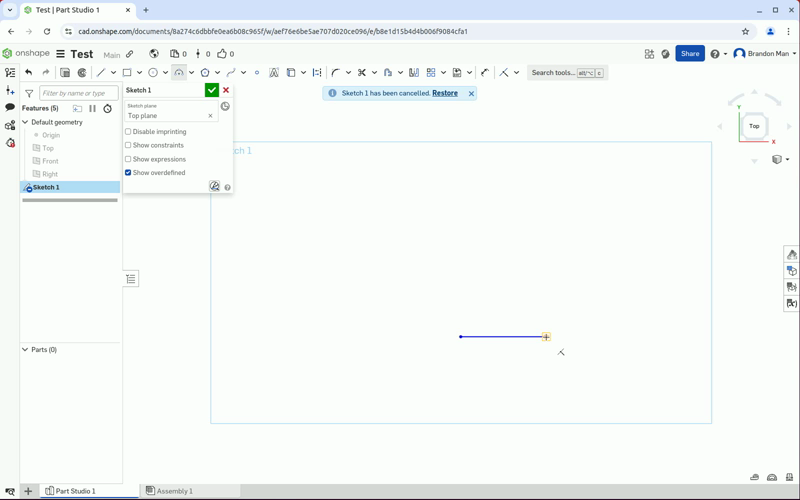
key_down(shift)
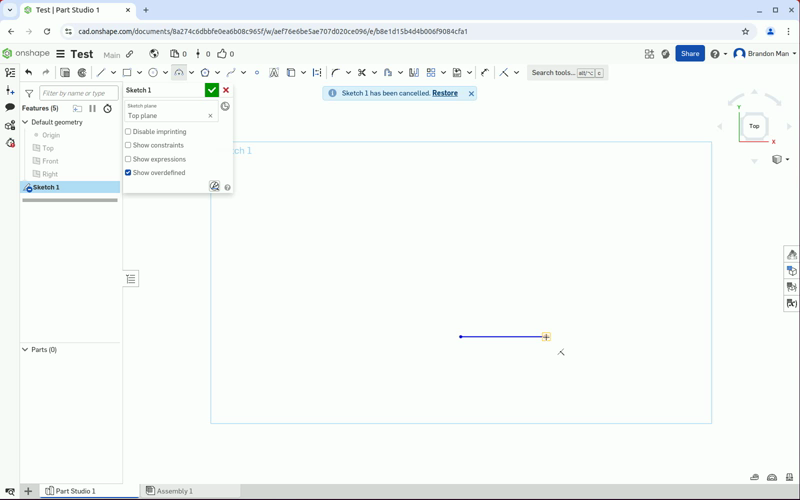
mouse_move(546, 283)
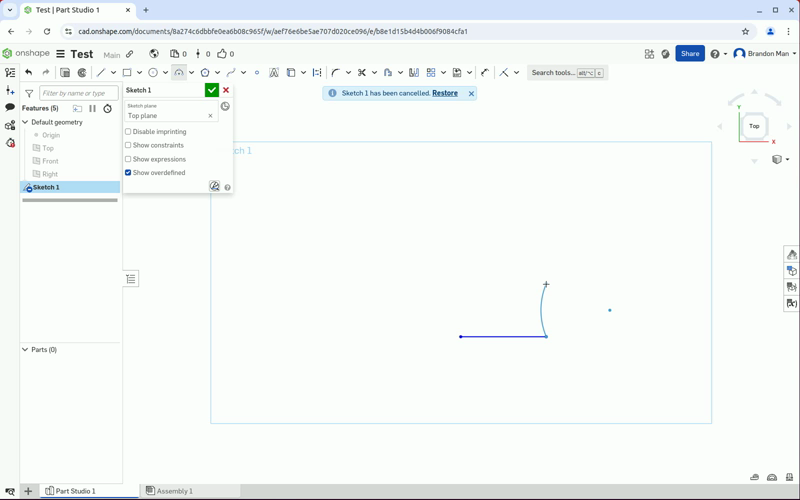
click(546, 283)
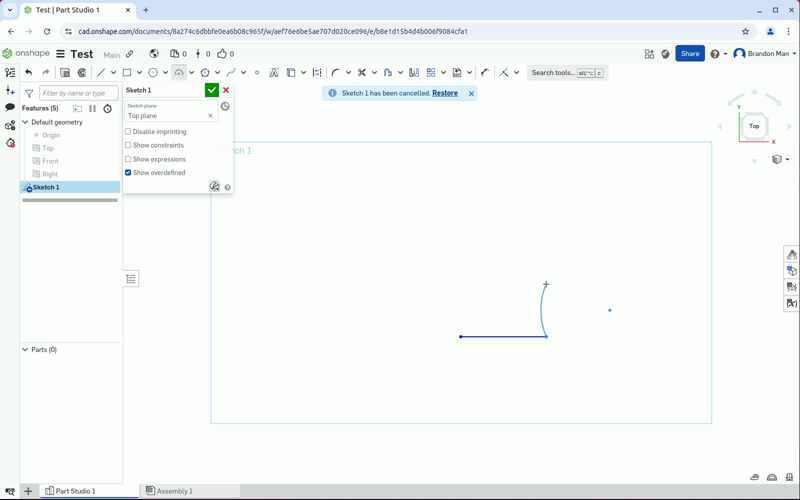
mouse_move(572, 310)
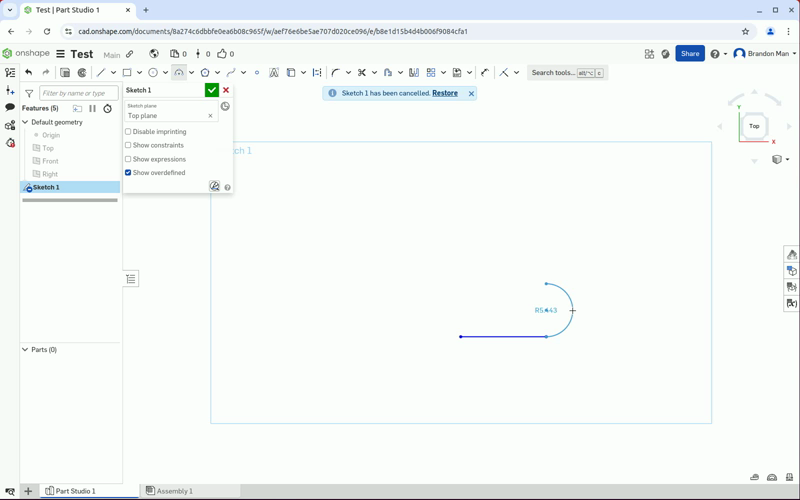
click(572, 310)
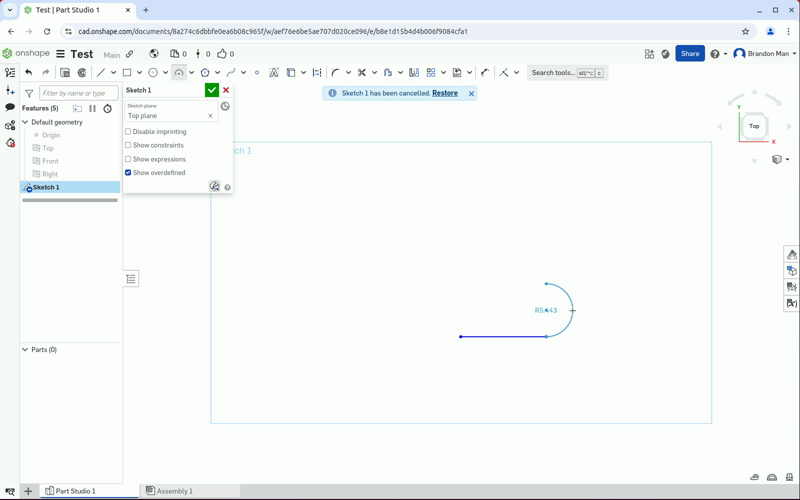
key_up(shift)
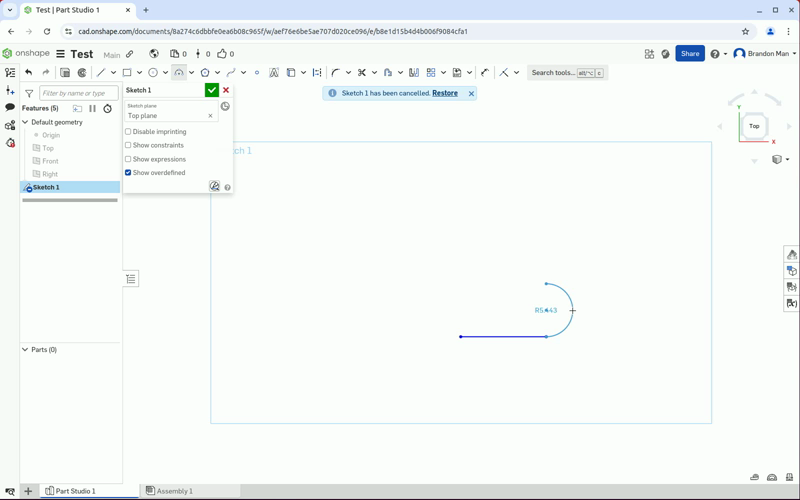
key(esc)
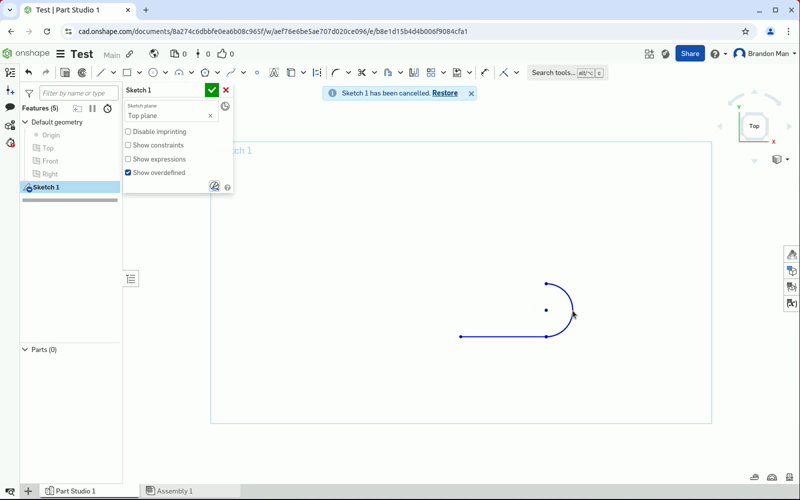
key(l)
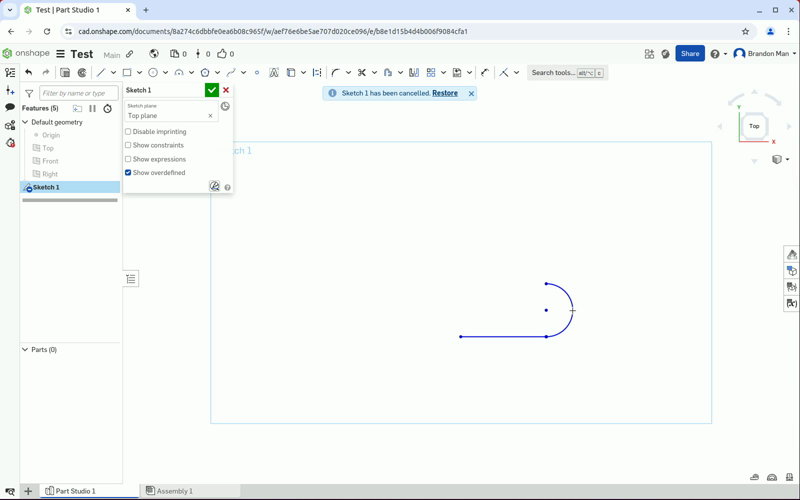
mouse_move(546, 283)
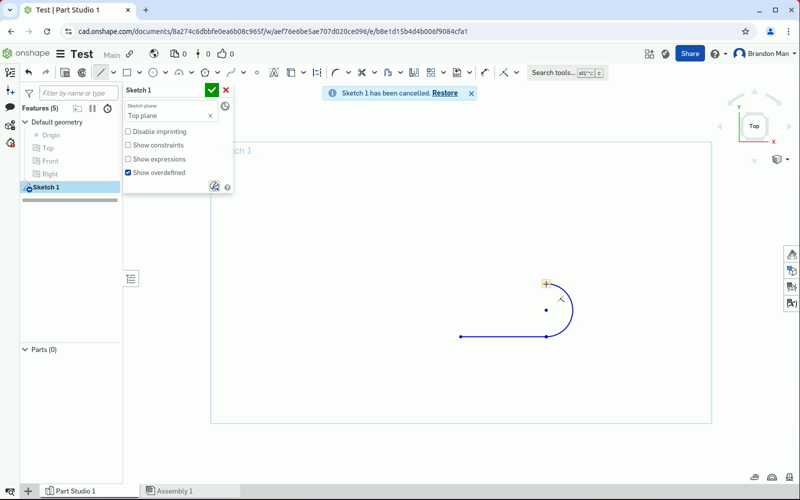
click(546, 283)
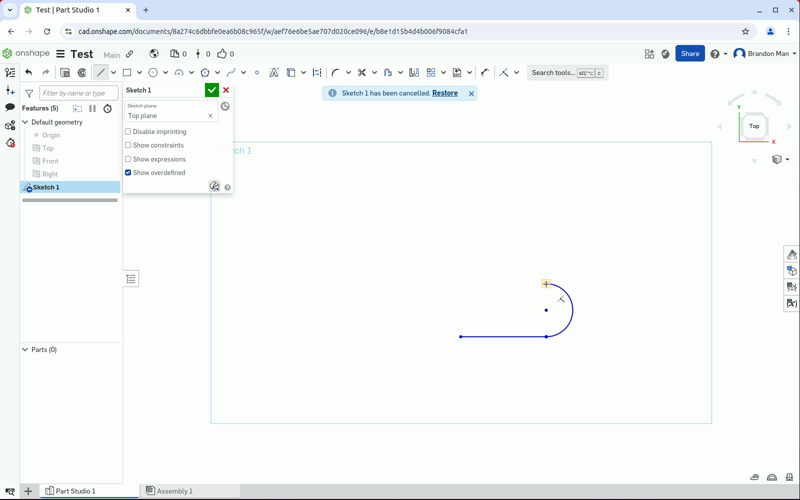
key_down(shift)
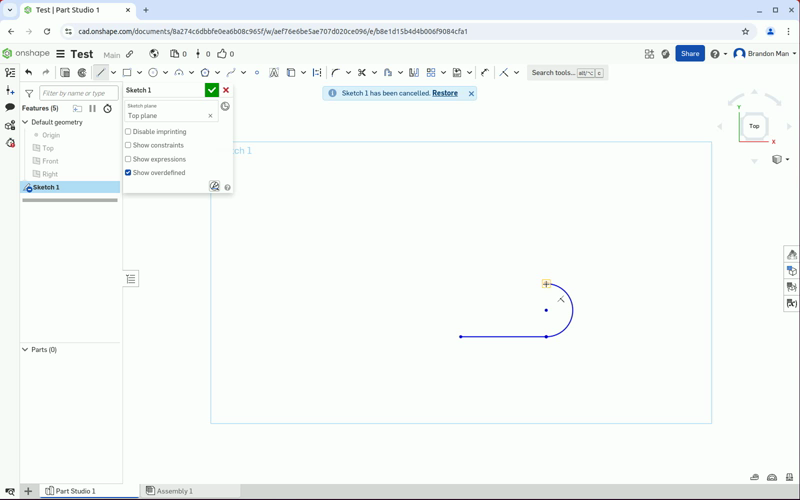
mouse_move(460, 283)
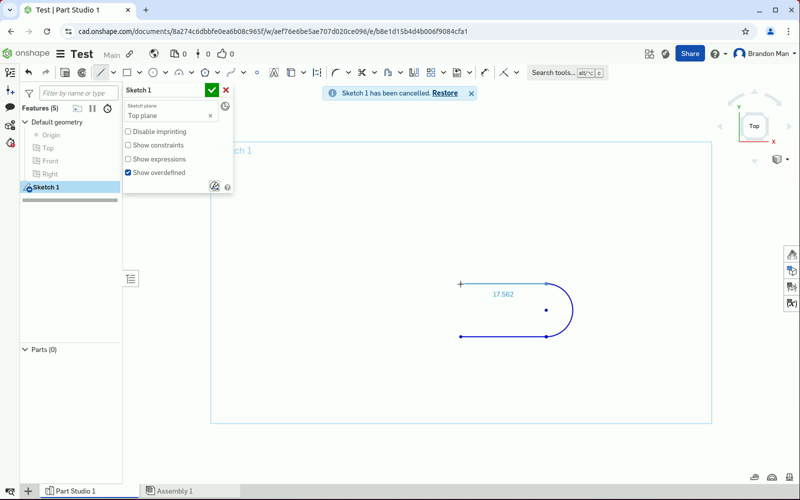
click(460, 283)
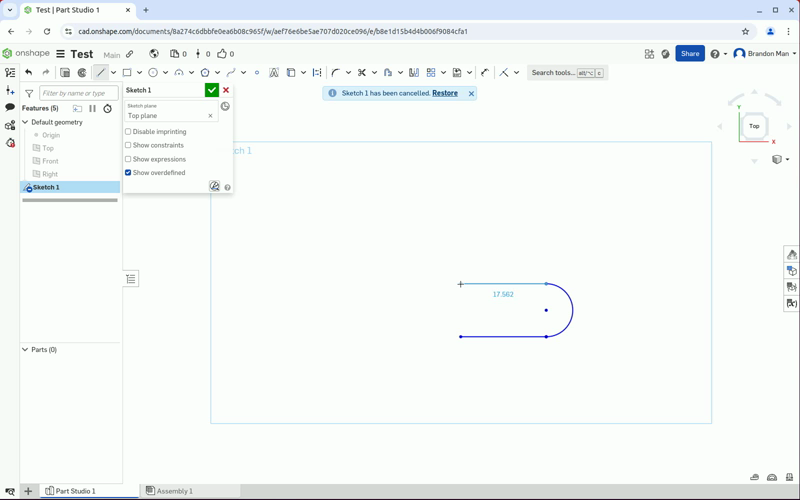
key_up(shift)
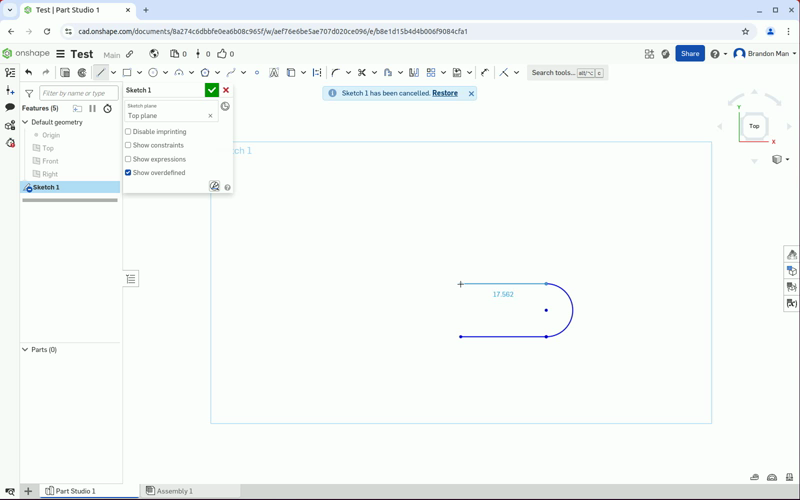
key(esc)
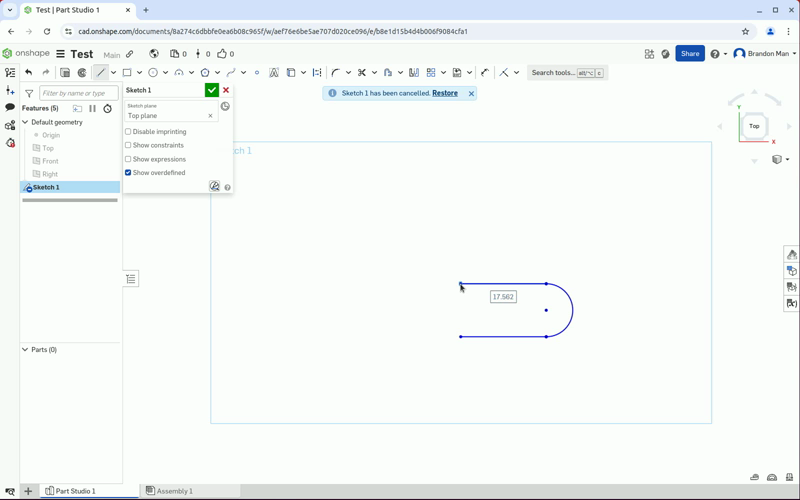
key(a)
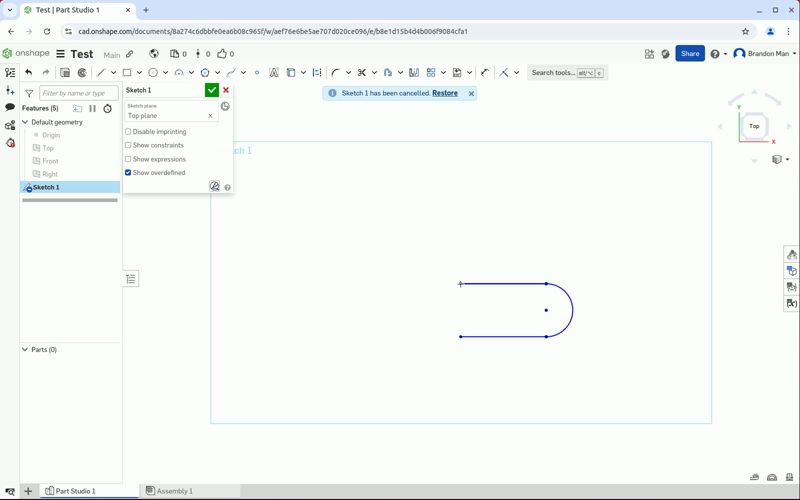
mouse_move(460, 283)
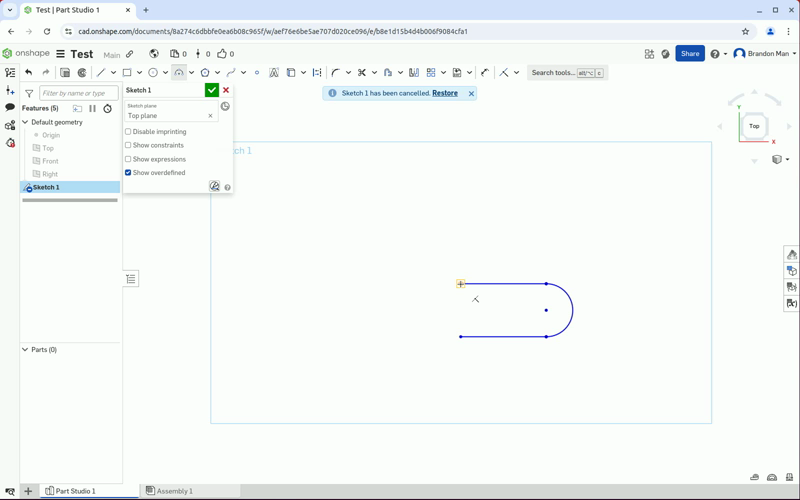
click(460, 283)
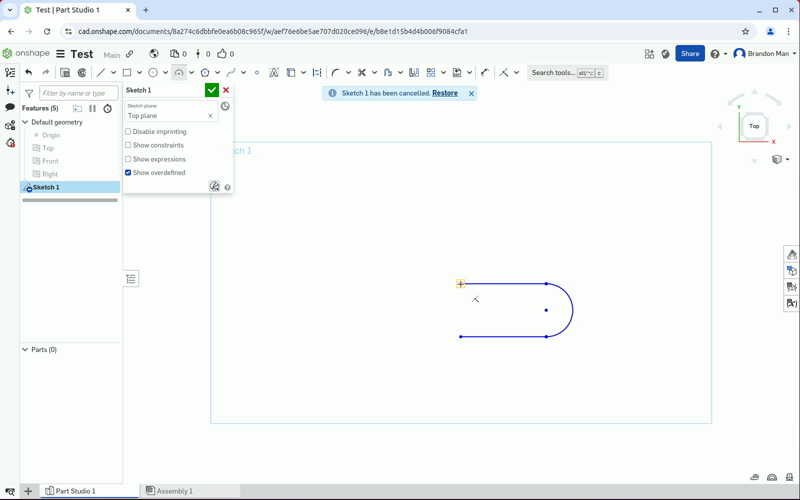
mouse_move(460, 336)
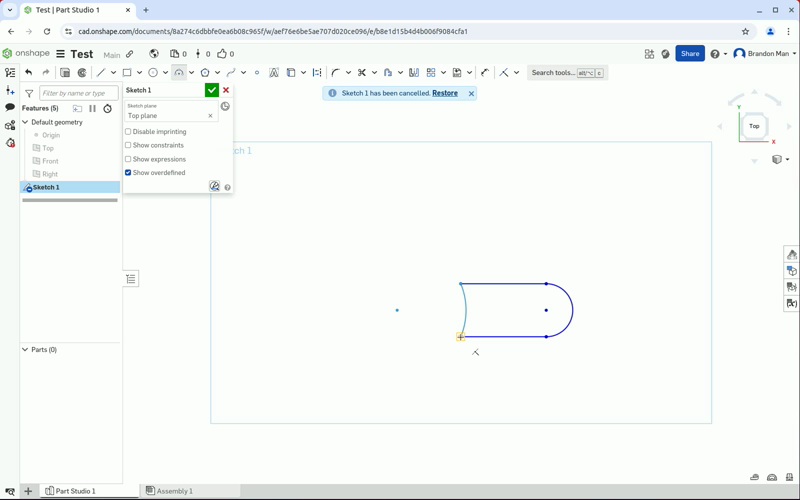
click(460, 336)
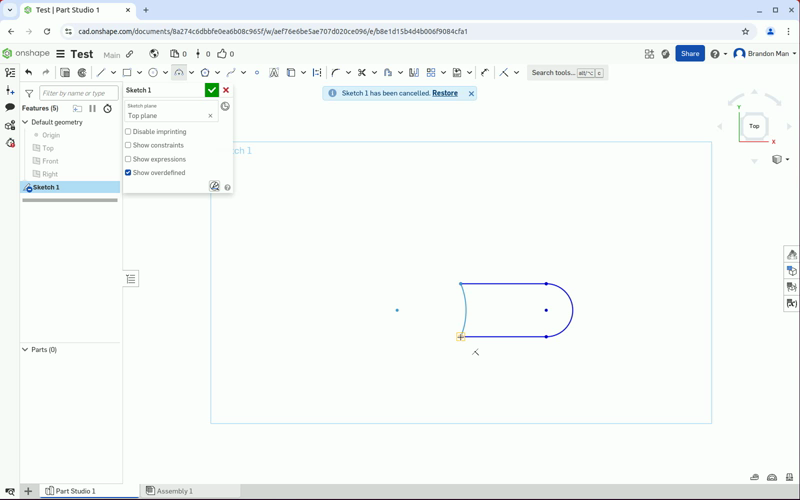
key_down(shift)
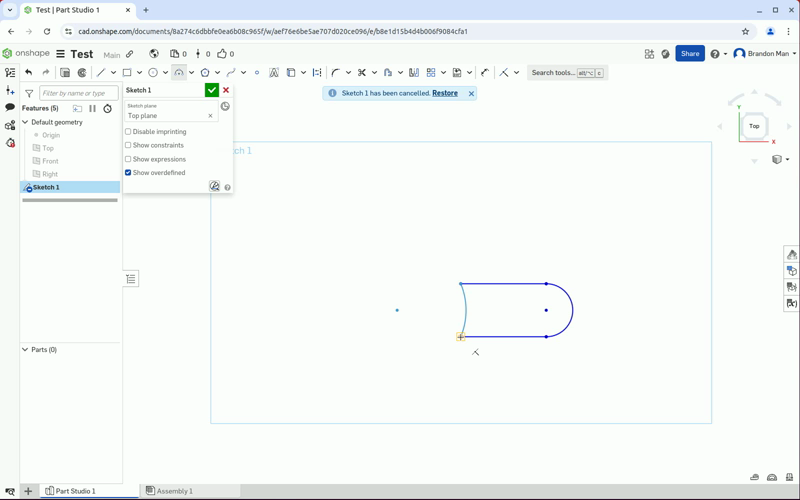
mouse_move(434, 310)
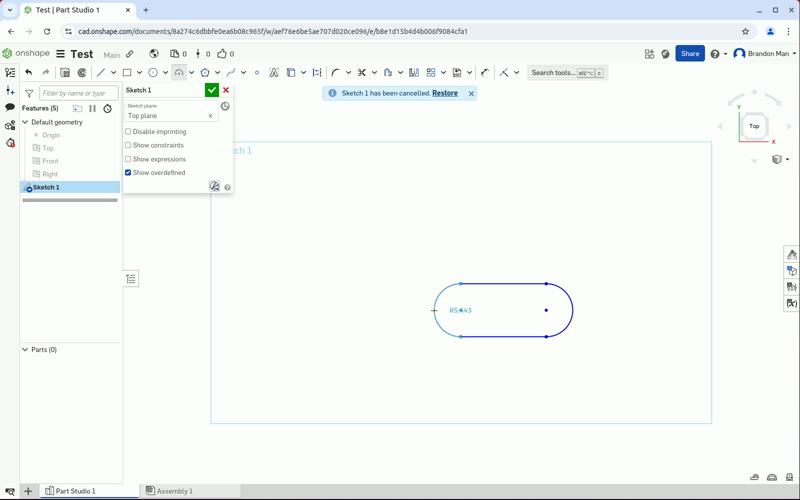
click(434, 310)
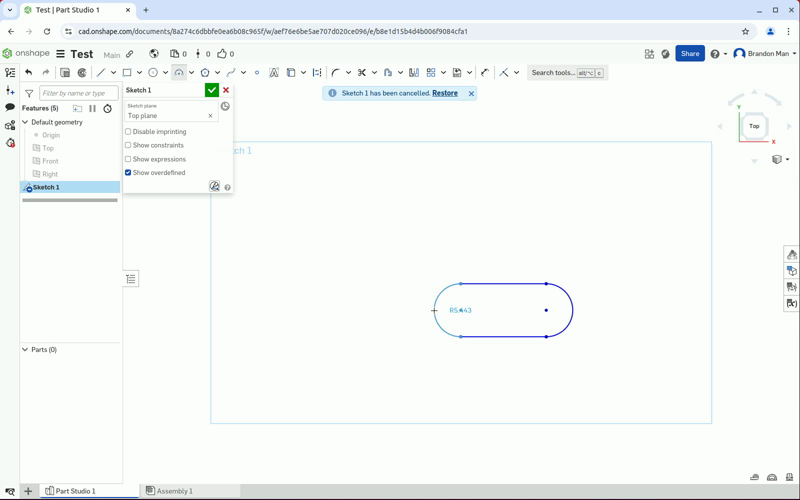
key_up(shift)
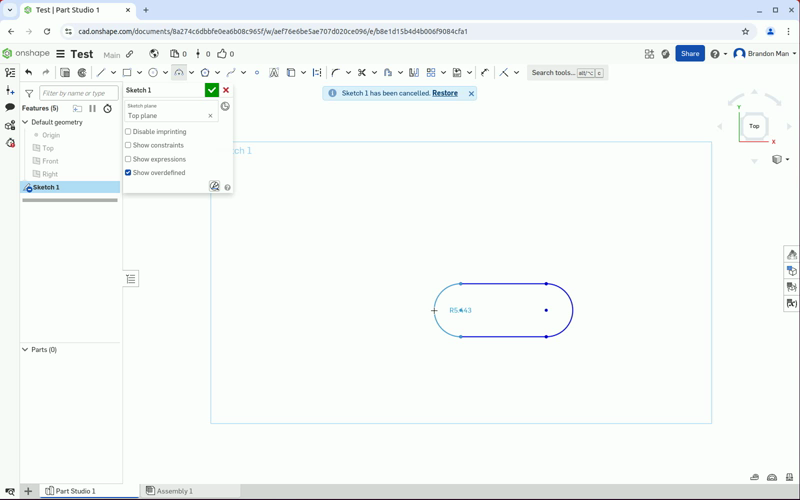
key(esc)
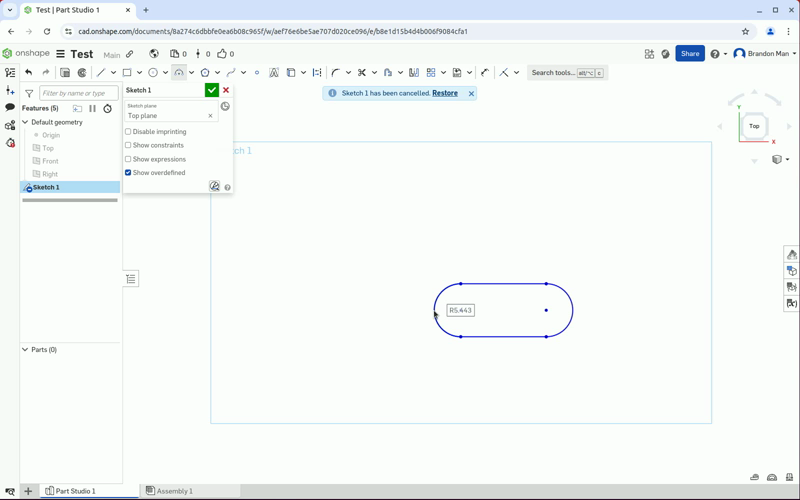
key(c)
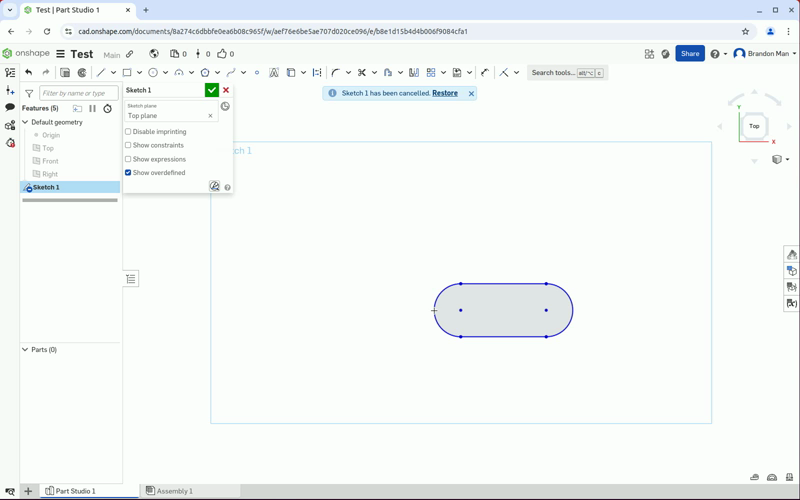
key_down(shift)
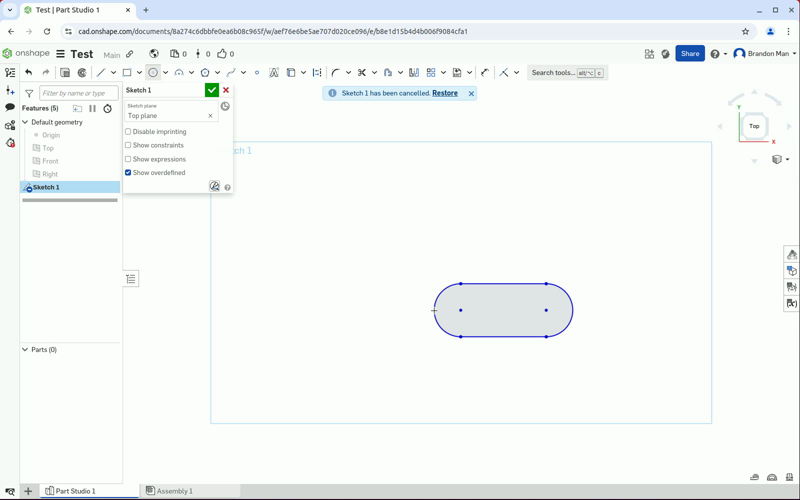
mouse_move(460, 309)
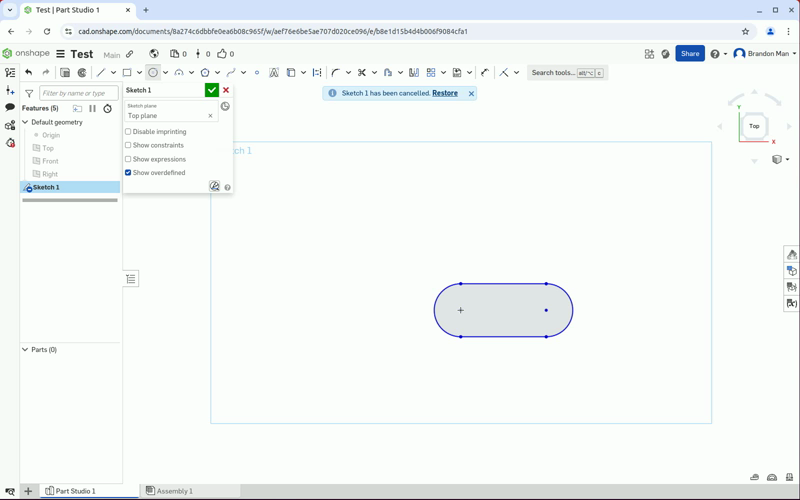
scroll(6)
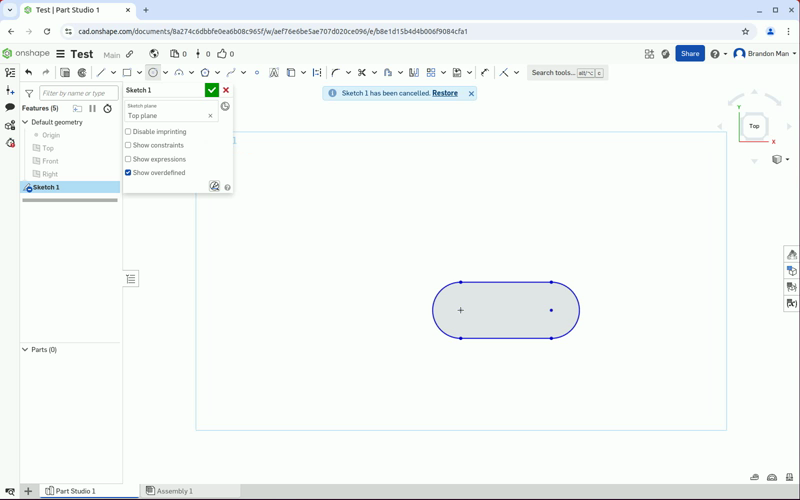
scroll(6)
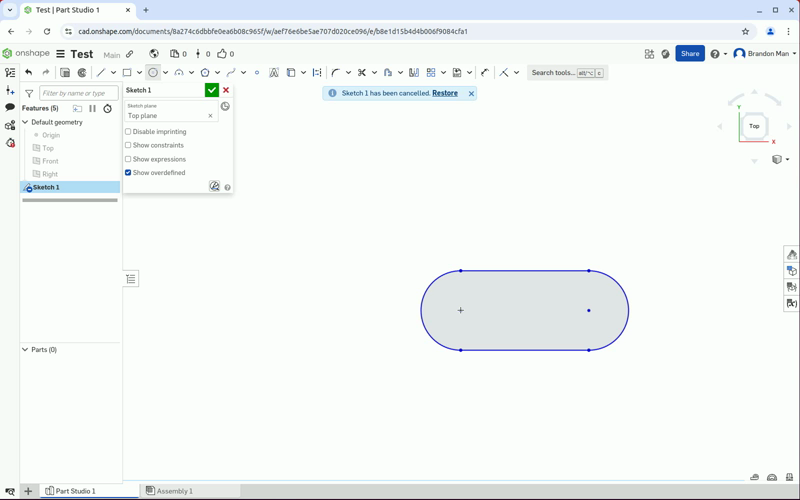
scroll(6)
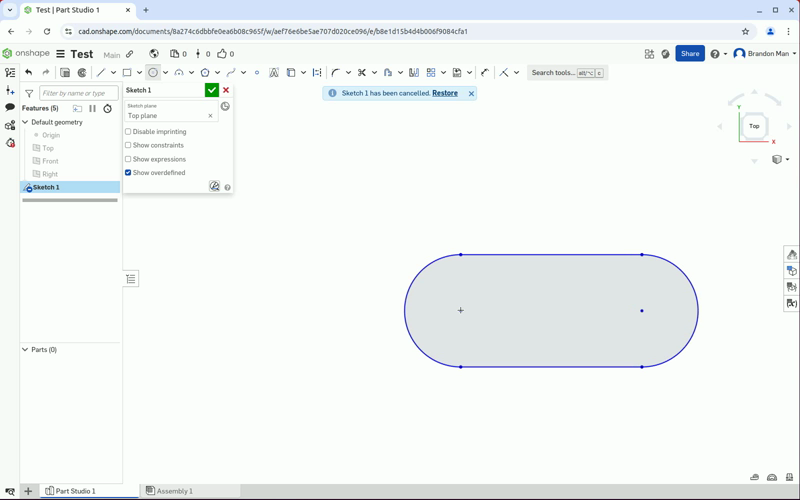
scroll(6)
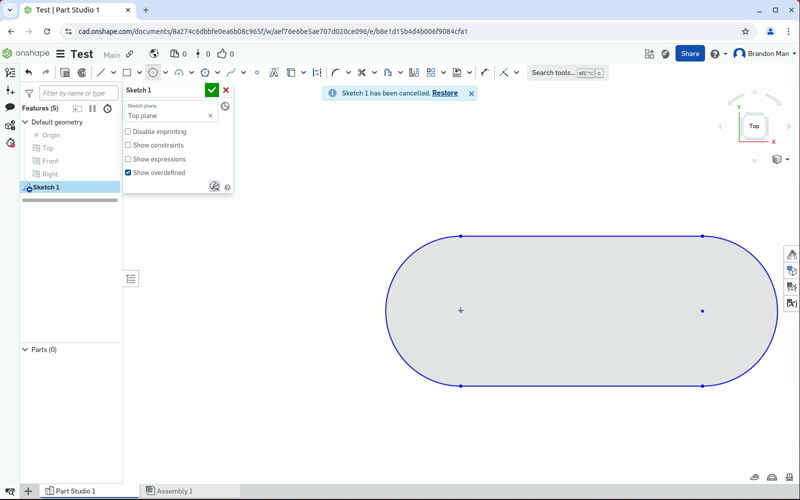
scroll(6)
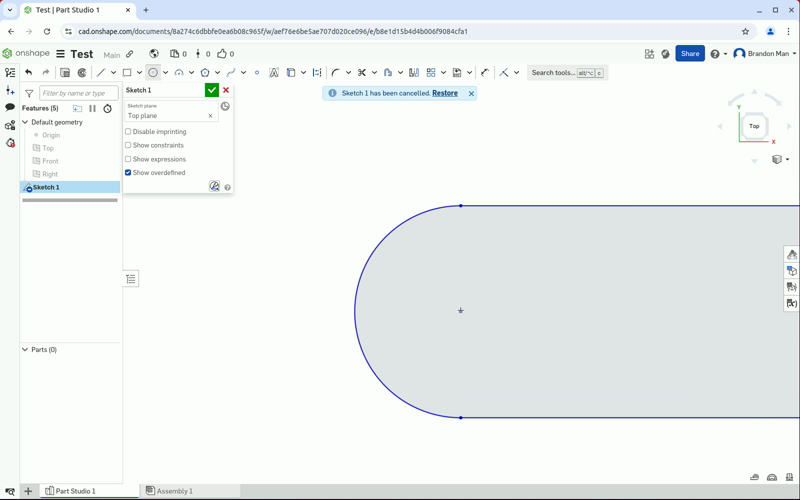
scroll(6)
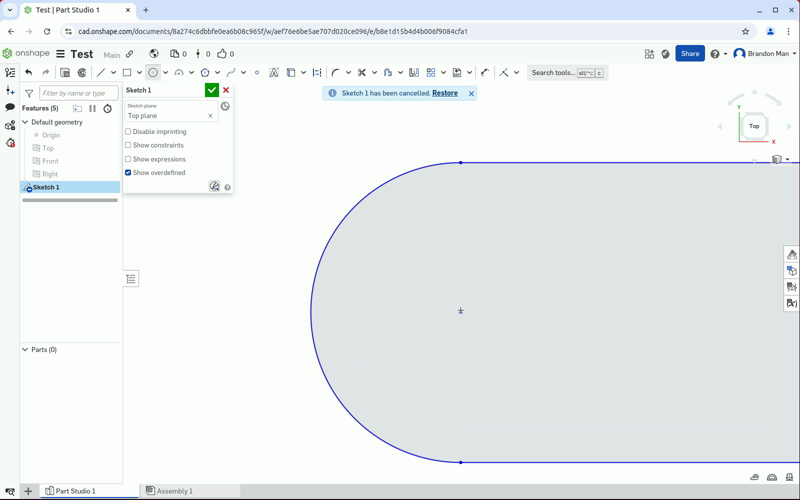
scroll(6)
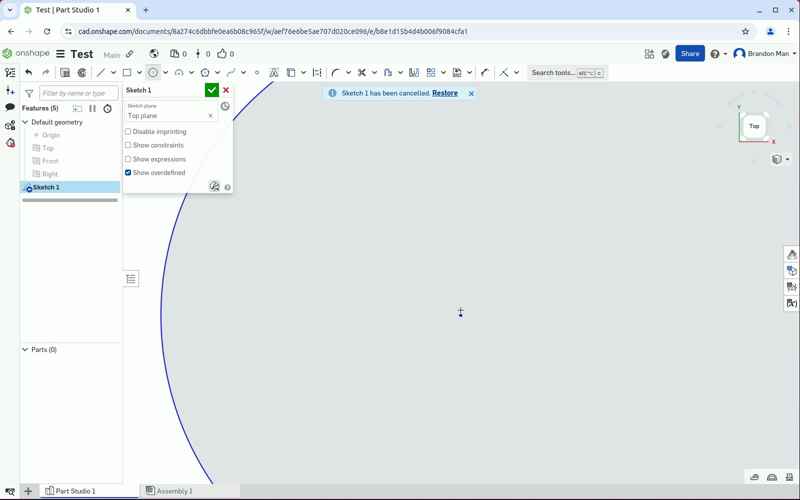
click(460, 309)
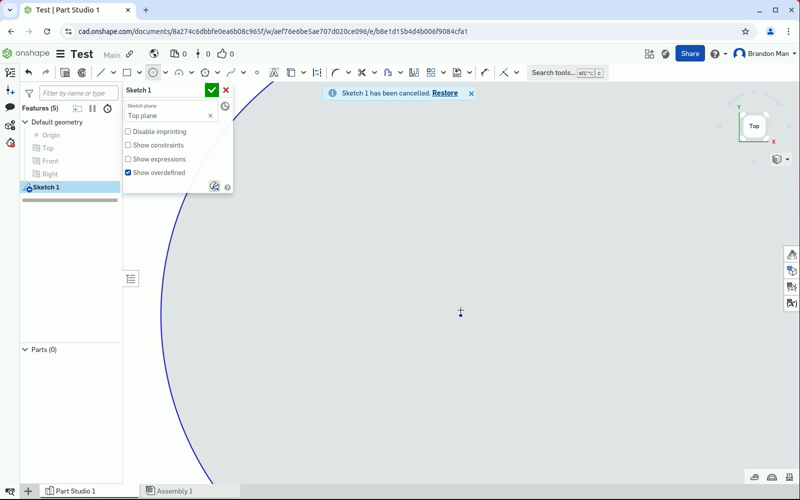
scroll(-6)
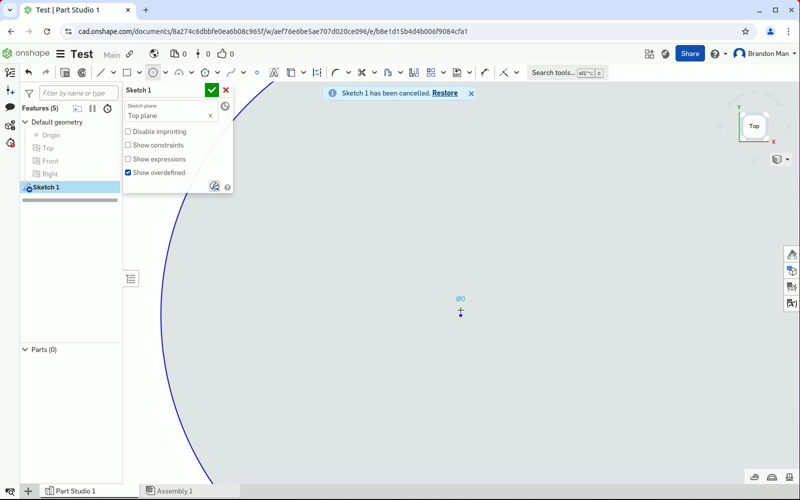
scroll(-6)
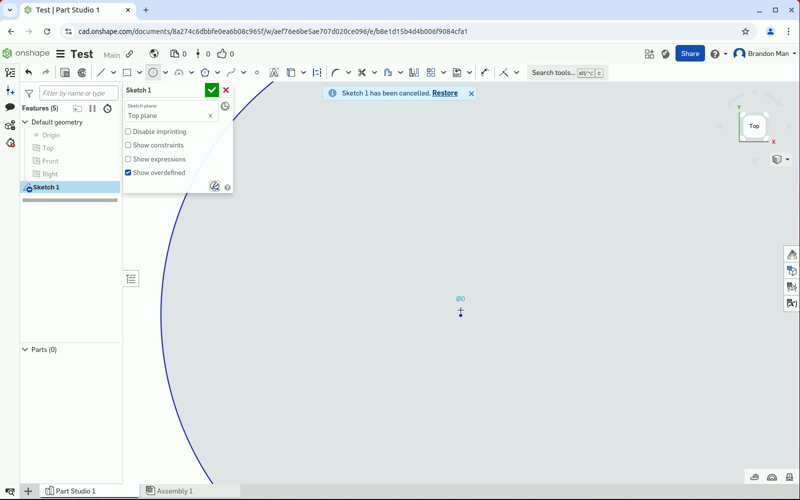
scroll(-6)
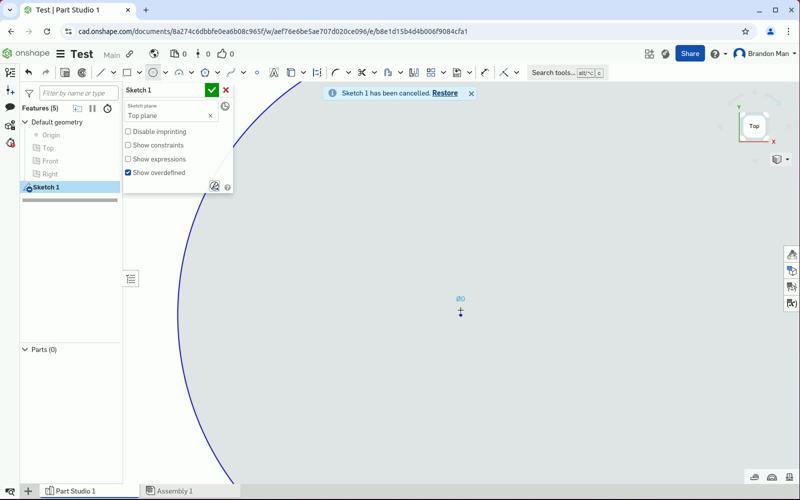
scroll(-6)
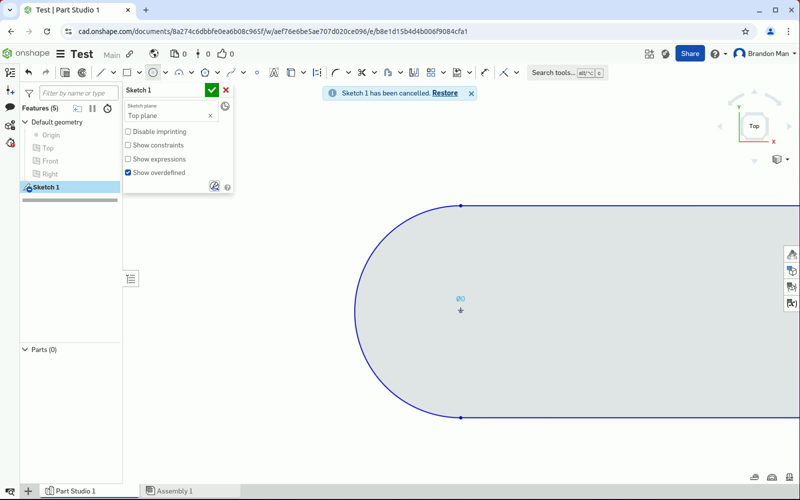
scroll(-6)
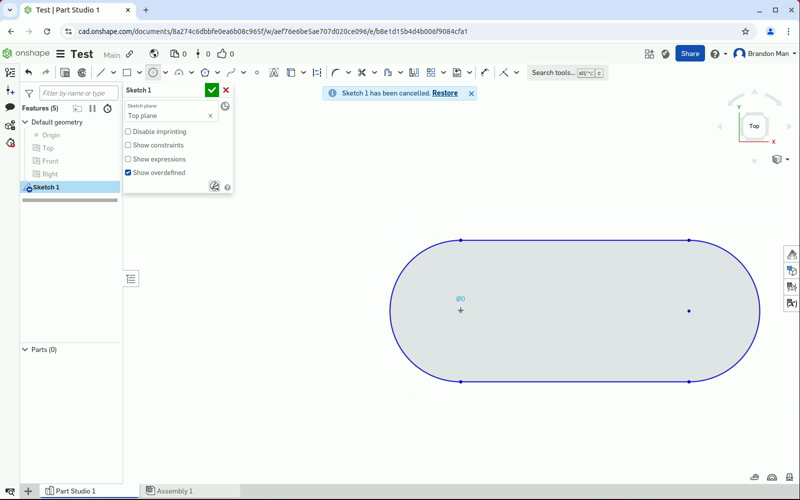
scroll(-6)
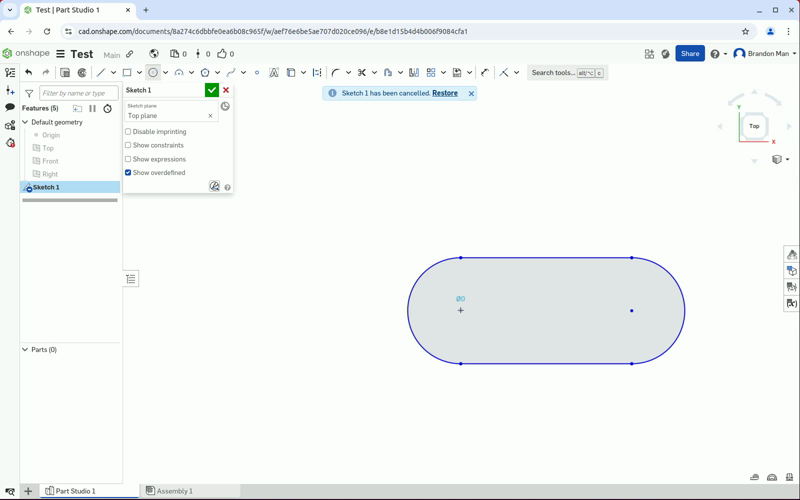
scroll(-6)
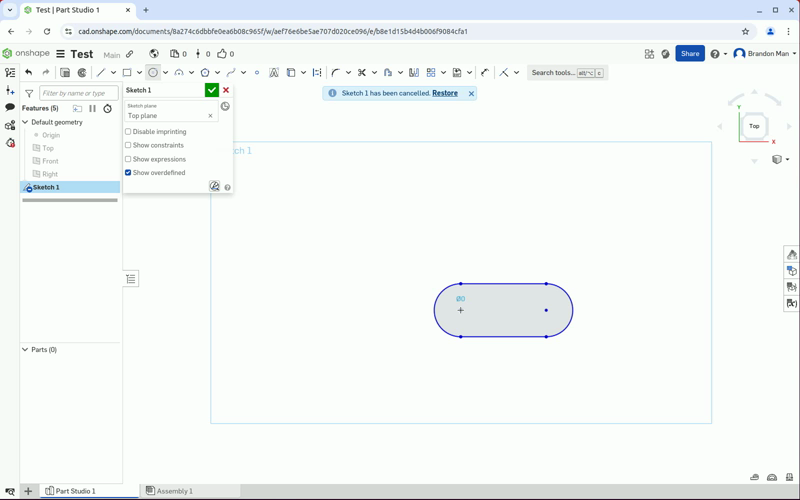
key_up(shift)
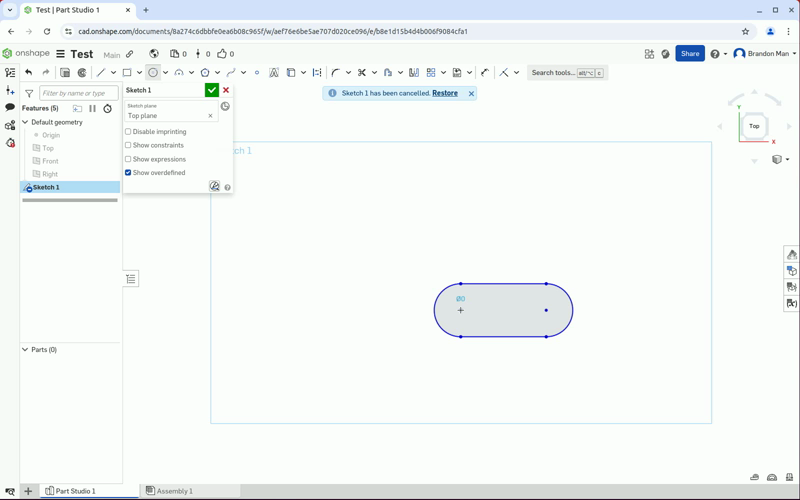
mouse_move(473, 309)
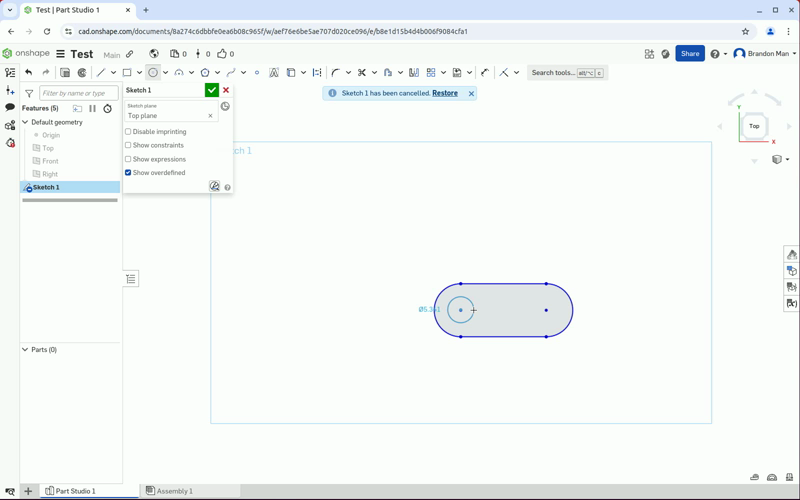
click(473, 309)
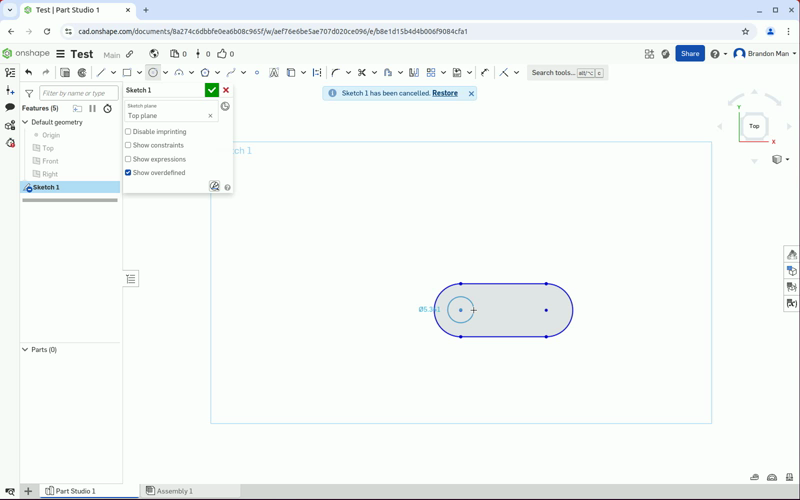
key(esc)
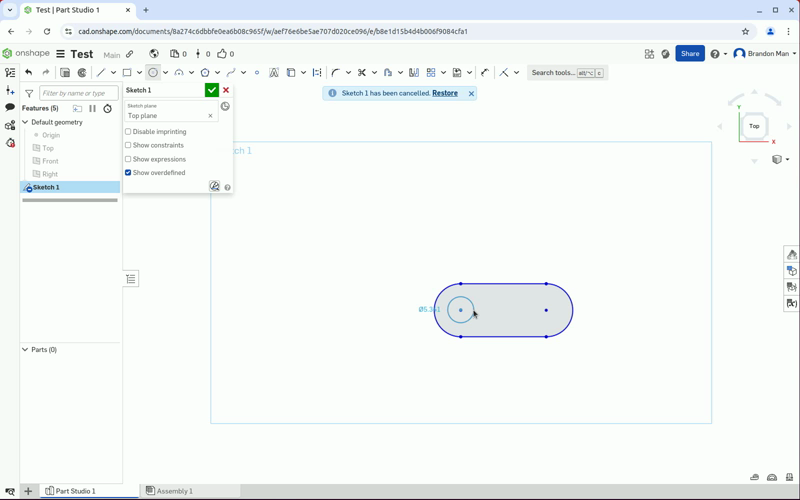
key(c)
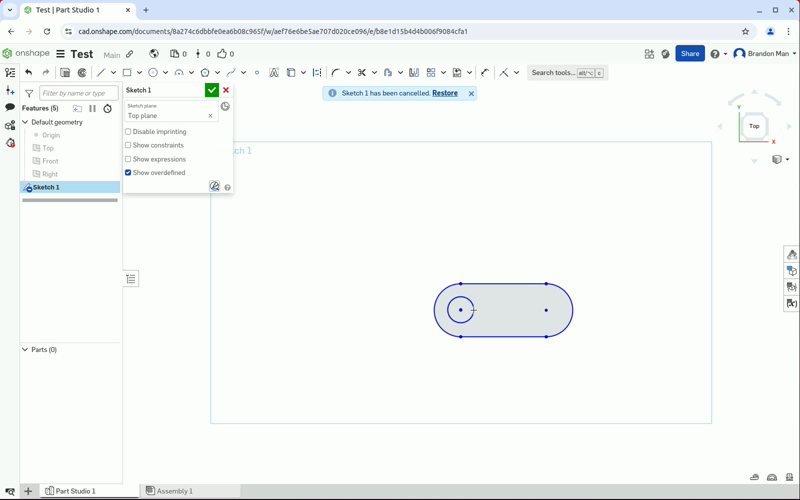
key_down(shift)
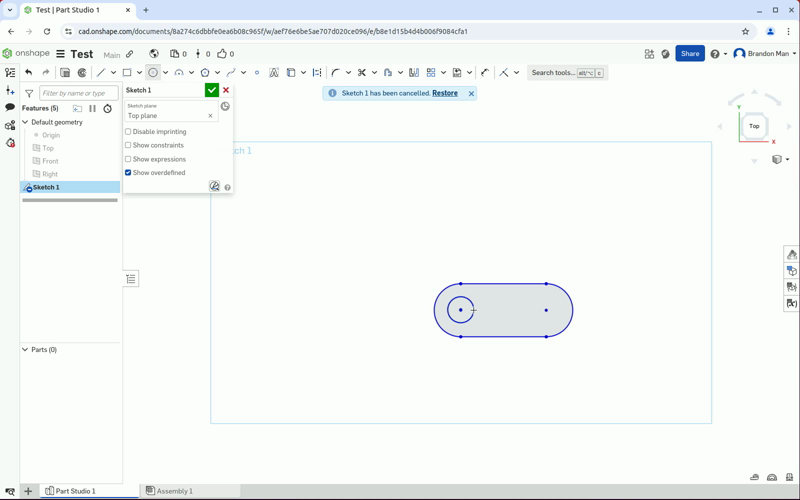
mouse_move(546, 309)
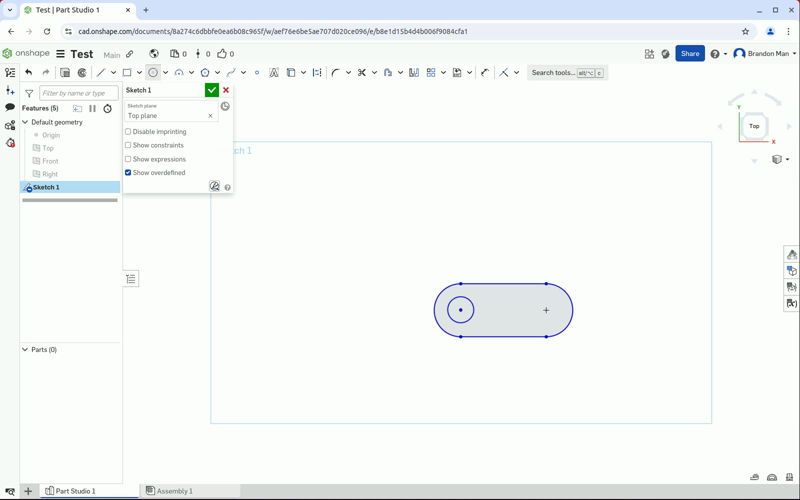
scroll(6)
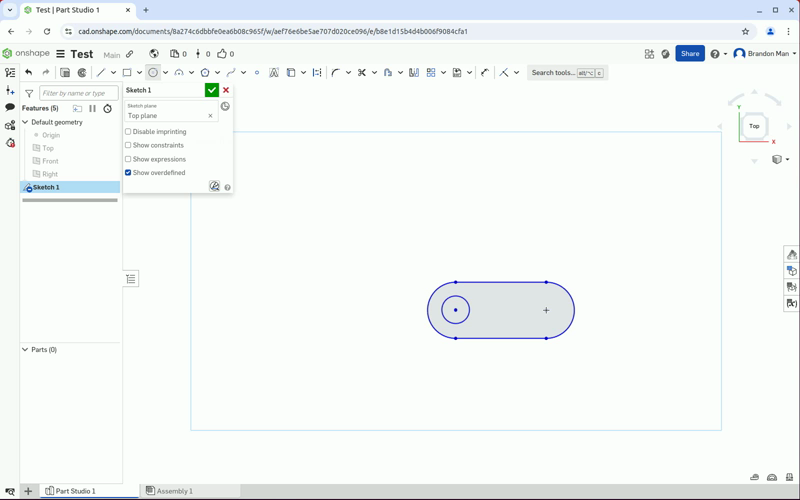
scroll(6)
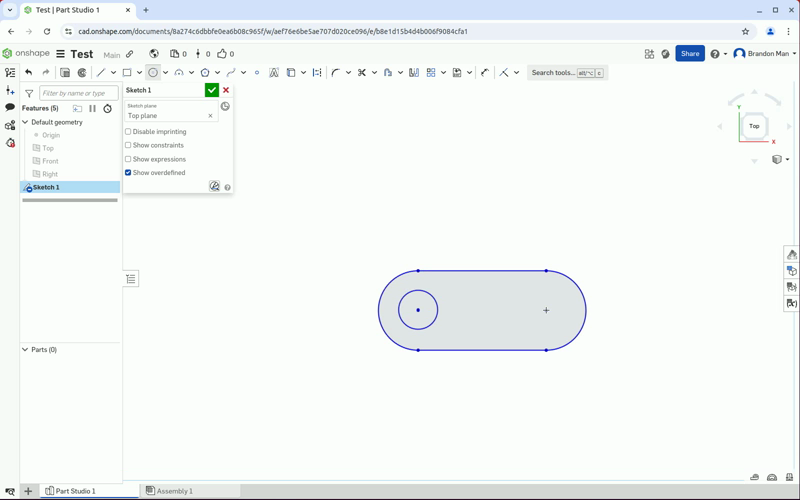
scroll(6)
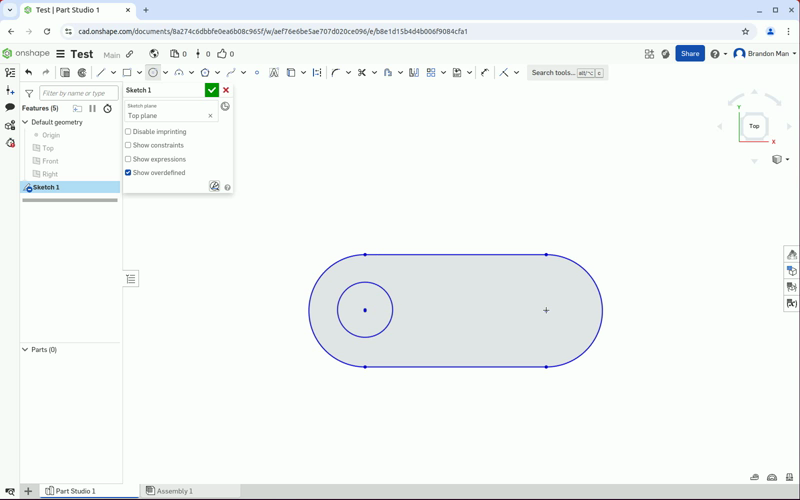
scroll(6)
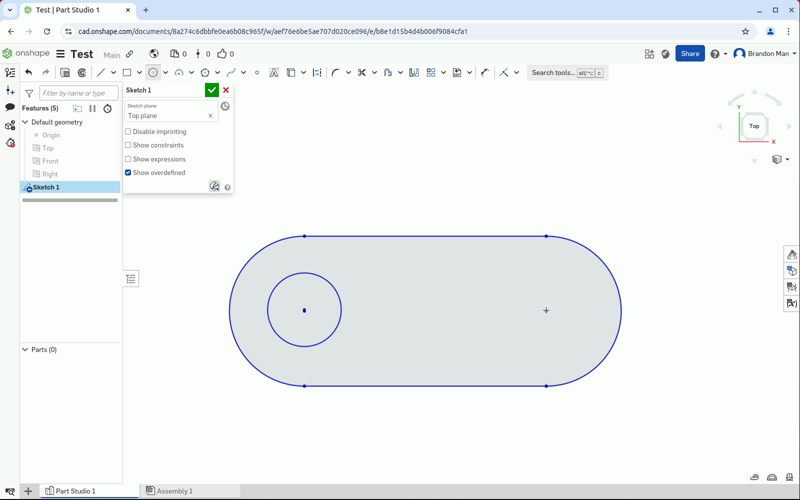
scroll(6)
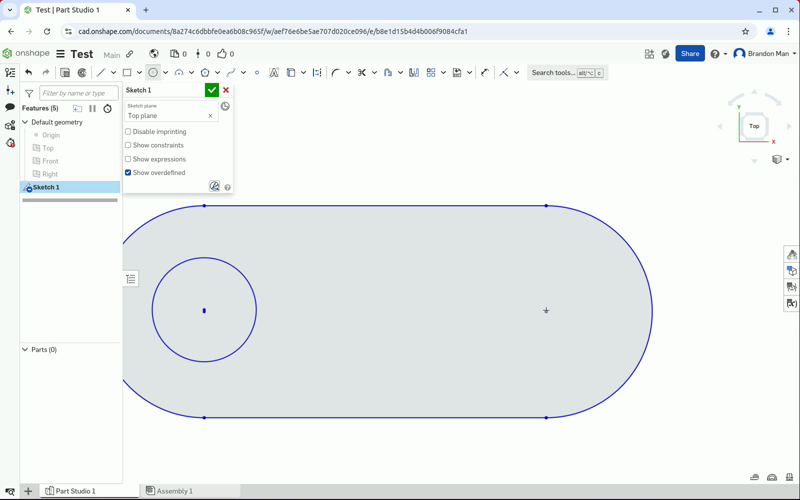
scroll(6)
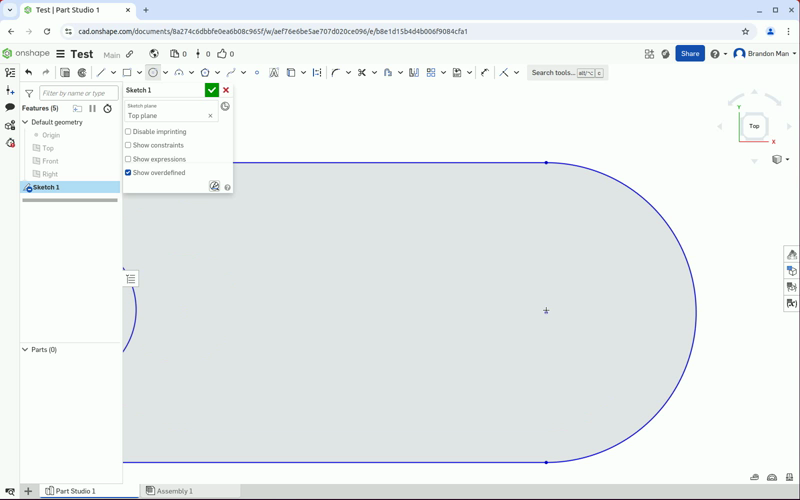
scroll(6)
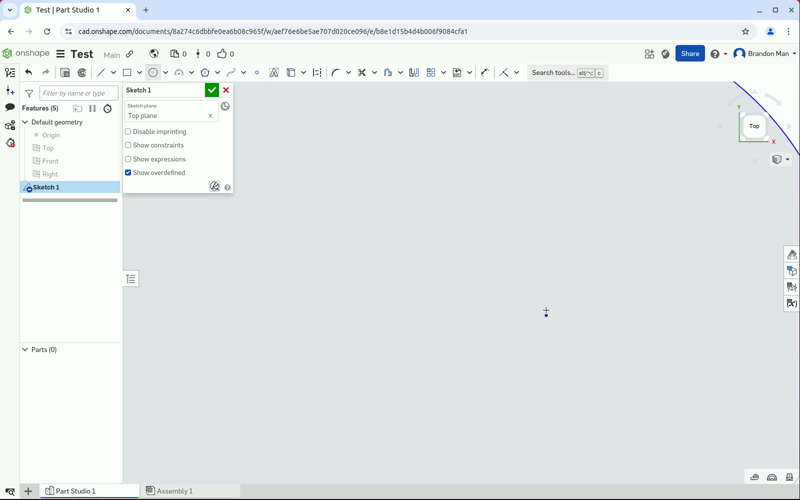
click(546, 309)
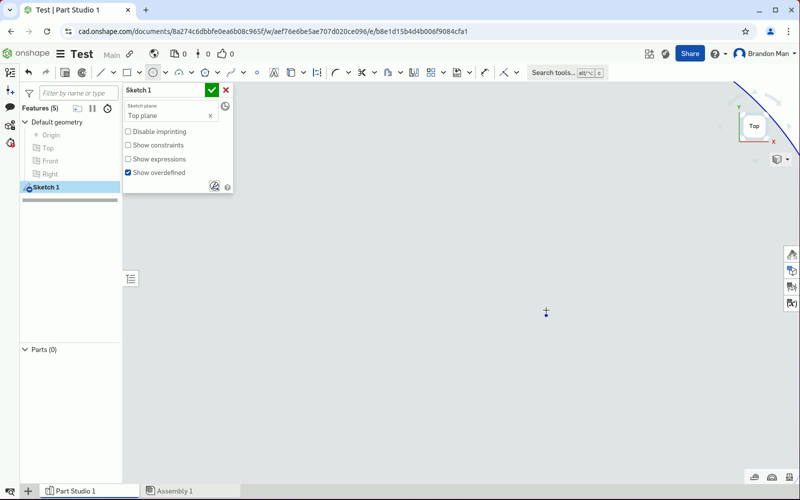
scroll(-6)
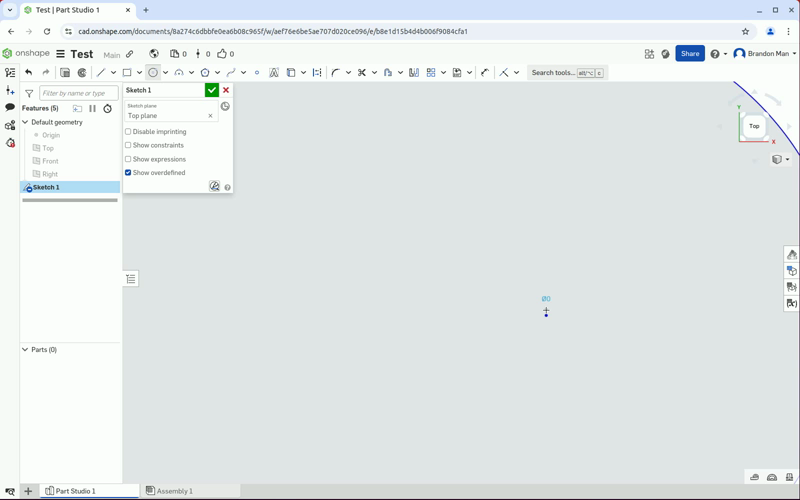
scroll(-6)
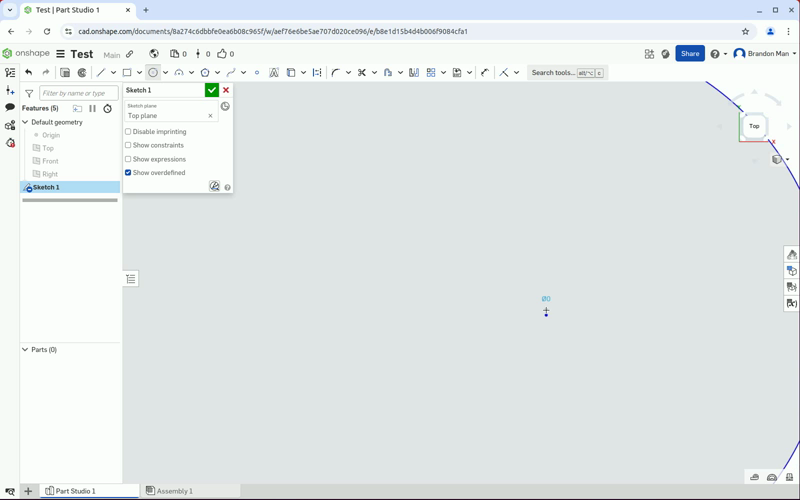
scroll(-6)
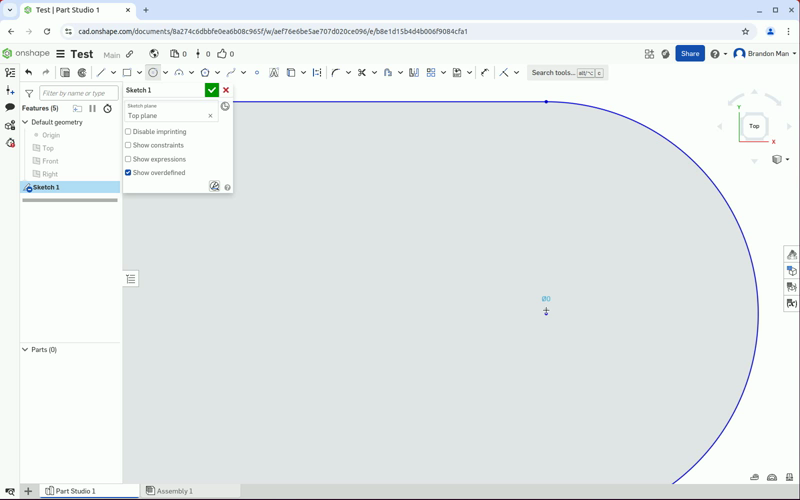
scroll(-6)
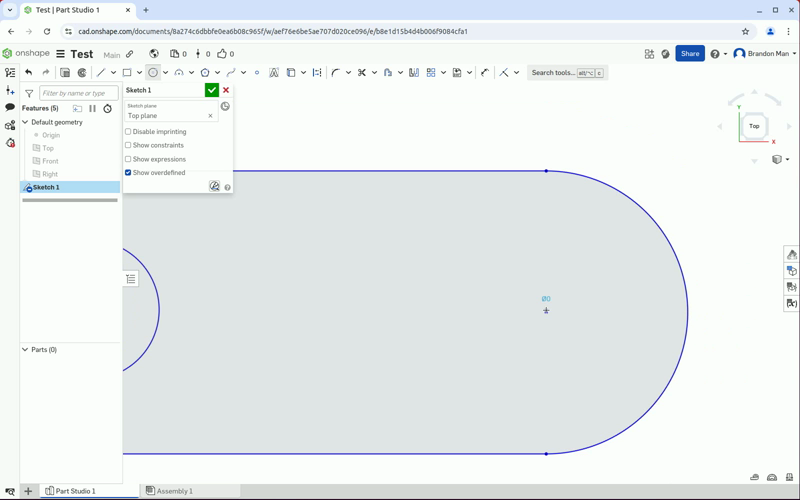
scroll(-6)
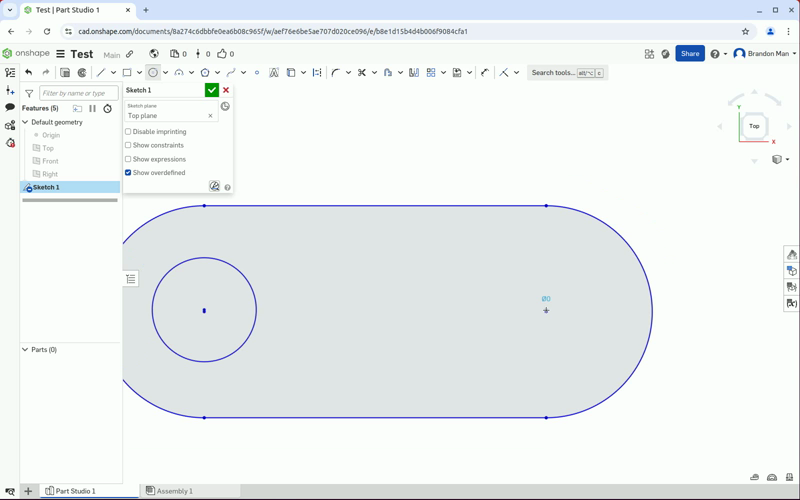
scroll(-6)
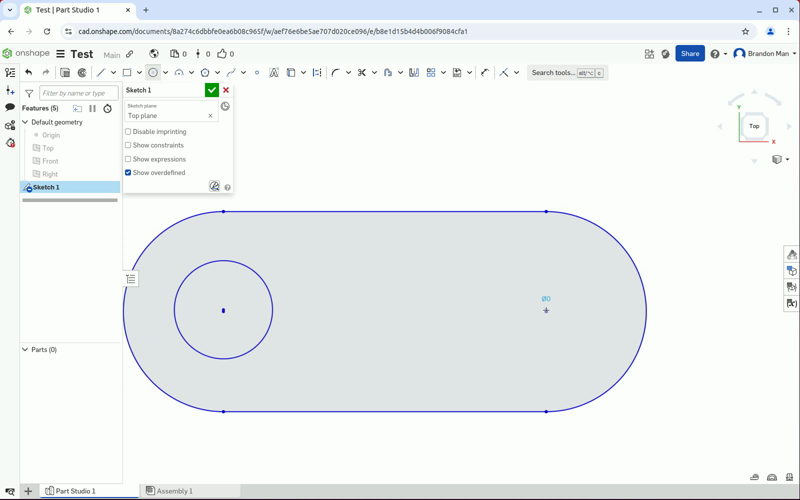
scroll(-6)
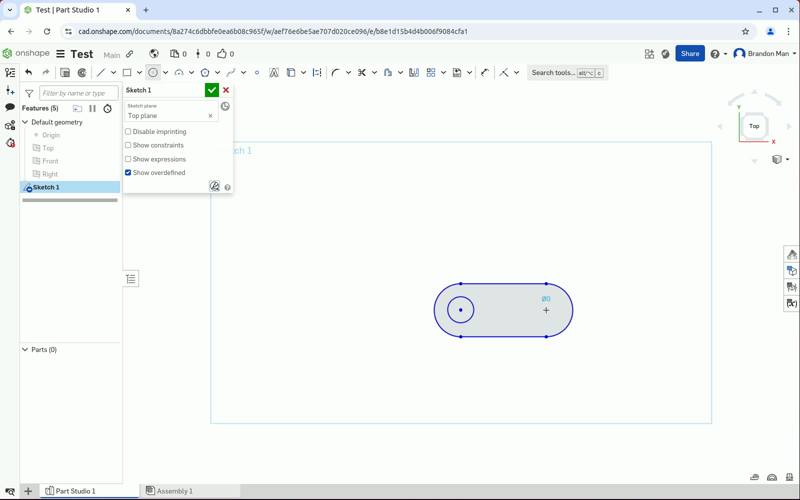
key_up(shift)
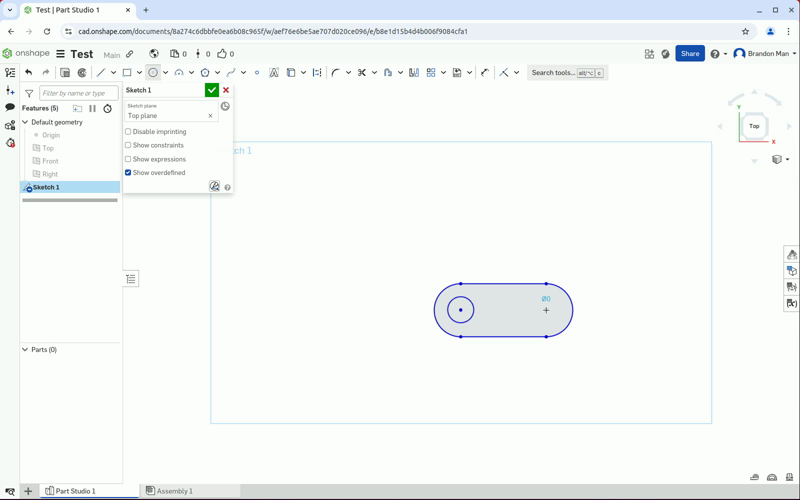
mouse_move(558, 309)
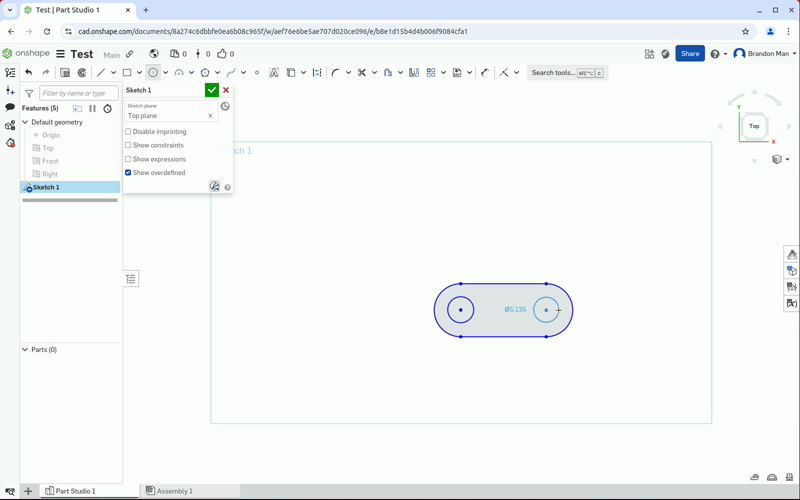
click(558, 309)
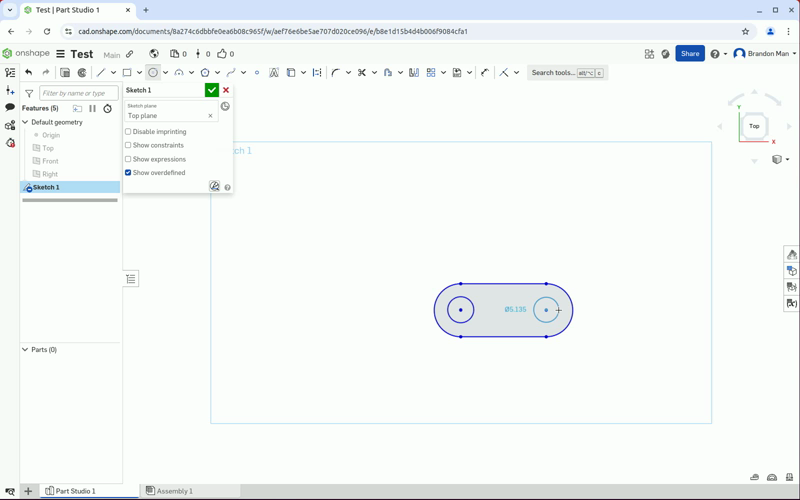
key(esc)
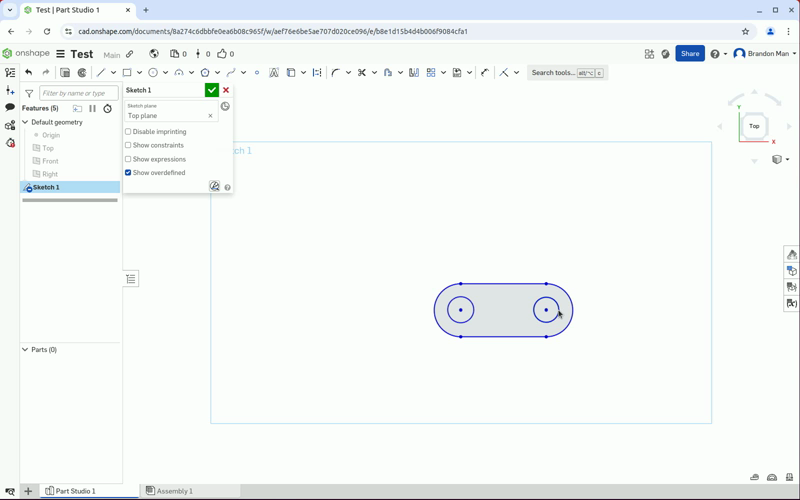
mouse_move(501, 308)
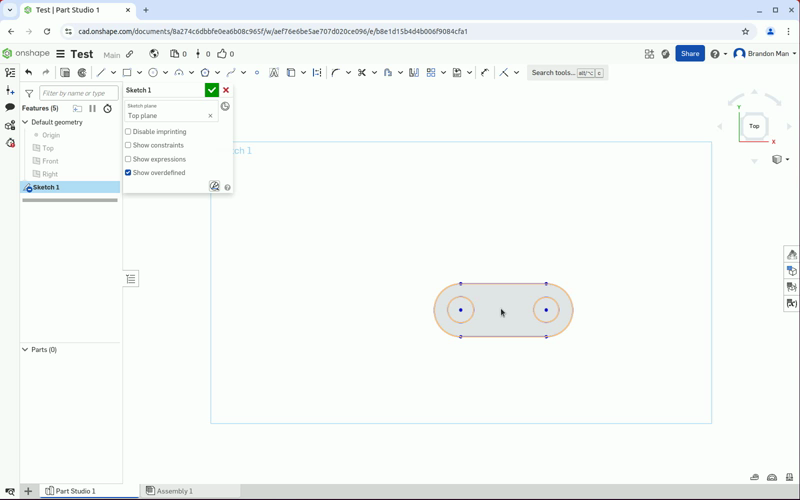
click(501, 308)
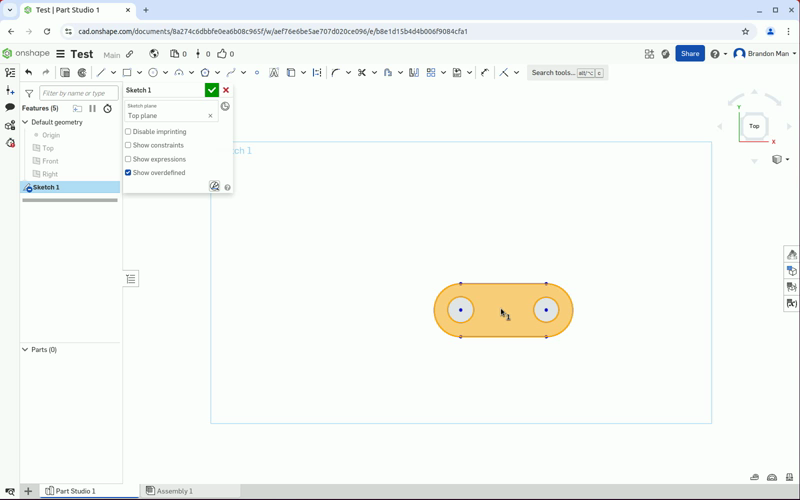
mouse_move(73, 352)
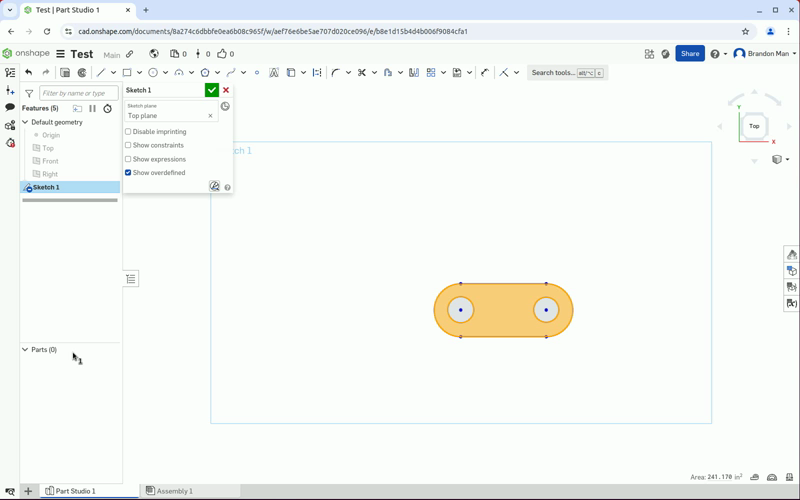
key(shift+y)
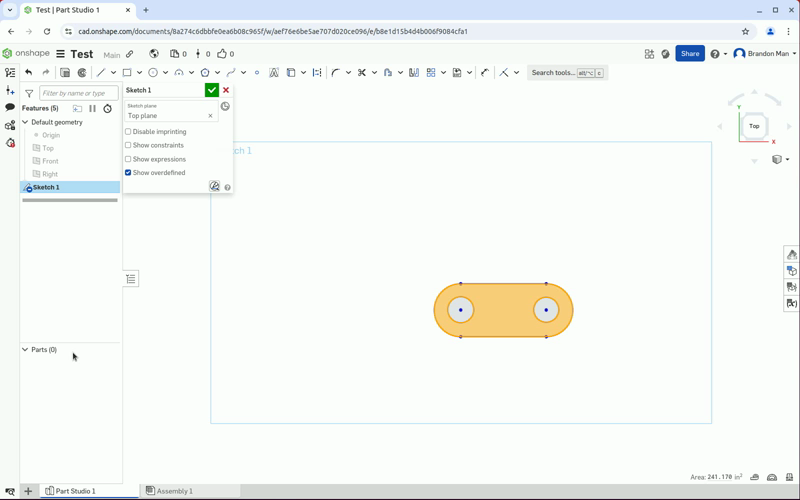
key(shift+e)
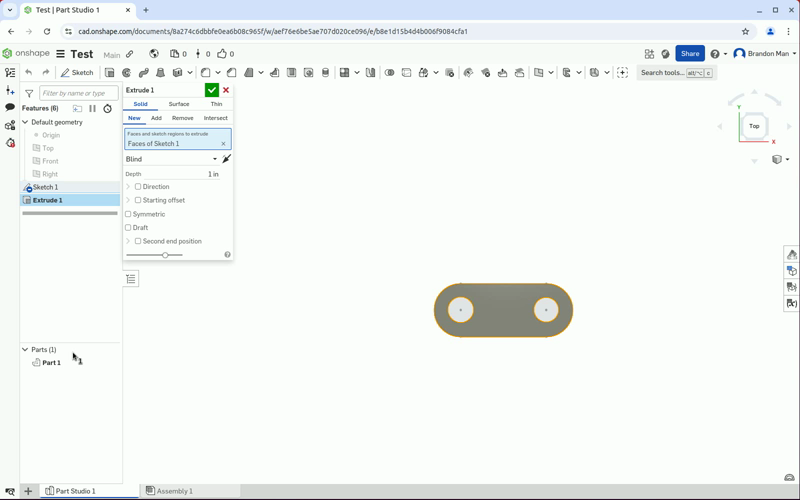
mouse_move(143, 106)
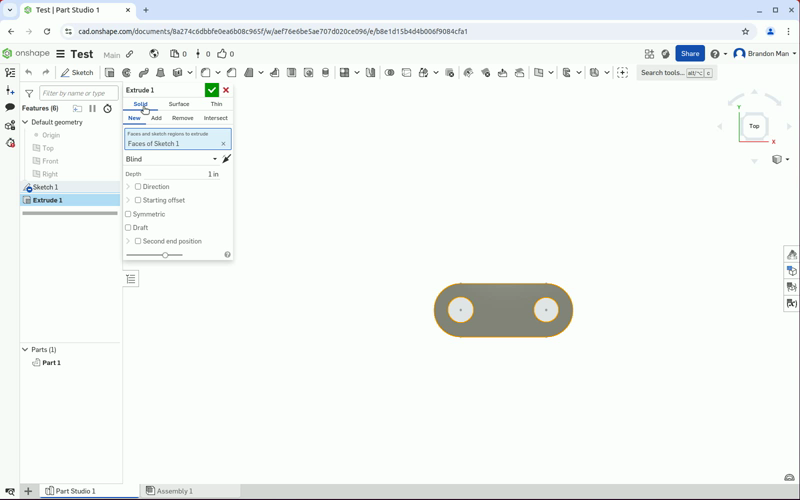
click(143, 106)
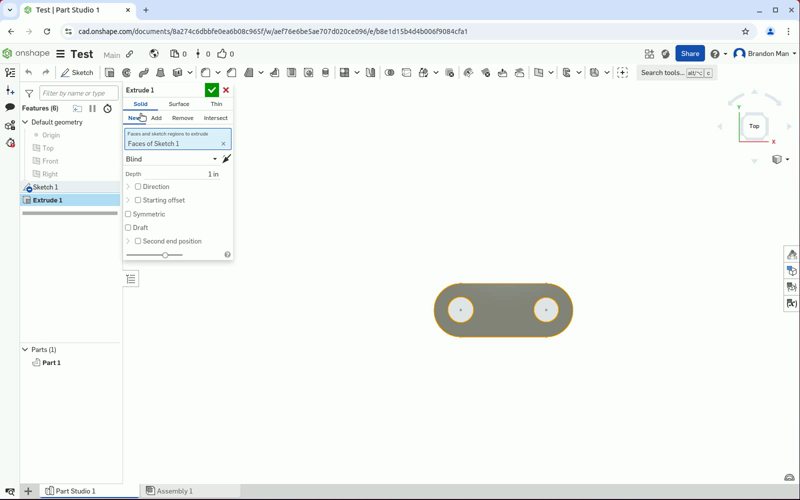
mouse_move(137, 120)
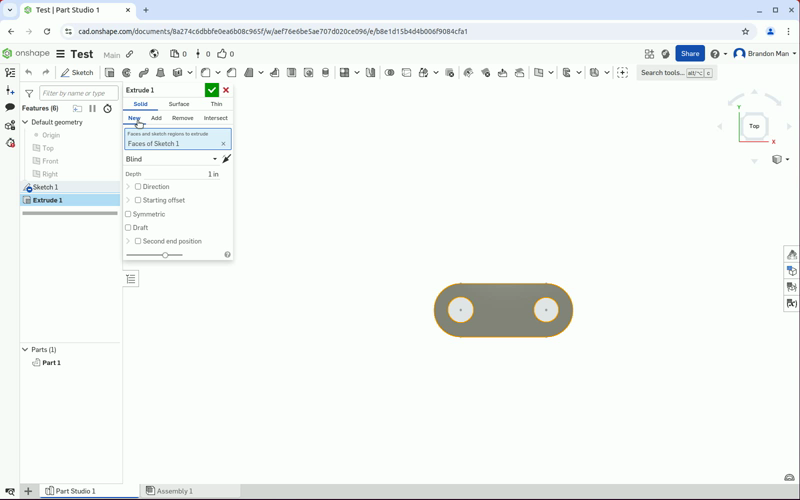
click(137, 120)
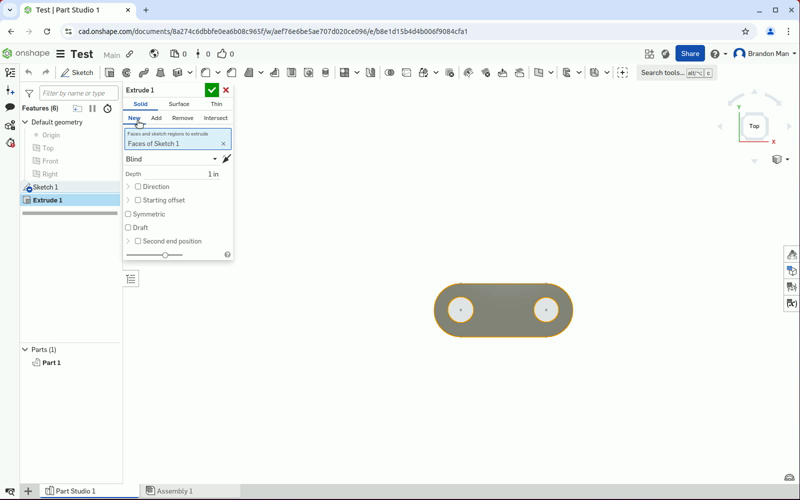
key(tab, 4)
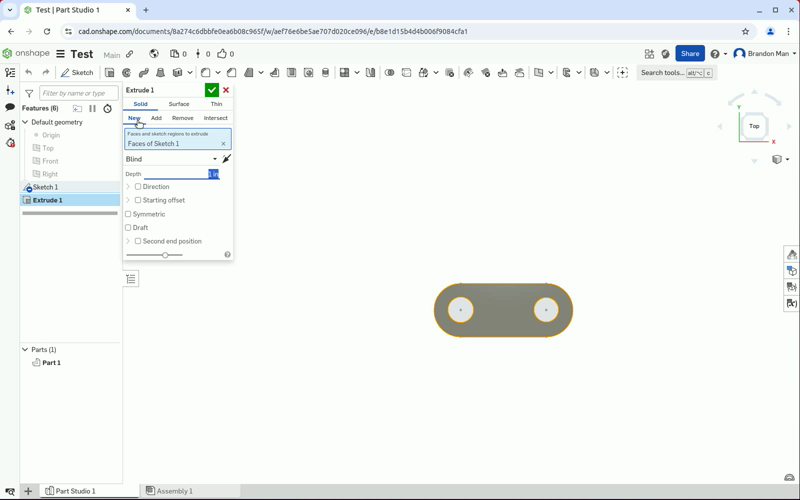
text(4.333)
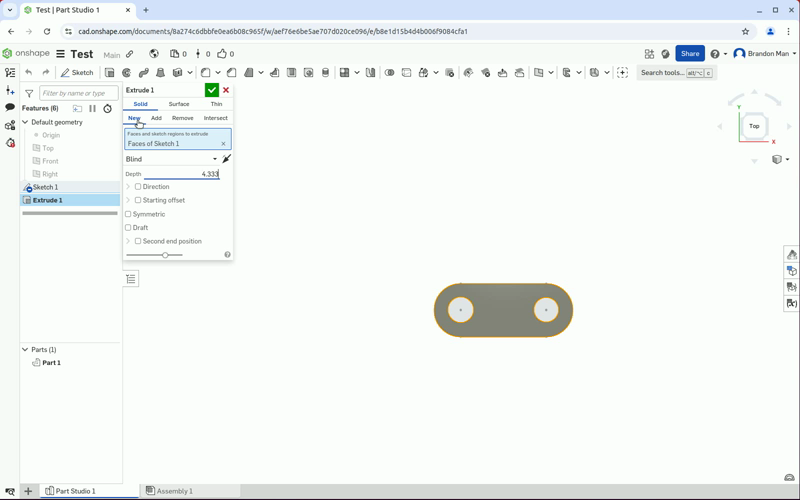
key(enter)
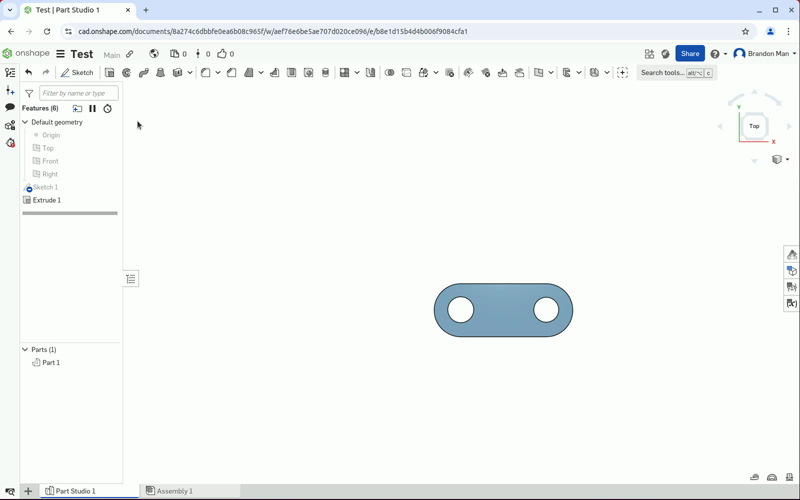
key(shift+h)
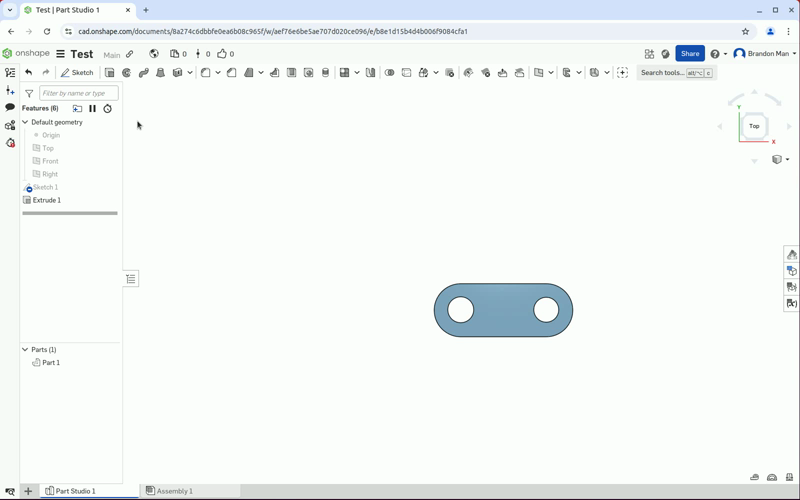
key(shift+h)
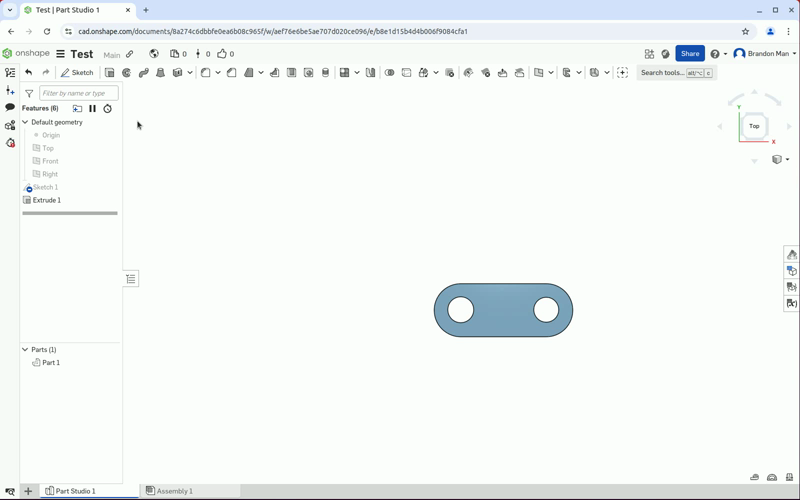
mouse_move(73, 189)
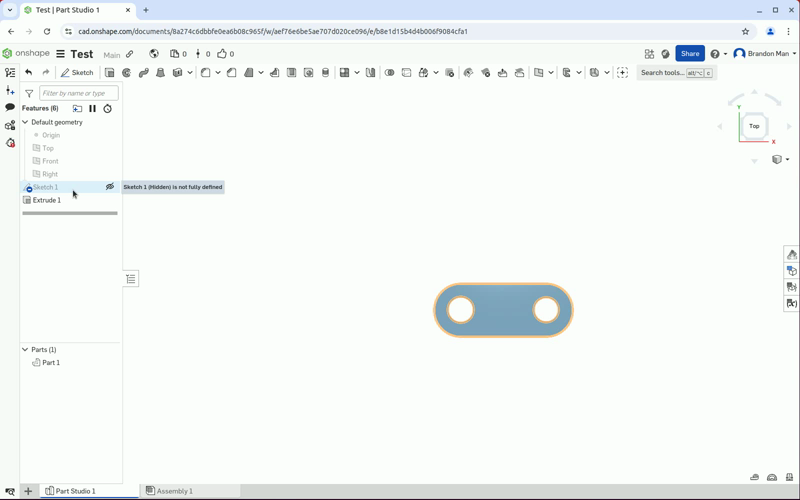
click(73, 189)
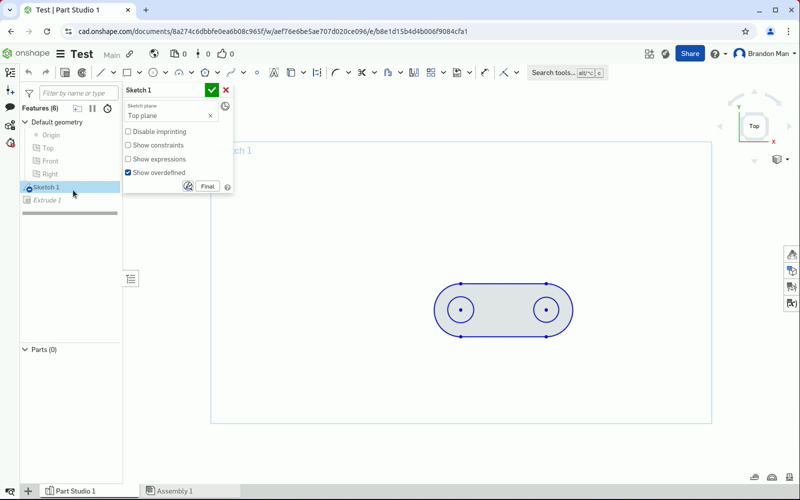
mouse_move(229, 92)
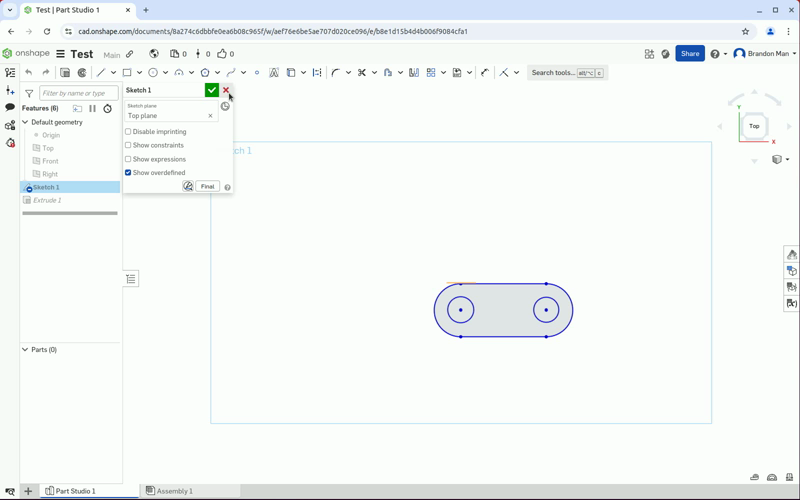
click(229, 92)
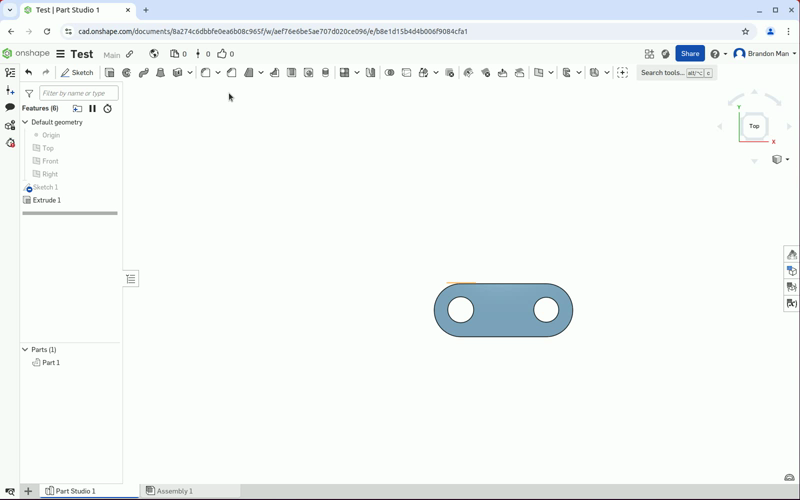
mouse_move(73, 352)
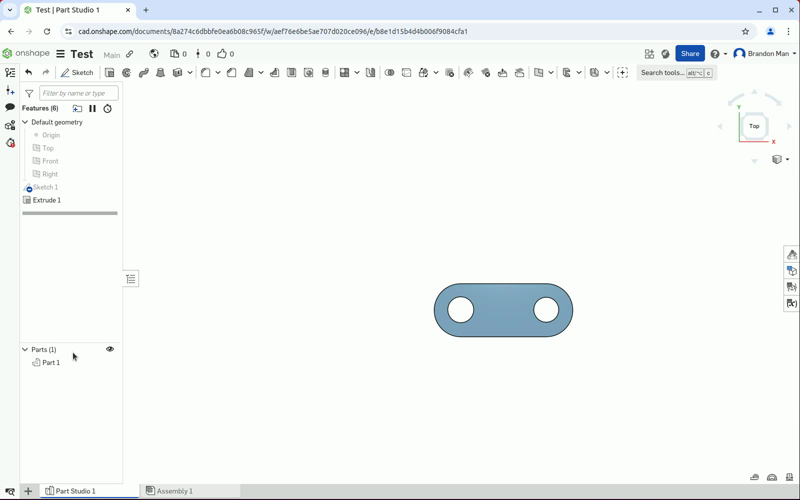
key(y)
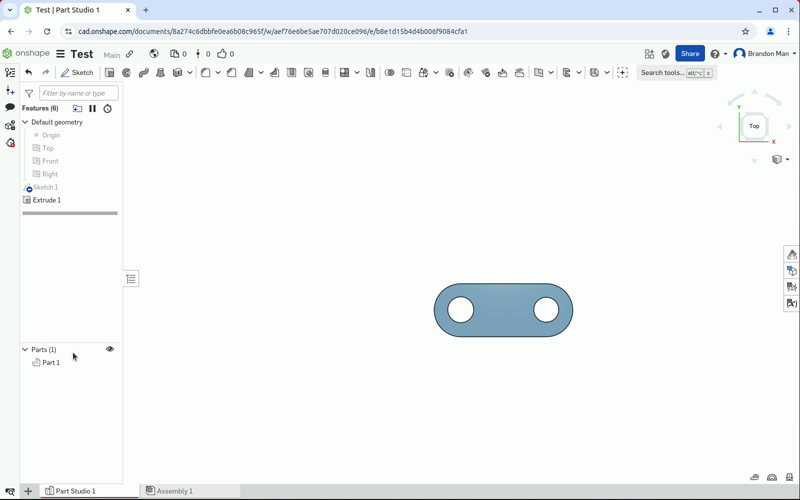
key(shift+p)
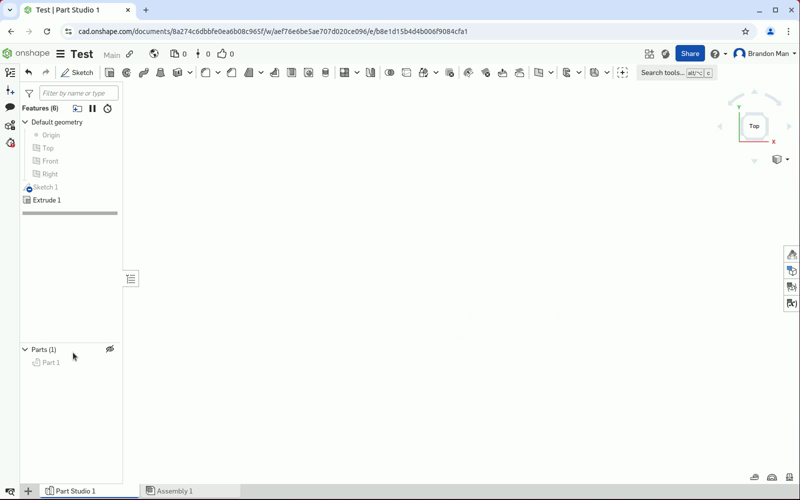
key(space)
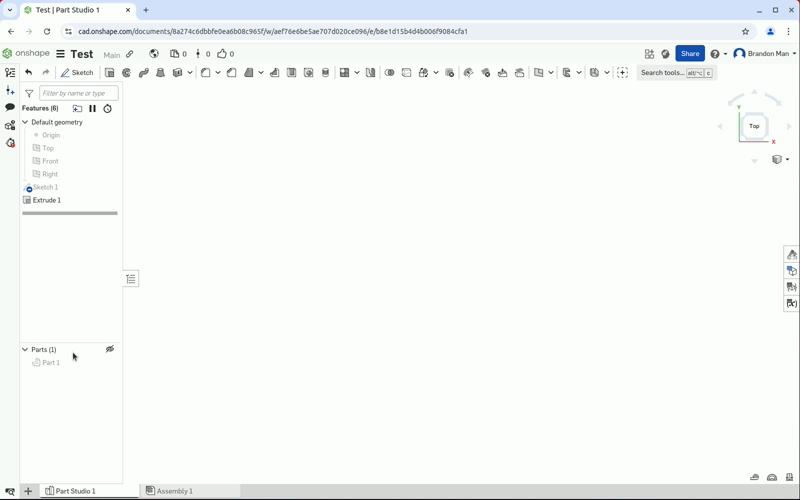
key_down(shift)
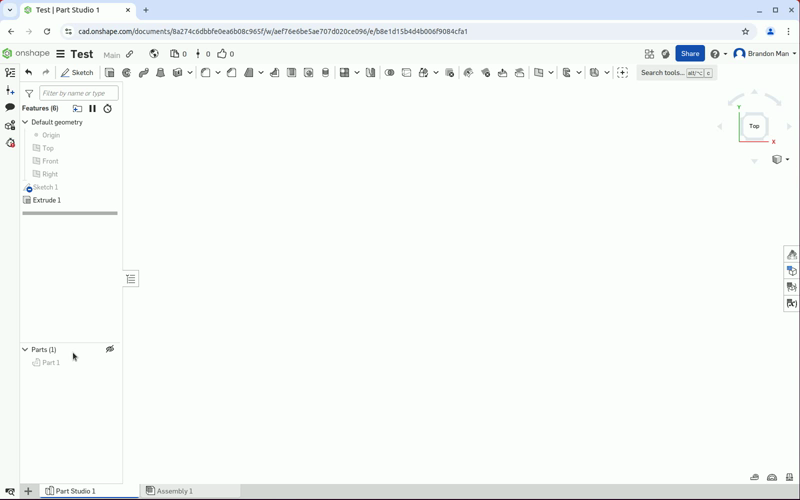
key(up)
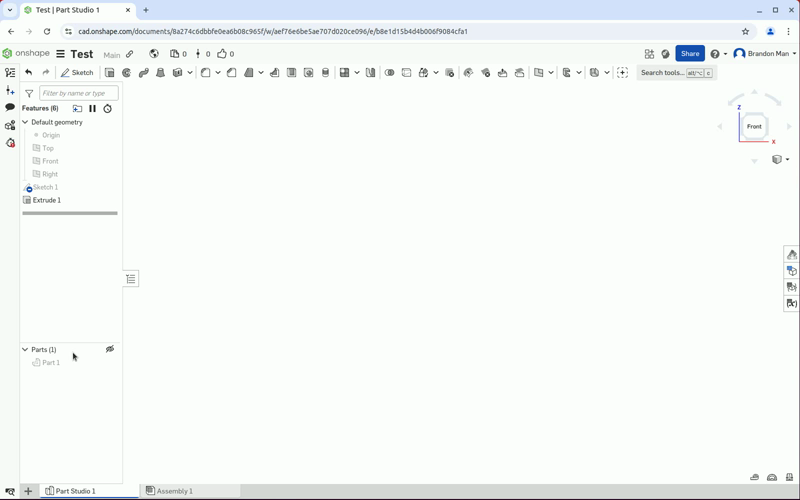
key_up(shift)
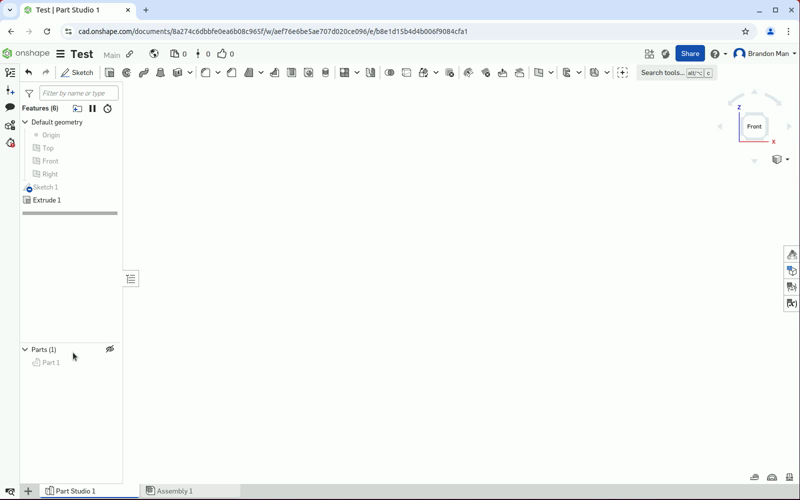
mouse_move(73, 352)
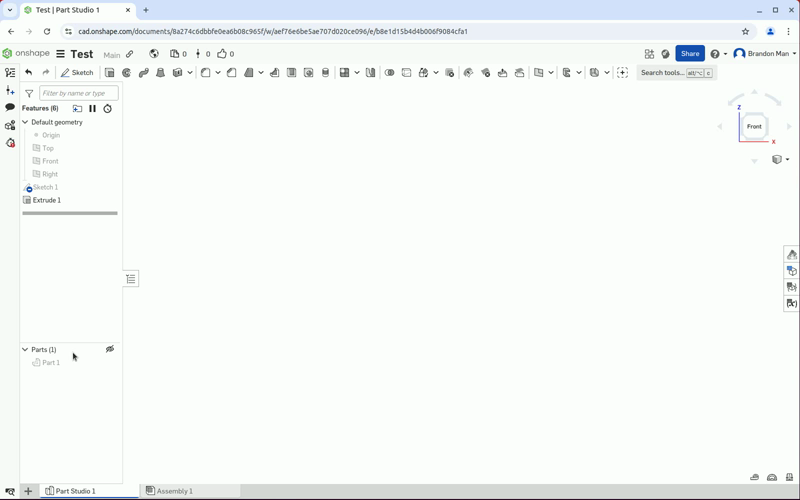
key(shift+y)
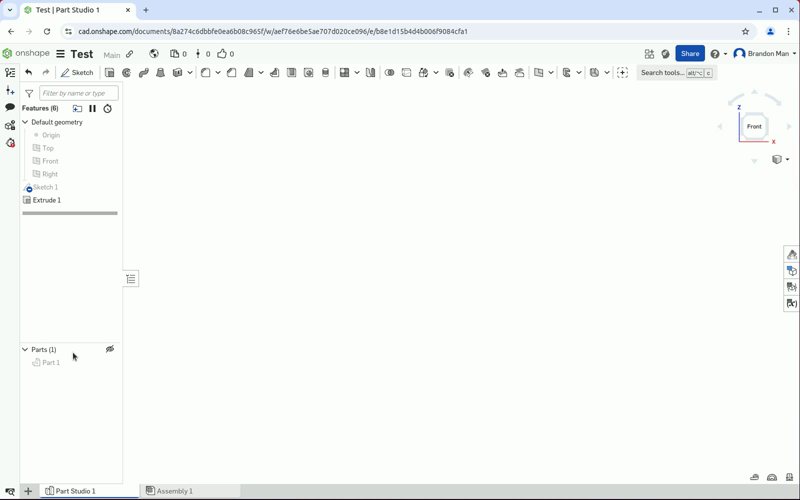
key(shift+s)
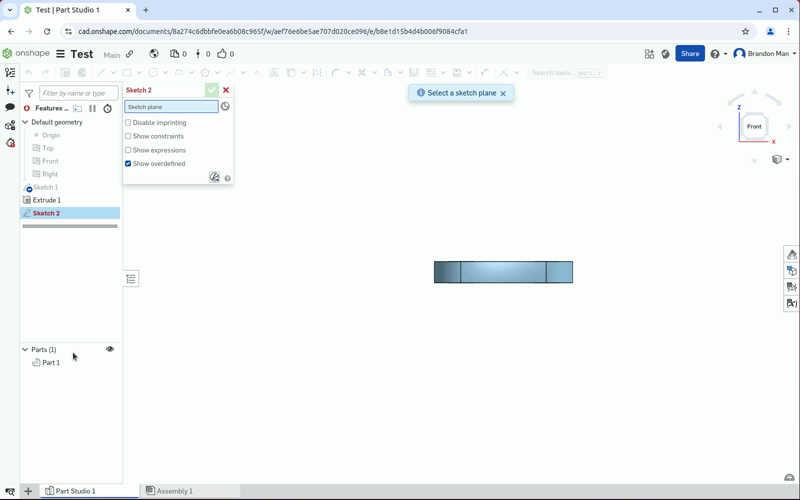
mouse_move(73, 163)
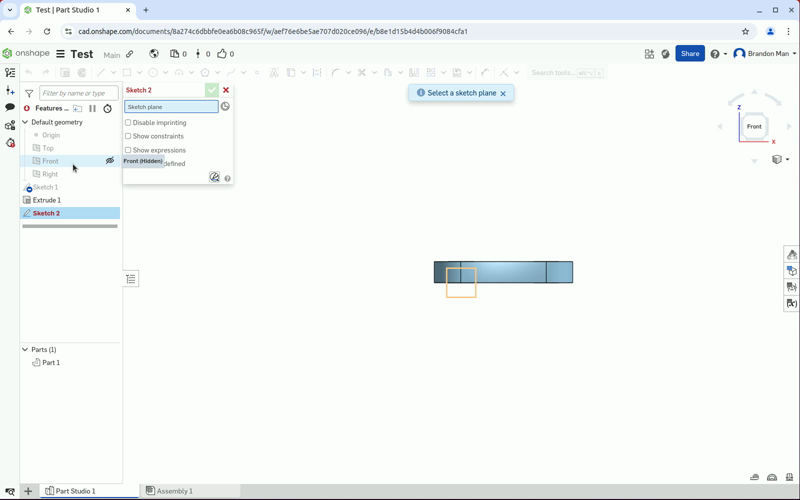
click(73, 163)
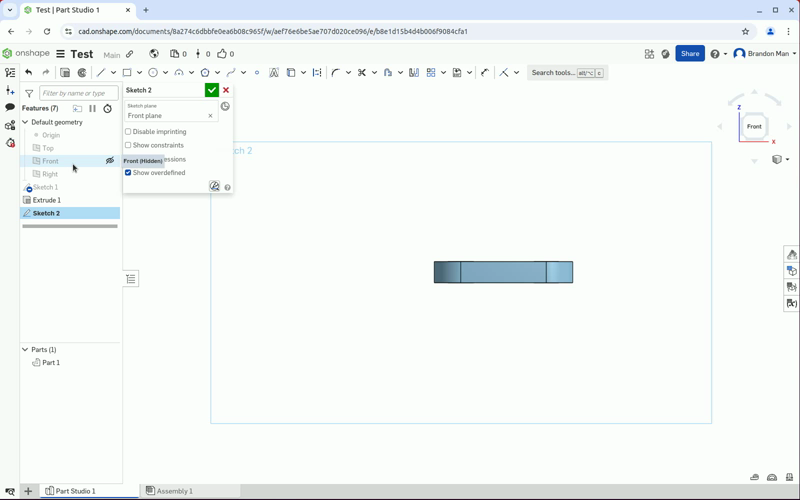
mouse_move(73, 352)
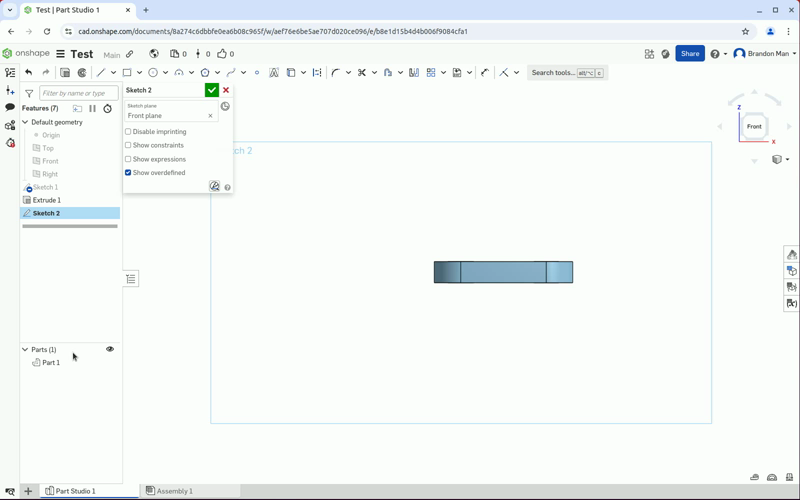
key(y)
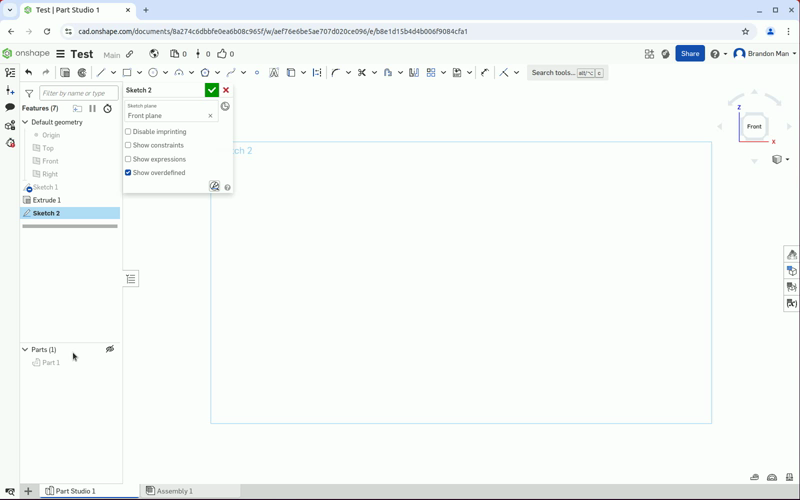
key(l)
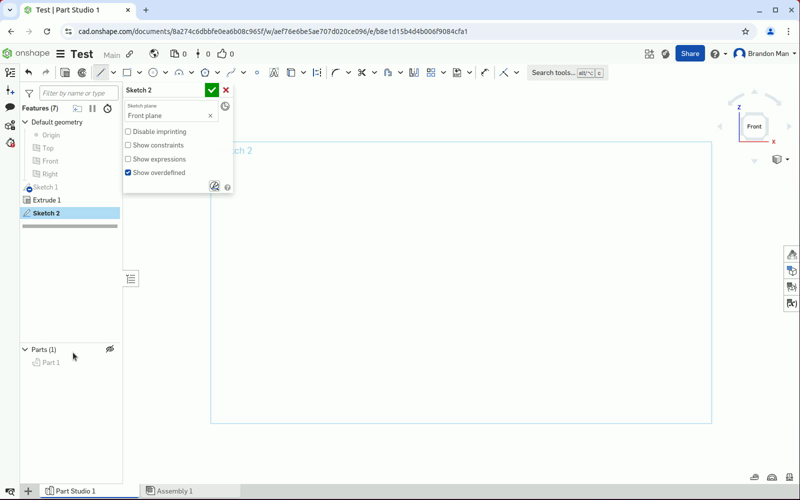
key_down(shift)
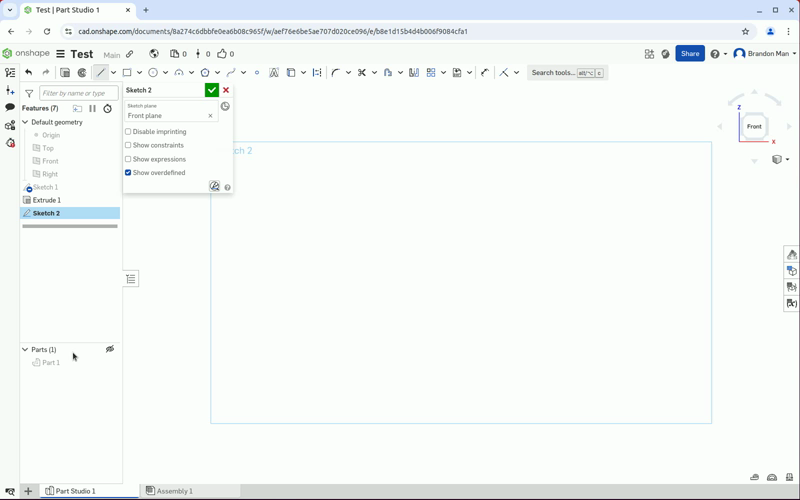
mouse_move(460, 282)
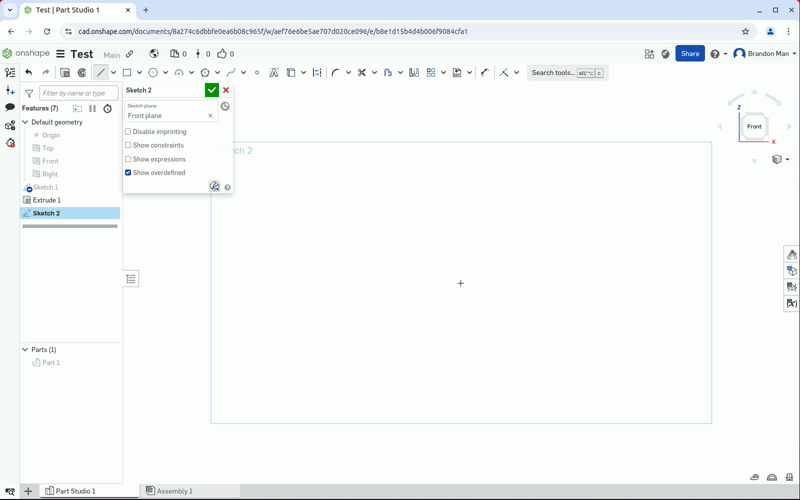
click(460, 282)
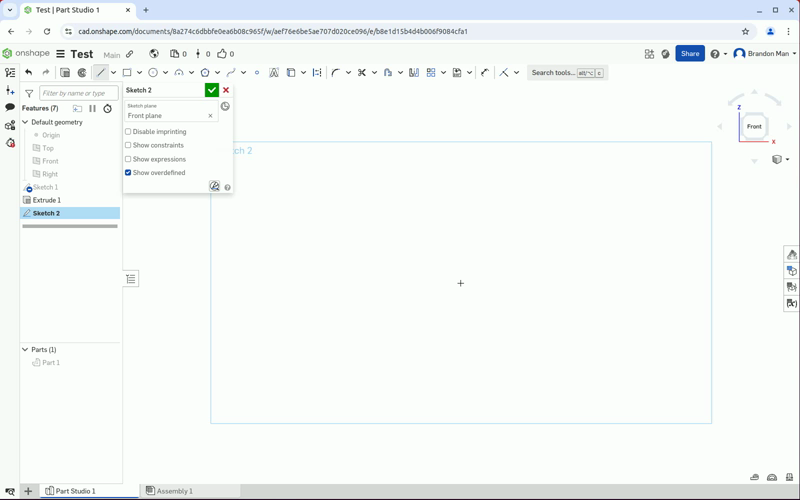
key_up(shift)
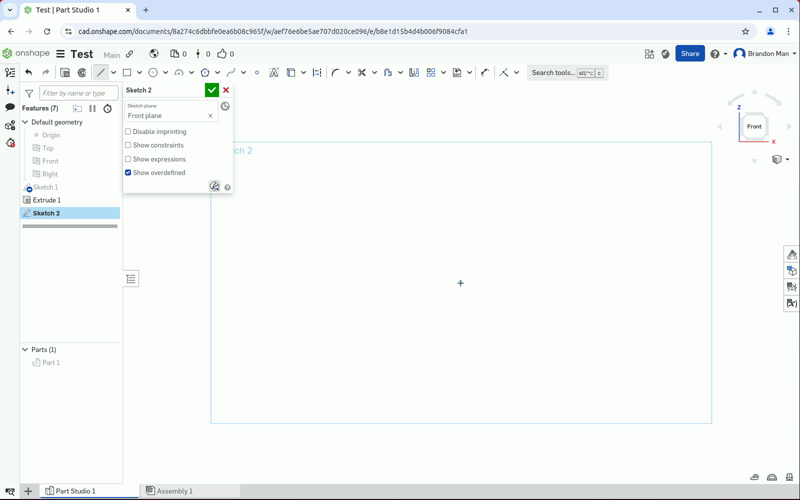
key_down(shift)
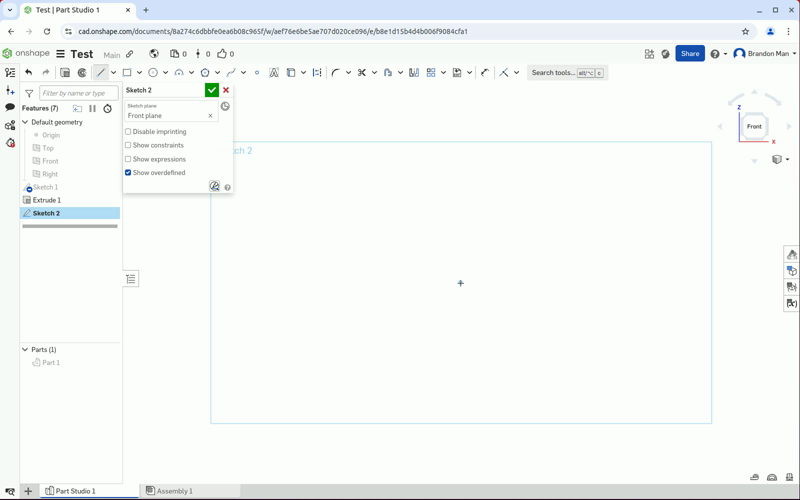
mouse_move(546, 282)
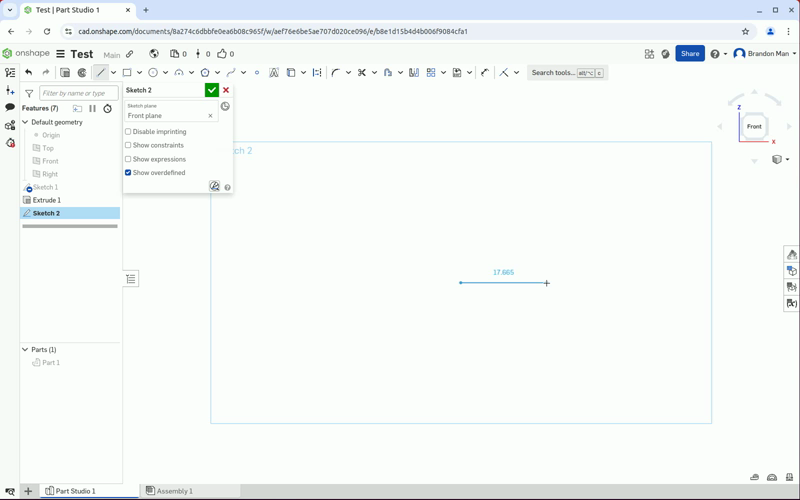
click(546, 282)
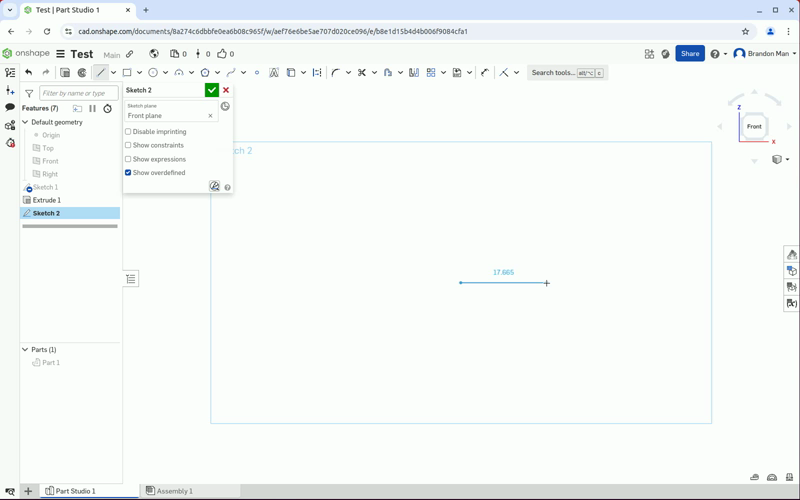
key_up(shift)
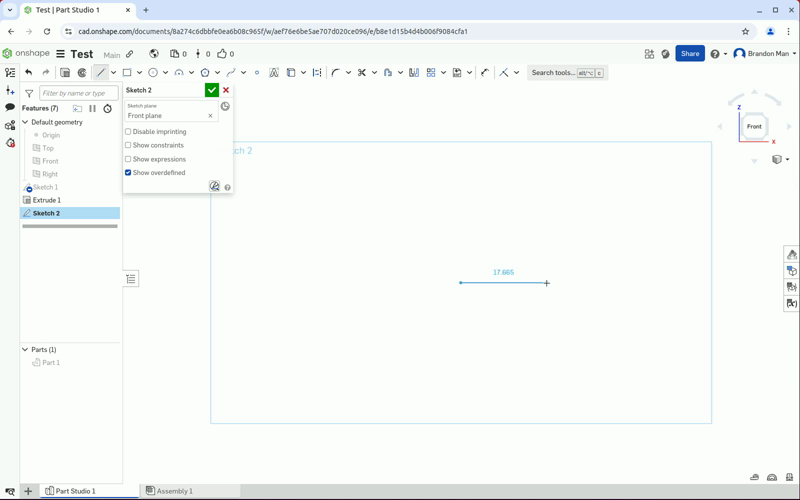
key_down(shift)
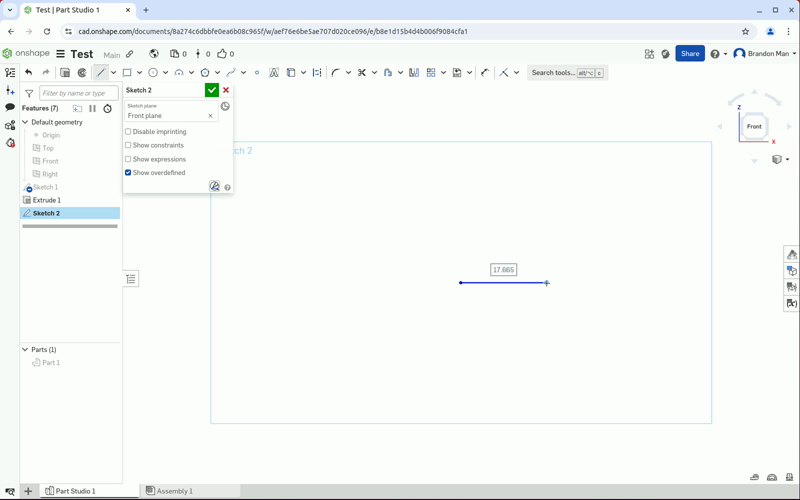
mouse_move(576, 282)
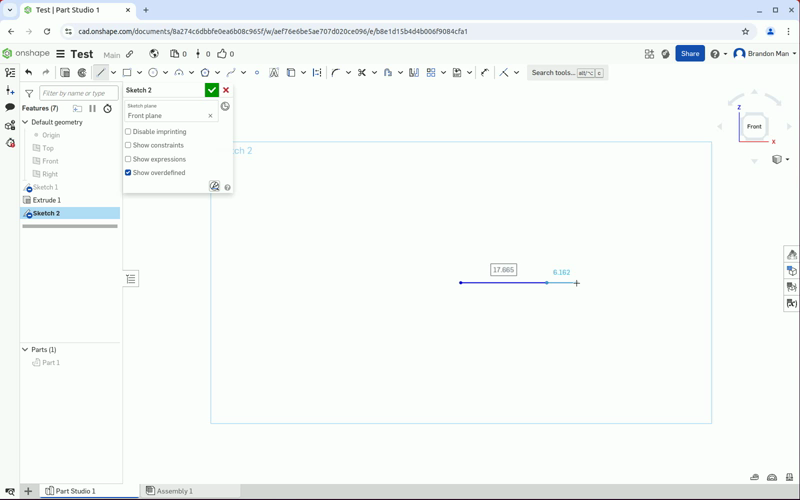
mouse_move(546, 262)
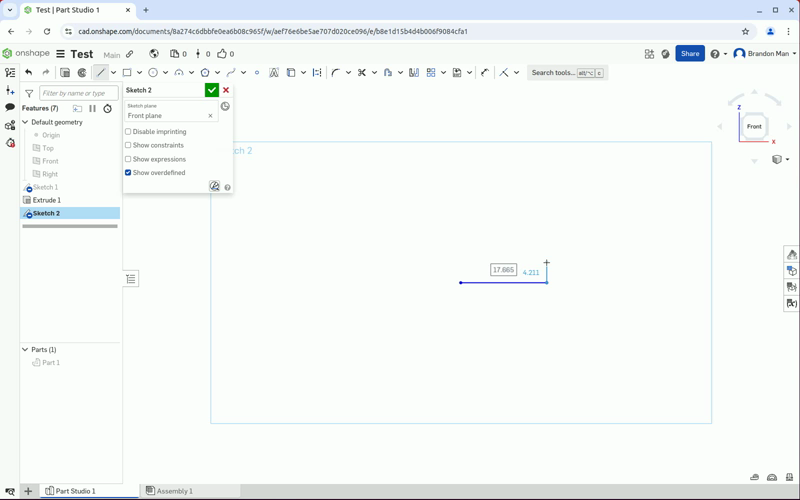
click(546, 262)
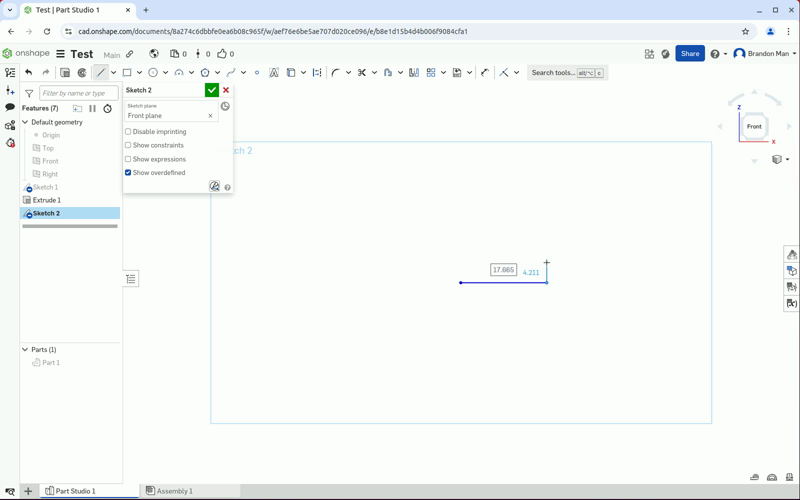
key_up(shift)
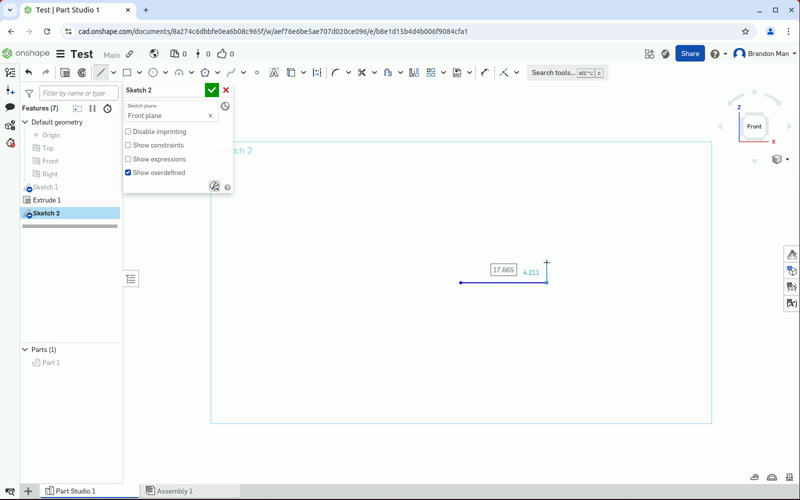
key_down(shift)
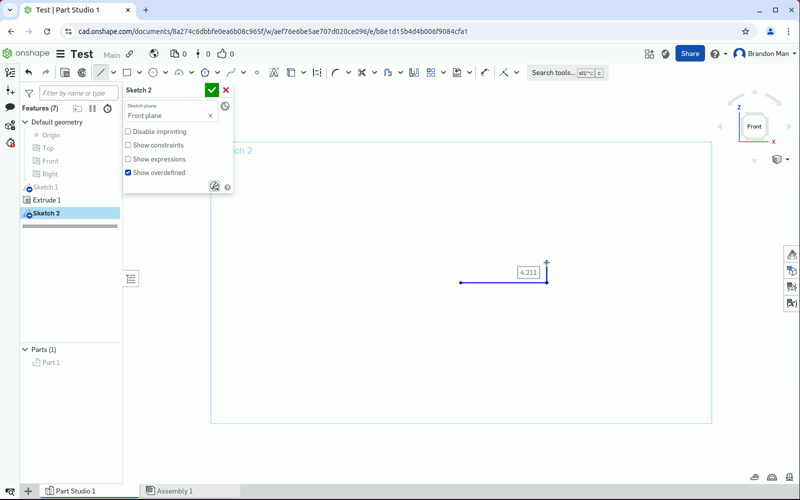
mouse_move(576, 262)
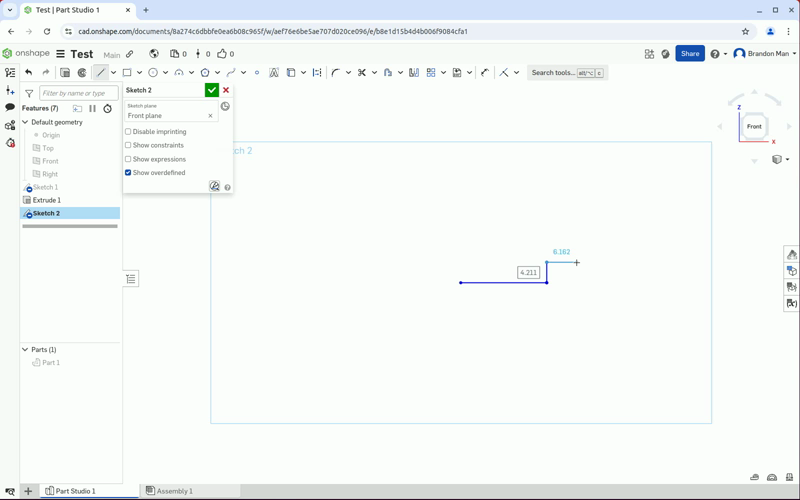
mouse_move(525, 262)
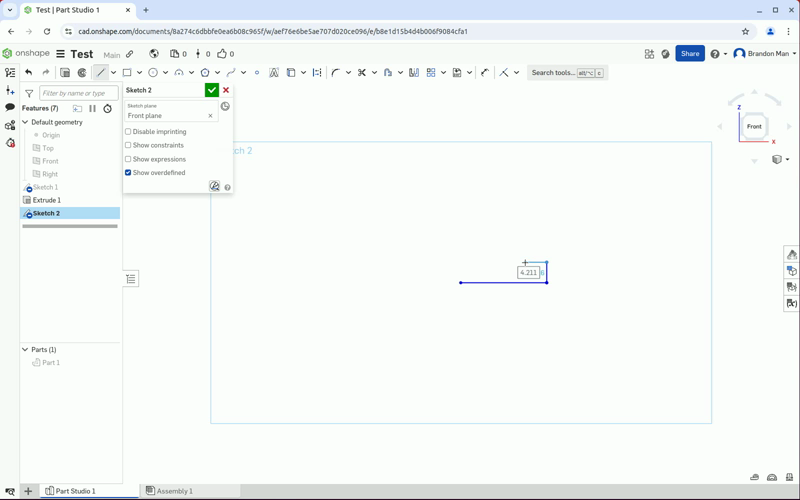
click(525, 262)
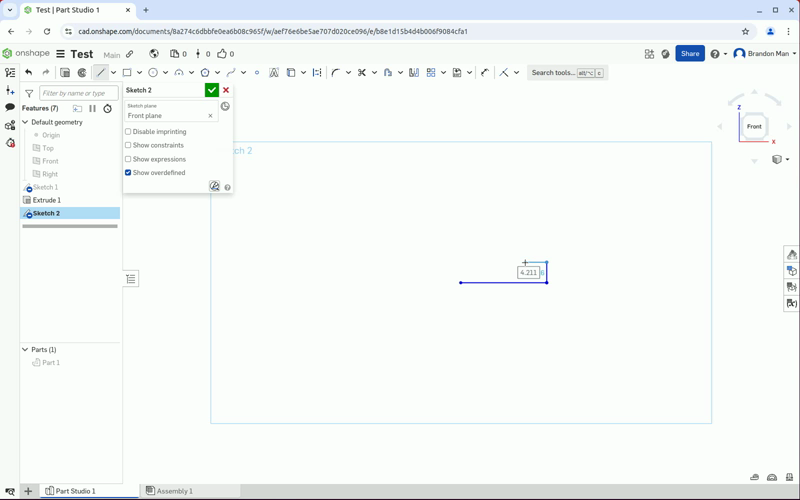
key_up(shift)
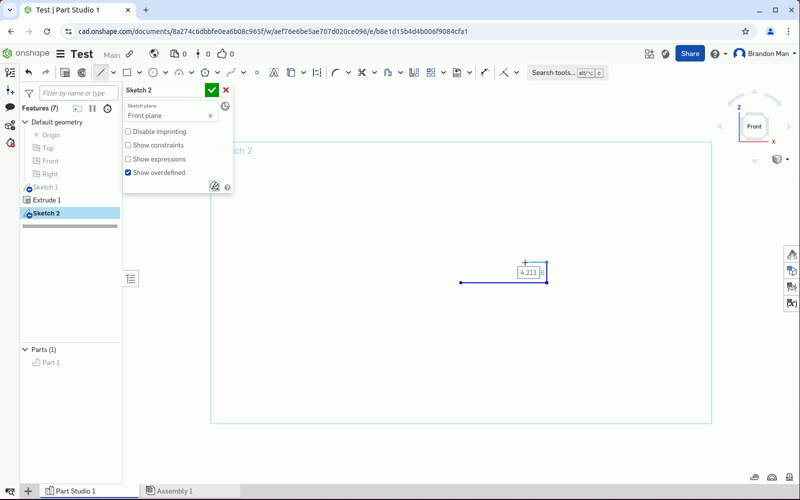
key_down(shift)
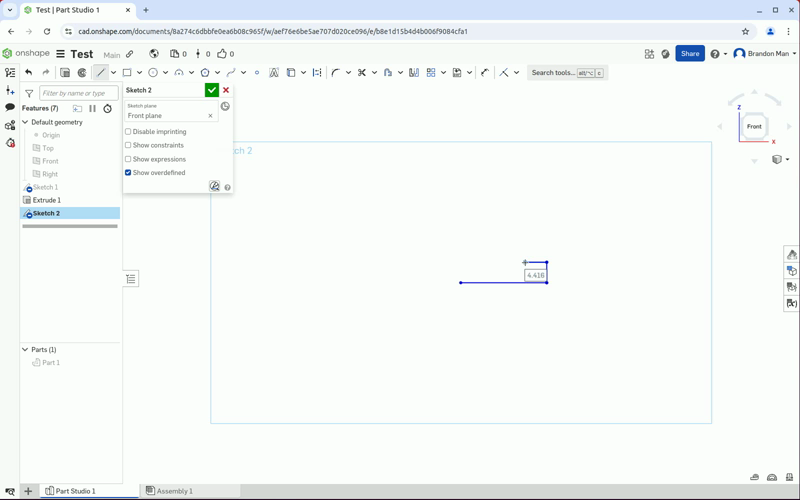
mouse_move(555, 262)
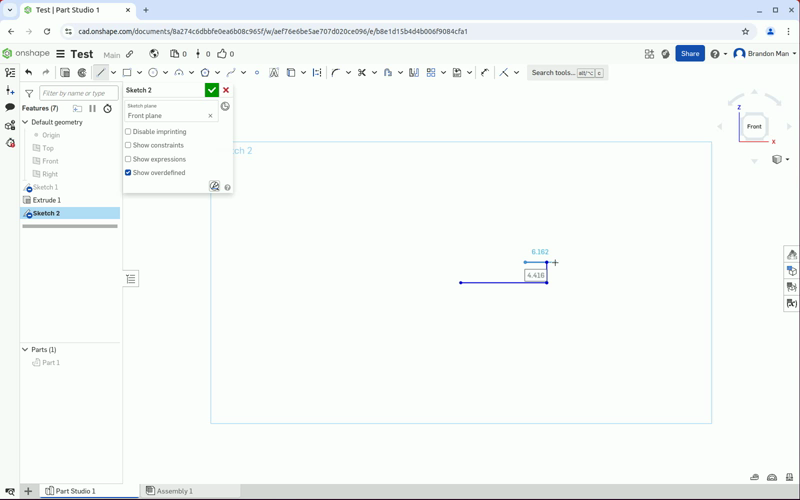
mouse_move(525, 229)
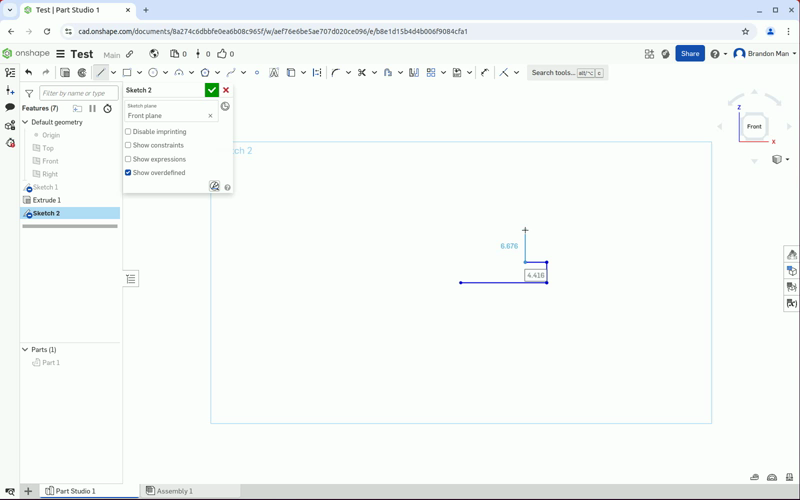
click(525, 229)
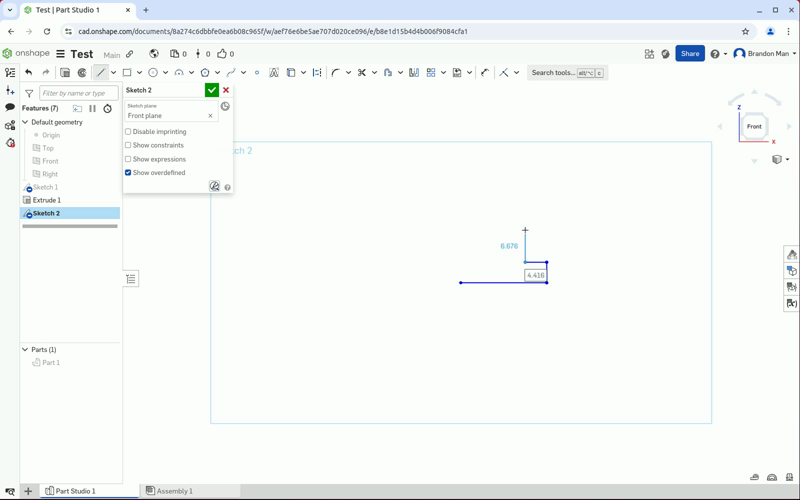
key_up(shift)
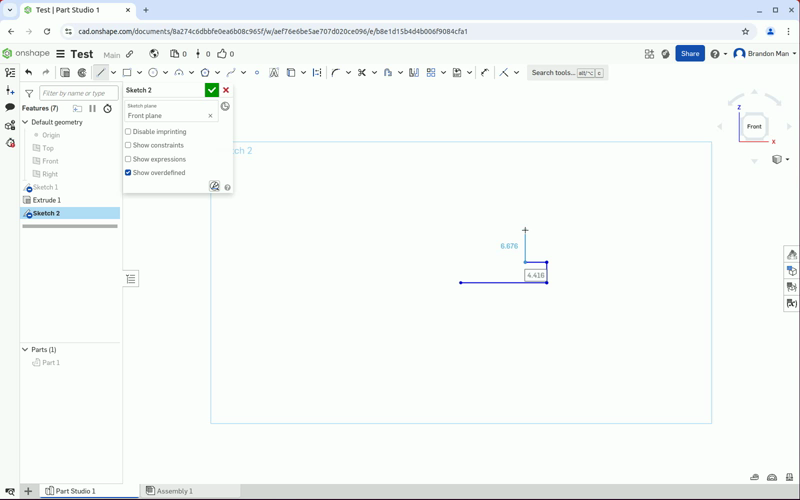
key_down(shift)
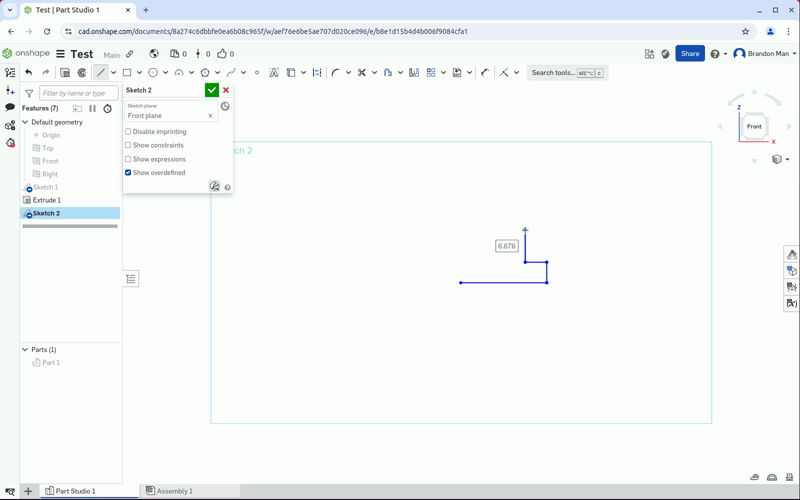
mouse_move(555, 229)
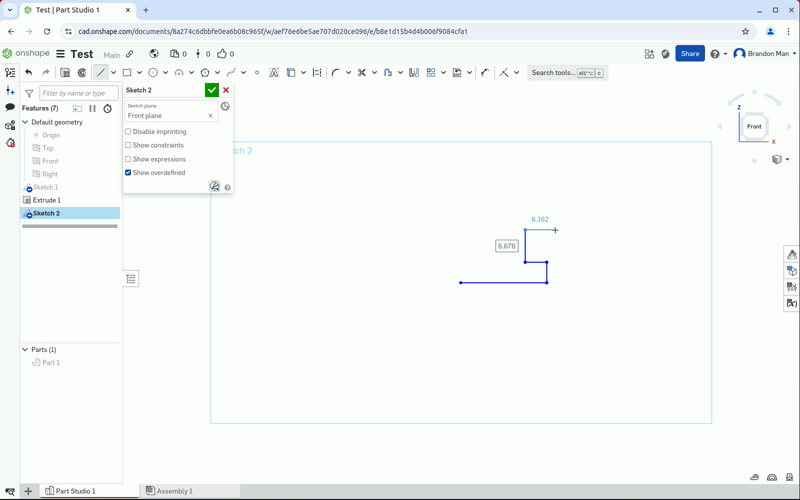
mouse_move(482, 229)
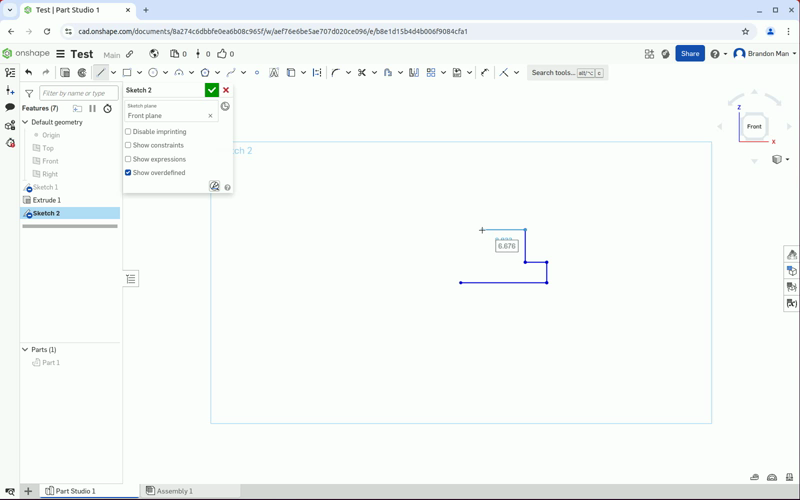
click(482, 229)
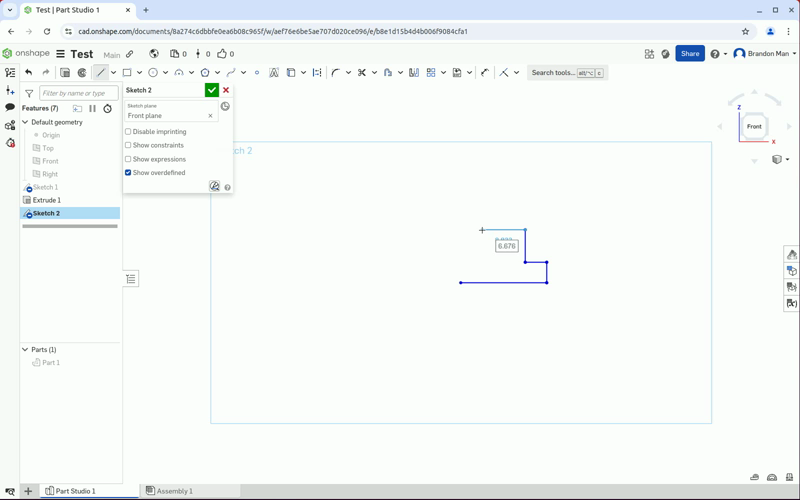
key_up(shift)
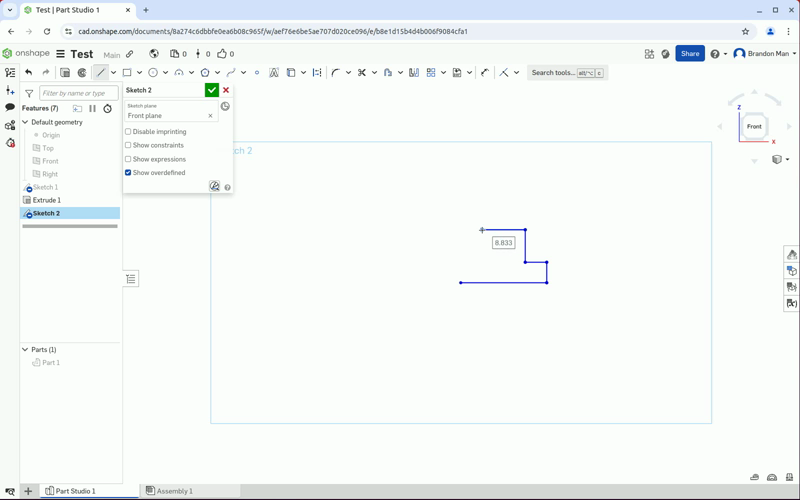
key_down(shift)
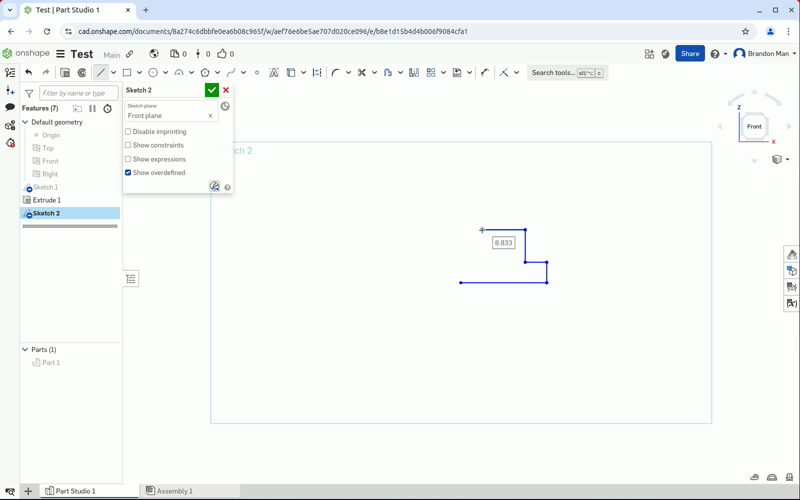
mouse_move(512, 229)
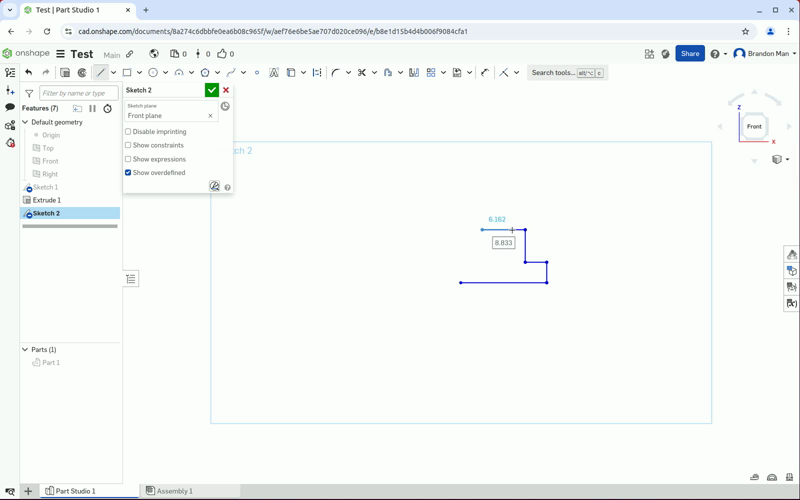
mouse_move(482, 261)
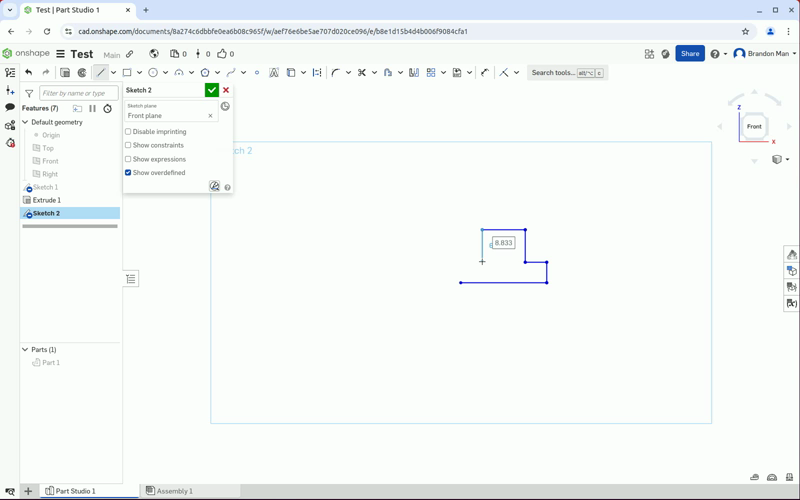
click(482, 261)
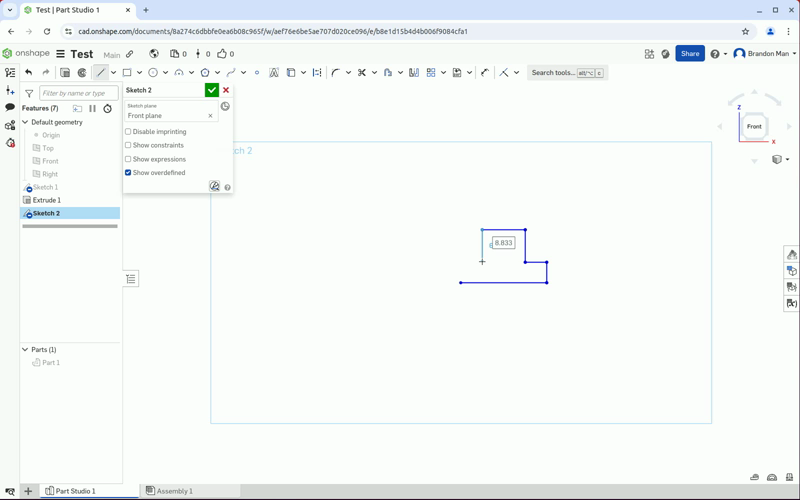
key_up(shift)
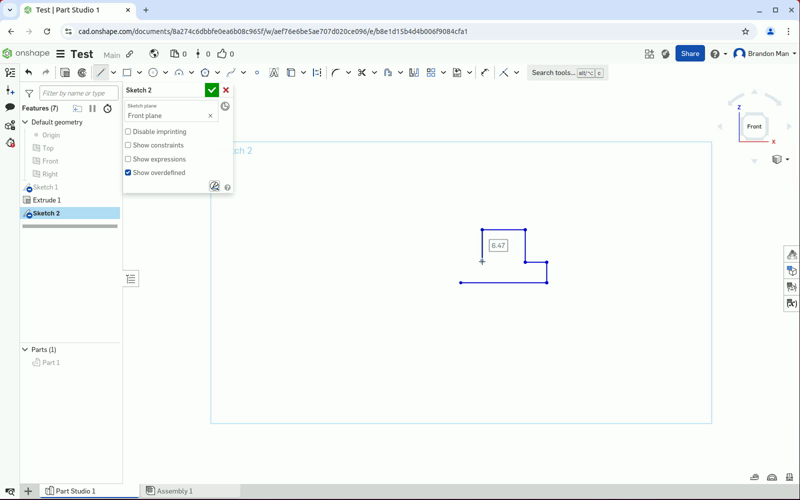
key_down(shift)
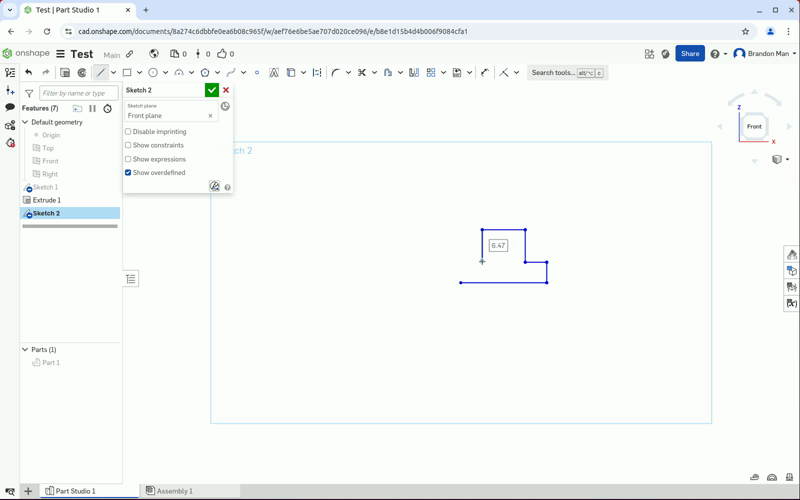
mouse_move(512, 261)
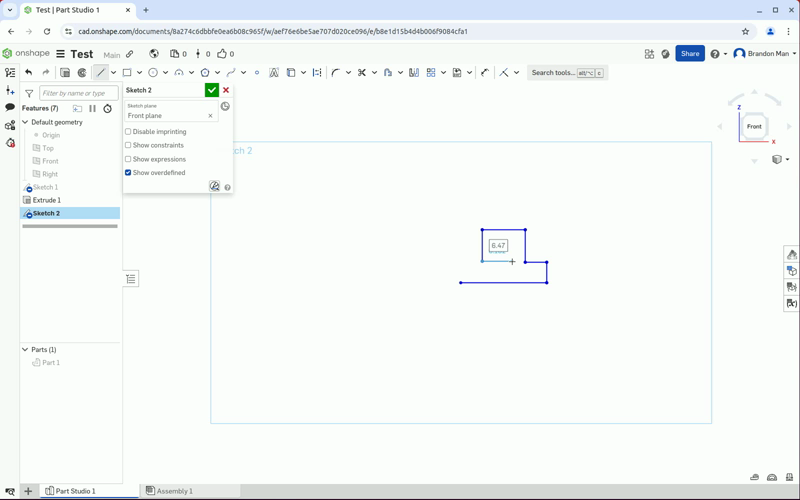
mouse_move(460, 261)
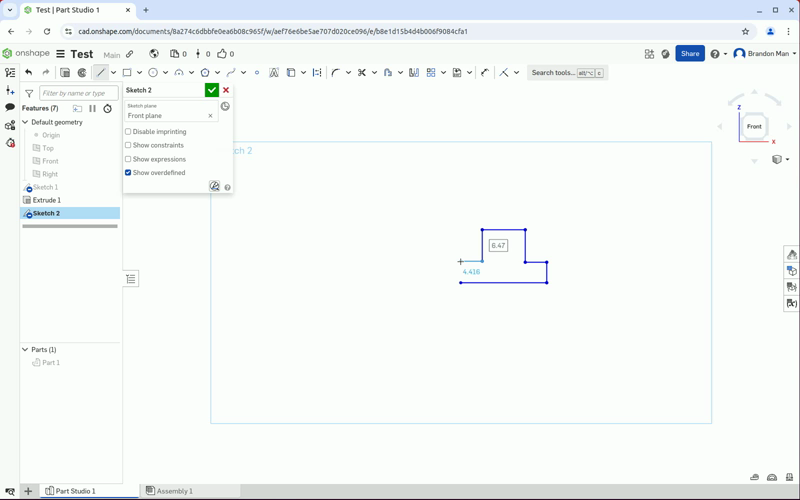
click(460, 261)
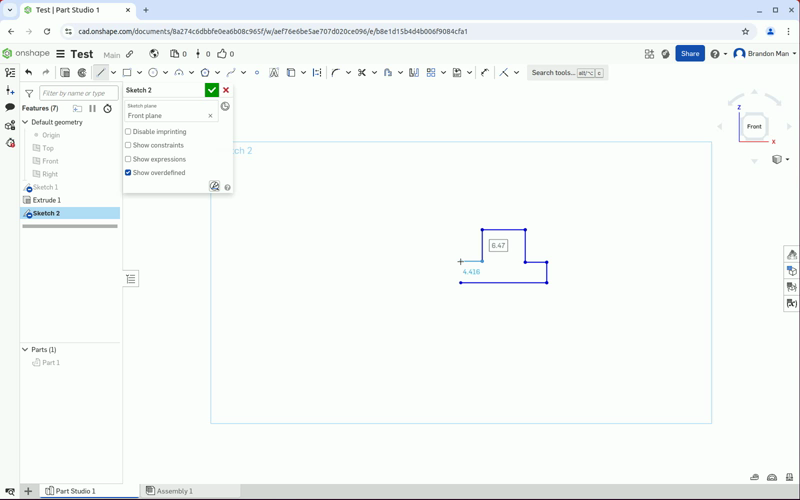
key_up(shift)
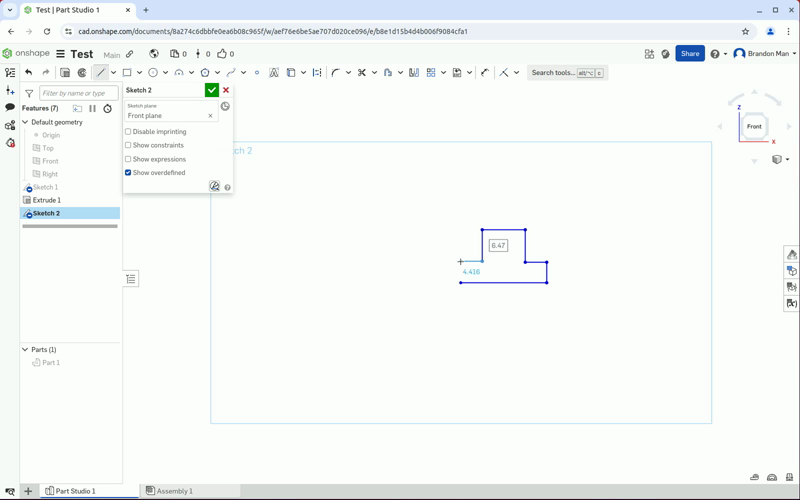
mouse_move(490, 261)
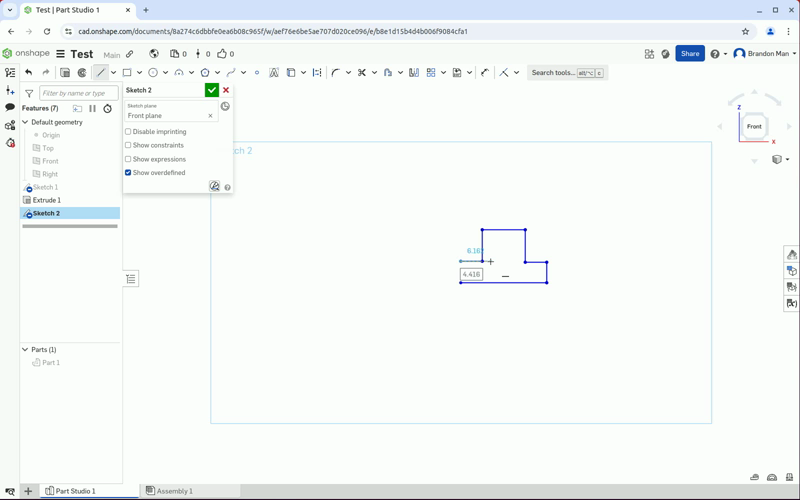
key_down(shift)
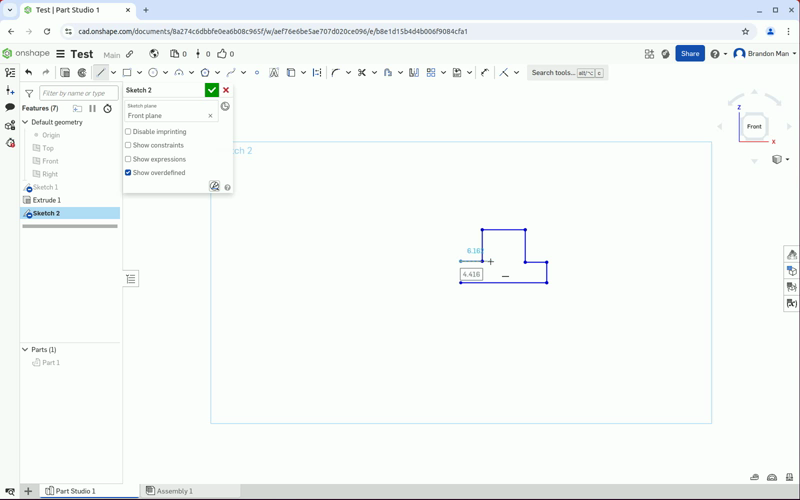
mouse_move(460, 282)
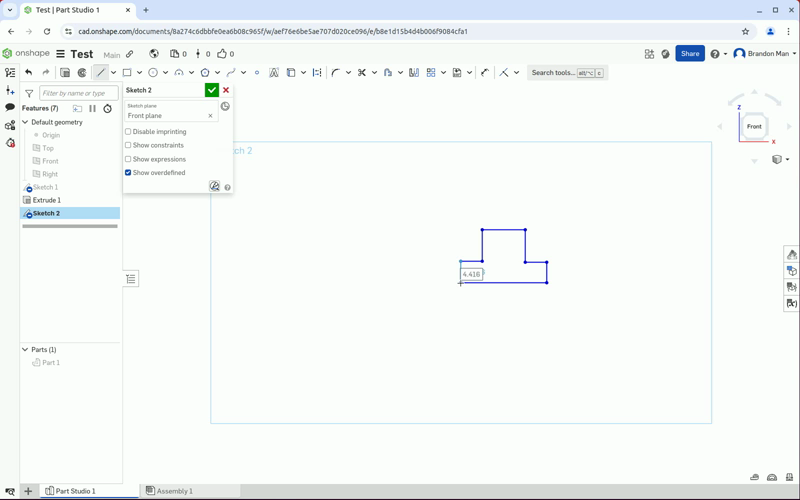
key_up(shift)
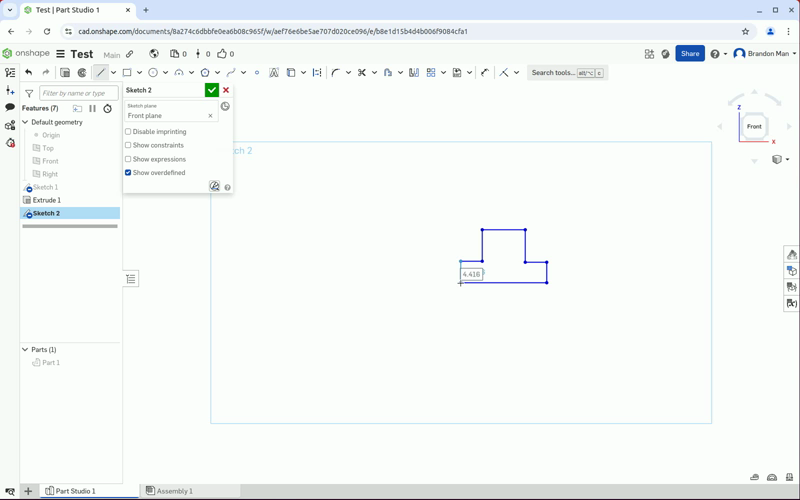
click(460, 282)
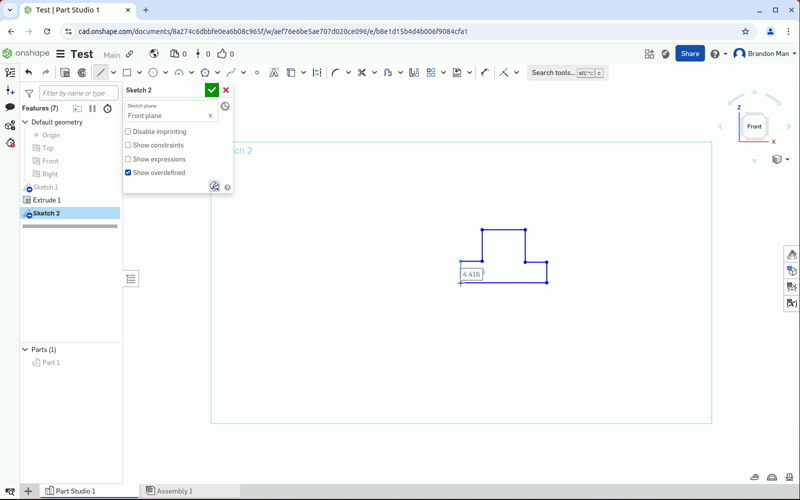
key(esc)
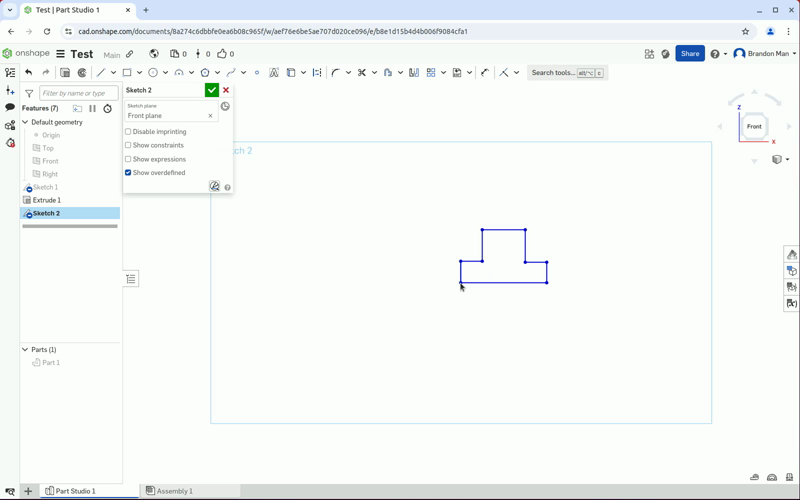
mouse_move(500, 250)
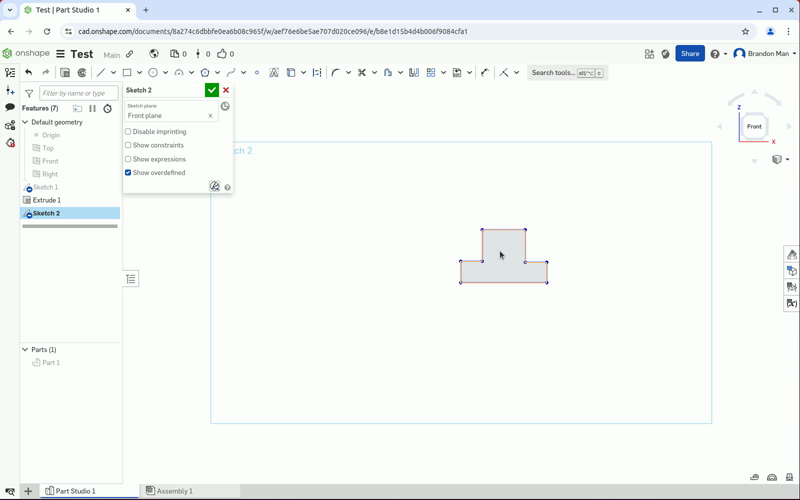
click(500, 250)
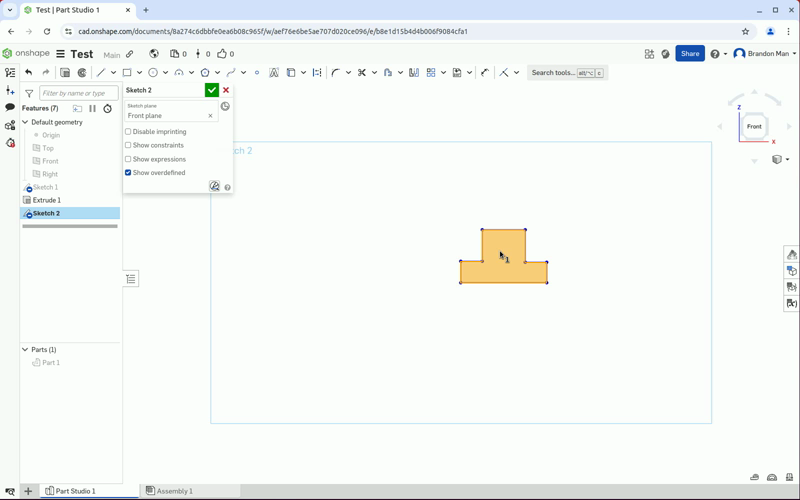
mouse_move(73, 352)
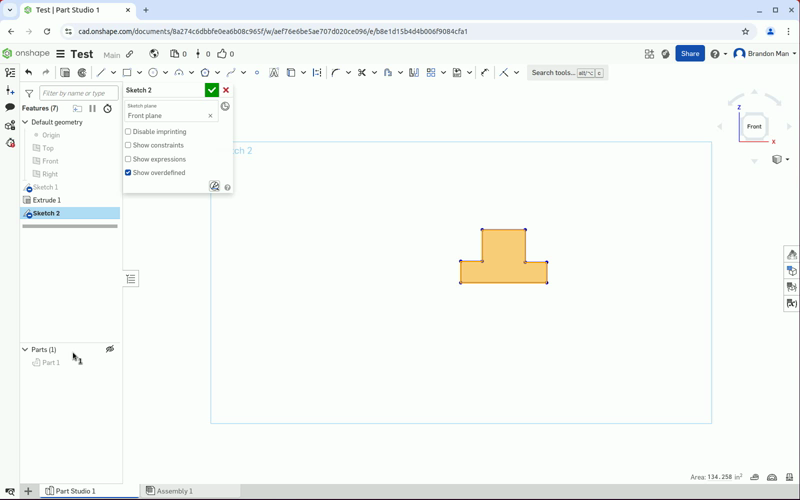
key(shift+y)
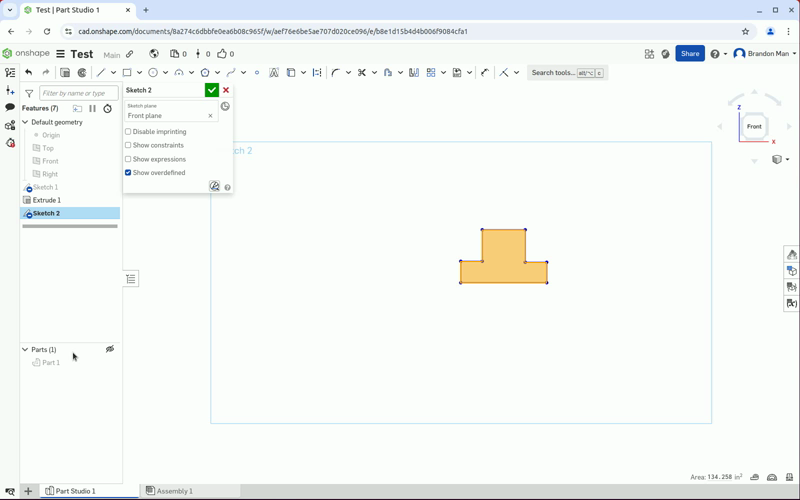
key(shift+e)
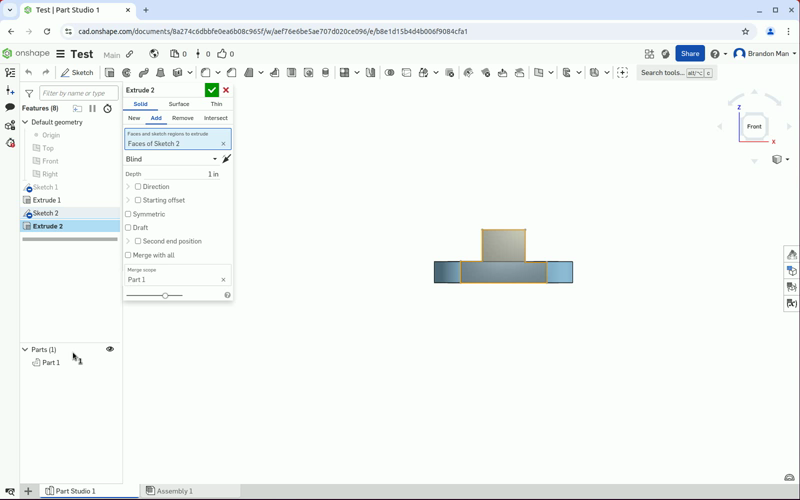
mouse_move(143, 106)
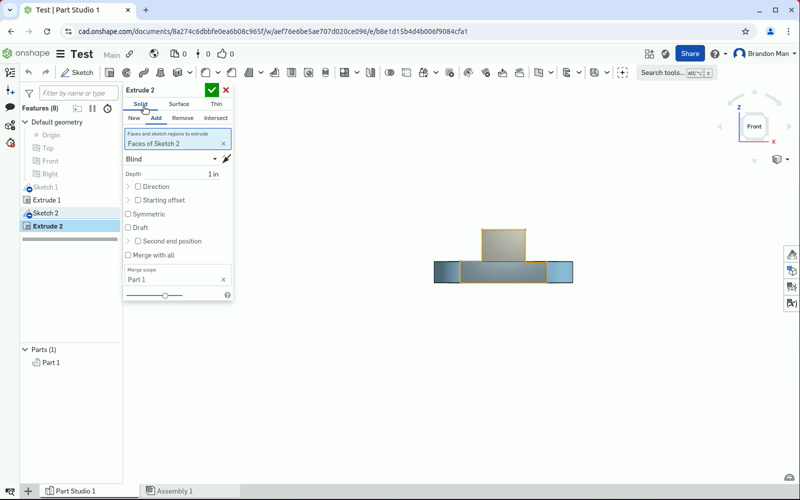
click(143, 106)
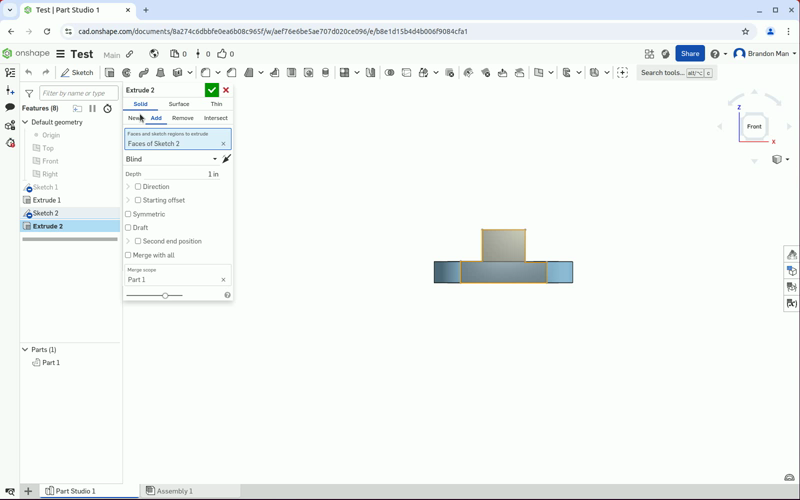
mouse_move(137, 120)
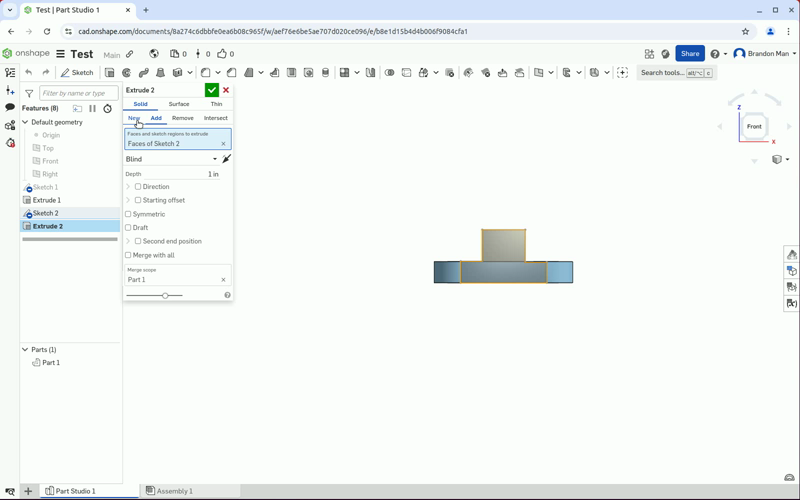
click(137, 120)
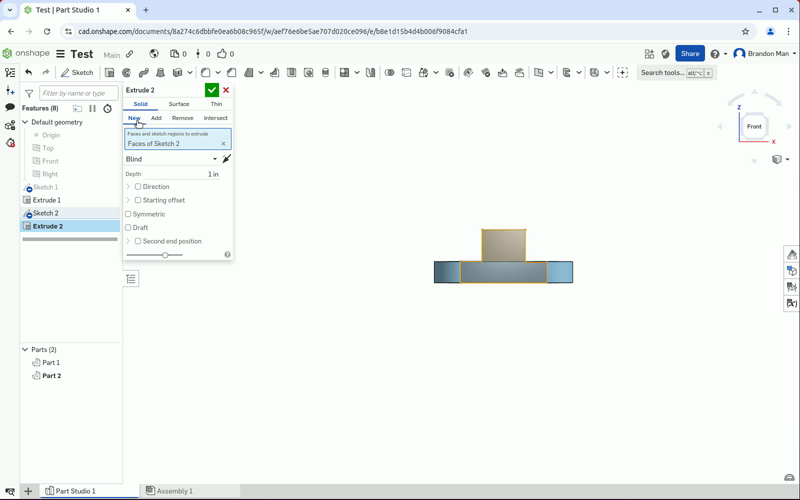
key(tab, 4)
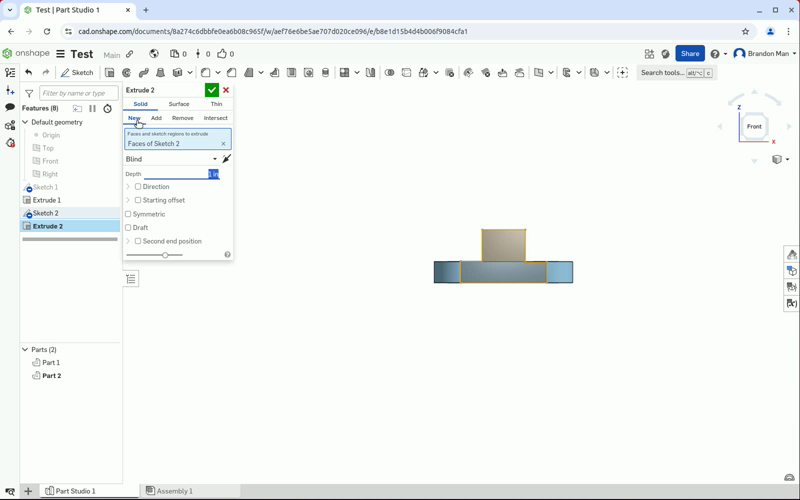
text(11.073)
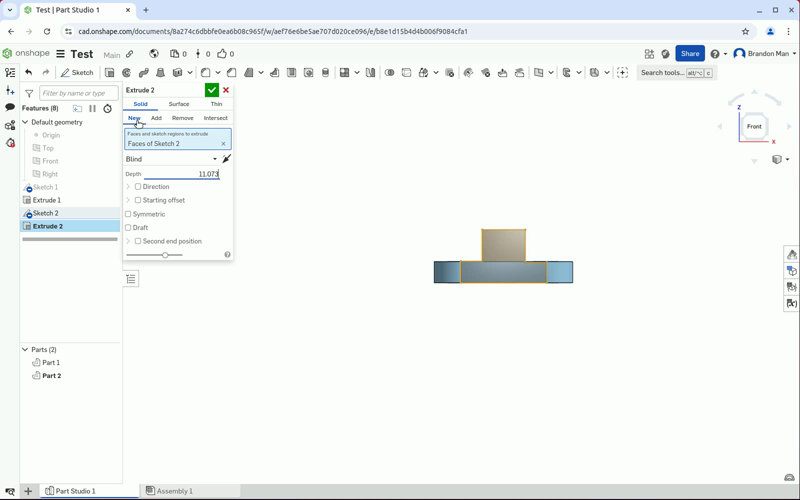
key(enter)
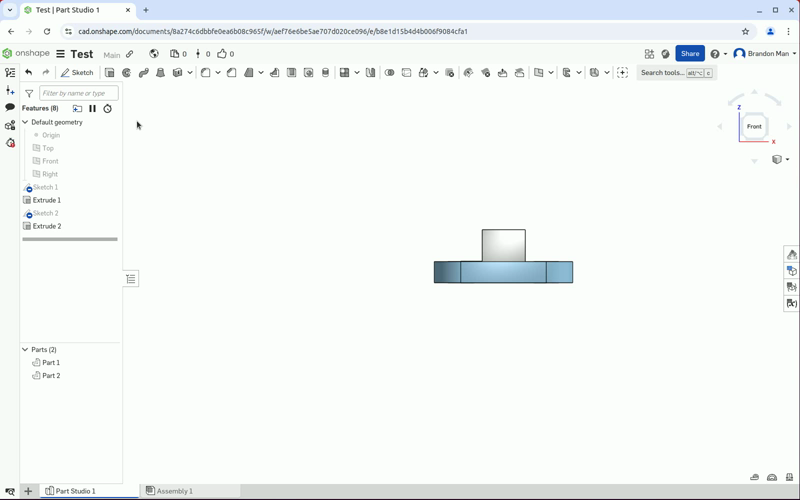
key(shift+h)
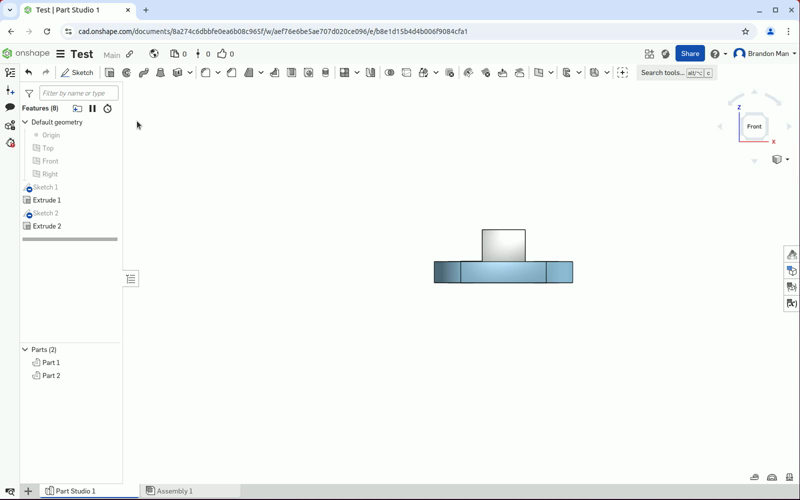
key(shift+h)
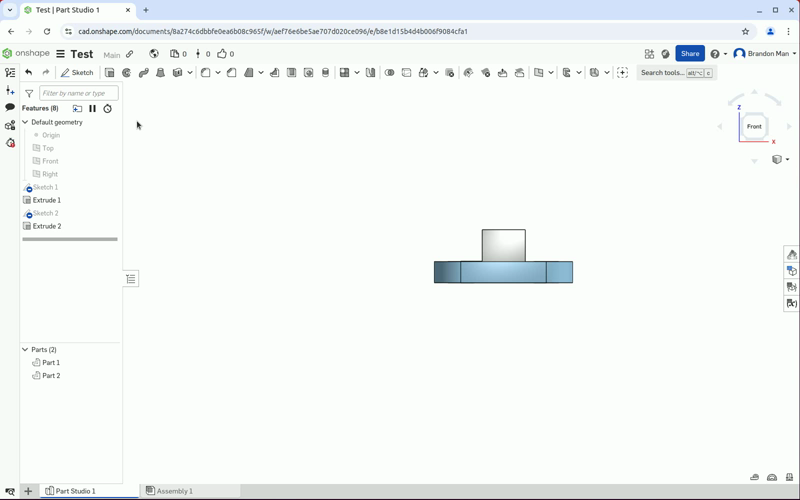
mouse_move(73, 189)
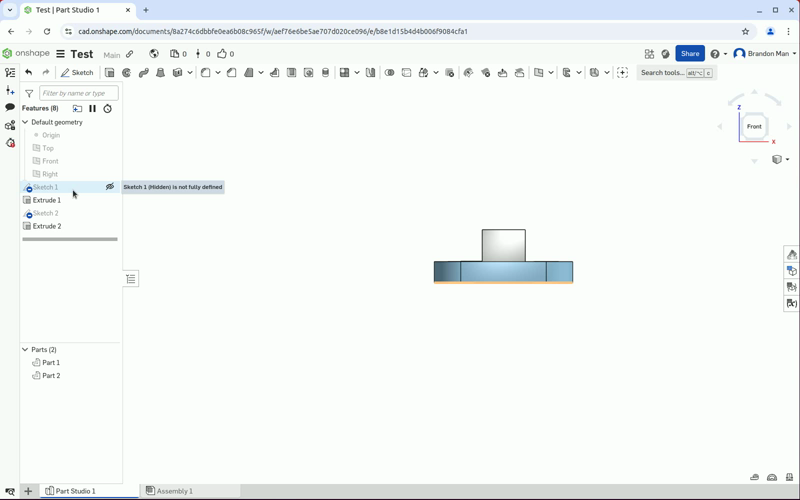
click(73, 189)
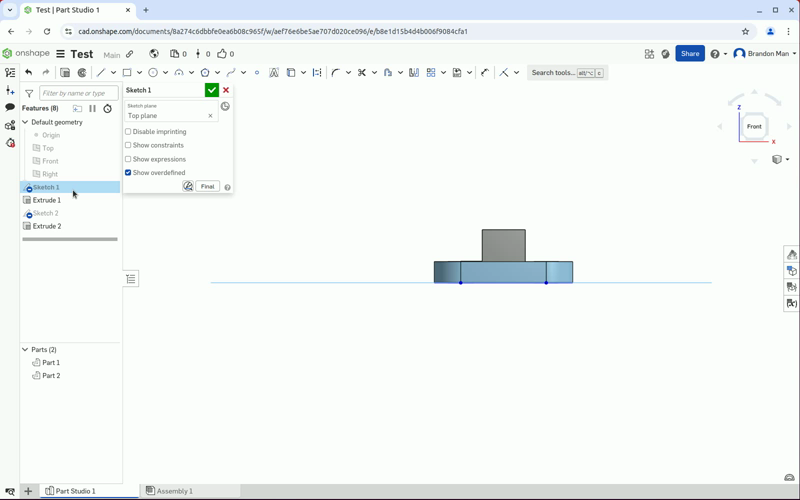
mouse_move(229, 92)
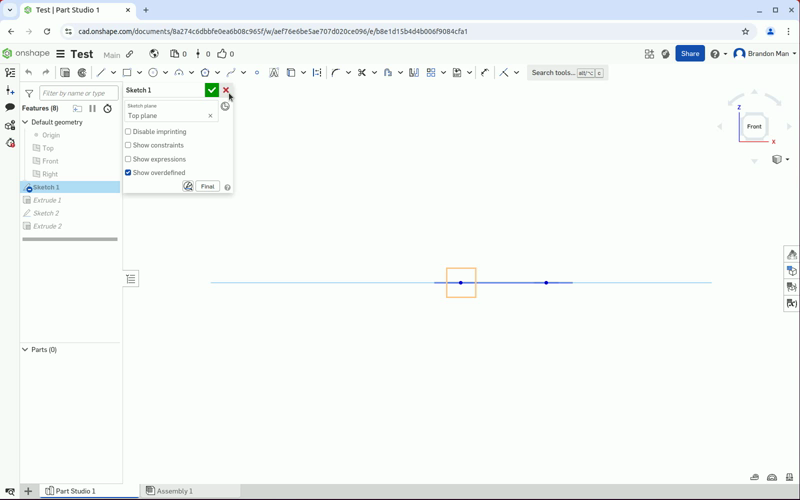
click(229, 92)
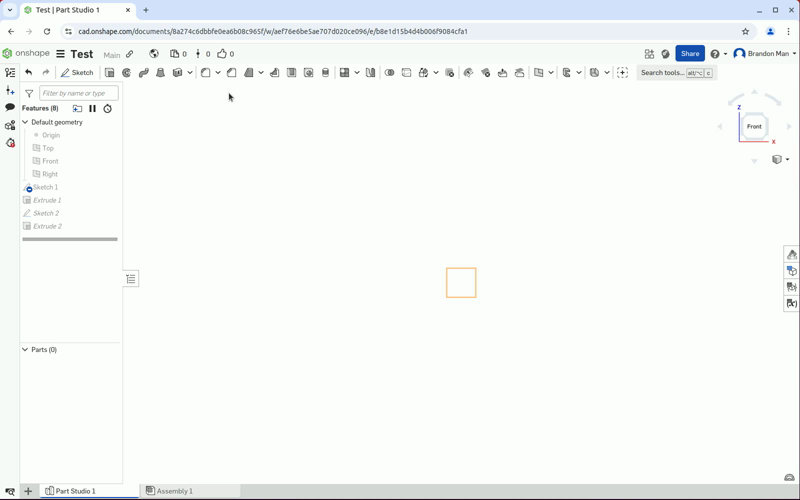
mouse_move(73, 352)
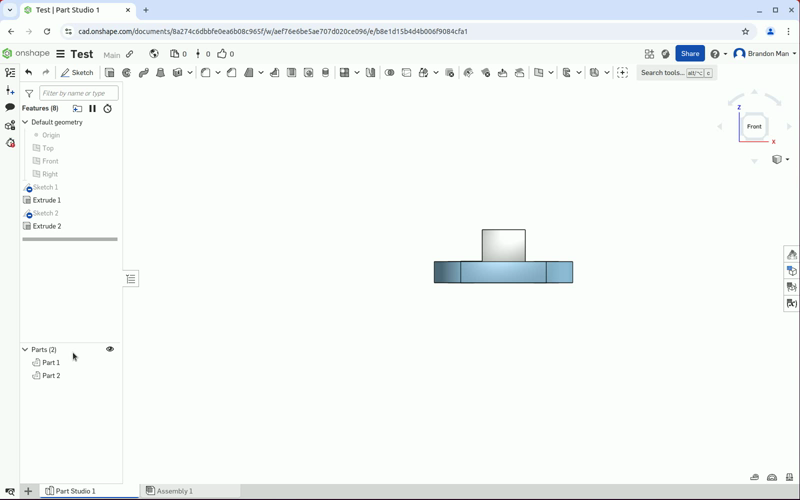
key(y)
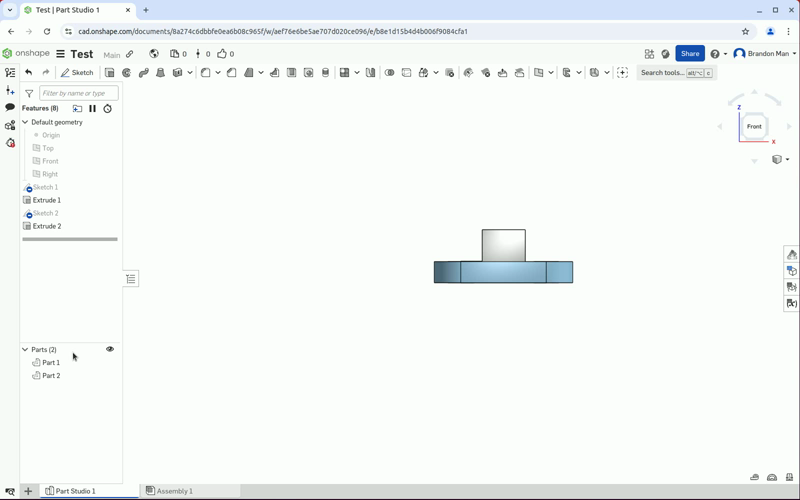
key(shift+p)
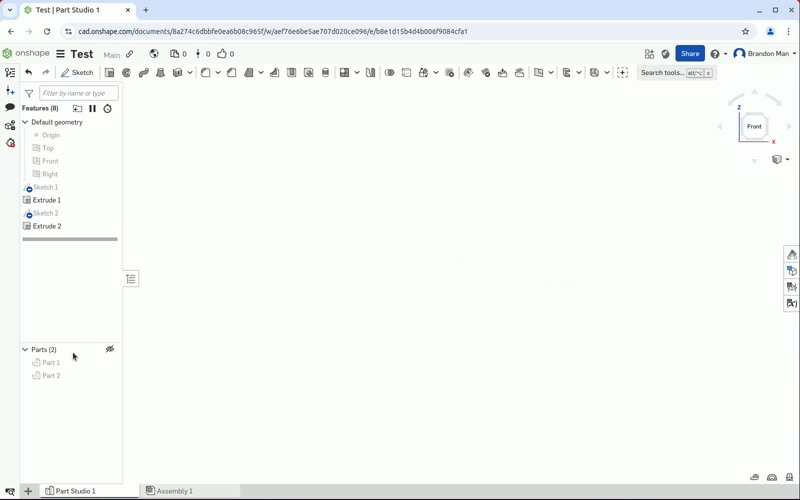
key(space)
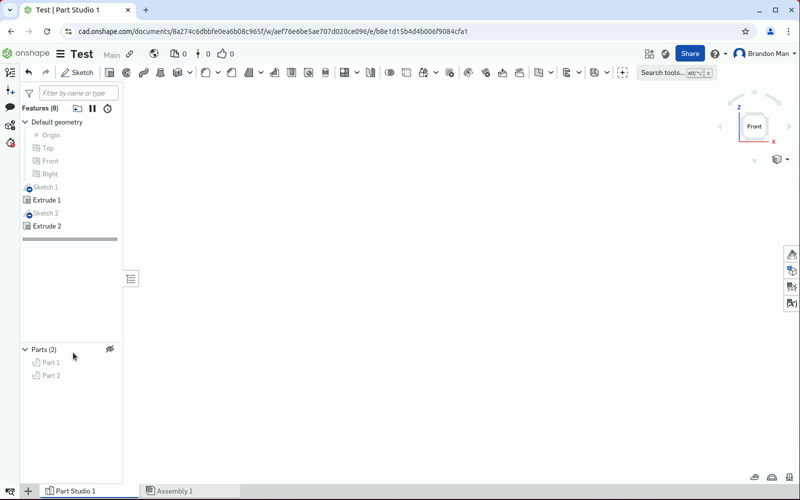
key_down(shift)
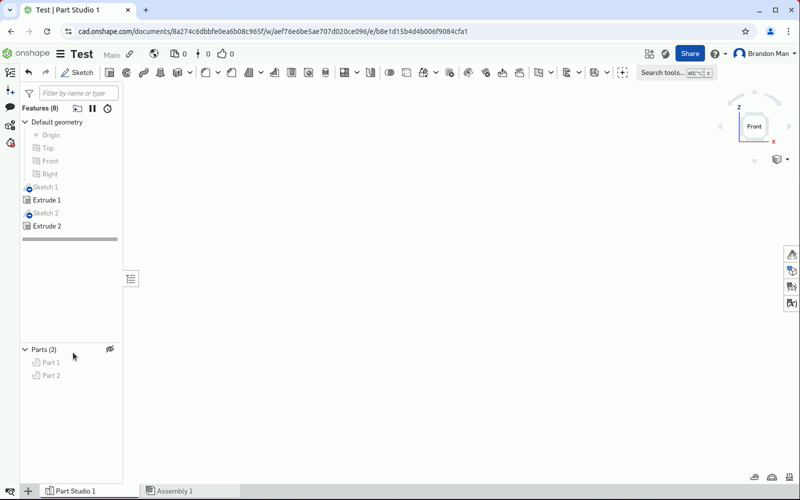
key(down)
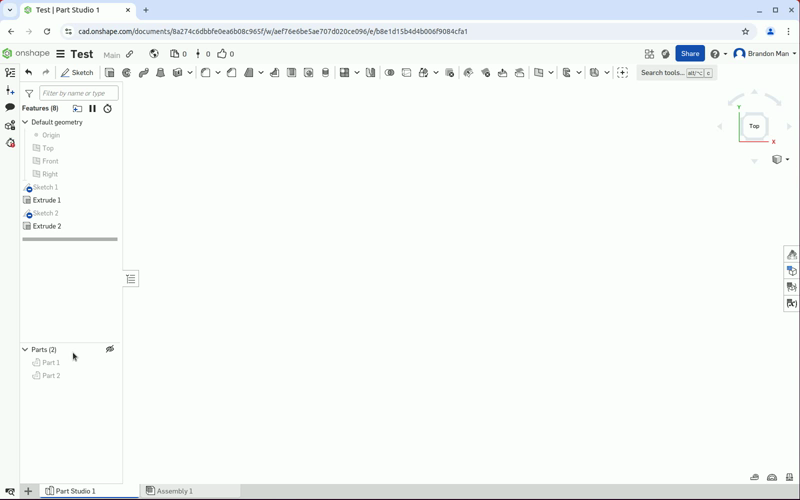
key_up(shift)
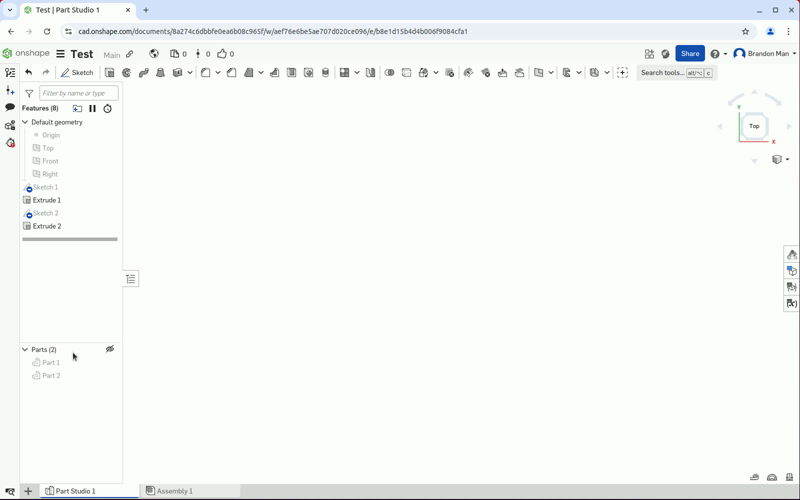
mouse_move(73, 352)
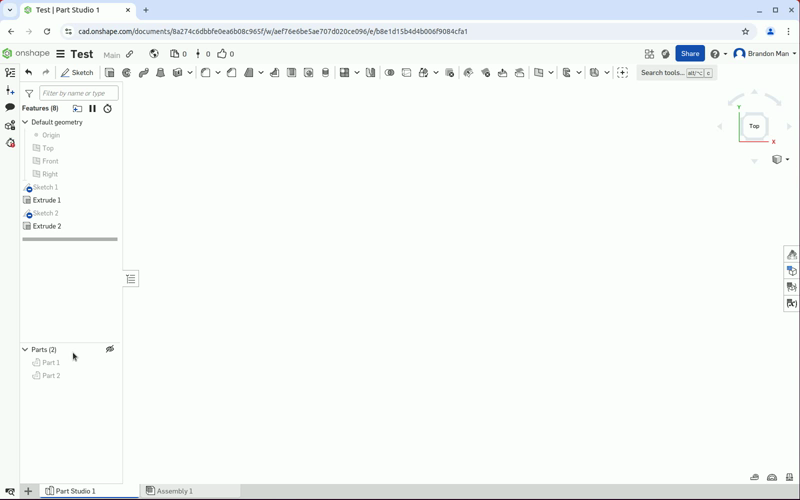
key(shift+y)
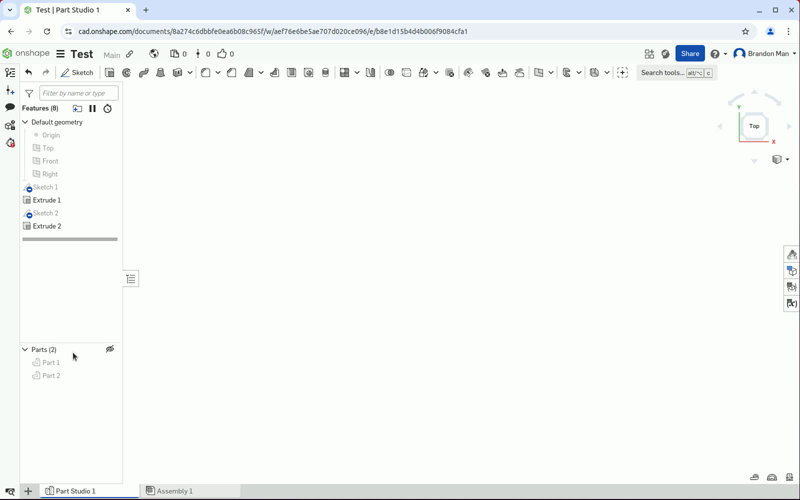
key(shift+s)
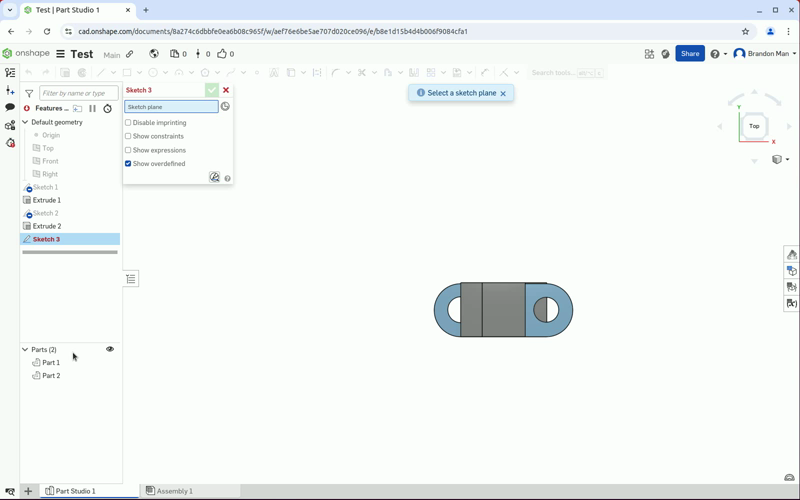
mouse_move(73, 150)
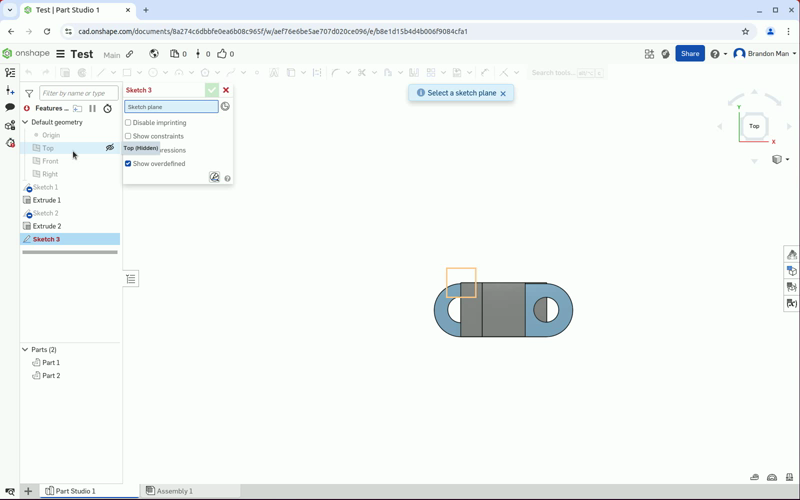
click(73, 150)
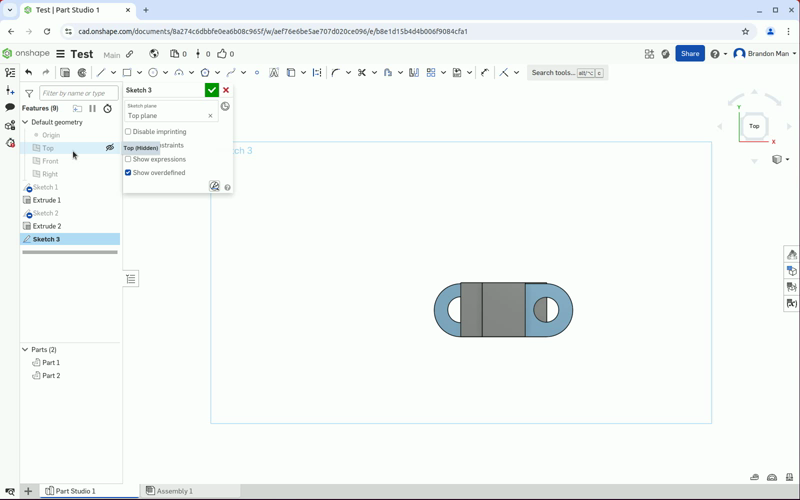
mouse_move(73, 352)
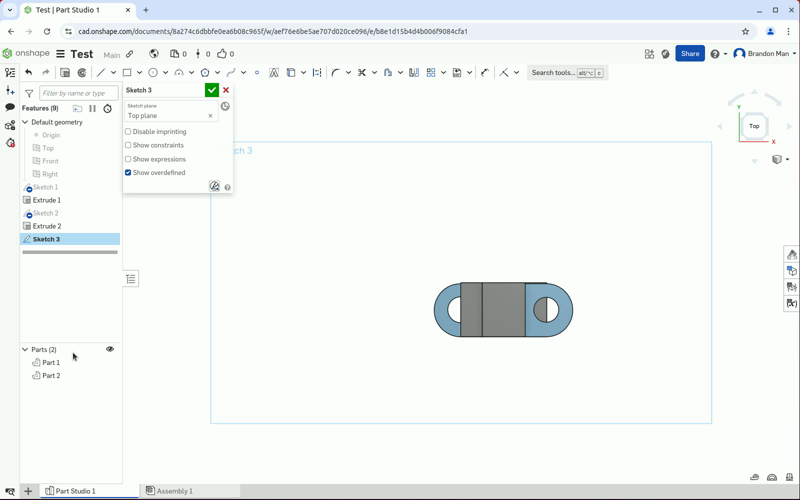
key(y)
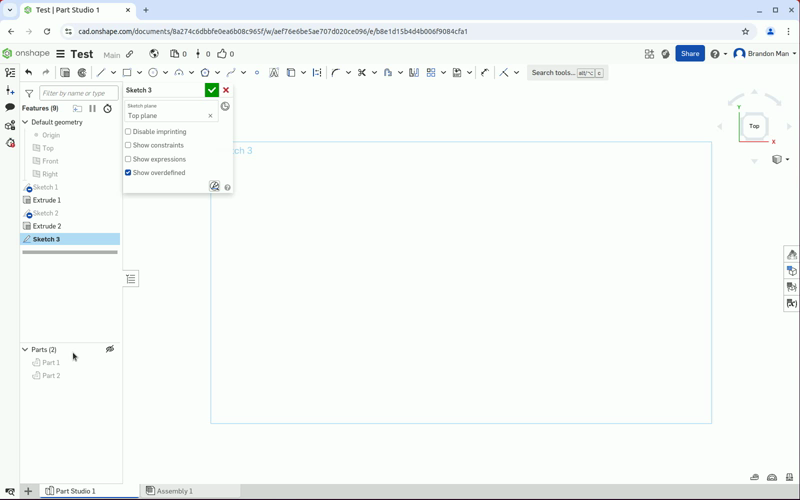
key(c)
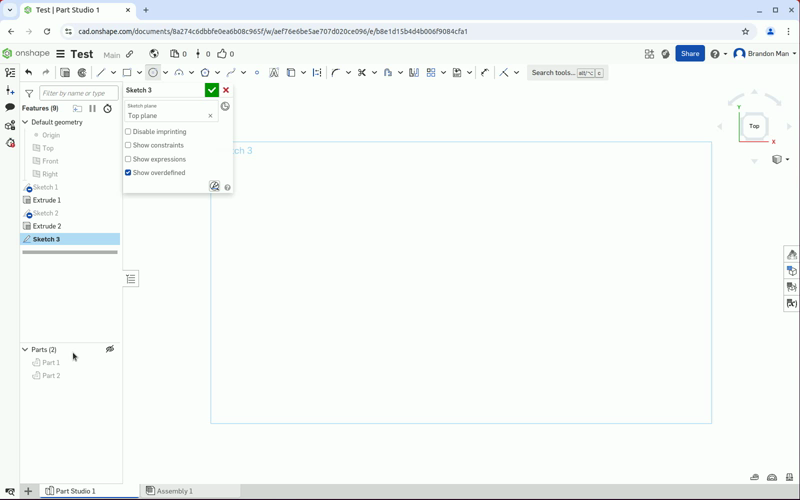
key_down(shift)
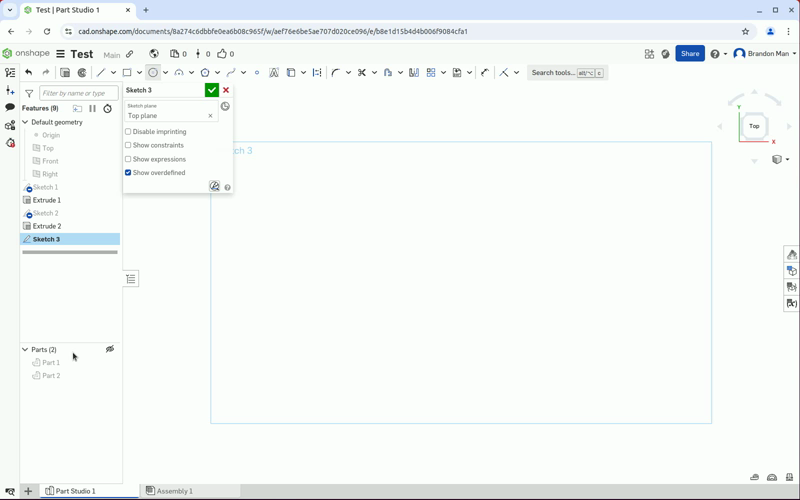
mouse_move(461, 309)
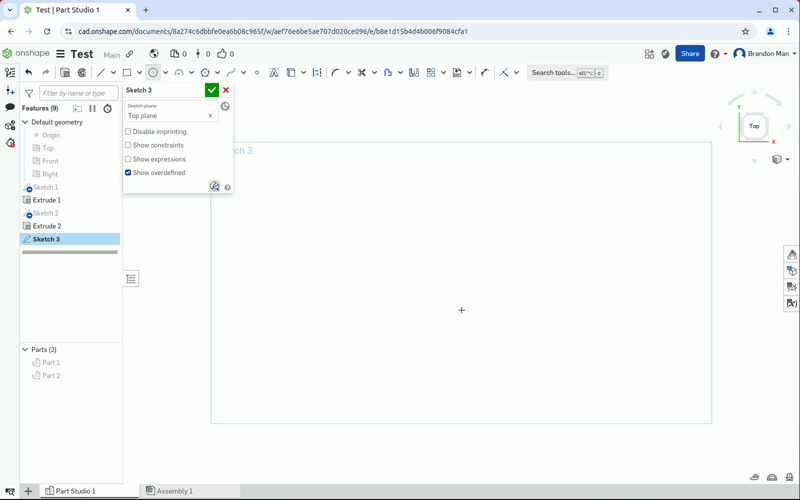
click(461, 309)
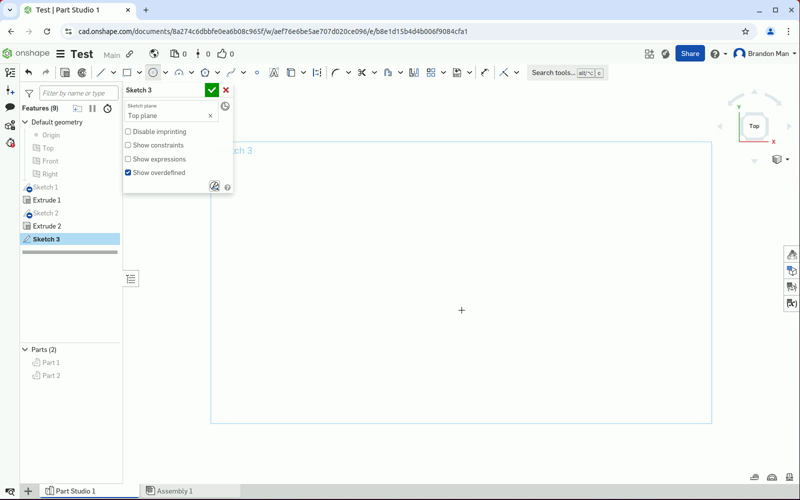
key_up(shift)
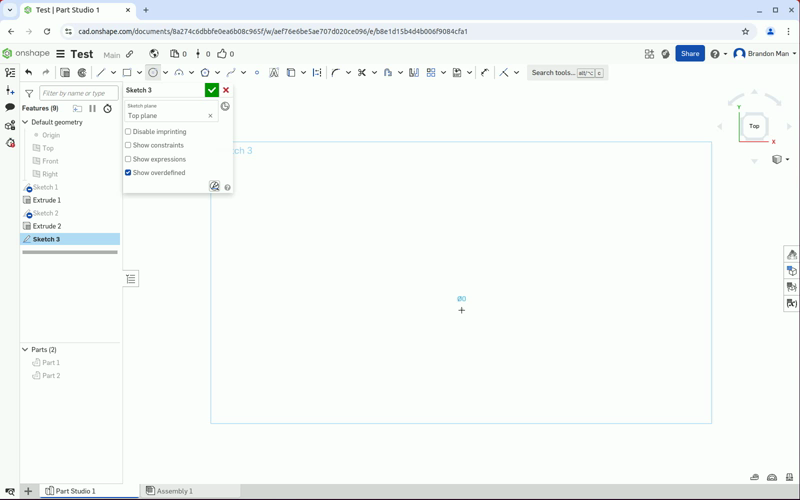
mouse_move(476, 309)
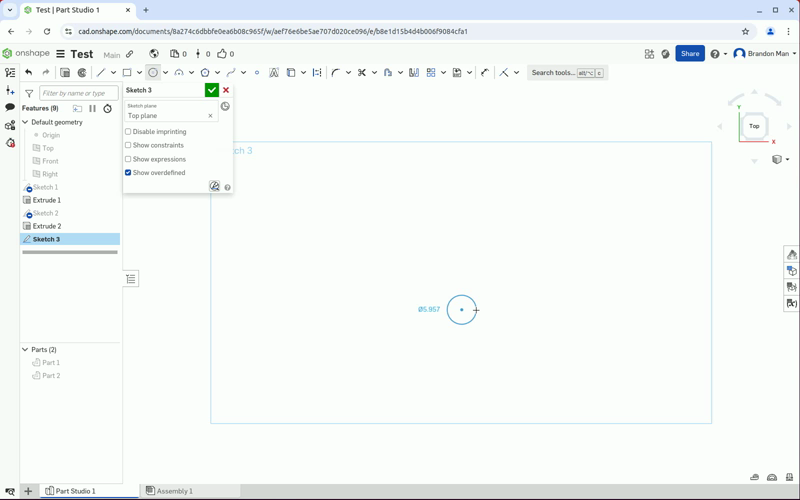
click(476, 309)
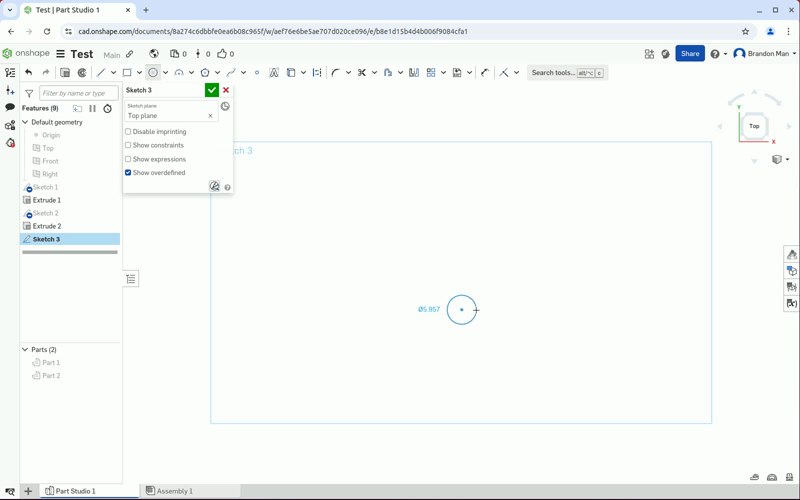
key(esc)
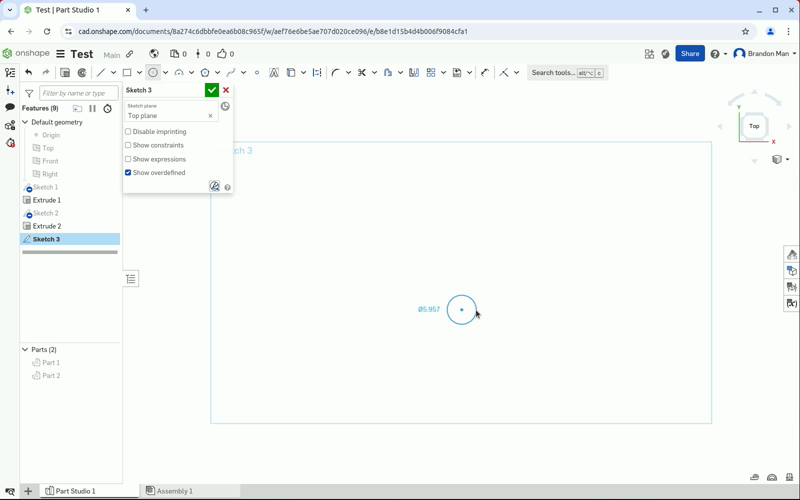
mouse_move(462, 322)
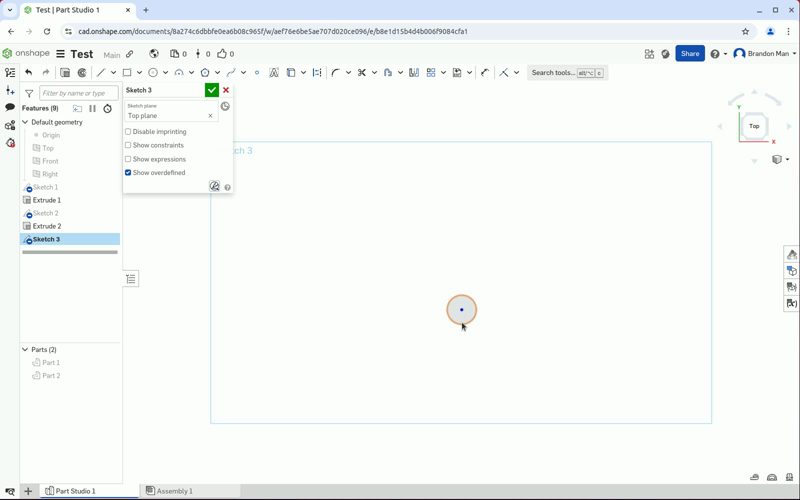
scroll(6)
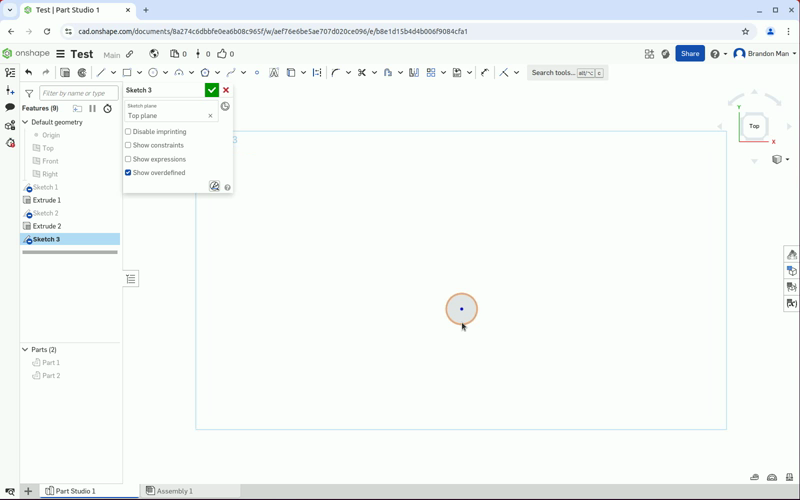
scroll(6)
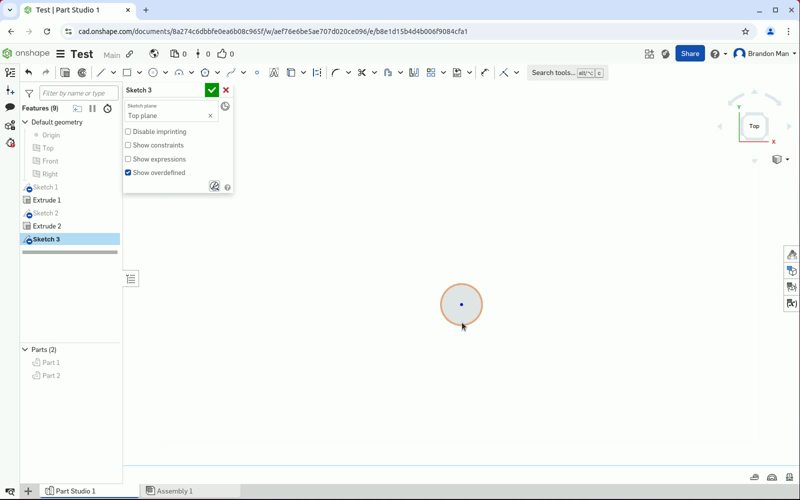
scroll(6)
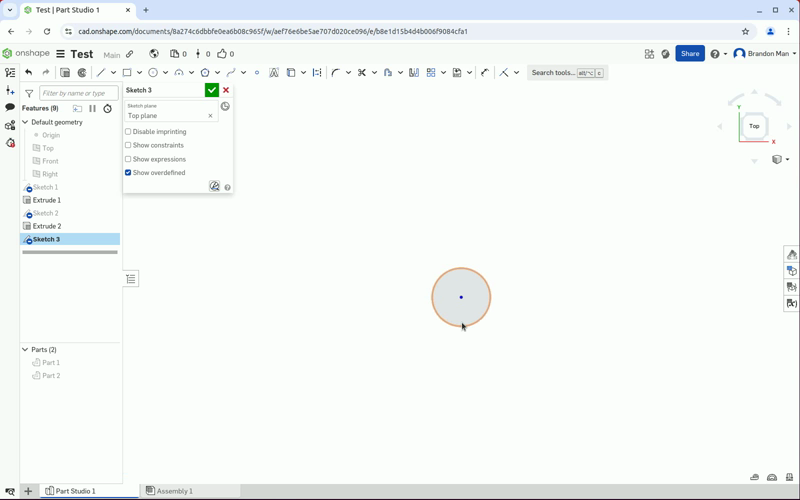
scroll(6)
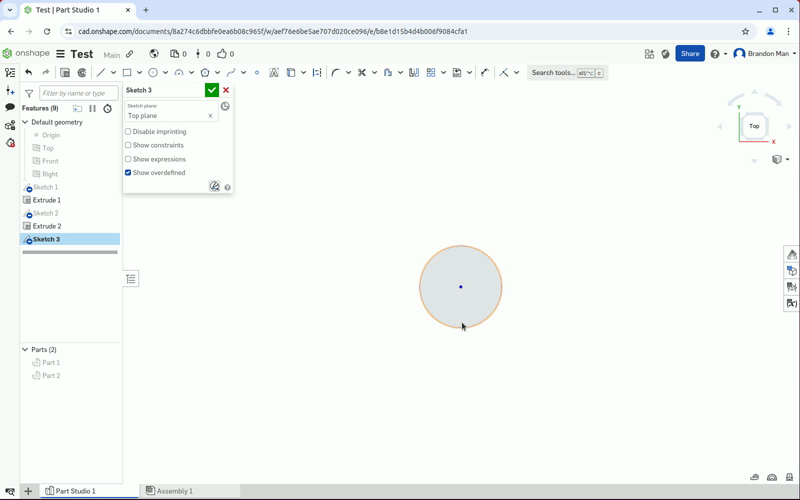
scroll(6)
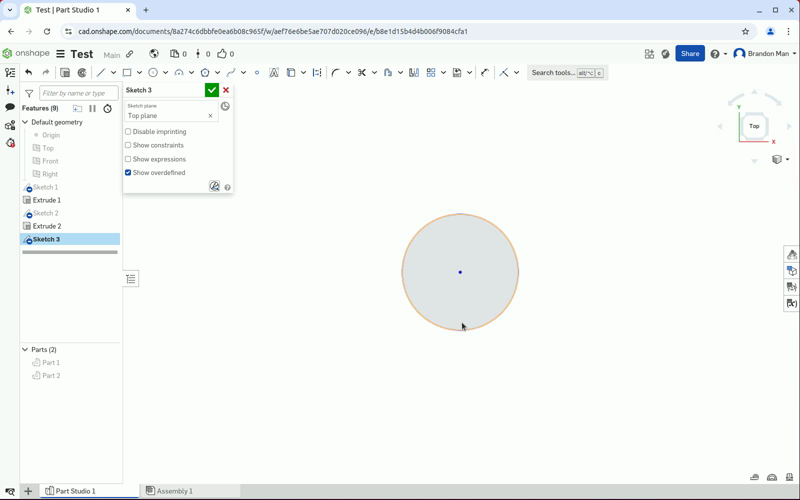
scroll(6)
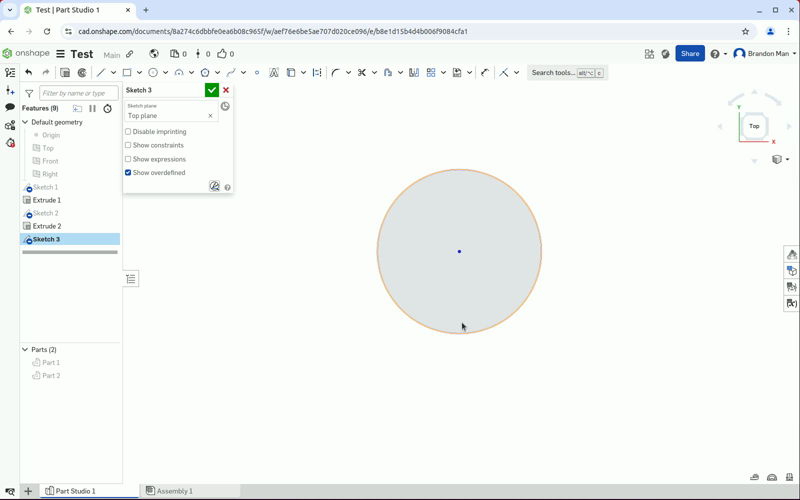
scroll(6)
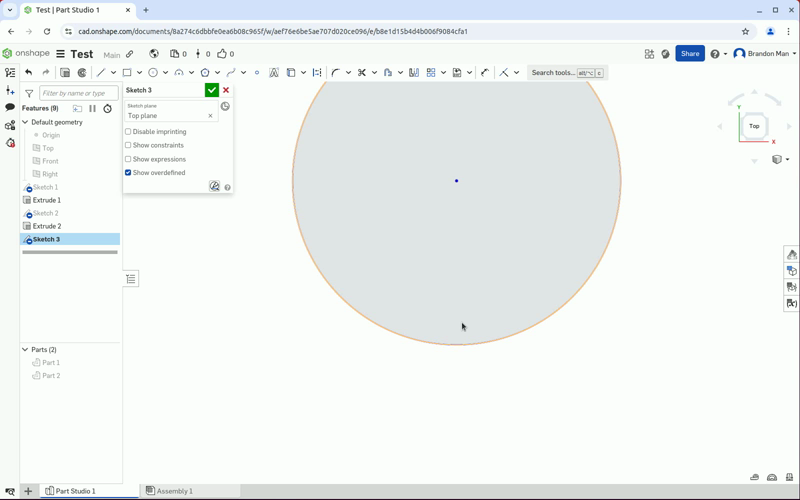
click(462, 322)
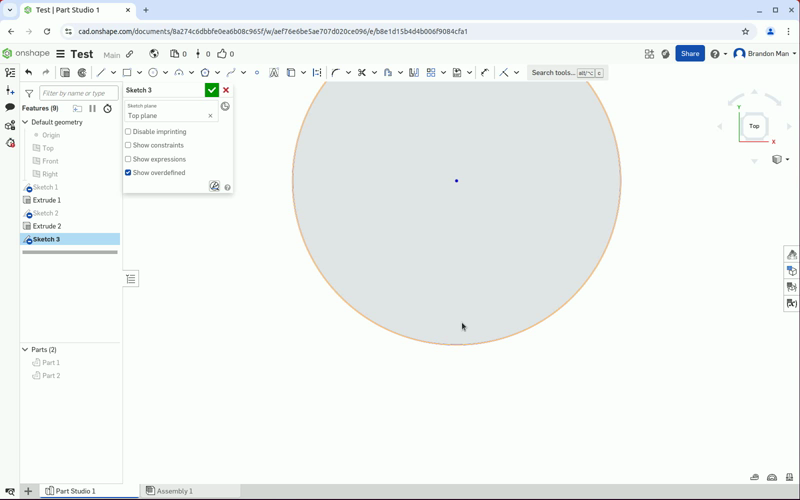
scroll(-6)
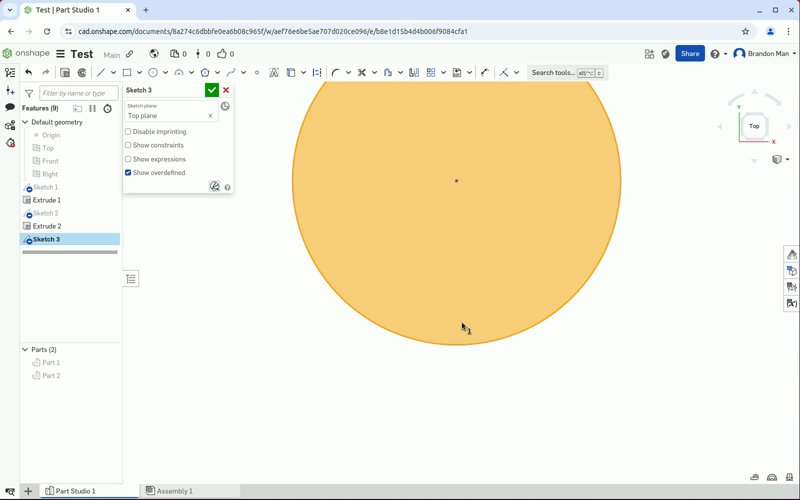
scroll(-6)
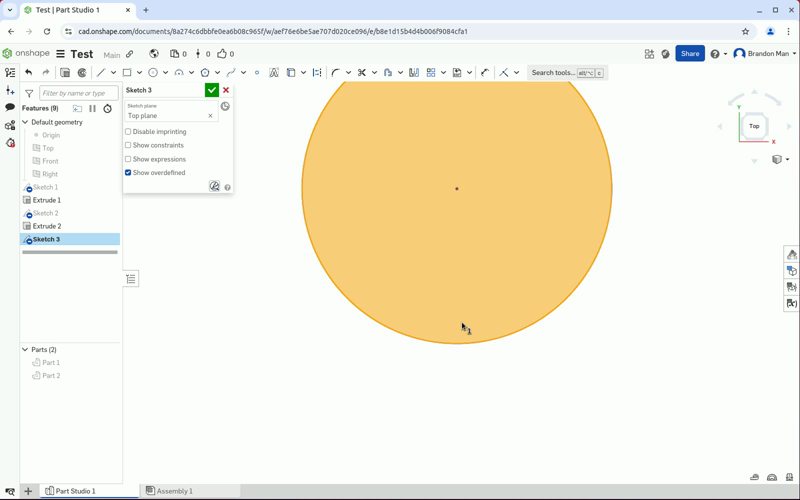
scroll(-6)
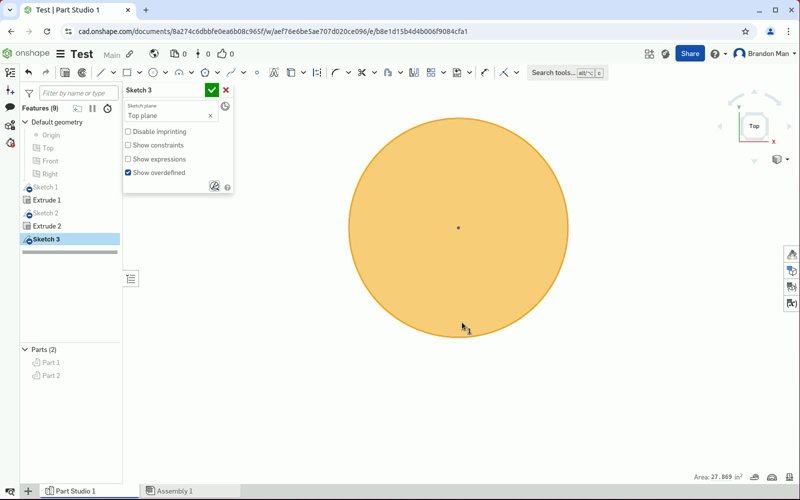
scroll(-6)
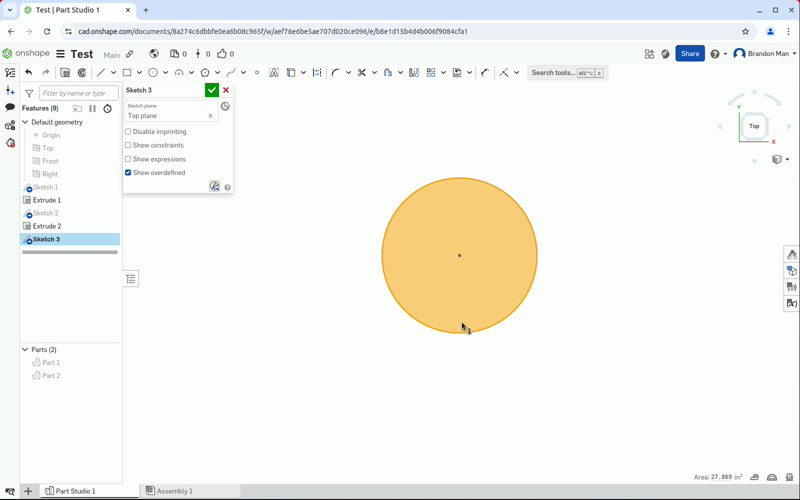
scroll(-6)
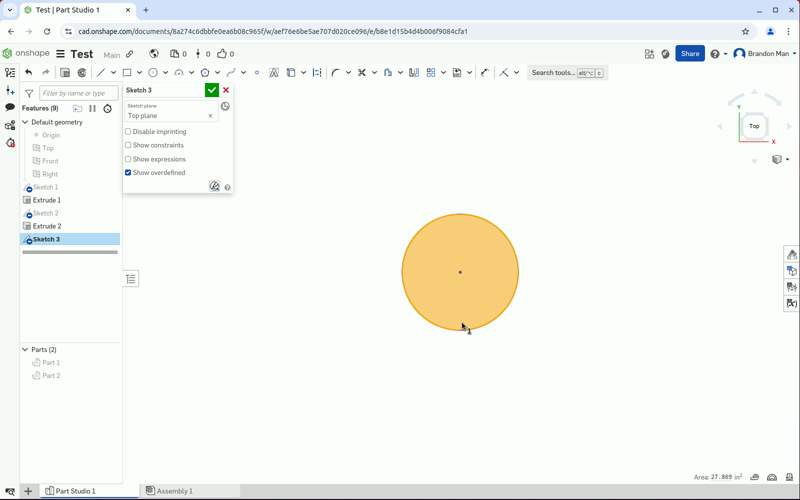
scroll(-6)
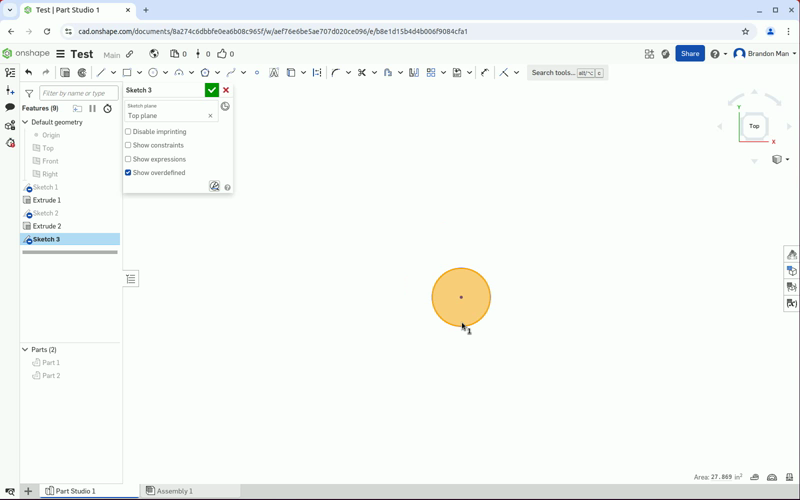
scroll(-6)
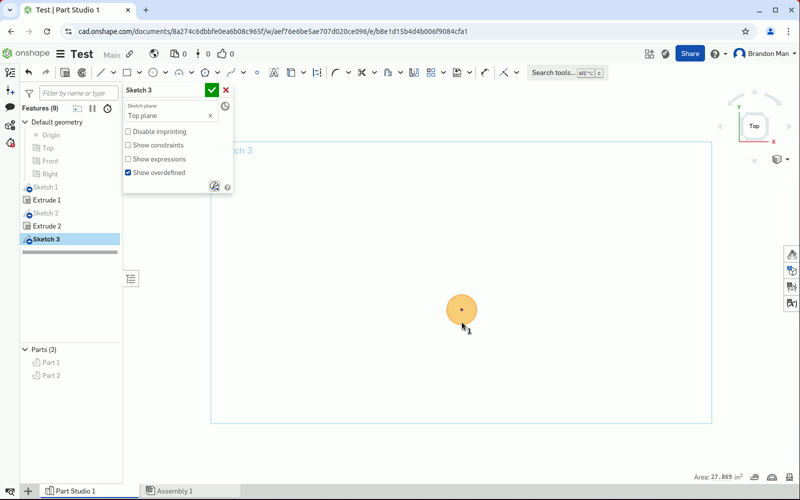
mouse_move(73, 352)
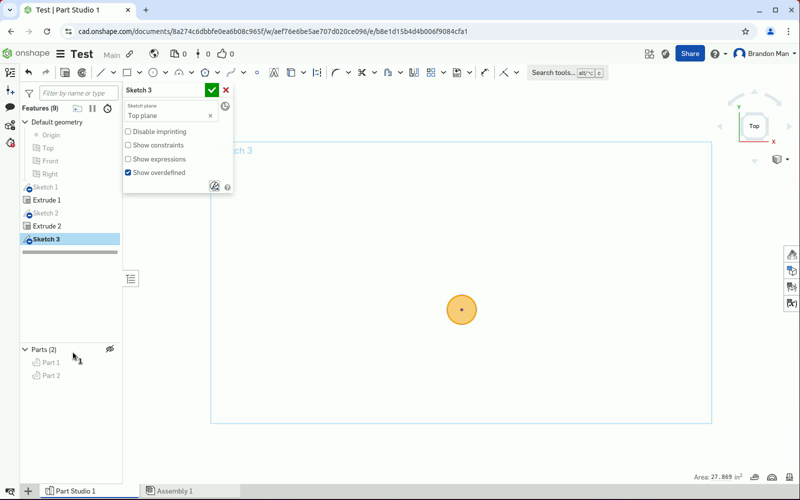
key(shift+y)
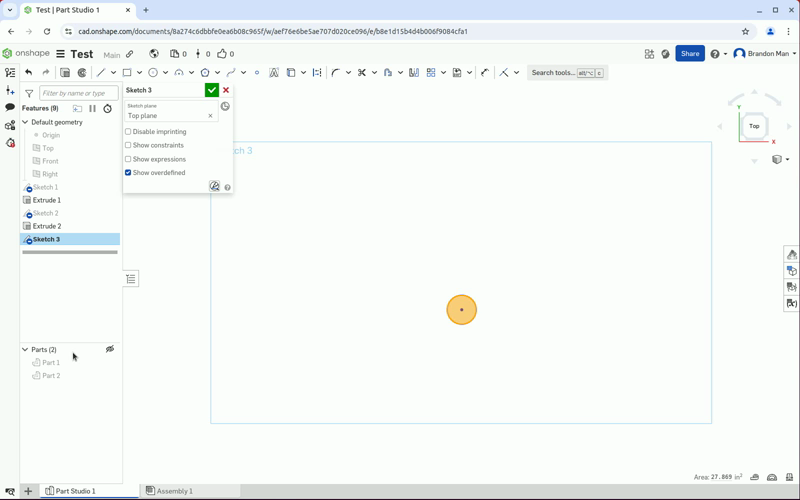
key(shift+e)
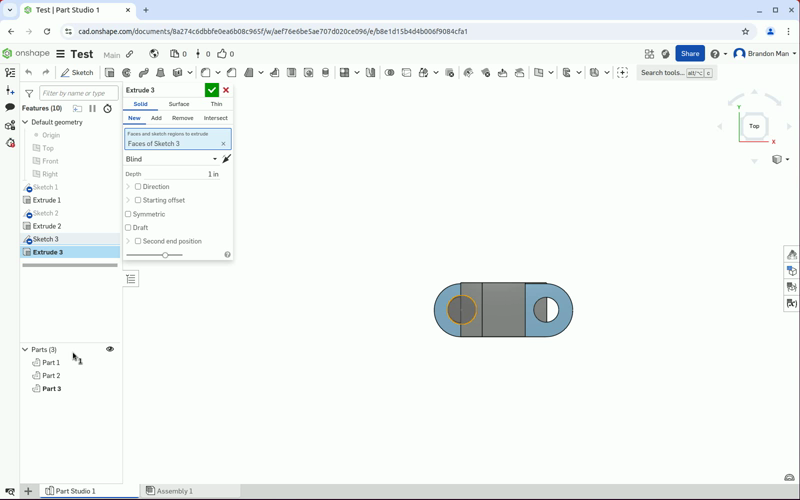
mouse_move(143, 106)
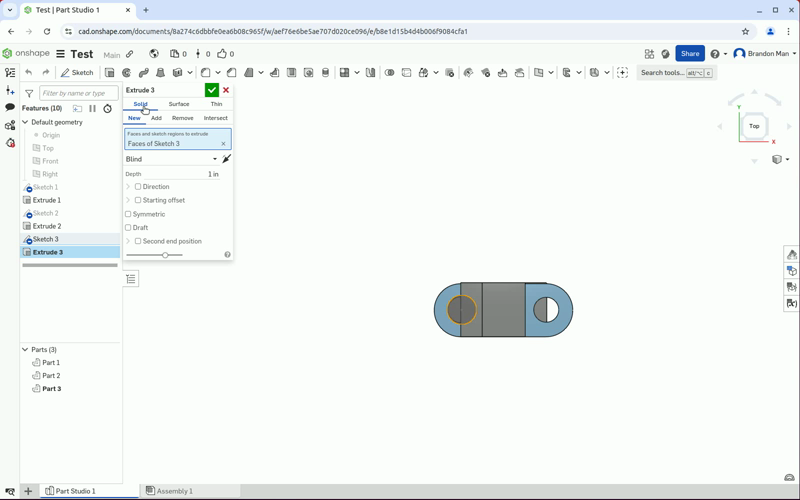
click(143, 106)
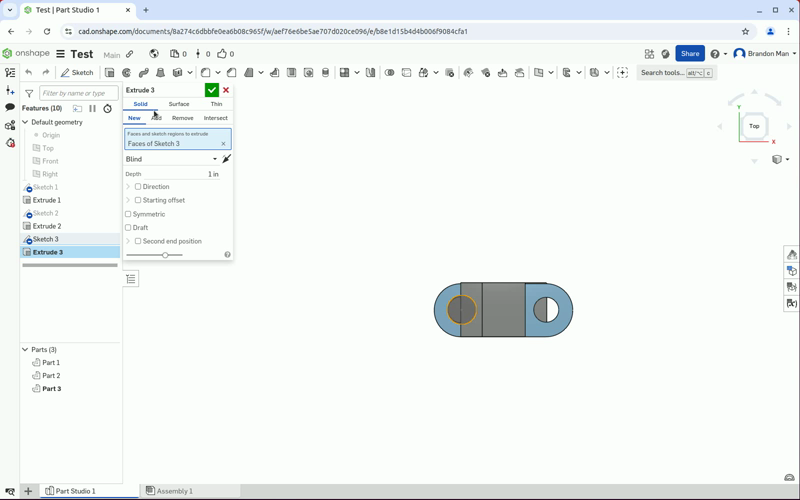
mouse_move(186, 120)
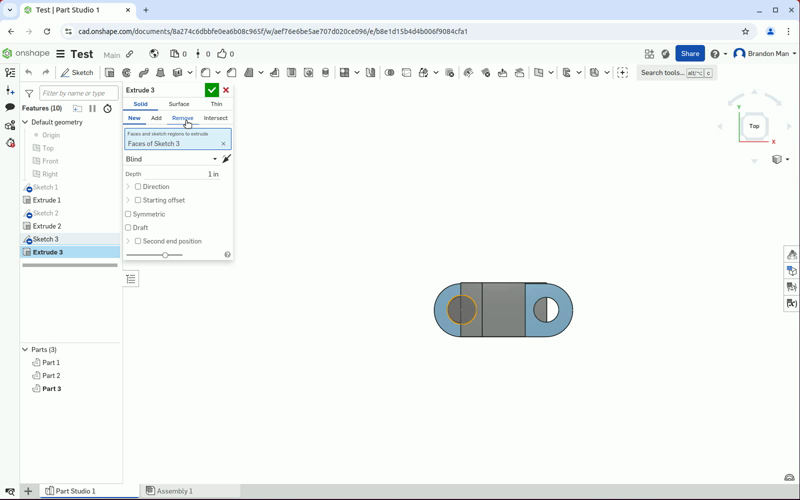
click(186, 120)
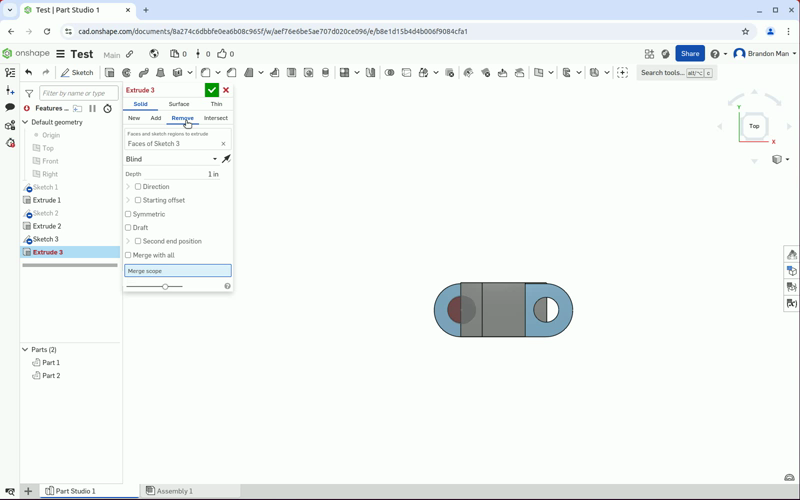
key(tab, 4)
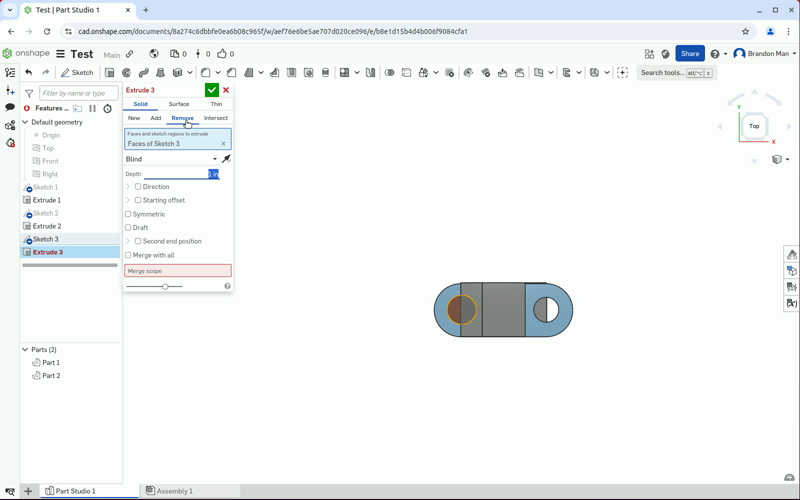
text(-5.536)
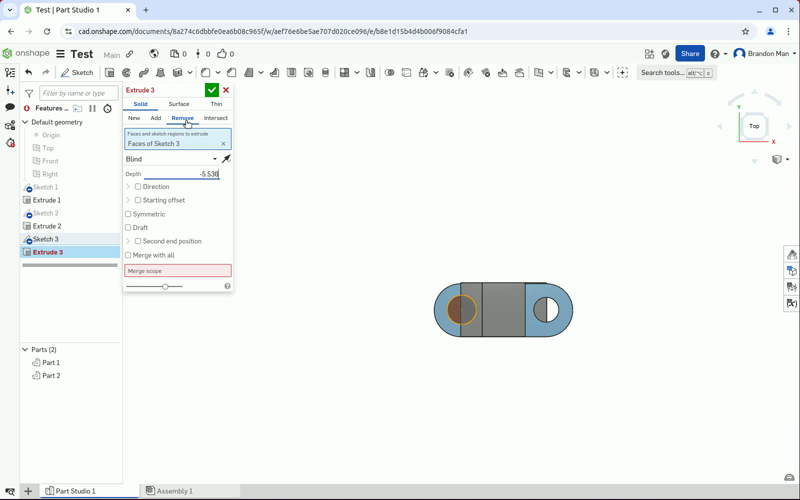
key(tab, 6)
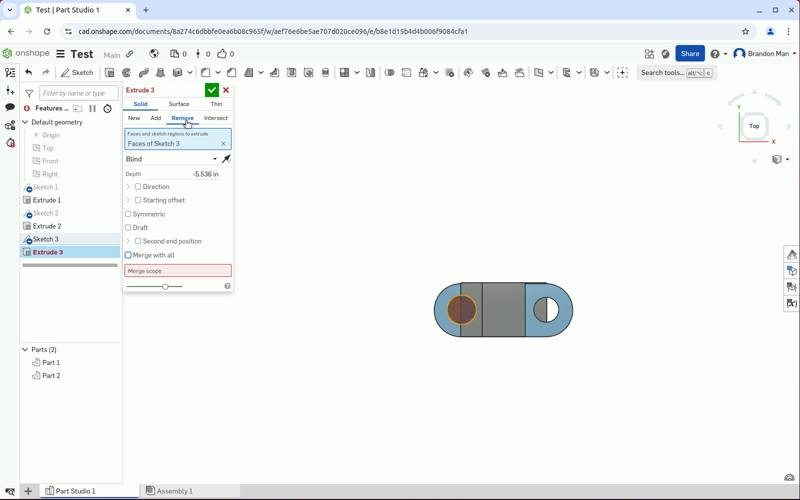
key(space)
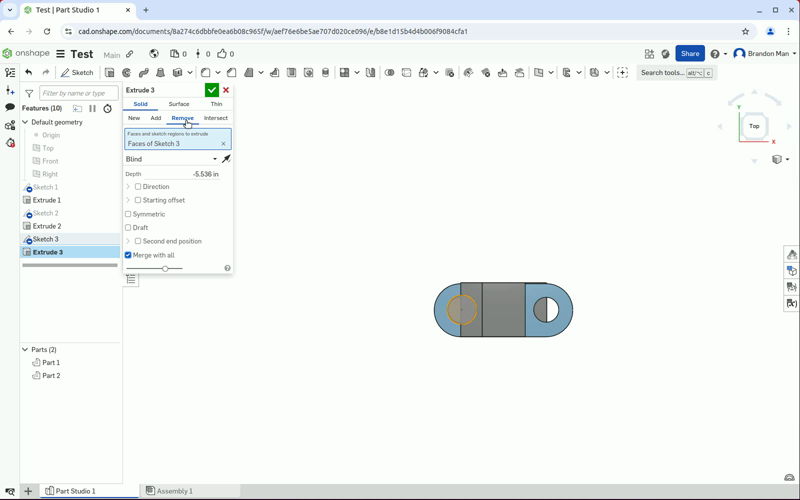
key(enter)
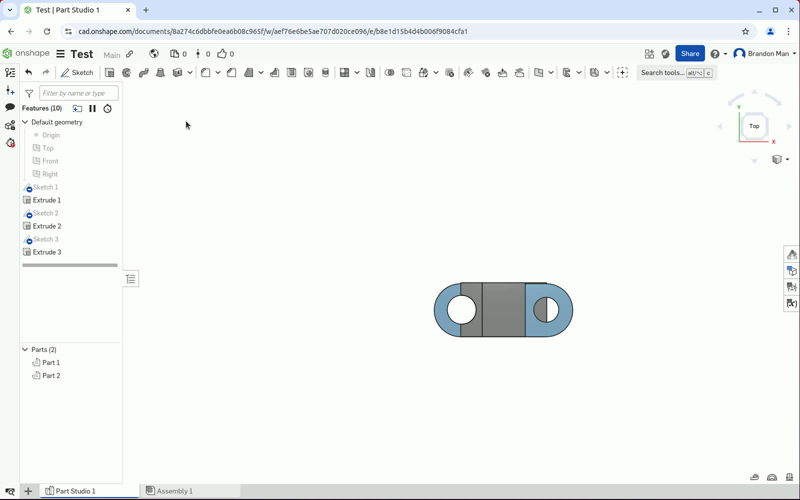
key(shift+h)
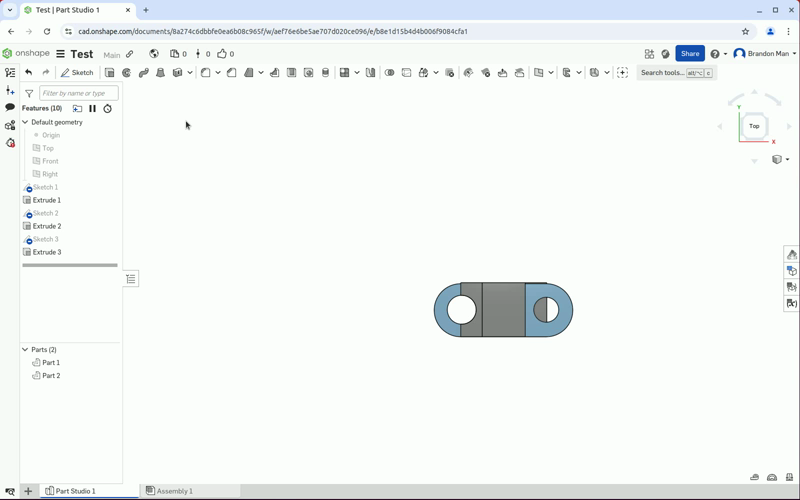
key(shift+h)
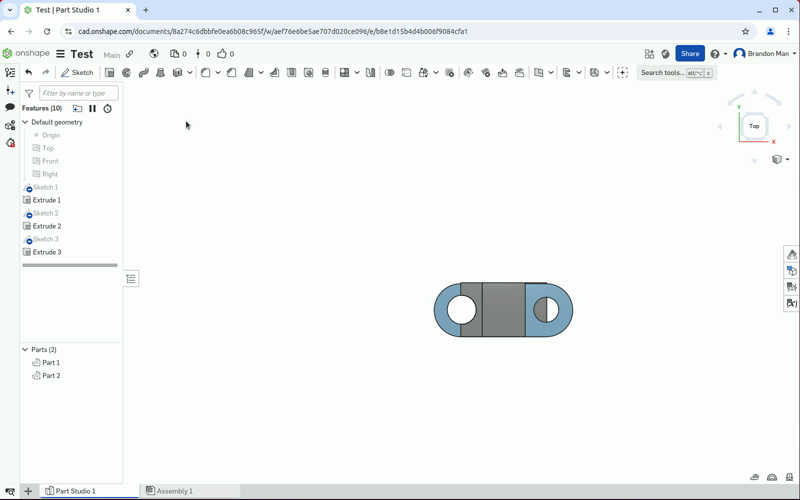
mouse_move(73, 189)
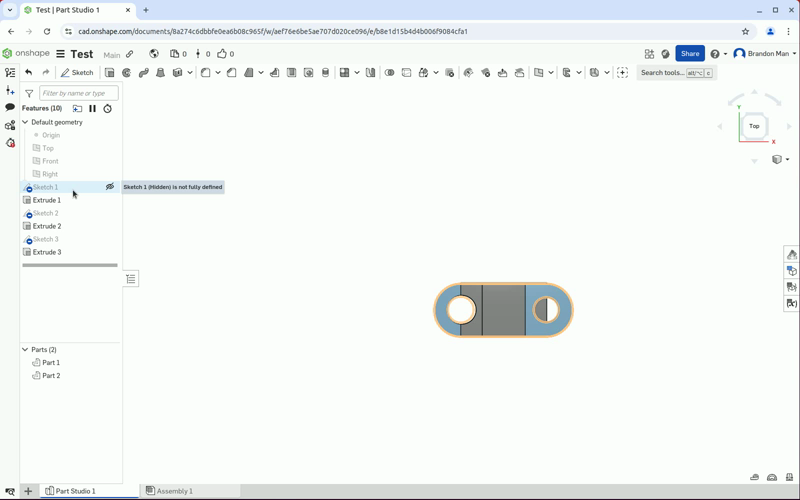
click(73, 189)
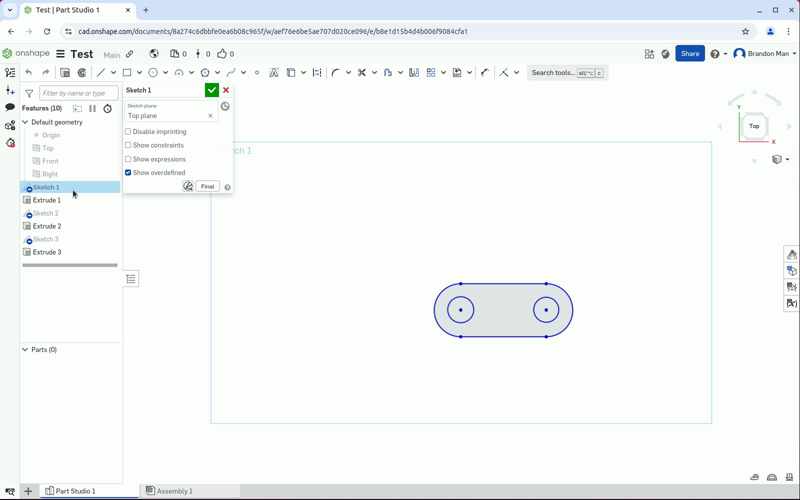
mouse_move(229, 92)
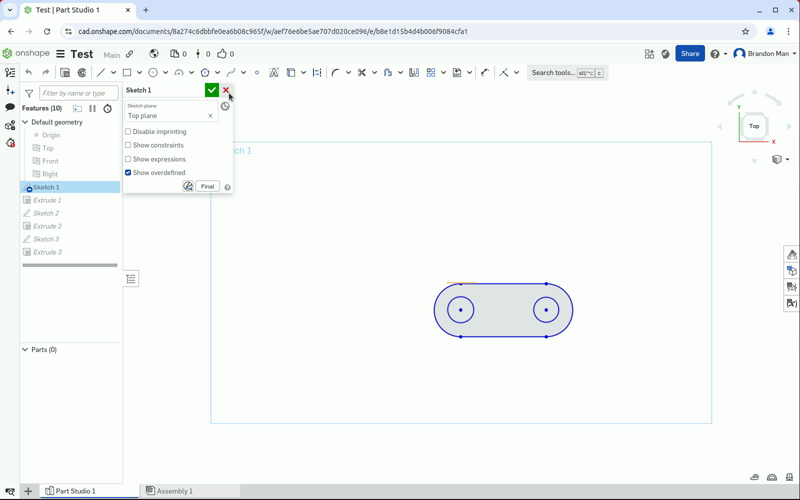
click(229, 92)
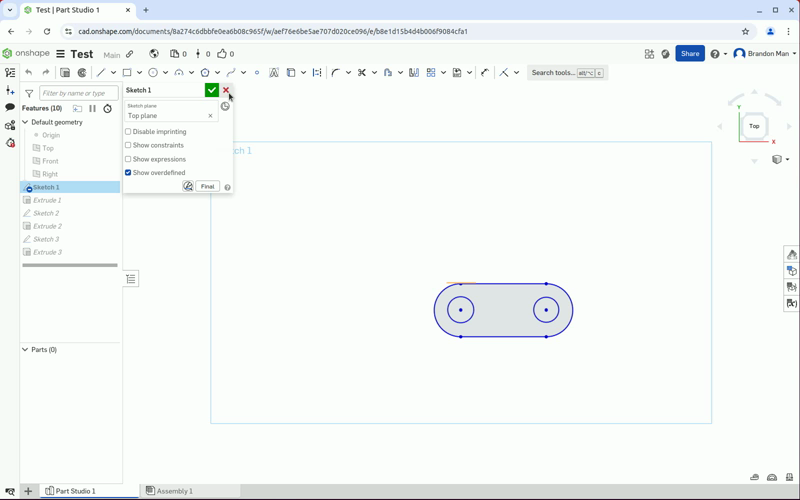
key(shift+s)
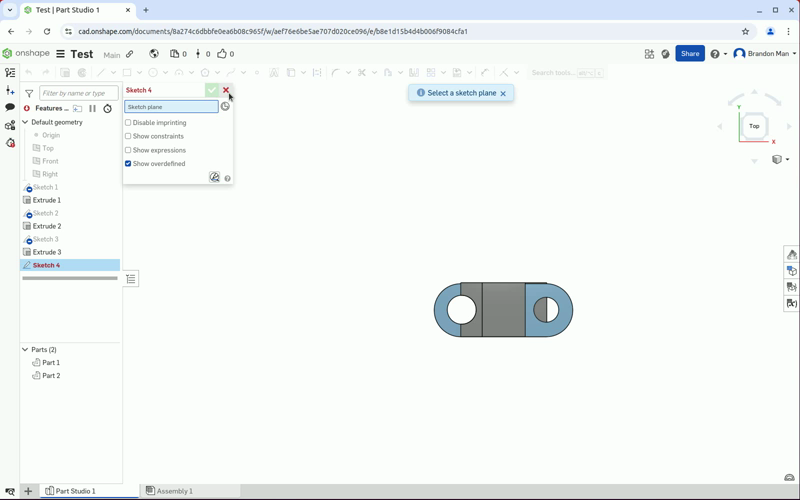
mouse_move(73, 150)
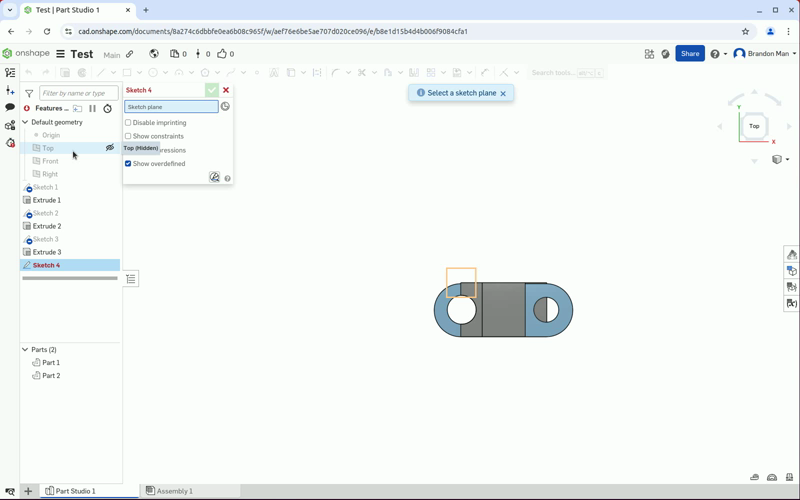
click(73, 150)
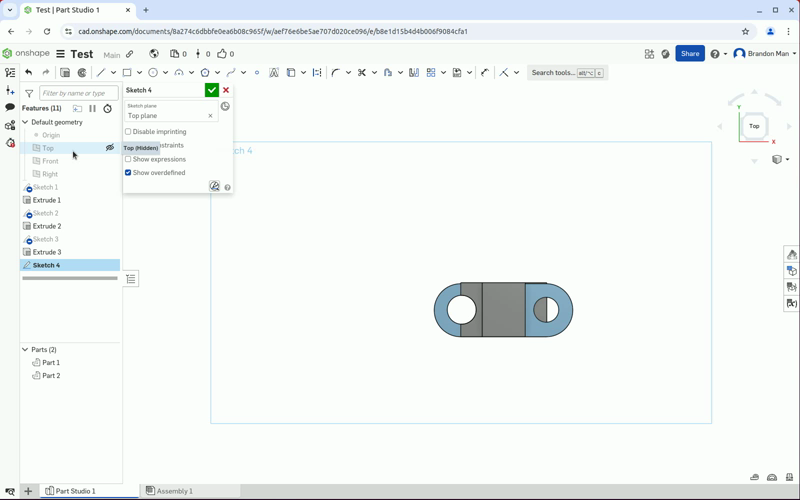
mouse_move(73, 352)
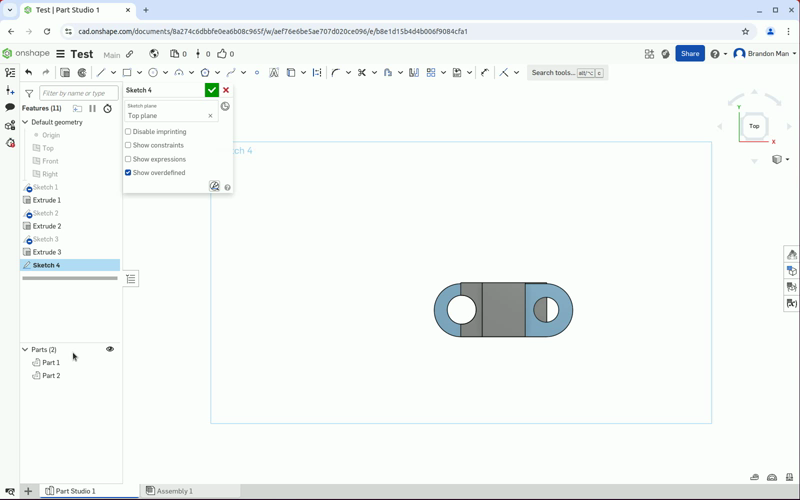
key(y)
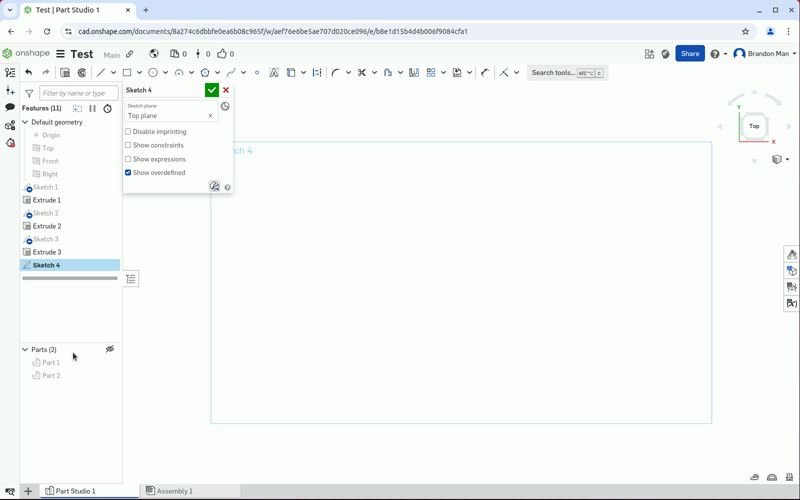
key(c)
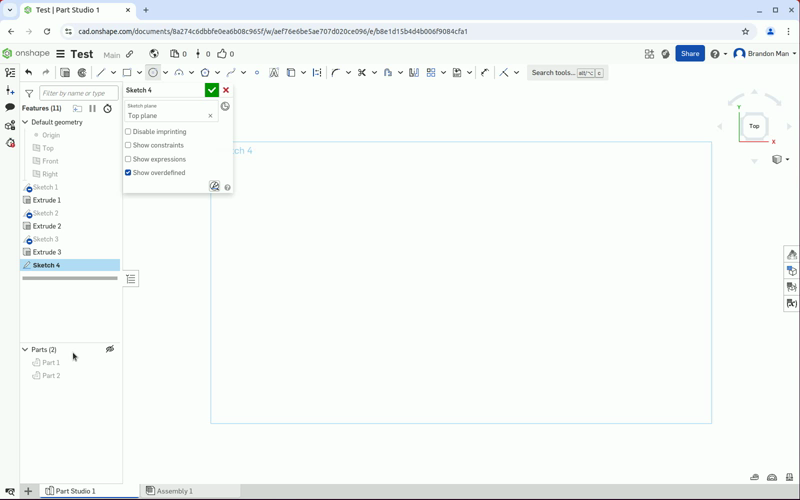
key_down(shift)
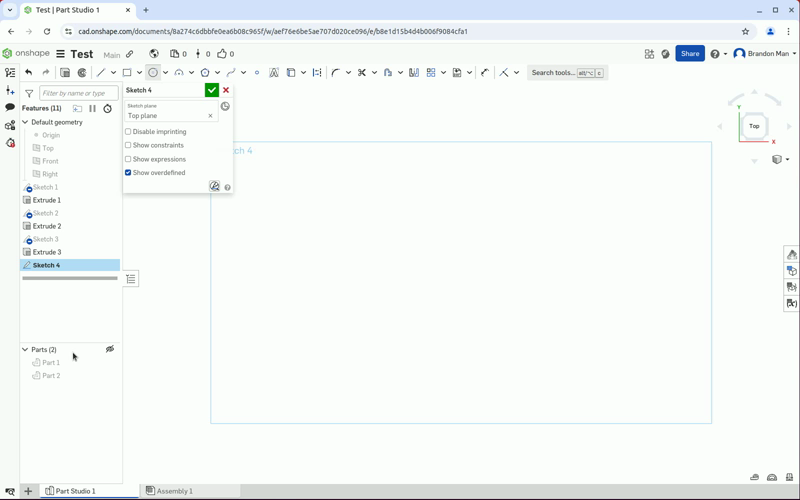
mouse_move(547, 309)
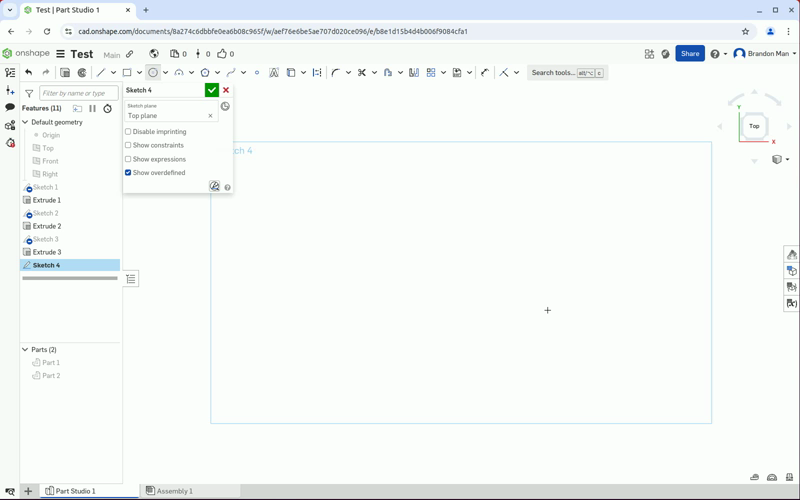
click(547, 309)
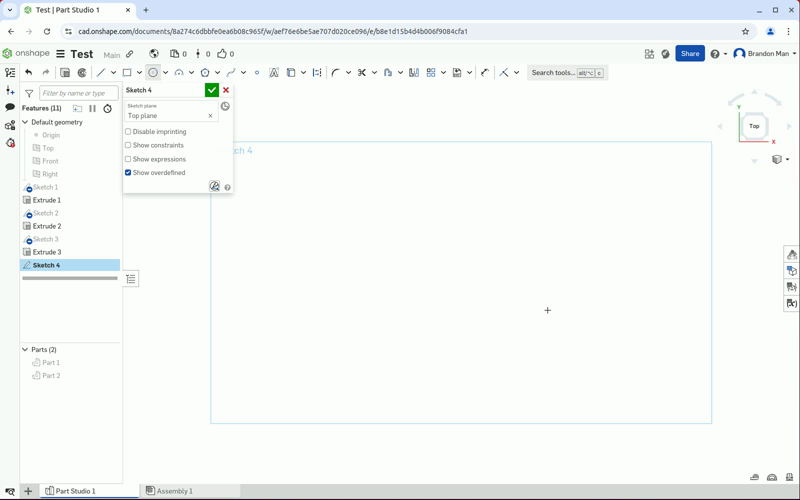
key_up(shift)
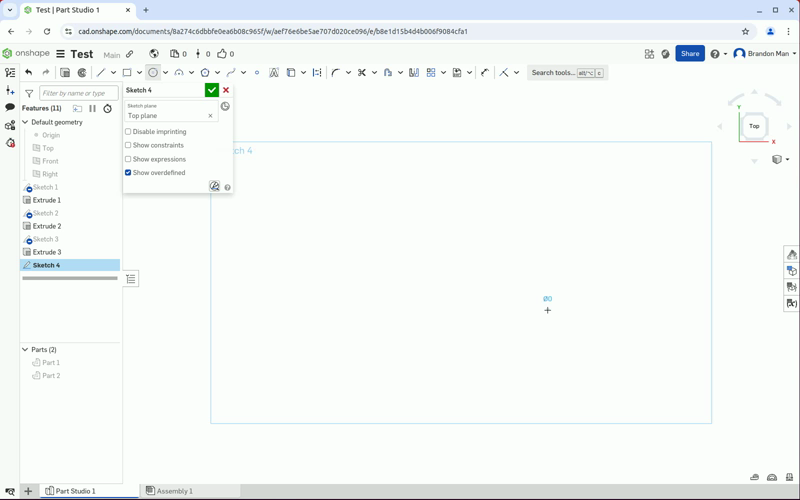
mouse_move(561, 309)
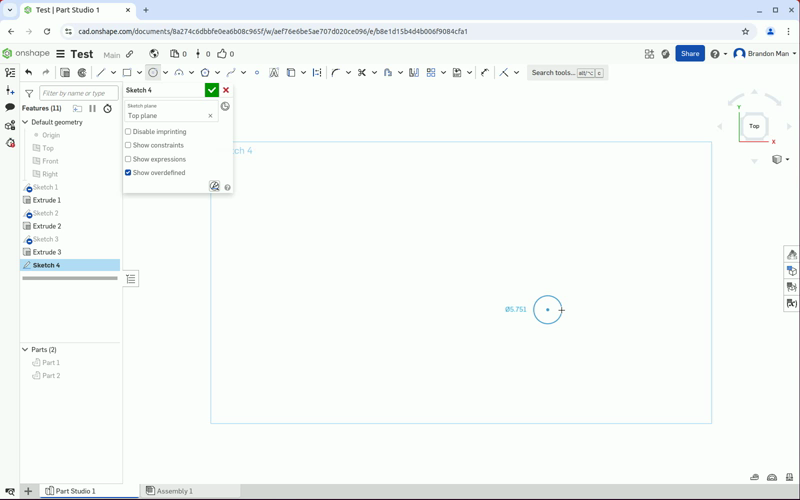
click(561, 309)
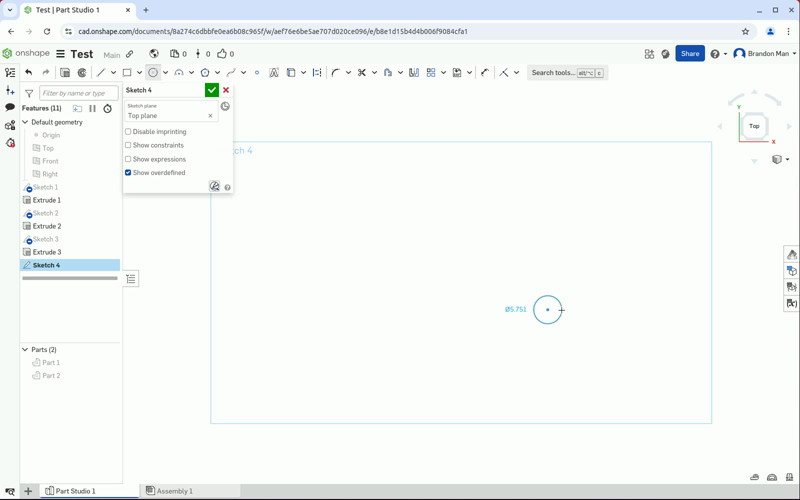
key(esc)
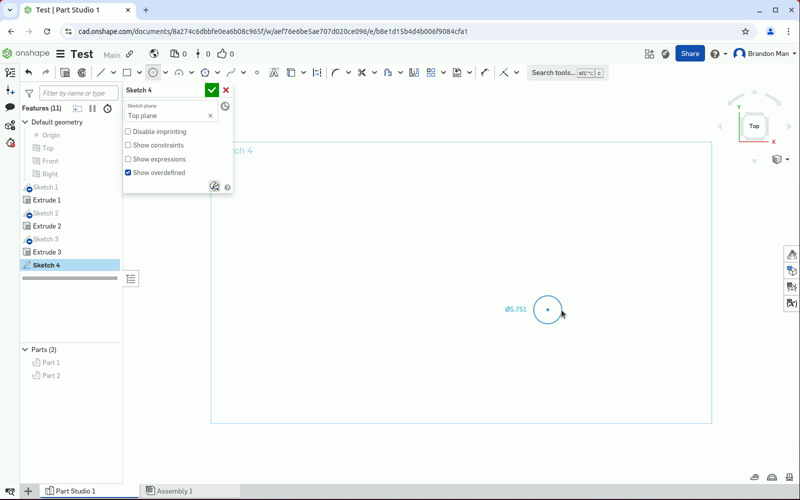
mouse_move(546, 305)
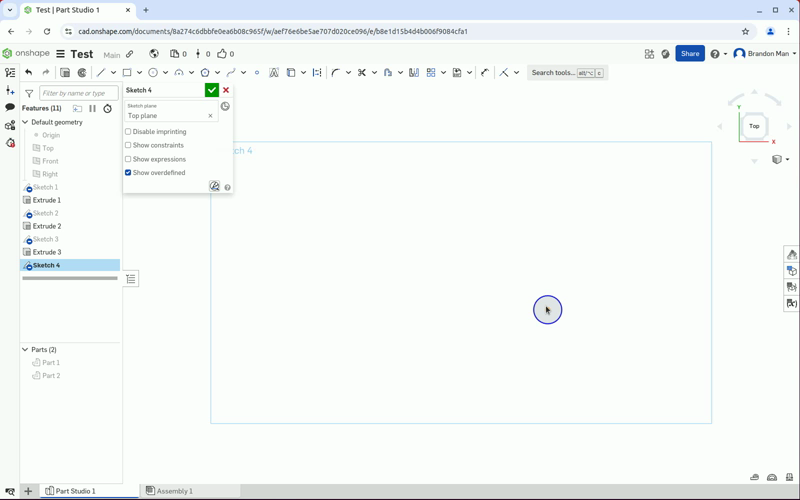
scroll(6)
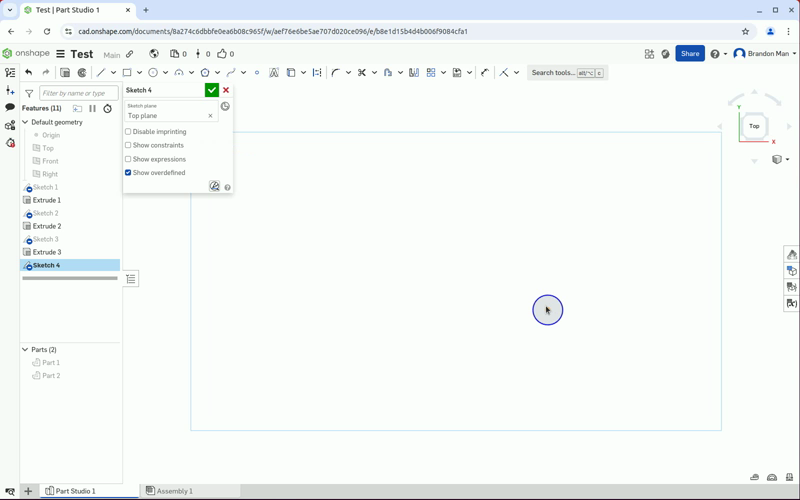
scroll(6)
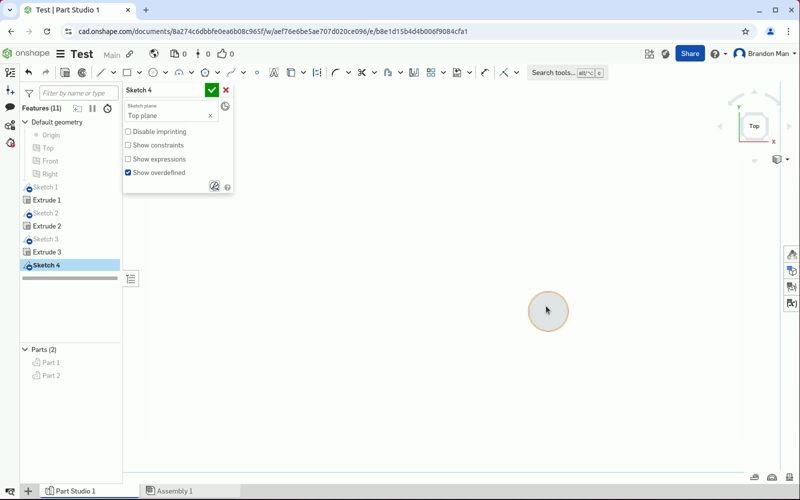
scroll(6)
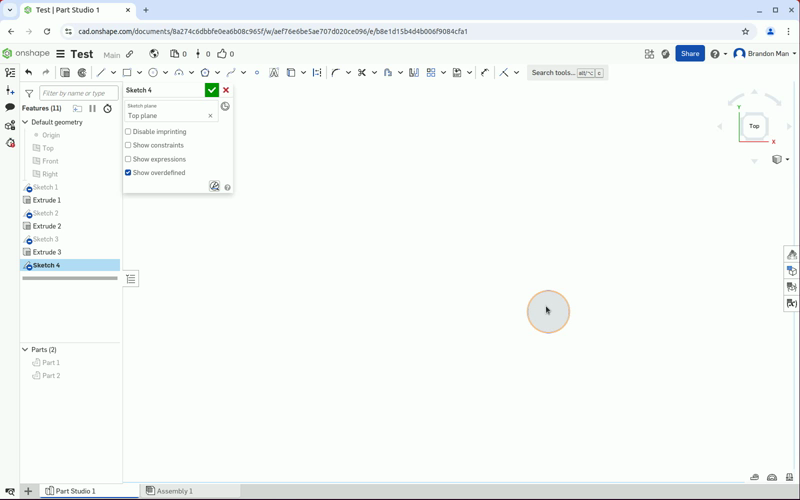
scroll(6)
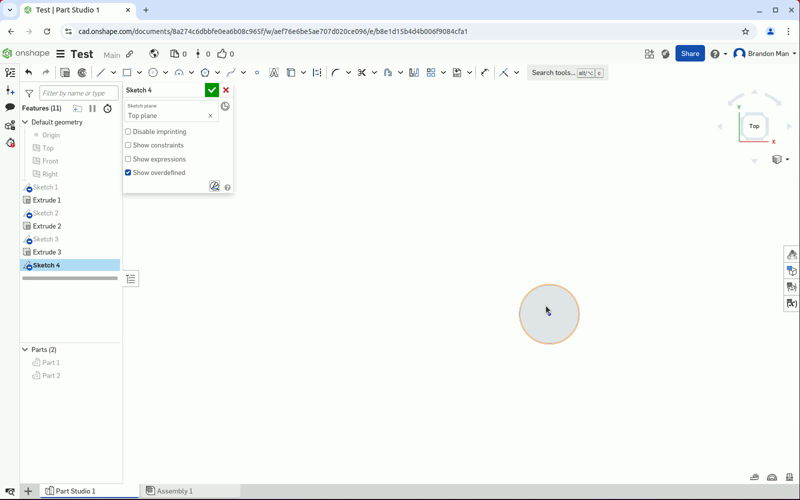
scroll(6)
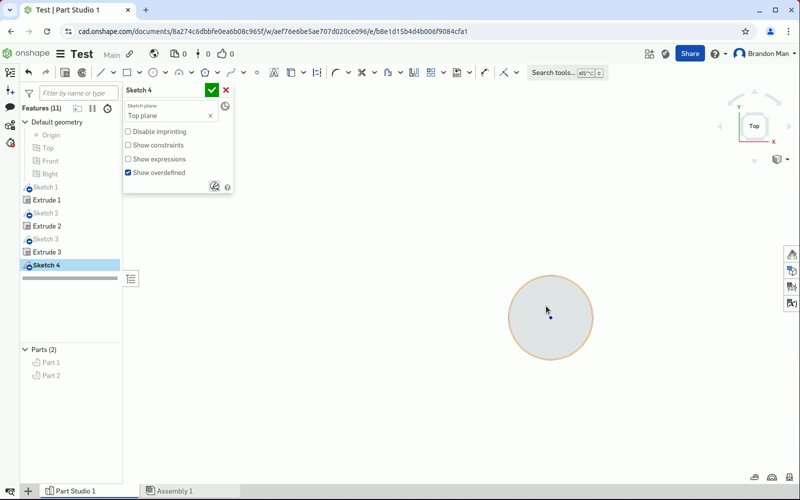
scroll(6)
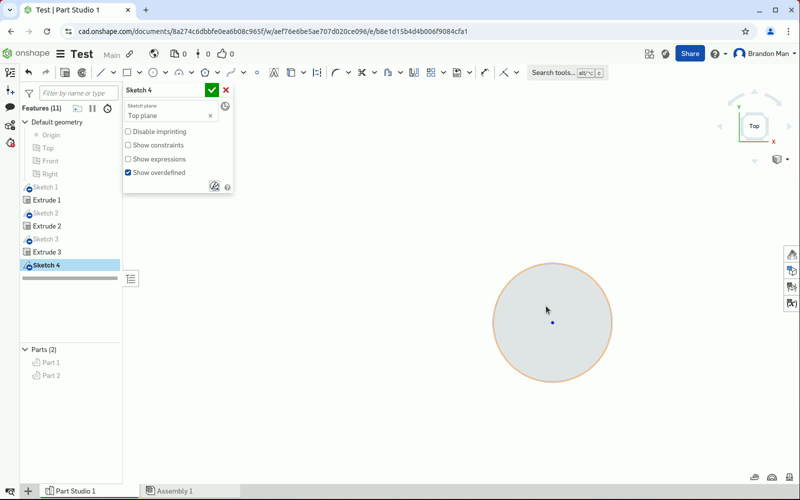
scroll(6)
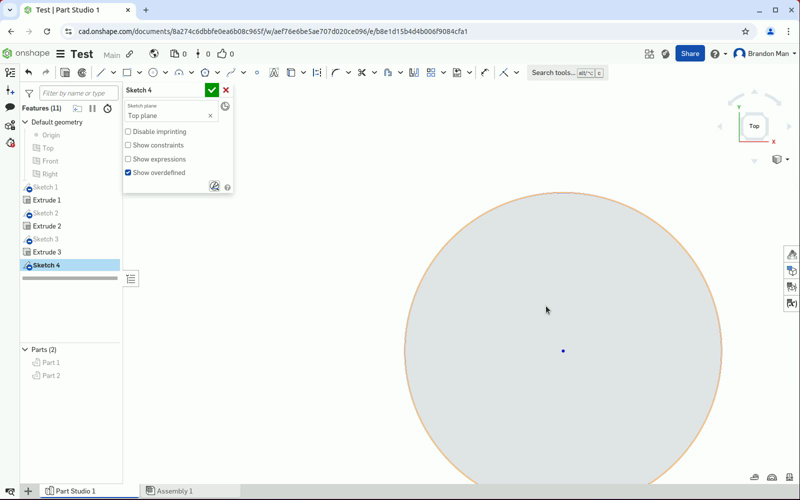
click(546, 305)
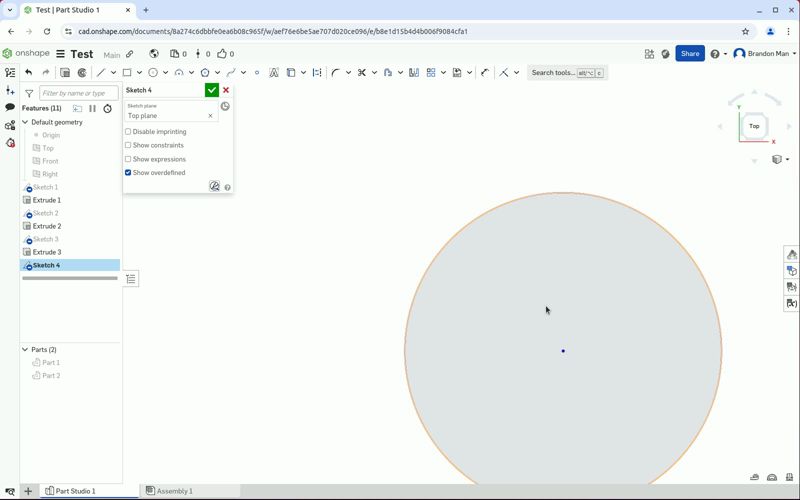
scroll(-6)
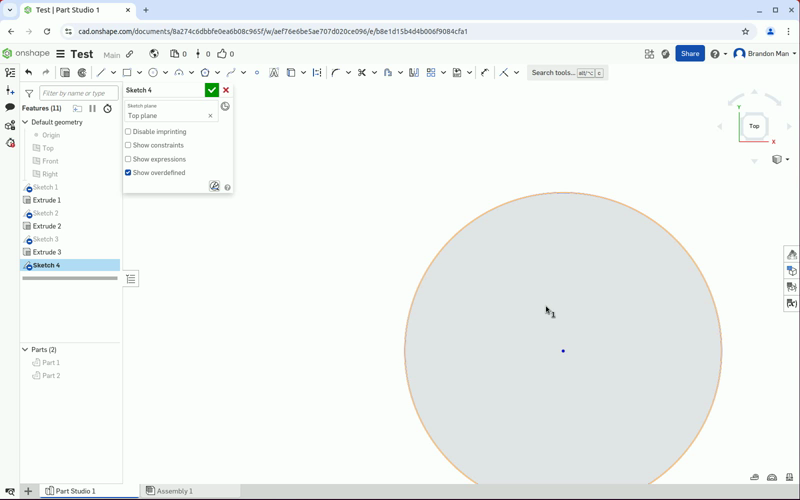
scroll(-6)
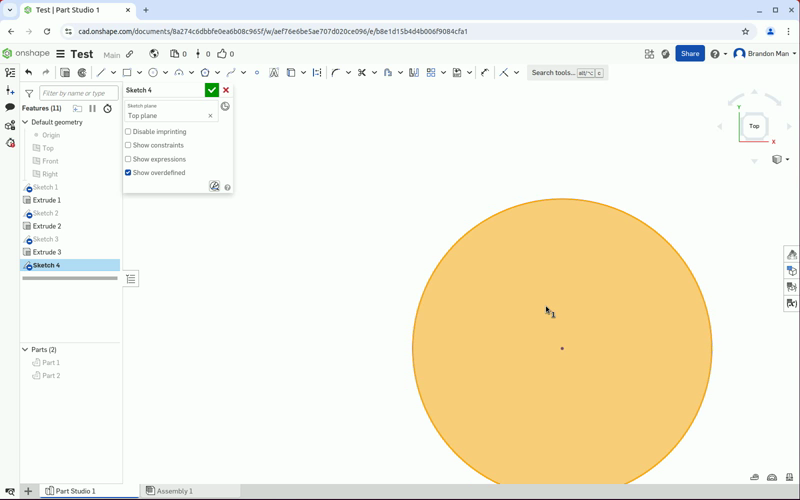
scroll(-6)
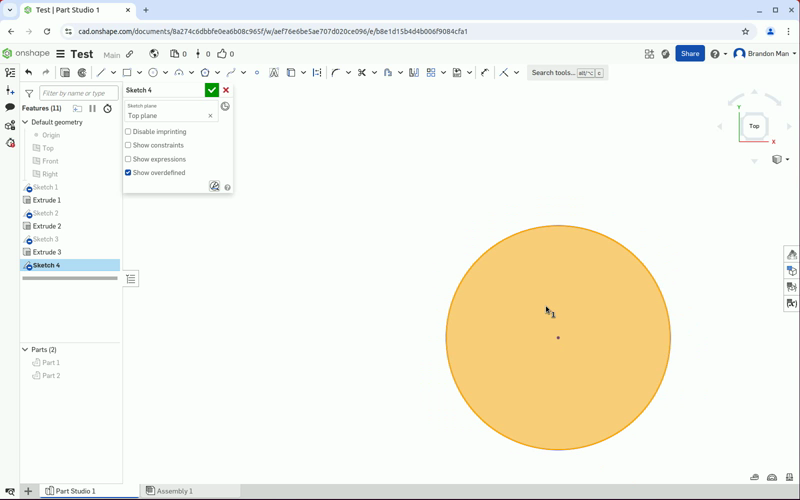
scroll(-6)
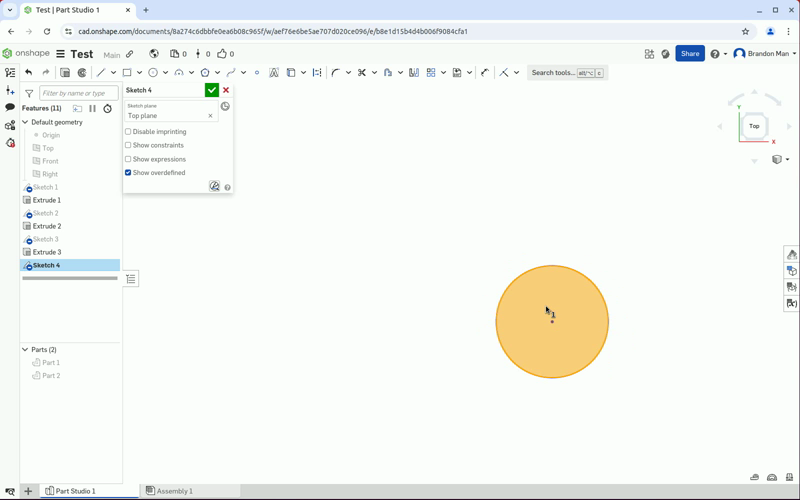
scroll(-6)
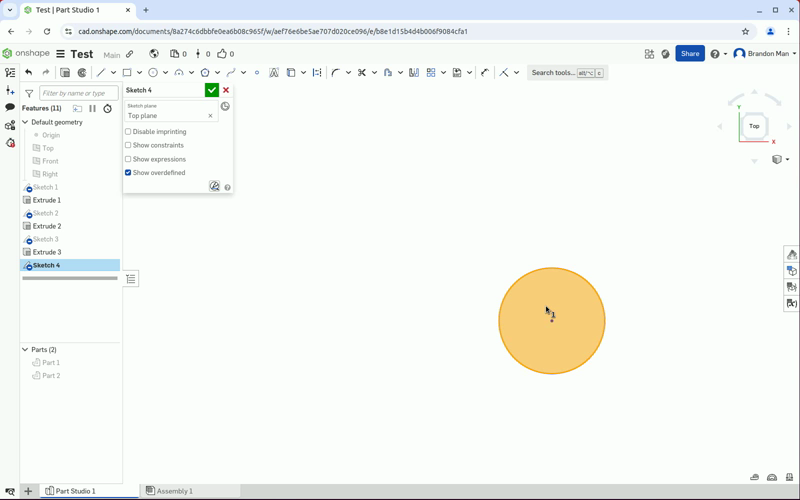
scroll(-6)
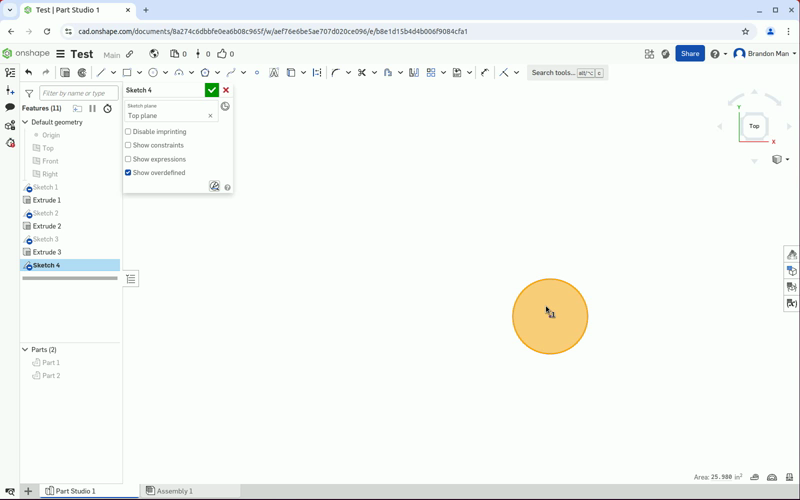
scroll(-6)
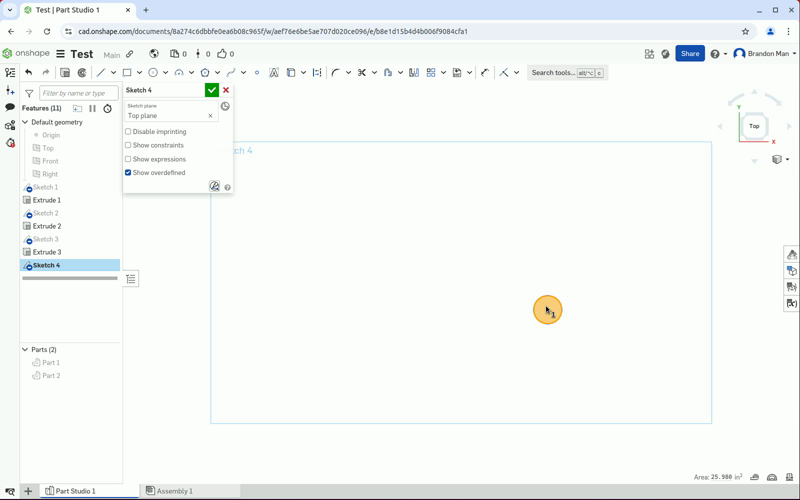
mouse_move(73, 352)
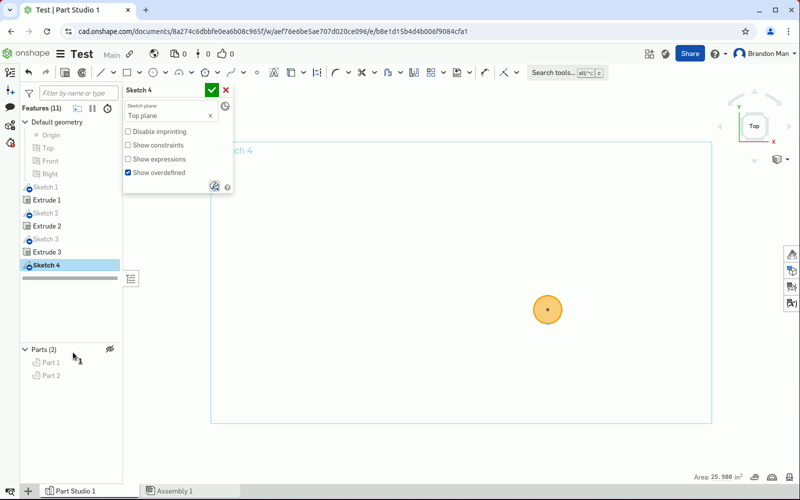
key(shift+y)
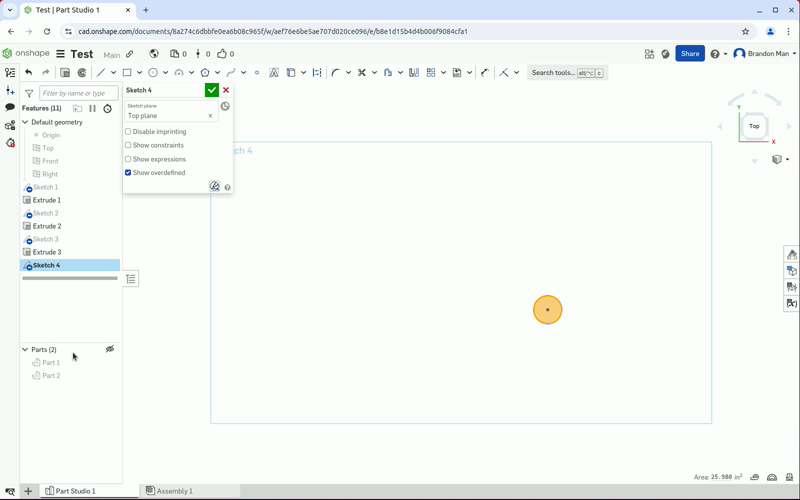
key(shift+e)
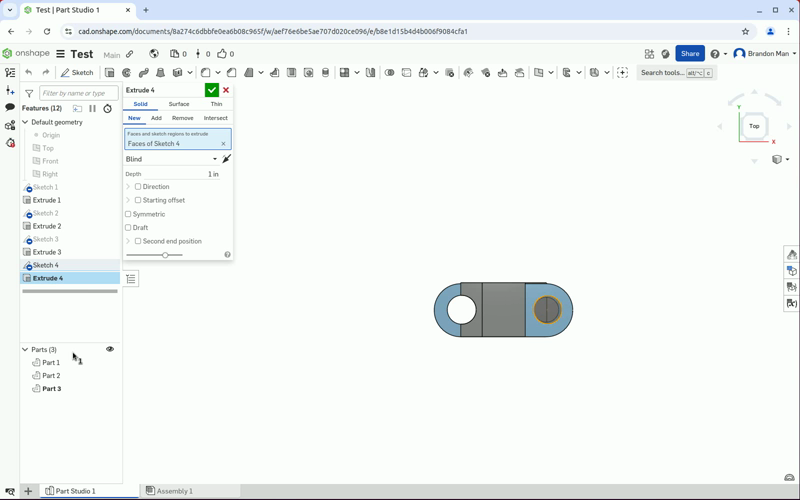
mouse_move(143, 106)
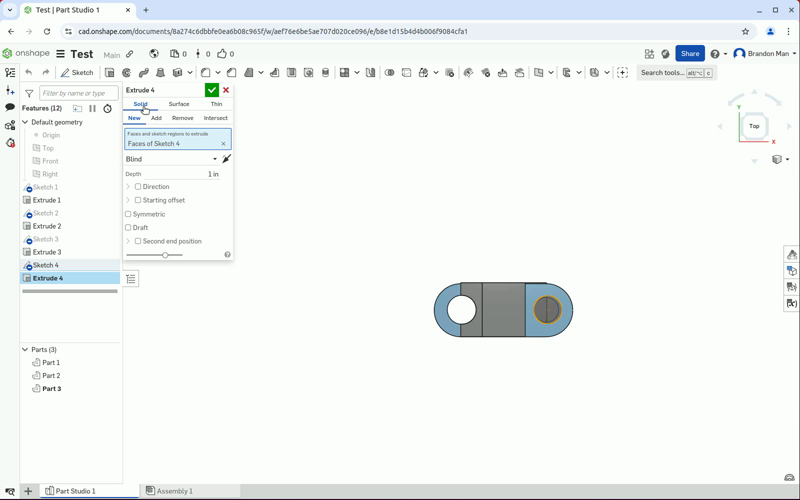
click(143, 106)
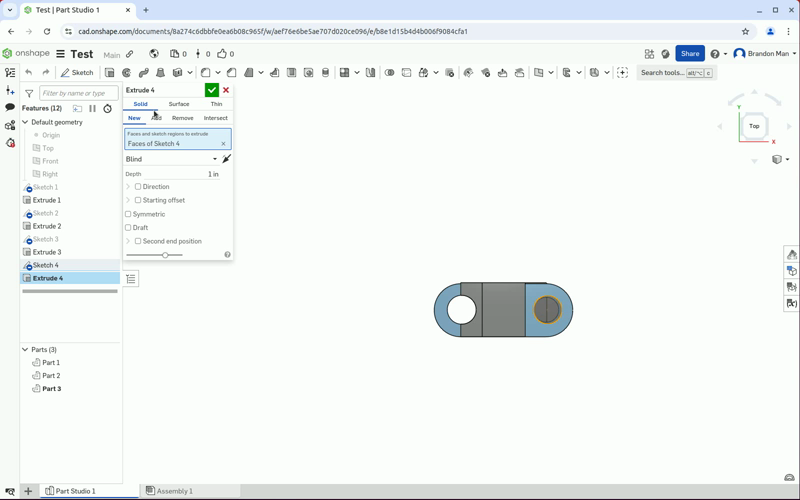
mouse_move(186, 120)
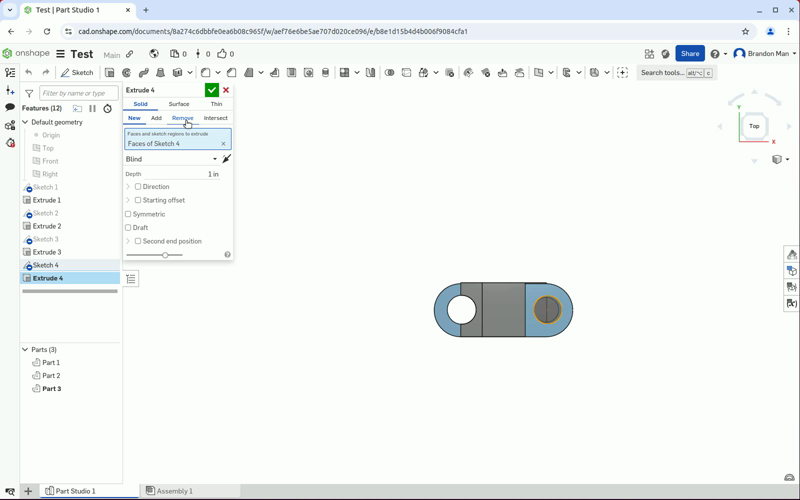
click(186, 120)
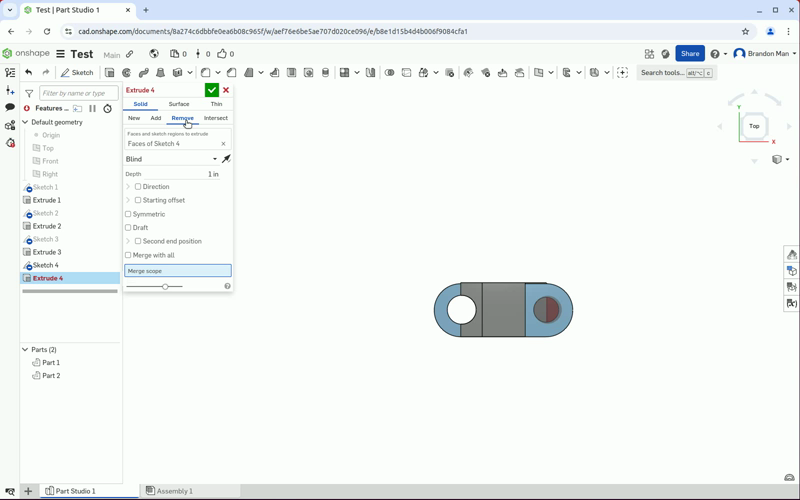
key(tab, 4)
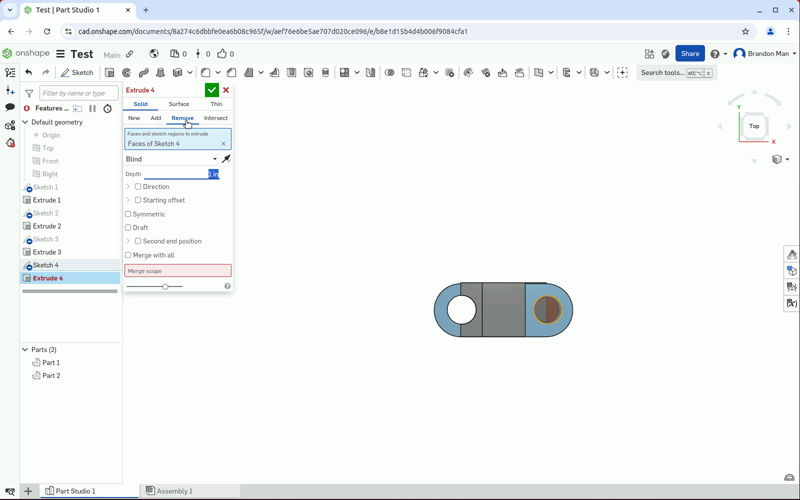
text(-5.536)
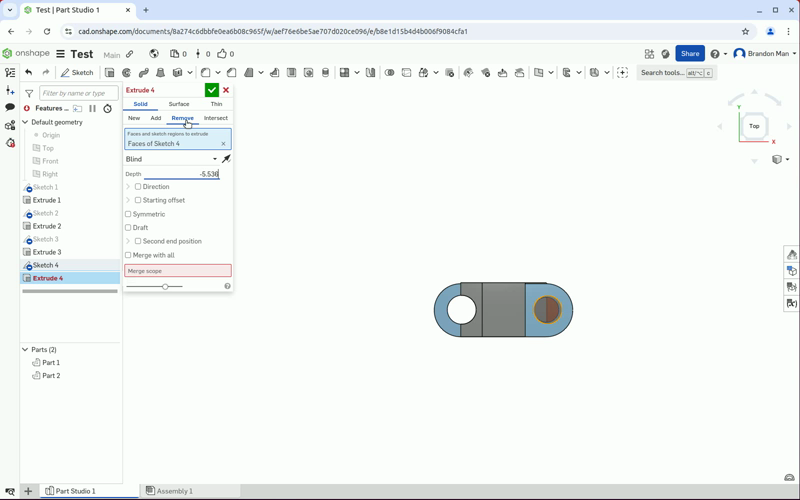
key(tab, 6)
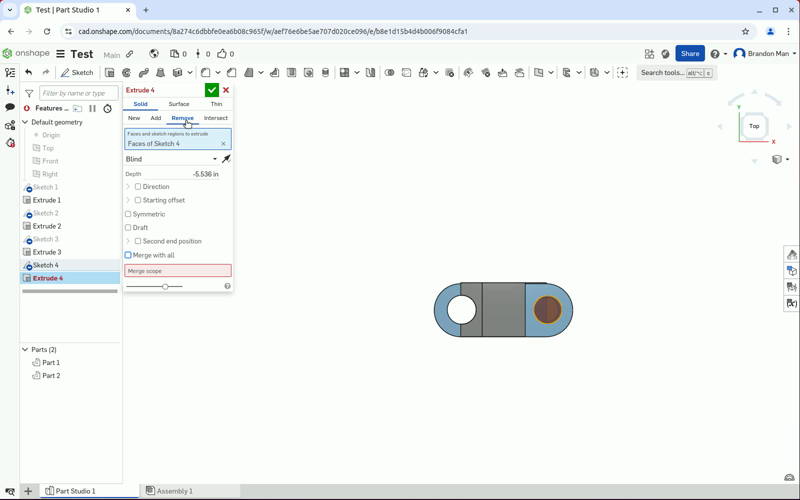
key(space)
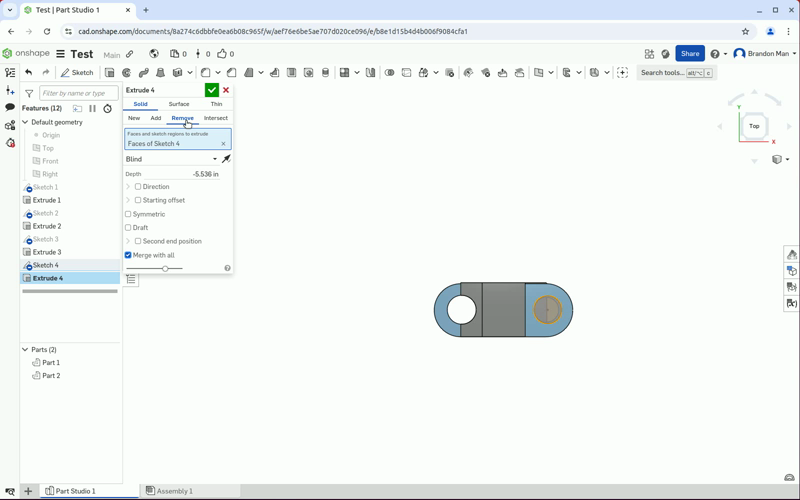
key(enter)
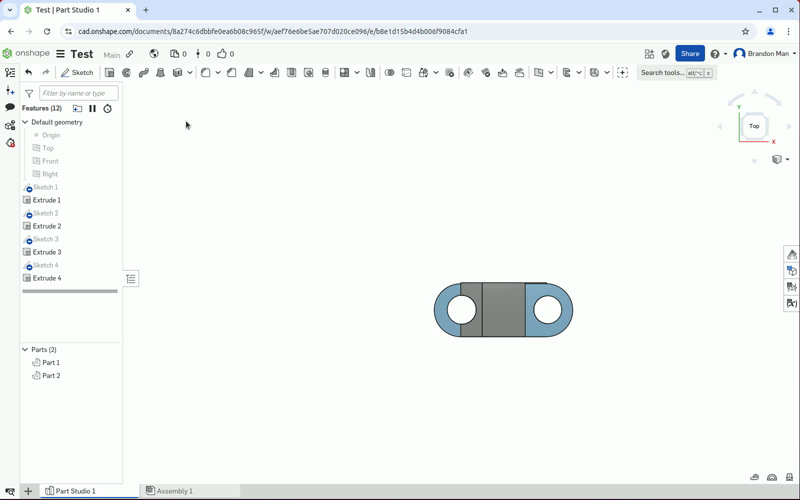
key(shift+h)
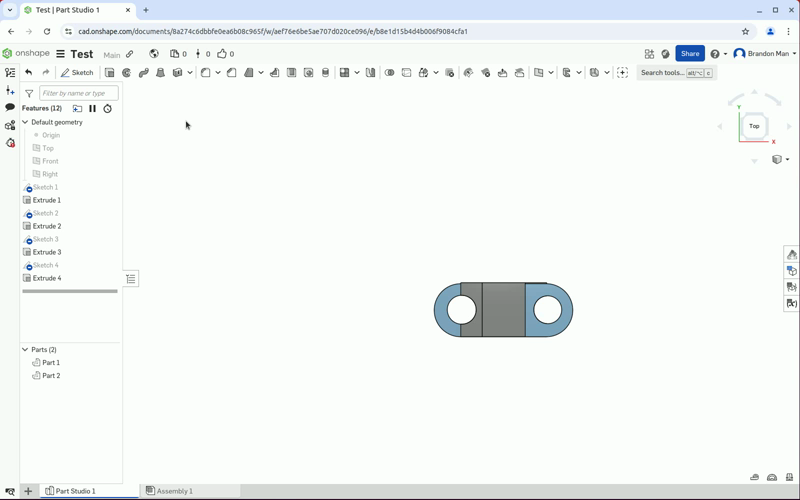
key(shift+h)
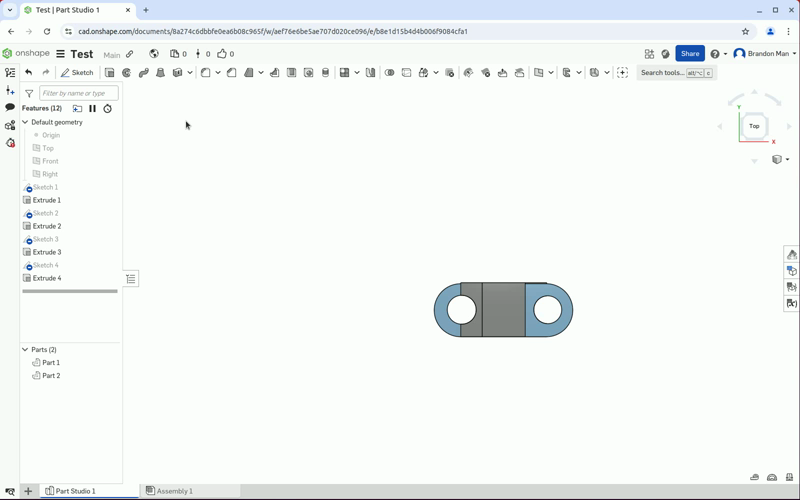
mouse_move(73, 189)
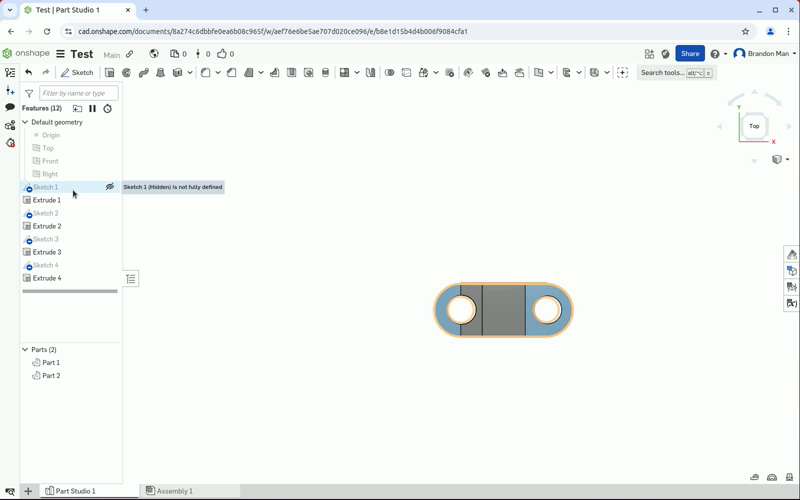
click(73, 189)
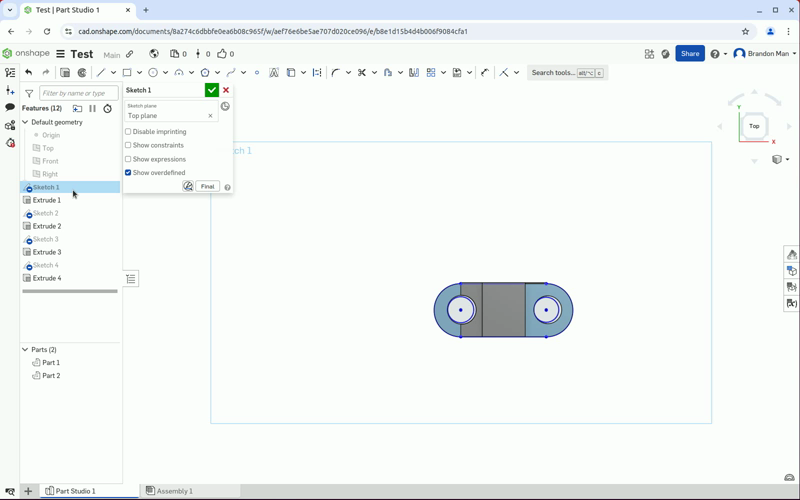
mouse_move(229, 92)
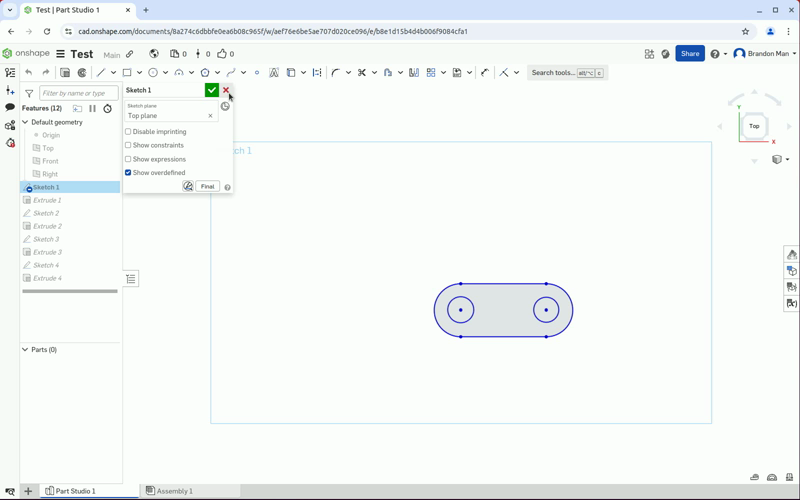
click(229, 92)
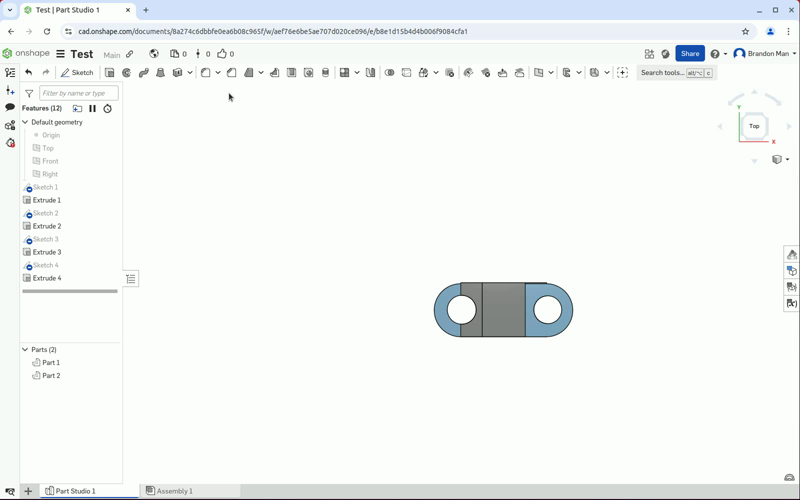
mouse_move(73, 352)
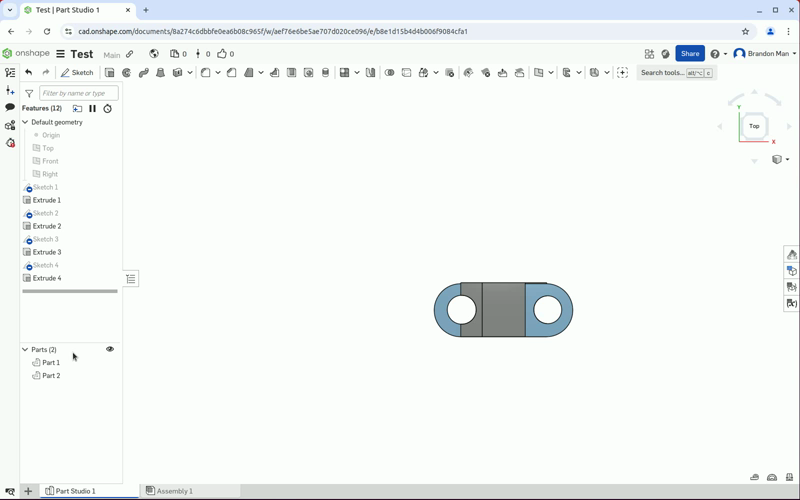
key(y)
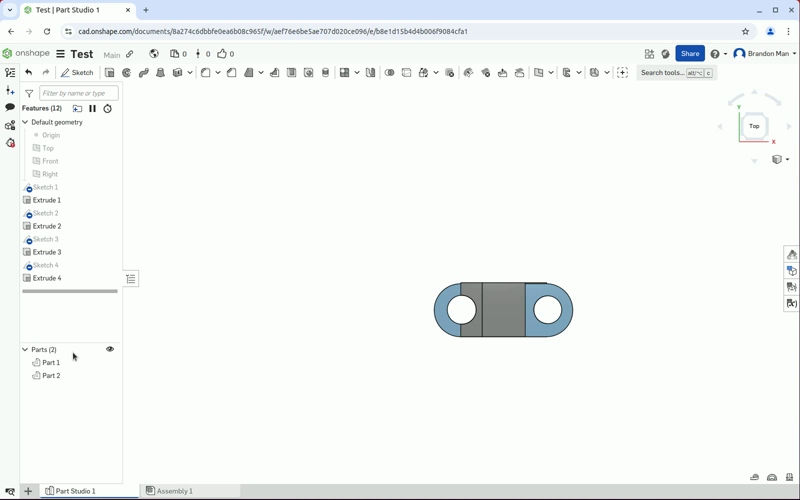
key(shift+p)
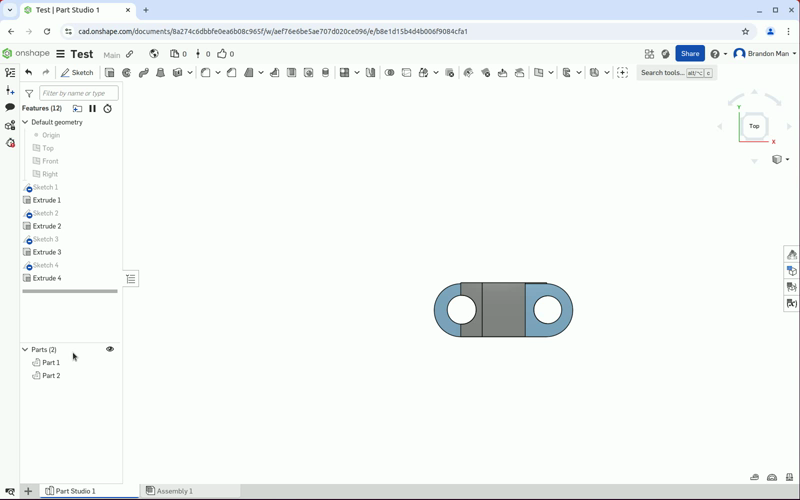
key(space)
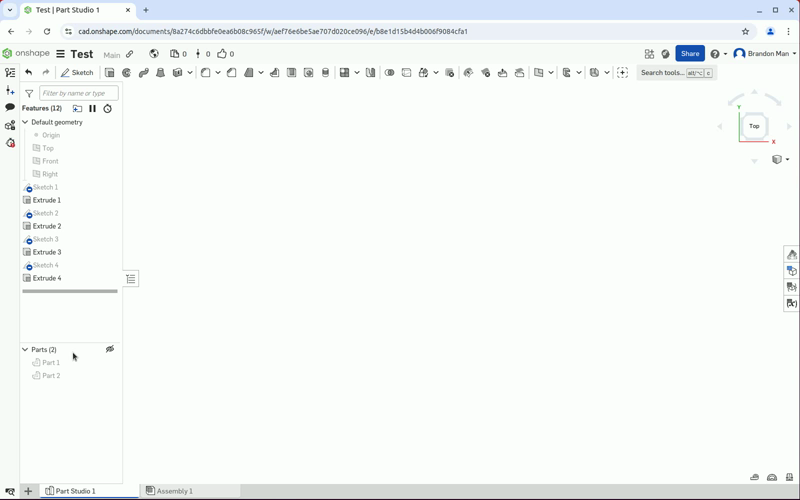
key_down(shift)
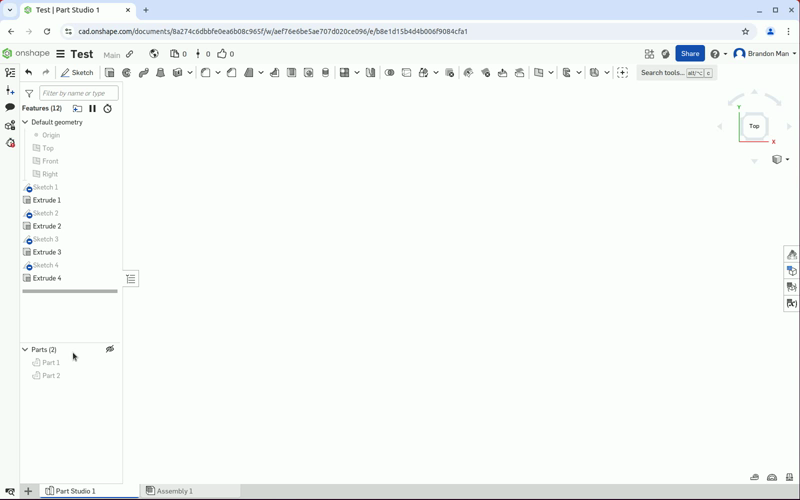
key(up)
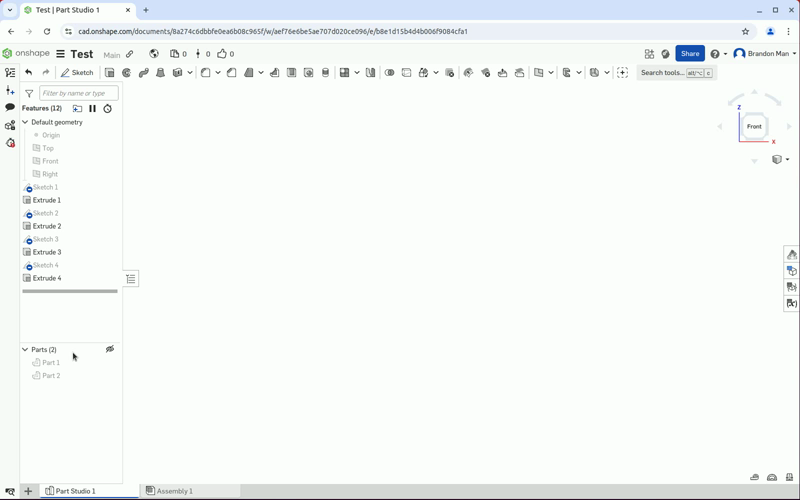
key_up(shift)
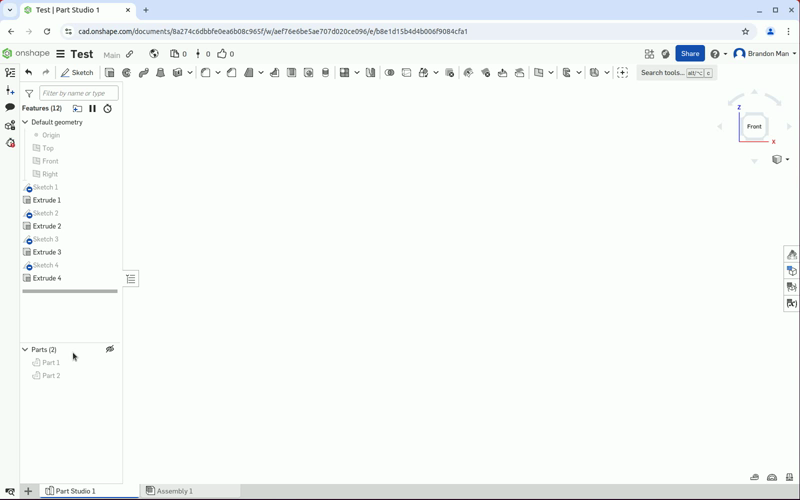
key(space)
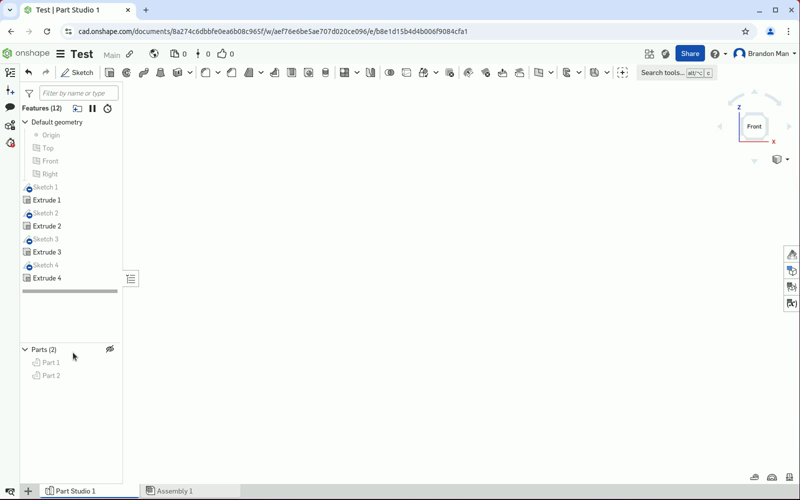
key_down(shift)
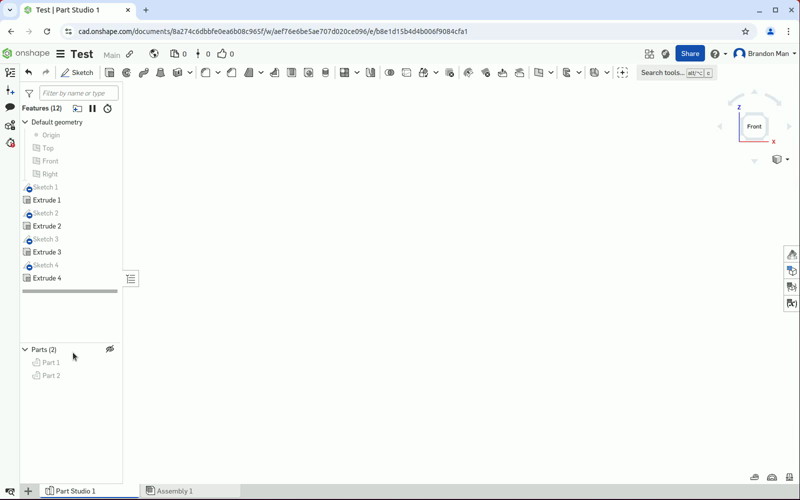
key(left)
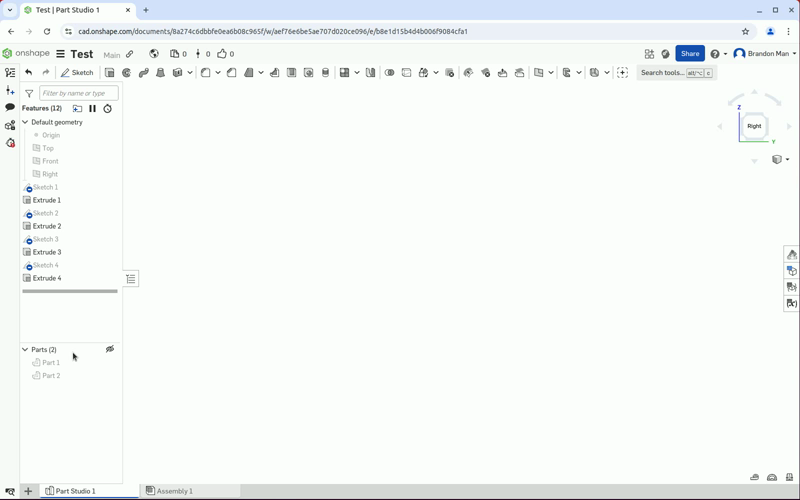
key_up(shift)
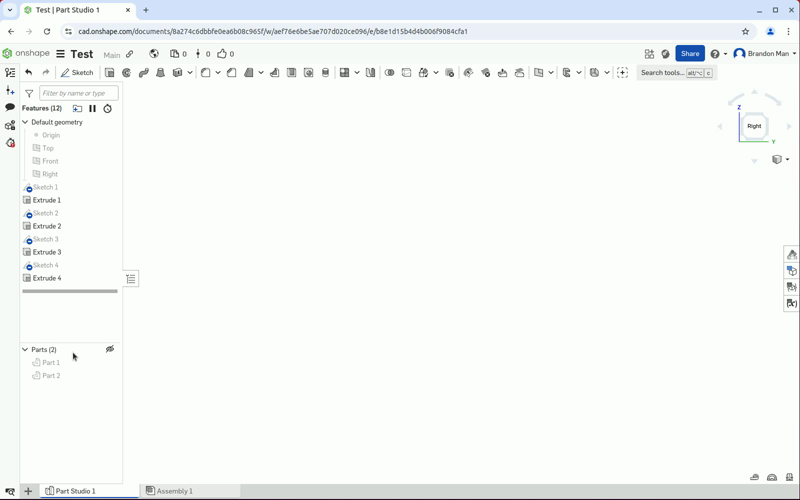
mouse_move(73, 352)
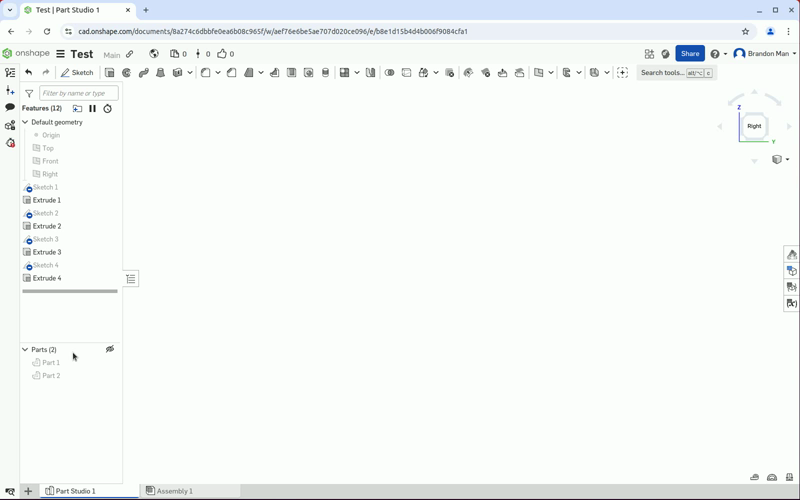
key(shift+y)
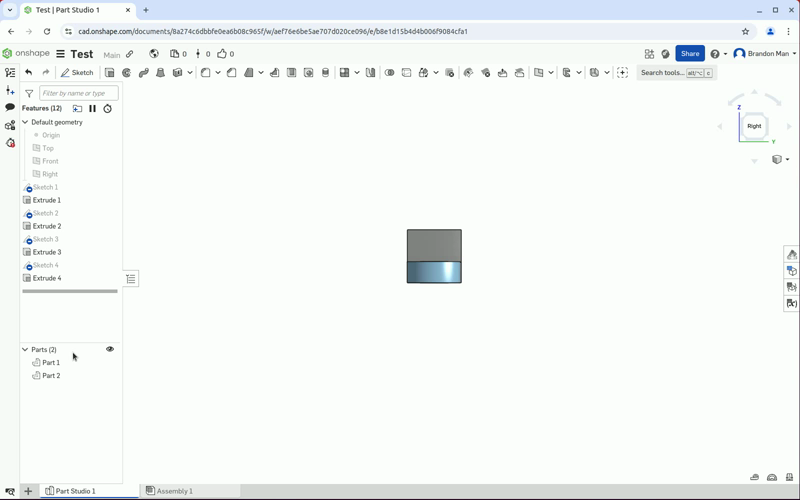
mouse_move(541, 75)
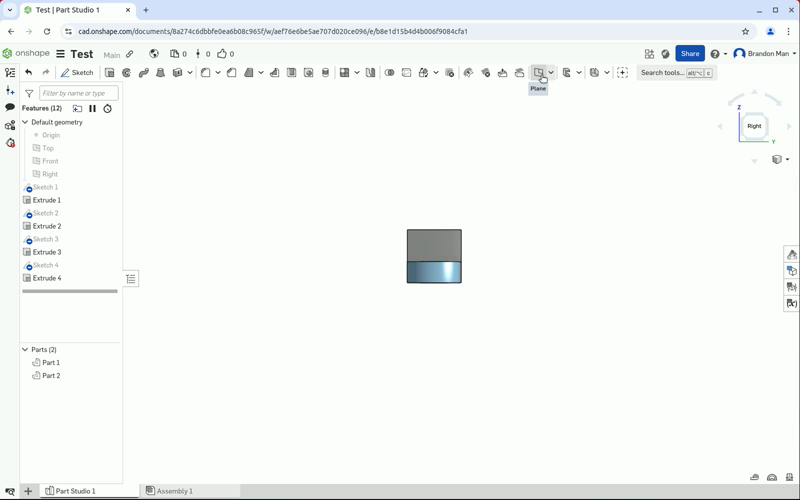
click(541, 75)
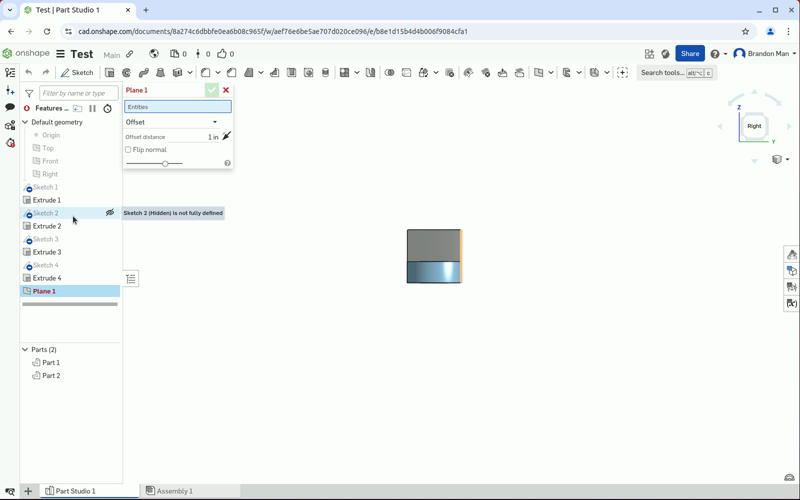
scroll(3)
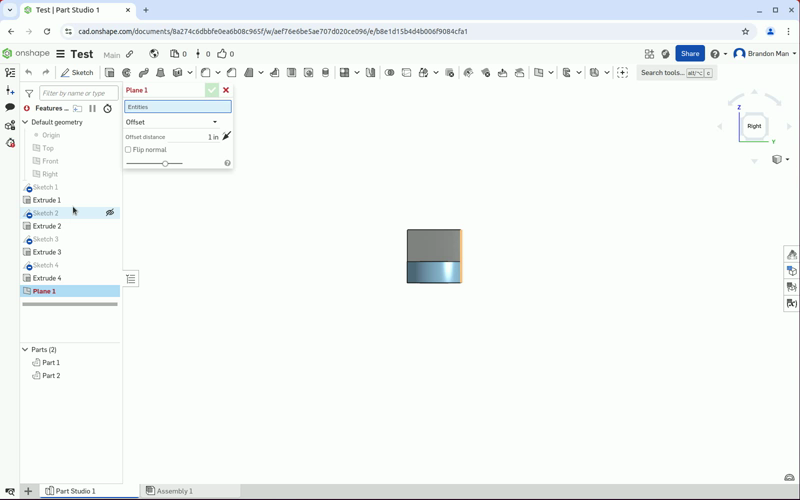
mouse_move(73, 176)
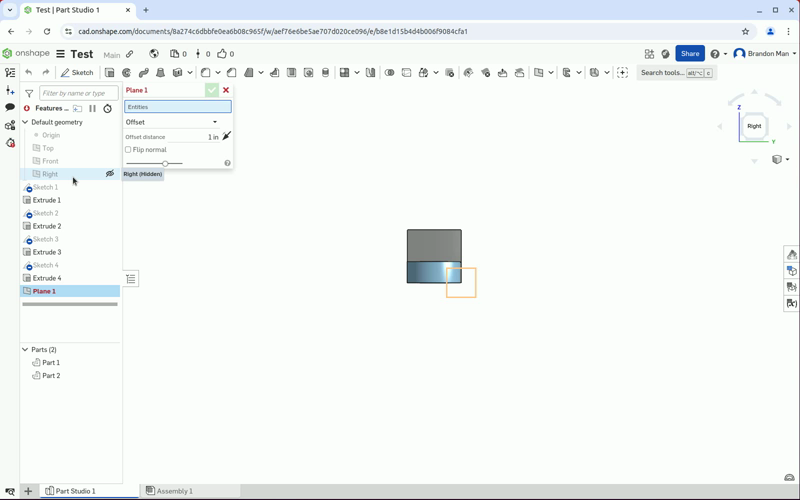
click(73, 176)
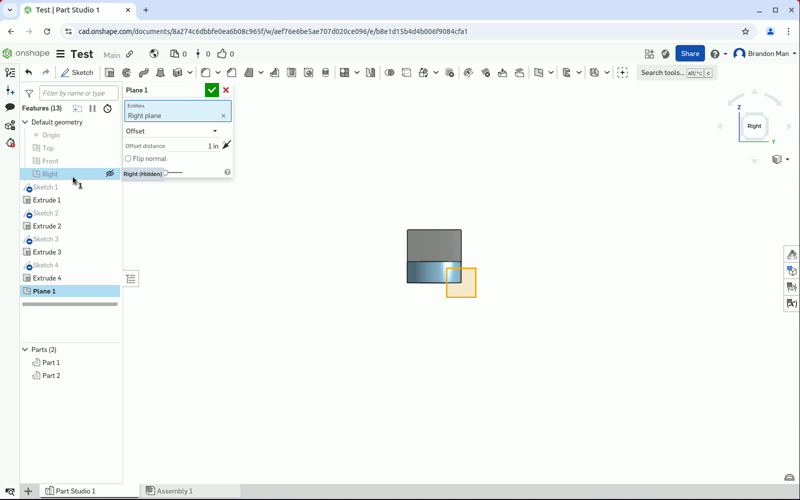
key(tab, 2)
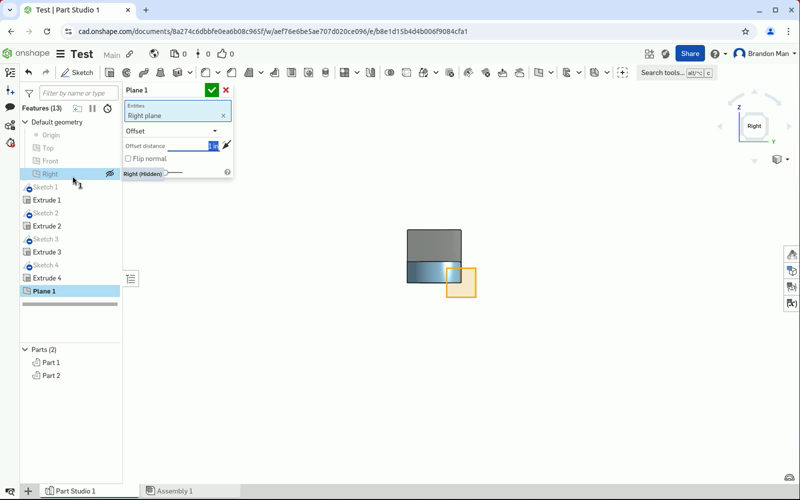
text(4.344)
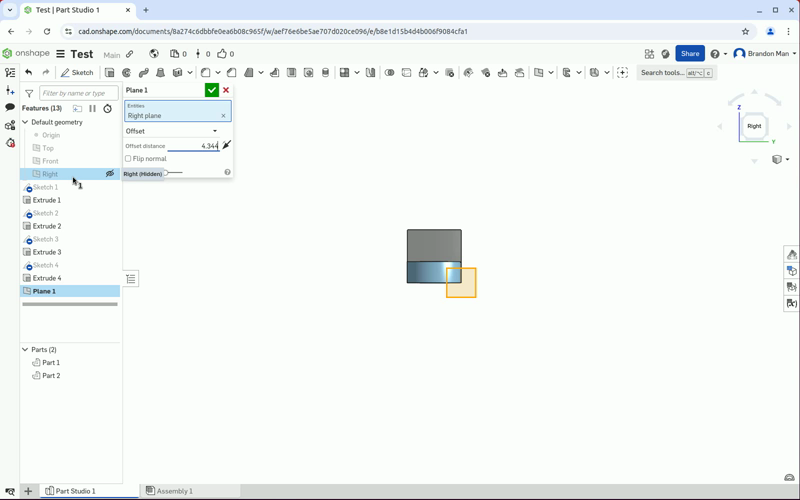
key(enter, 2)
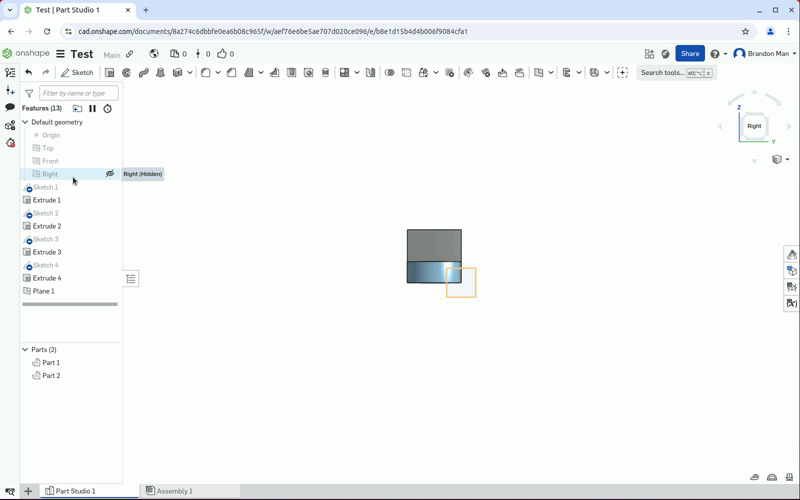
key(shift+s)
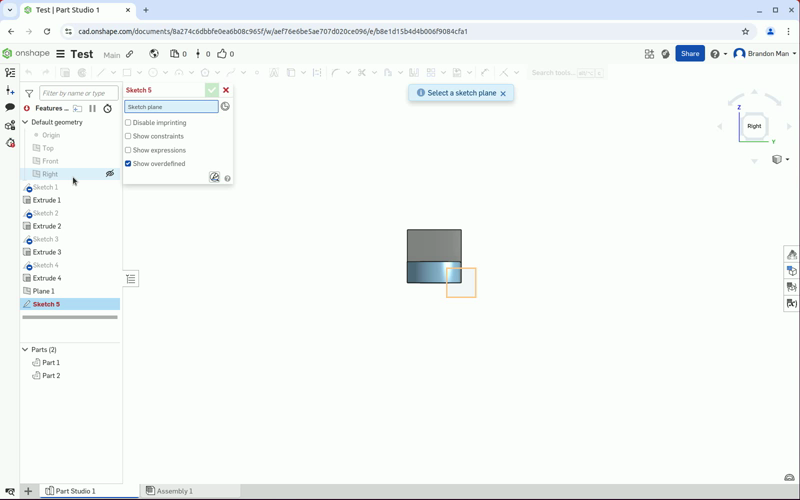
mouse_move(73, 293)
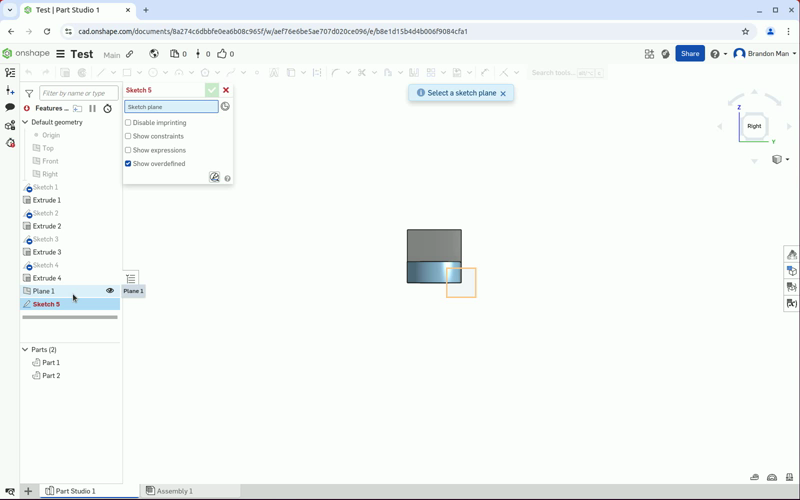
click(73, 293)
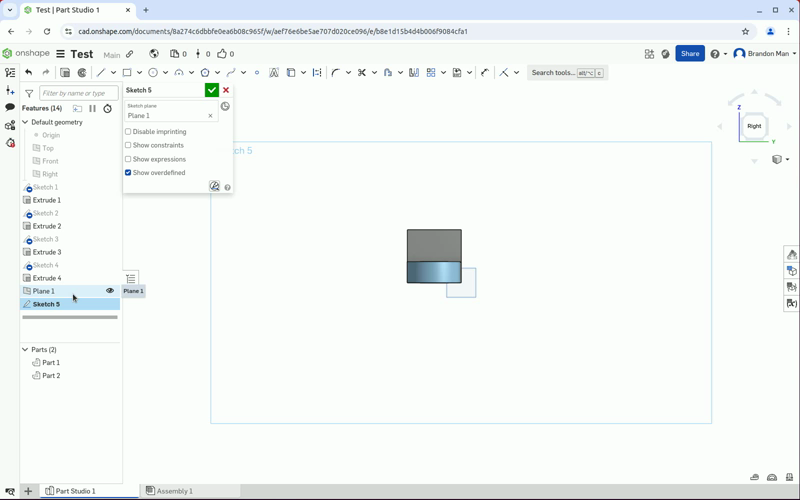
mouse_move(73, 352)
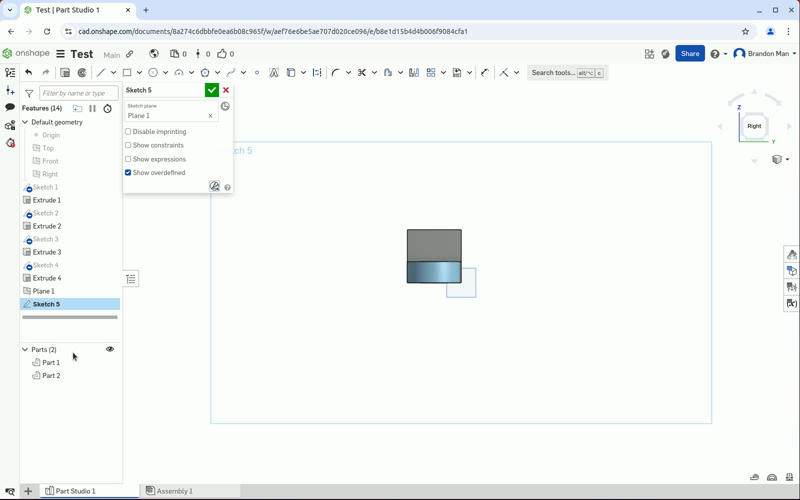
key(y)
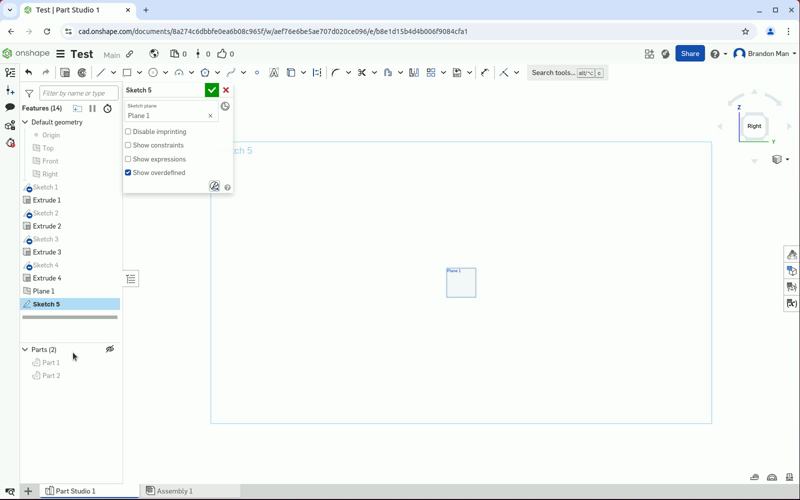
key(l)
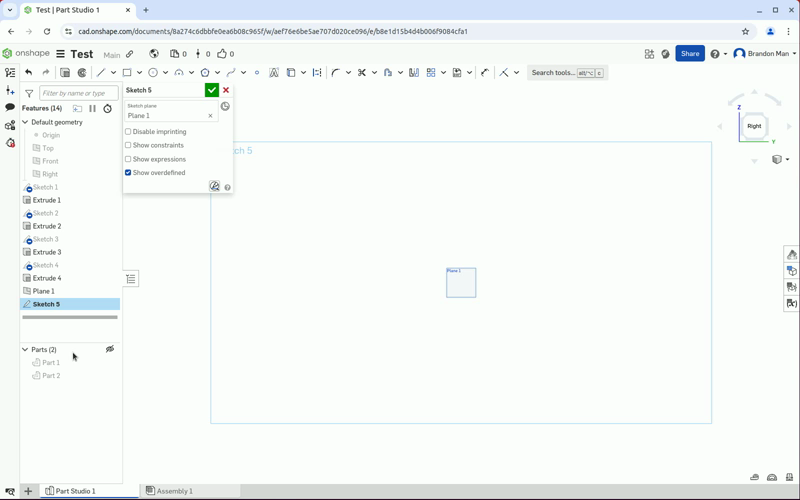
key_down(shift)
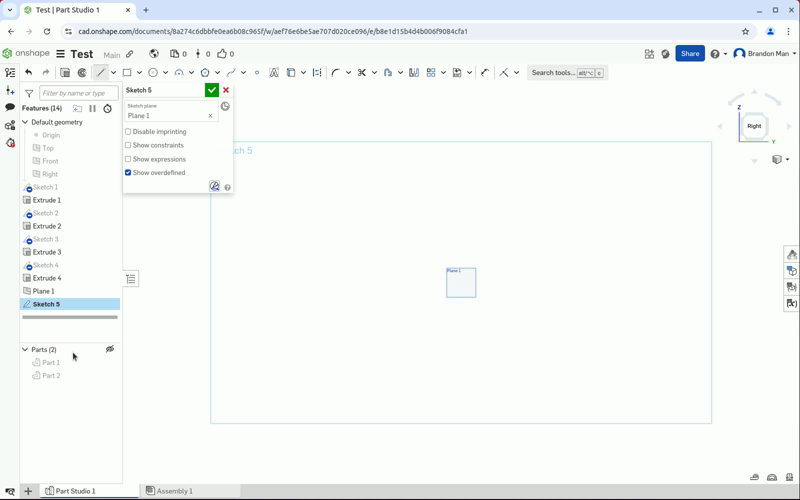
mouse_move(406, 228)
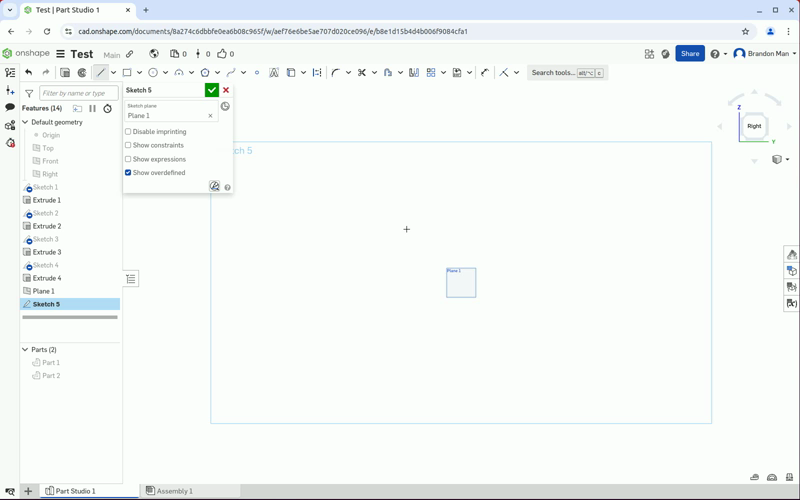
click(406, 228)
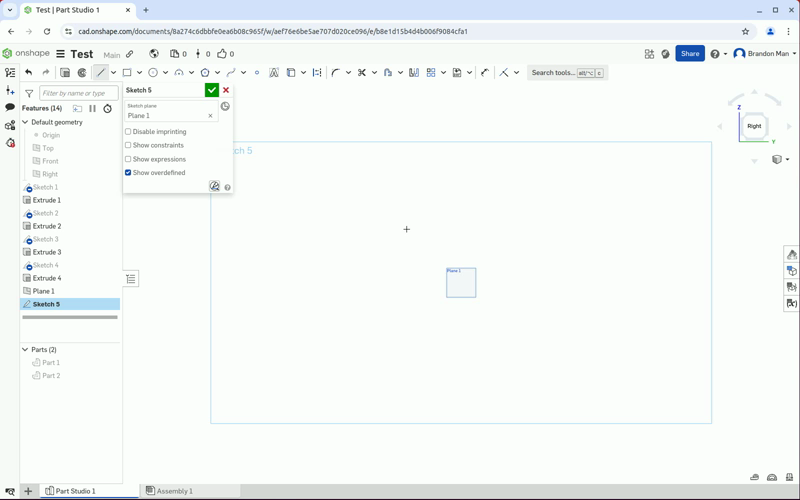
key_up(shift)
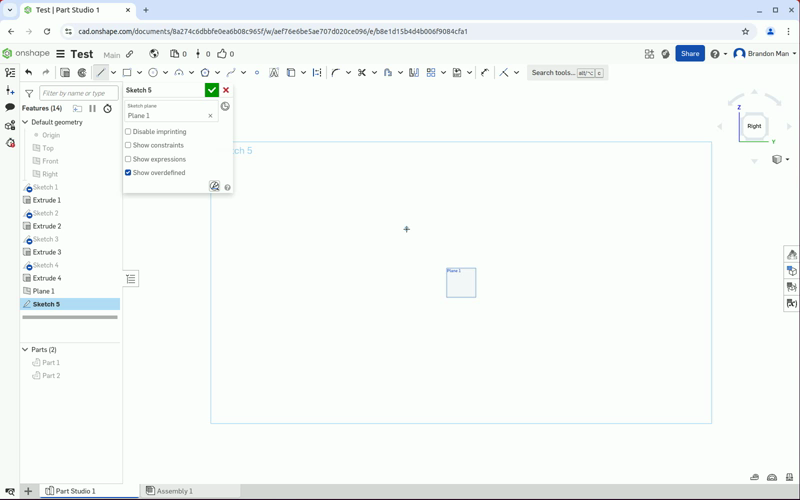
key_down(shift)
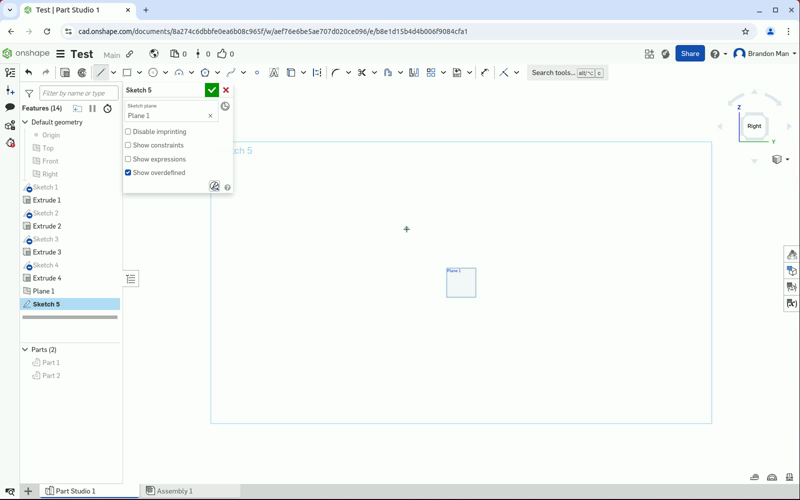
mouse_move(436, 228)
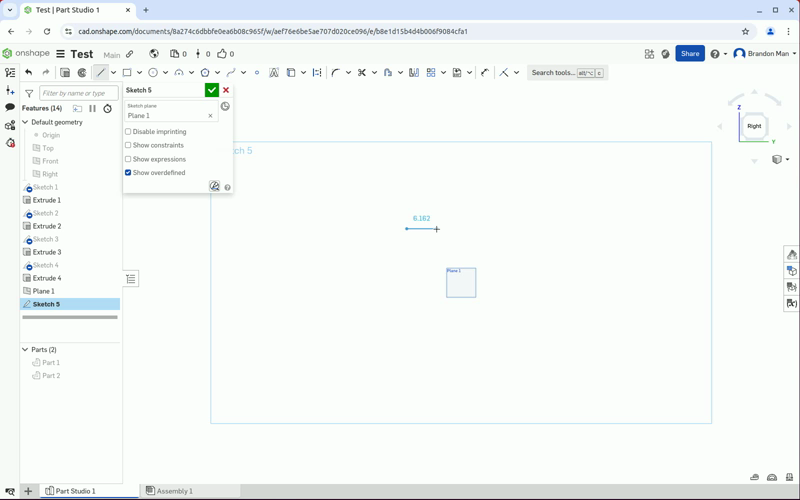
mouse_move(420, 228)
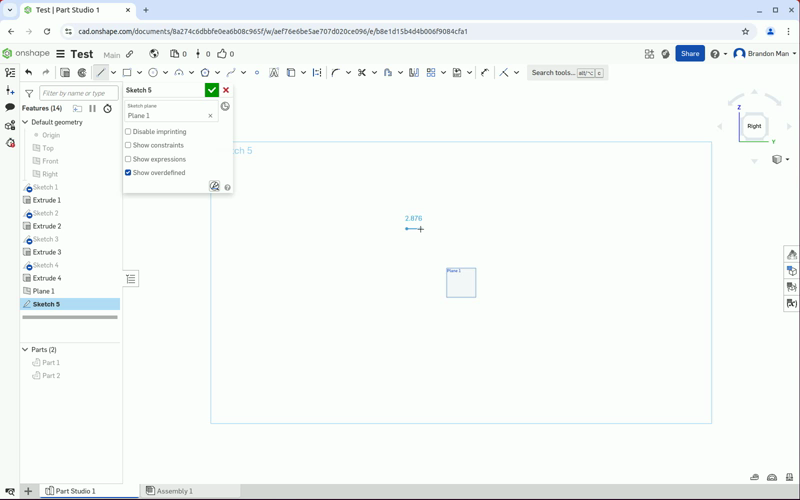
click(420, 228)
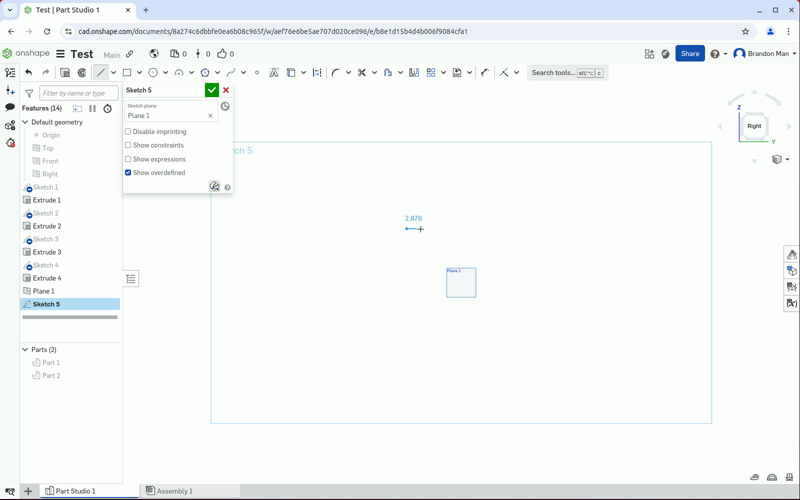
key_up(shift)
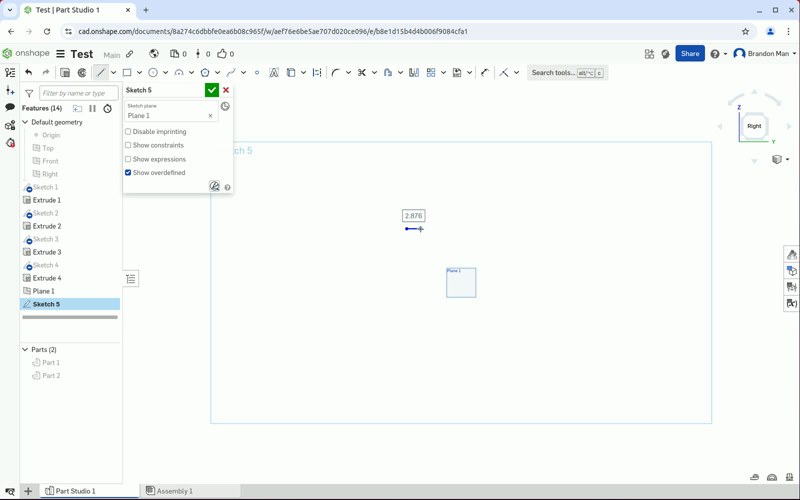
key(esc)
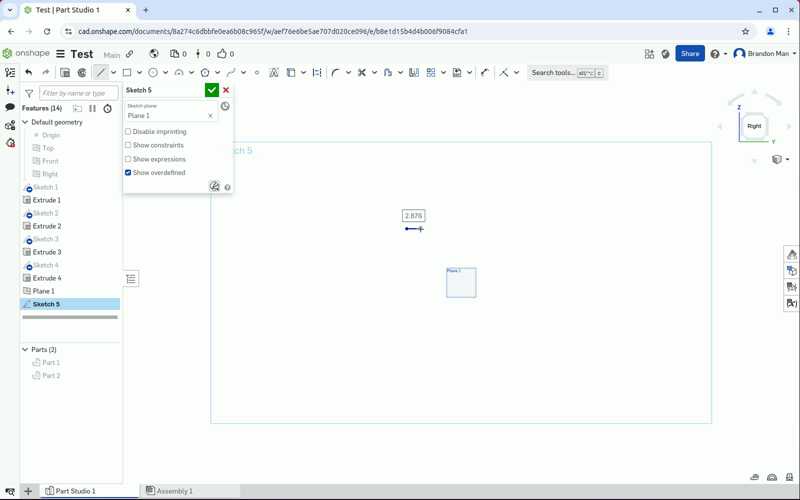
key(a)
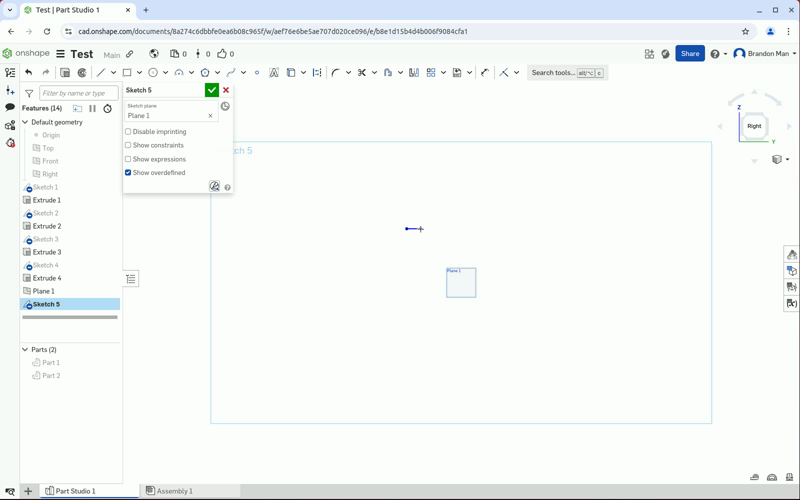
mouse_move(420, 228)
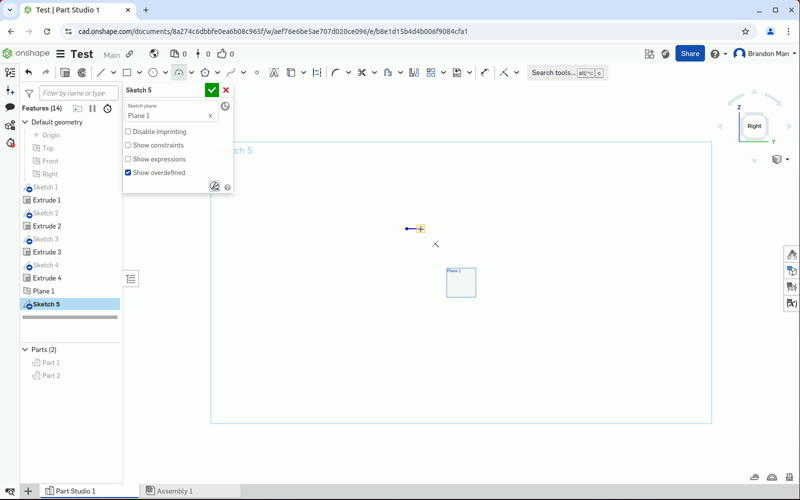
click(420, 228)
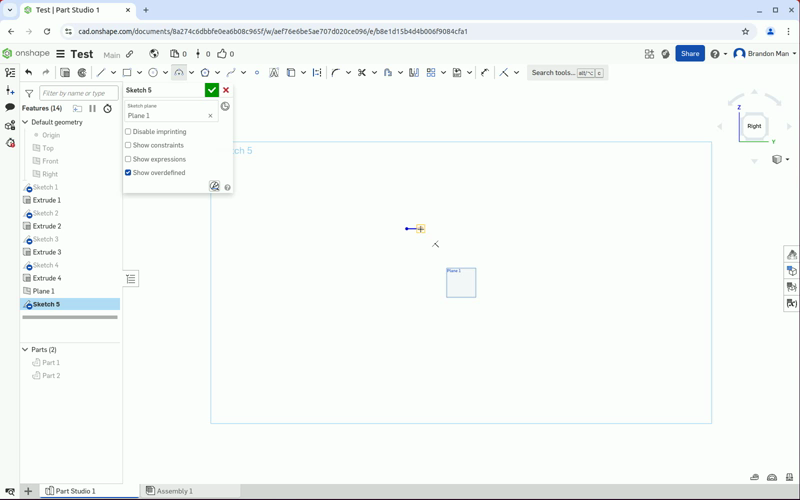
key_down(shift)
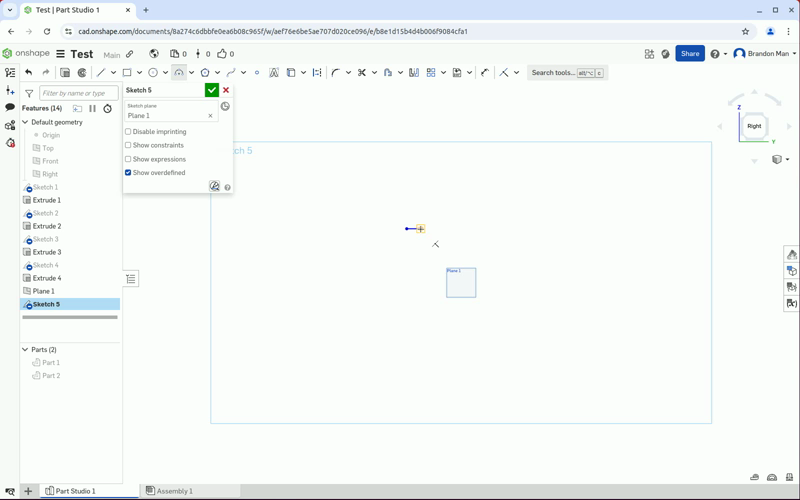
mouse_move(447, 228)
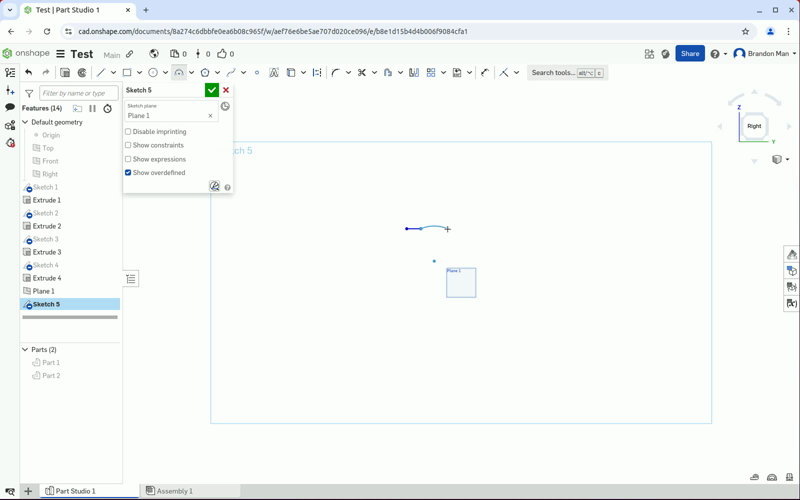
click(447, 228)
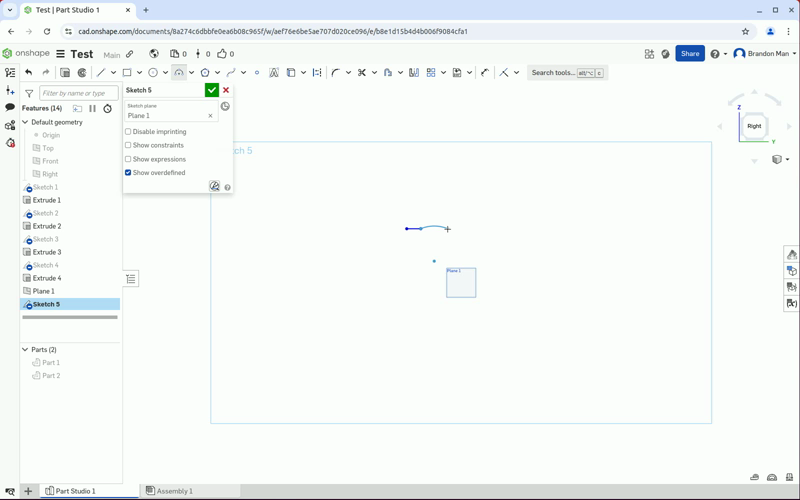
mouse_move(434, 215)
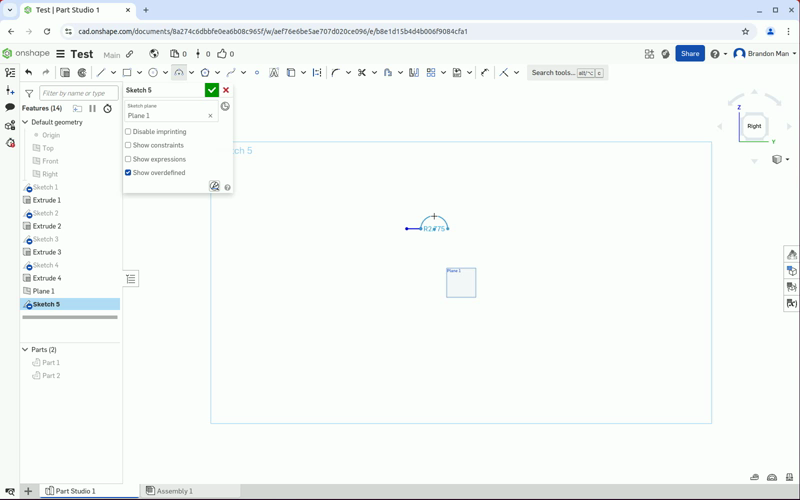
click(434, 215)
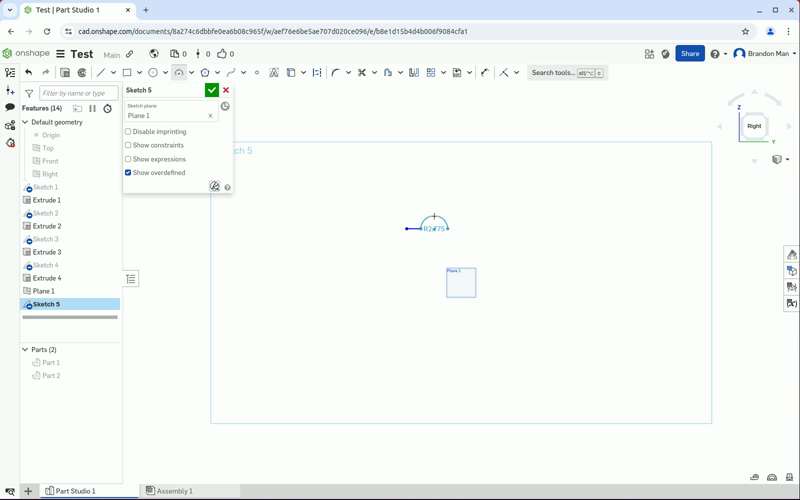
key_up(shift)
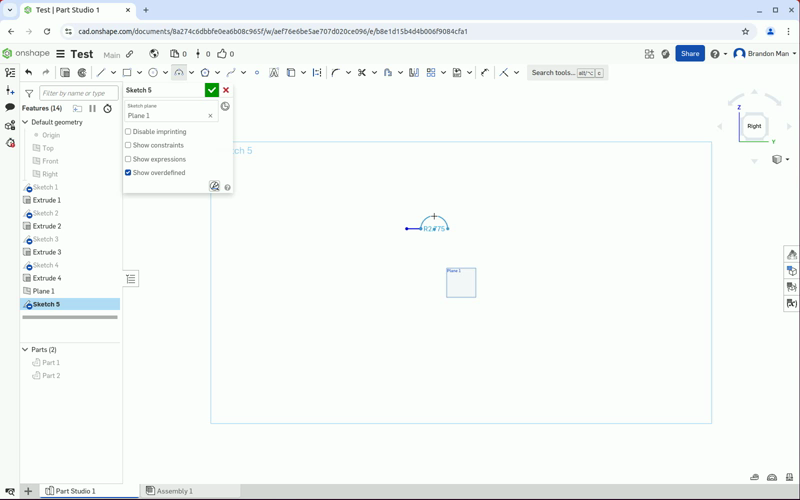
key(esc)
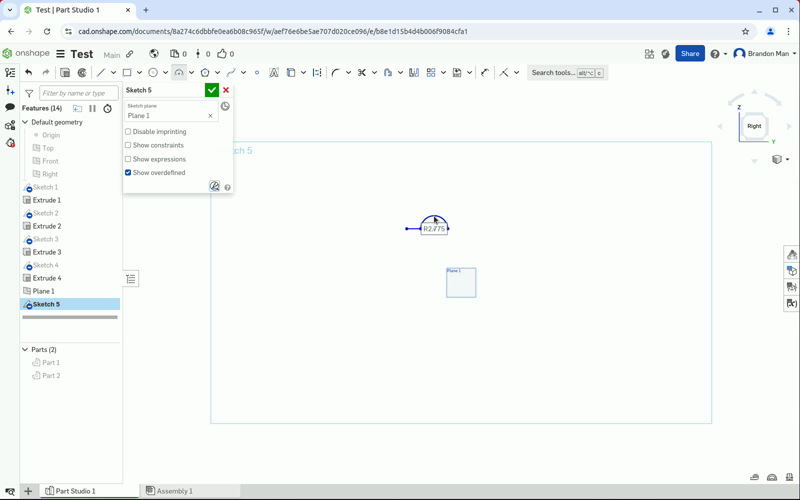
key(l)
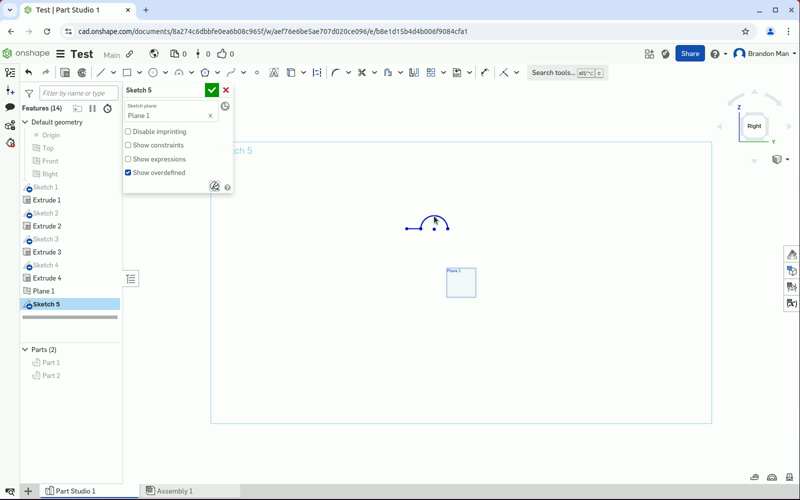
mouse_move(447, 228)
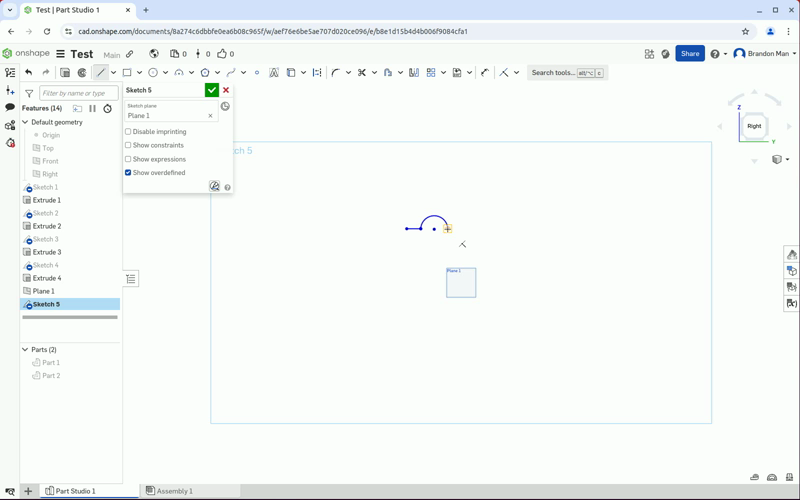
click(447, 228)
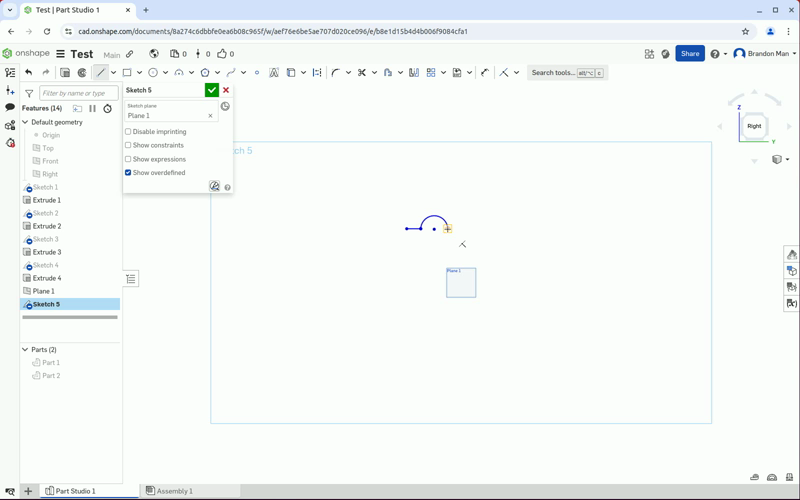
key_down(shift)
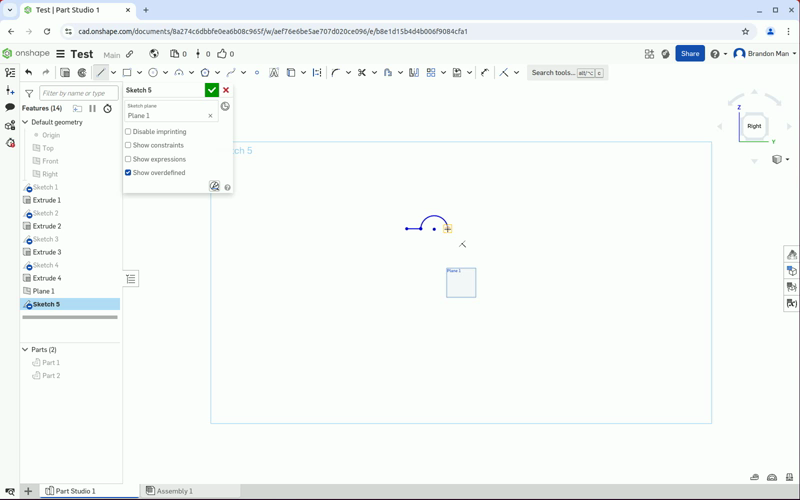
mouse_move(477, 228)
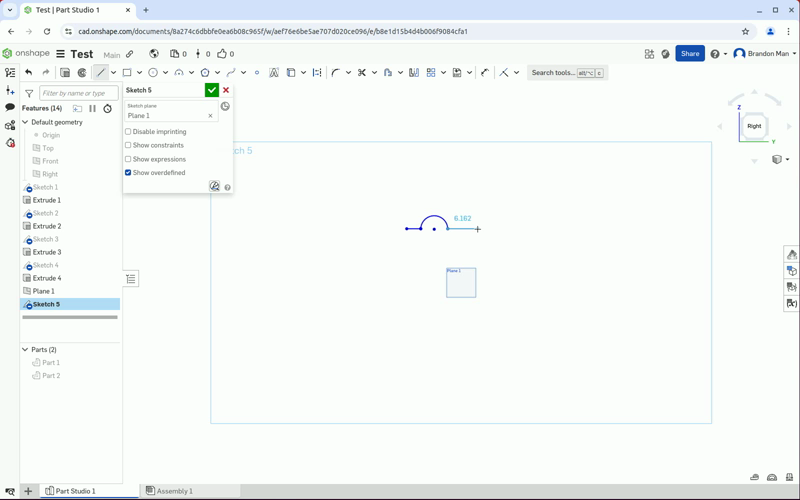
mouse_move(461, 228)
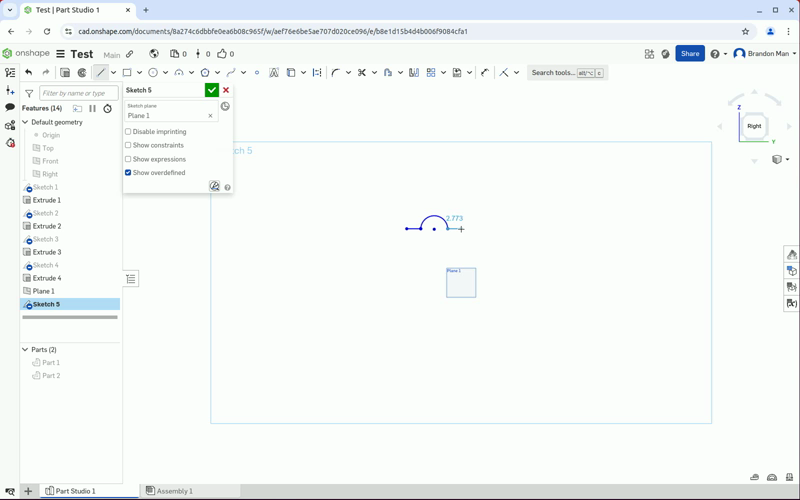
click(461, 228)
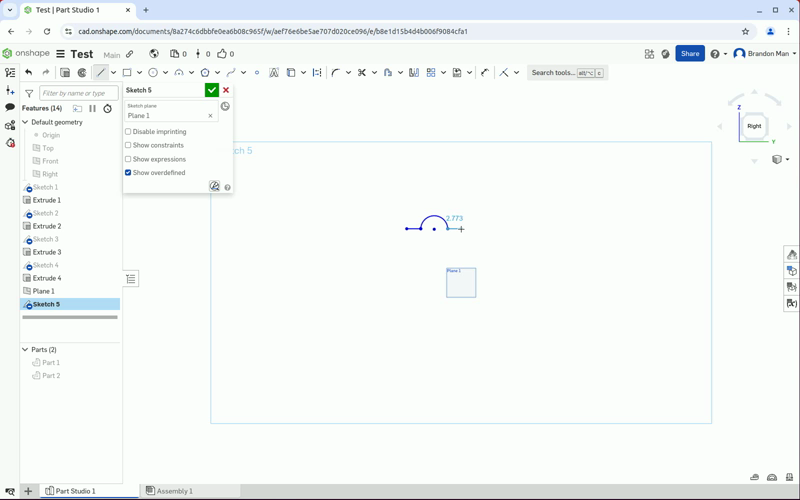
key_up(shift)
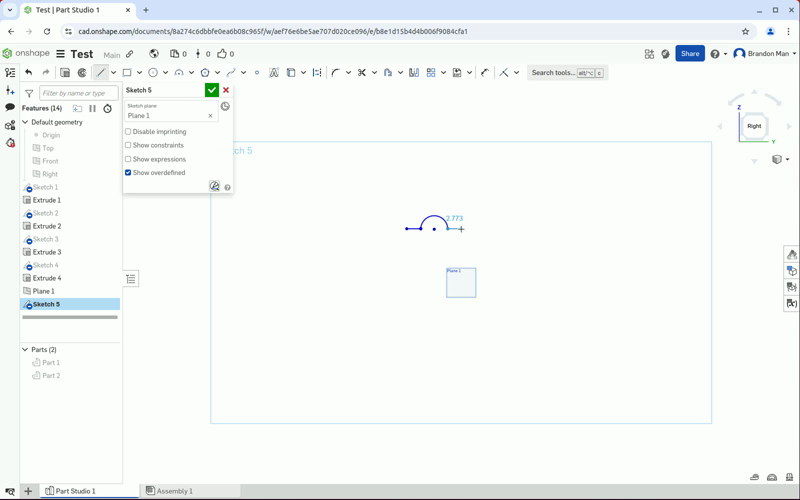
key(esc)
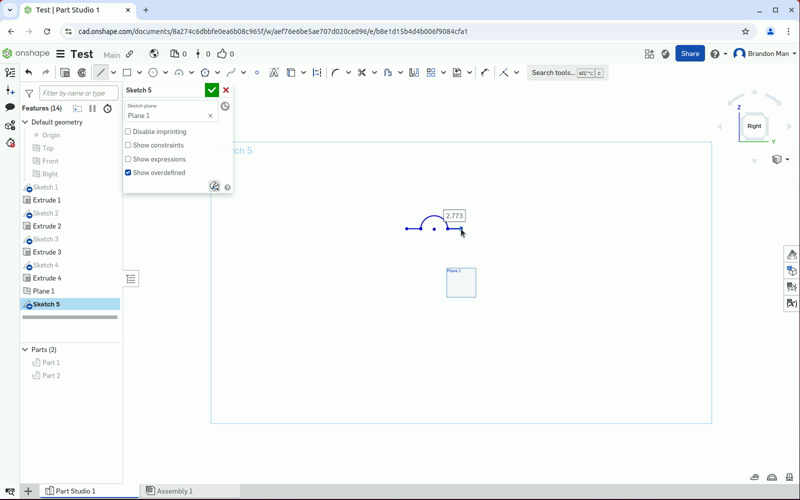
key(a)
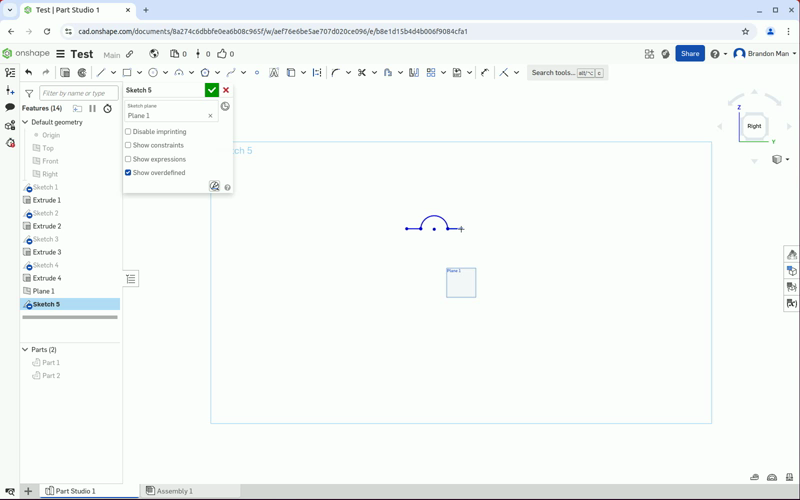
mouse_move(461, 228)
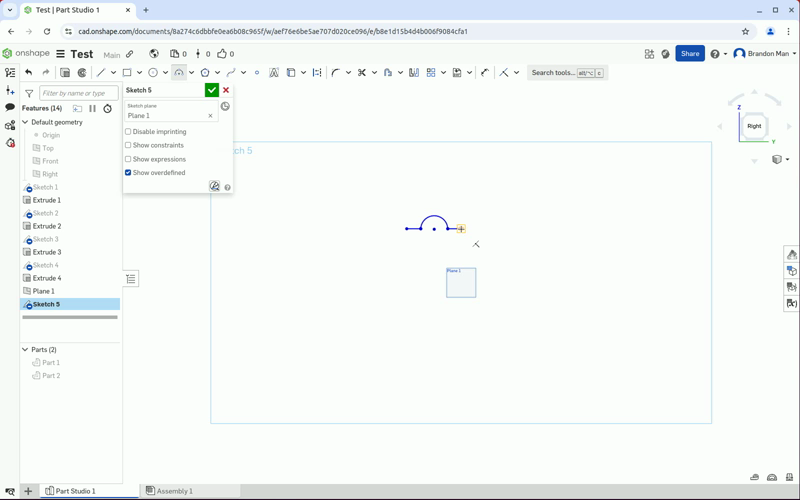
click(461, 228)
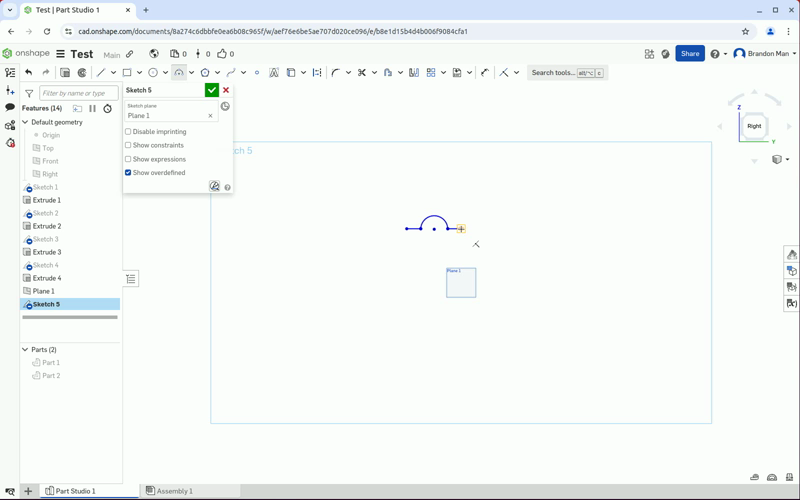
mouse_move(406, 228)
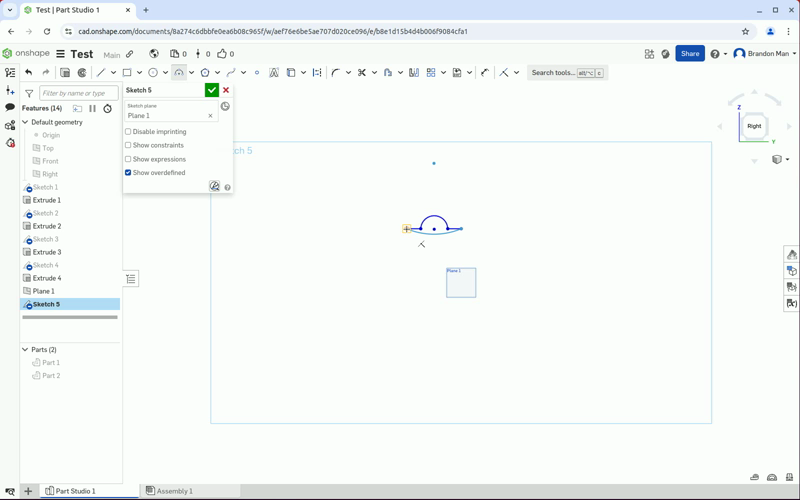
click(406, 228)
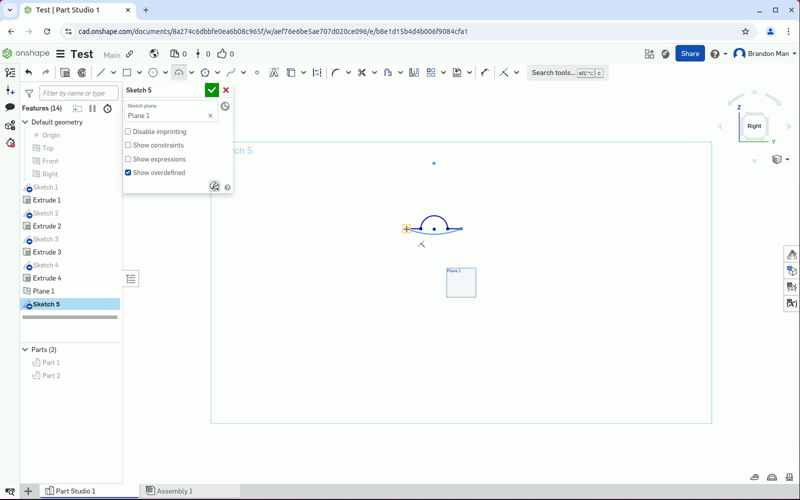
key_down(shift)
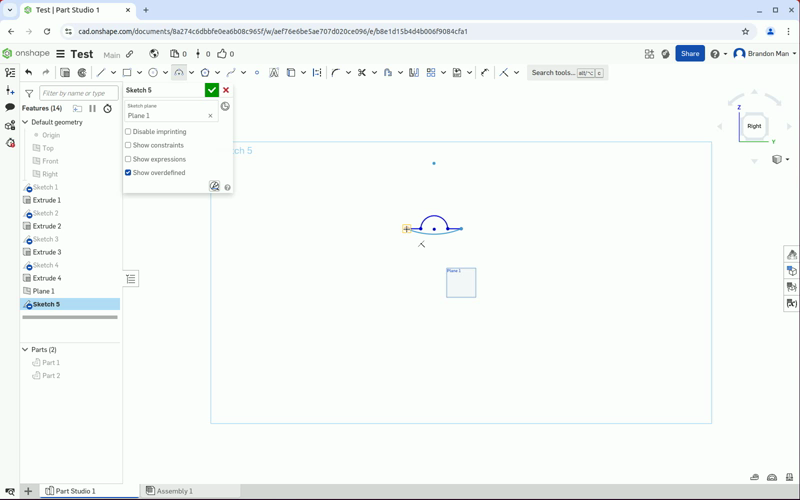
mouse_move(434, 201)
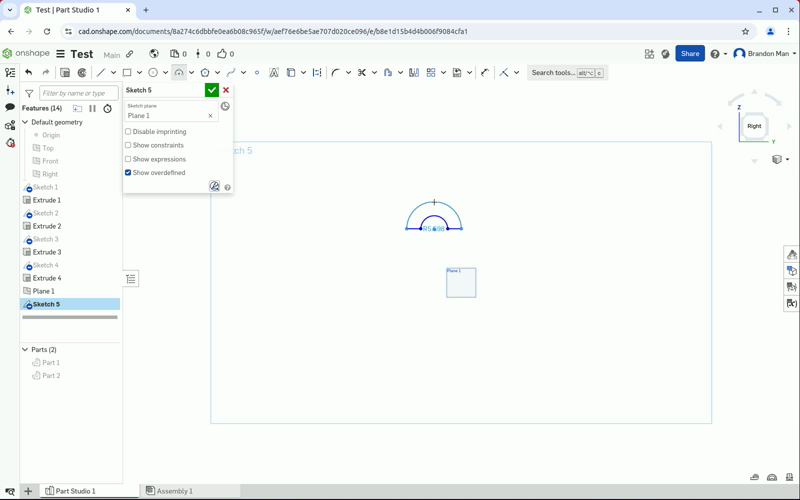
click(434, 201)
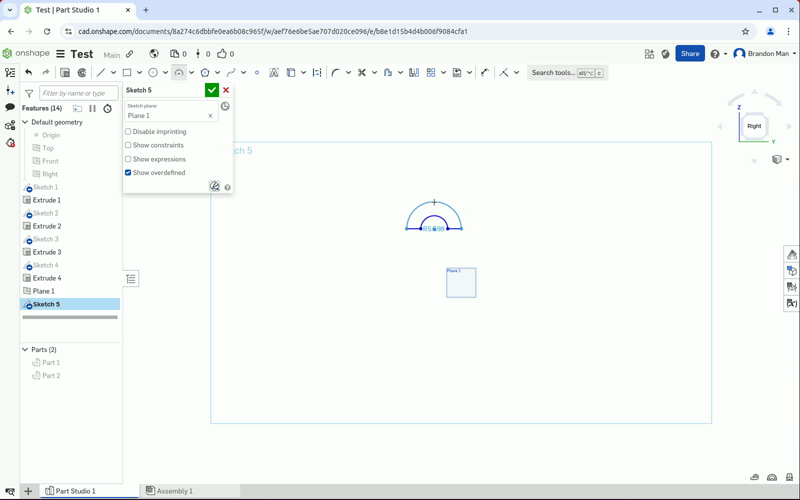
key_up(shift)
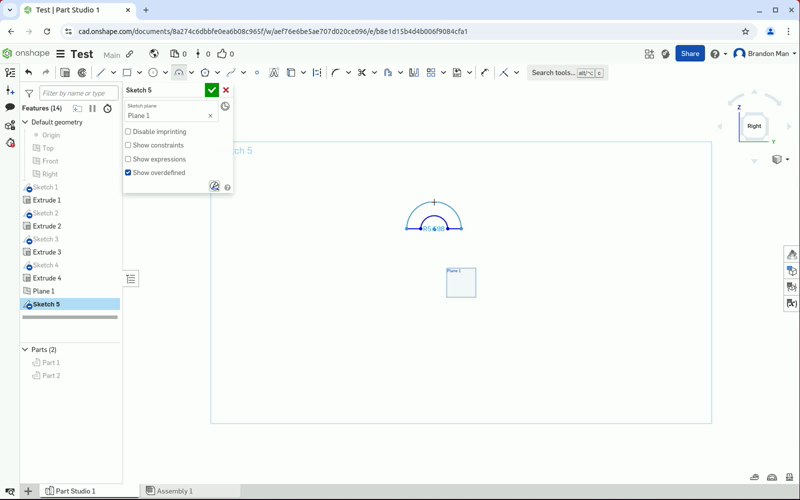
key(esc)
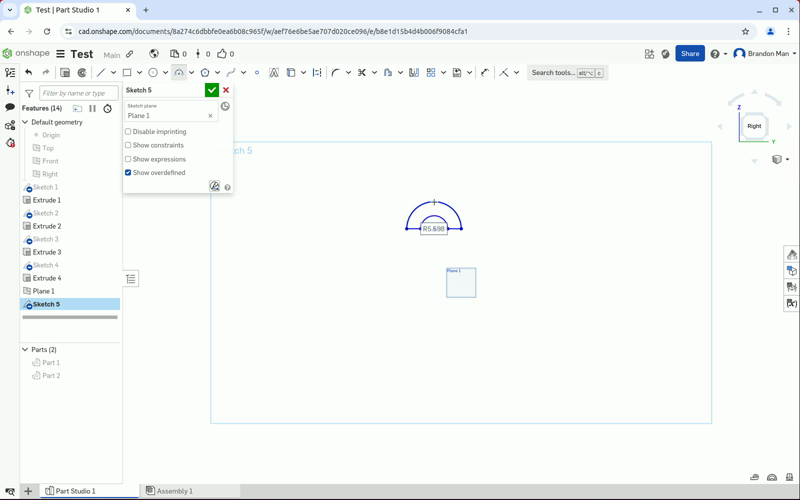
mouse_move(411, 221)
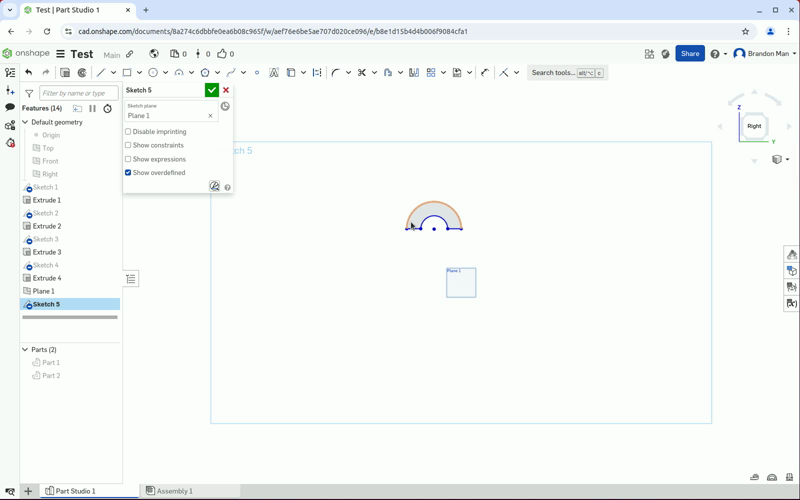
scroll(6)
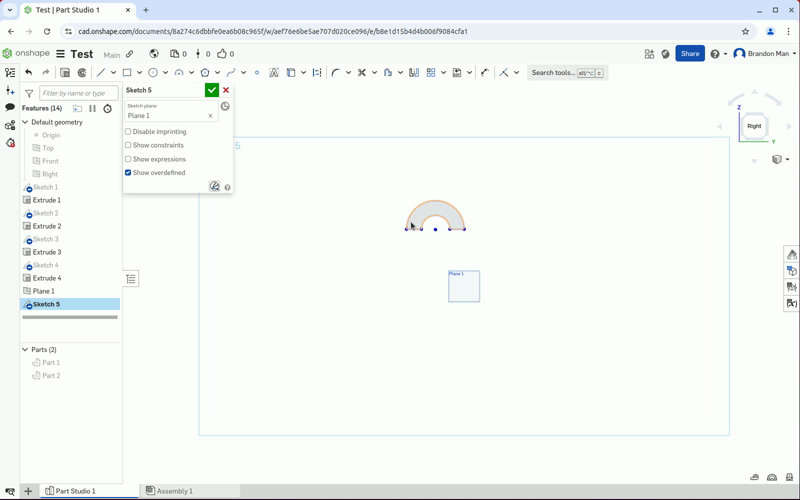
scroll(6)
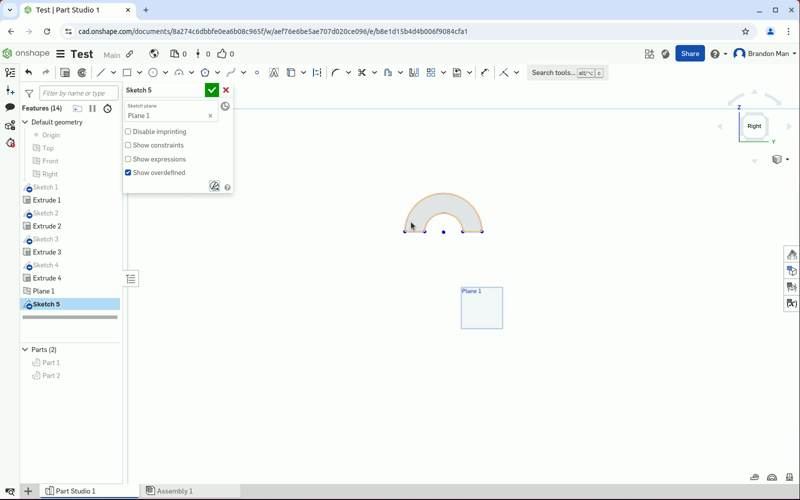
scroll(6)
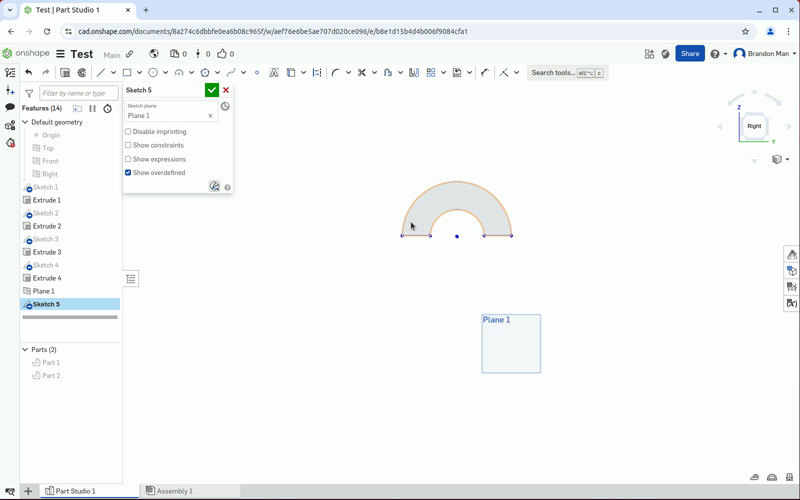
scroll(6)
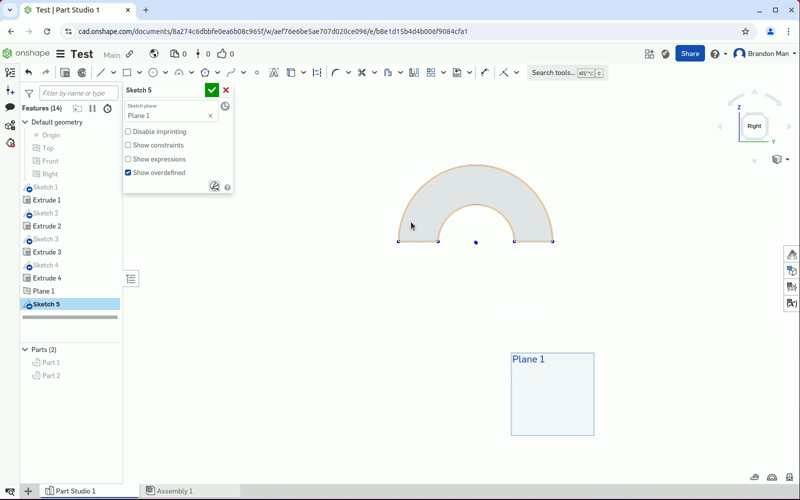
scroll(6)
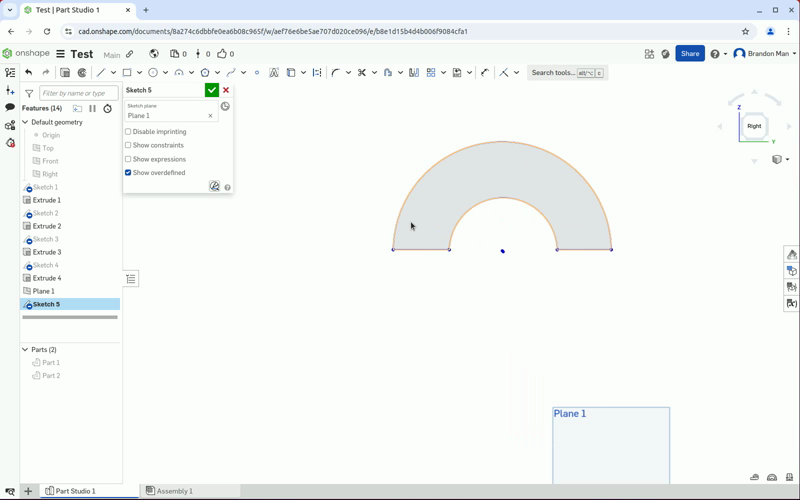
scroll(6)
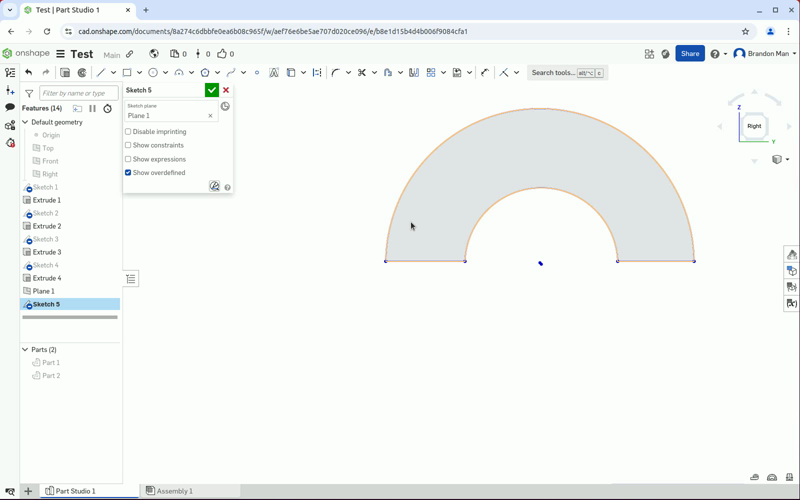
scroll(6)
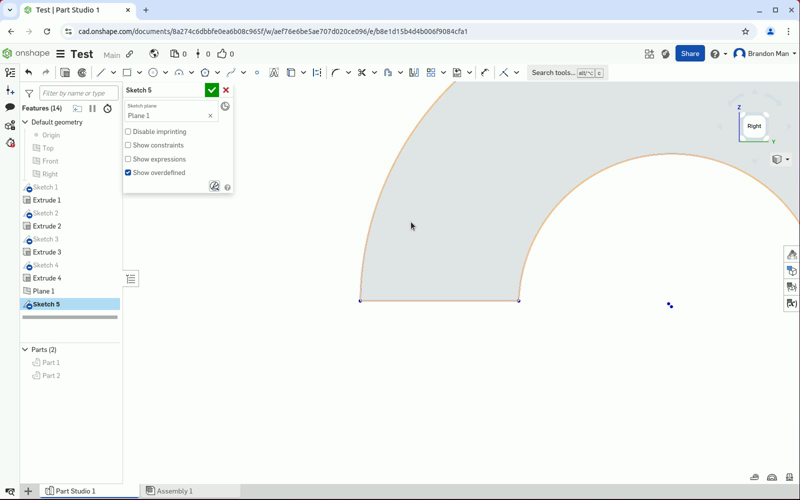
click(411, 221)
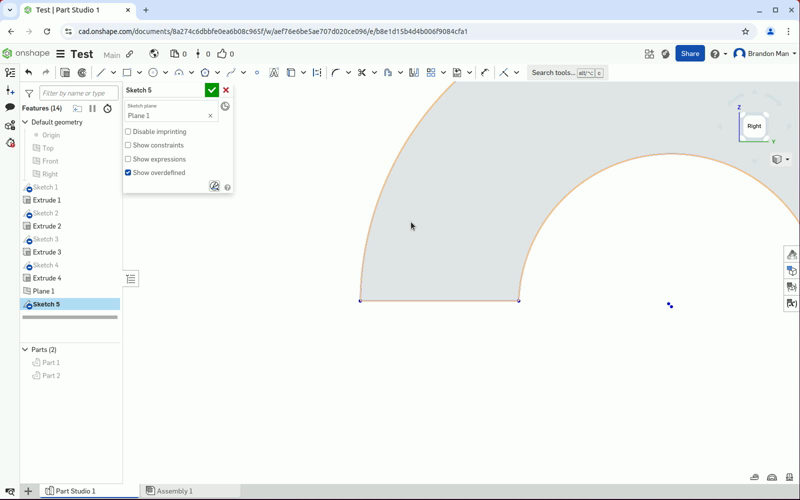
scroll(-6)
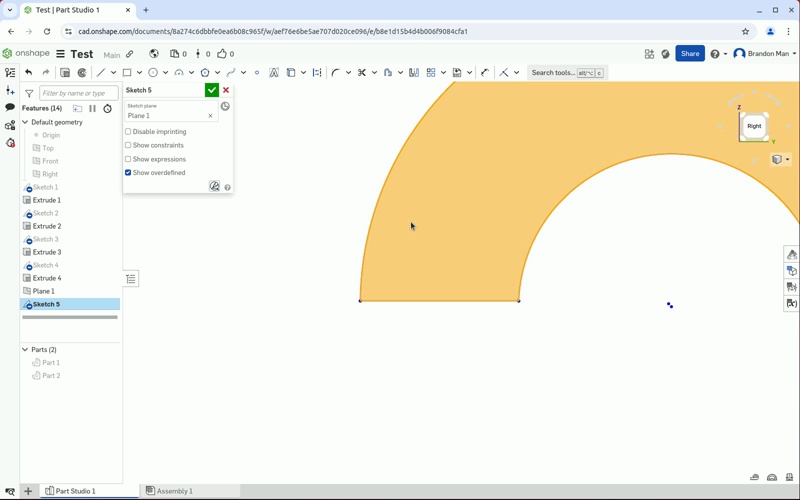
scroll(-6)
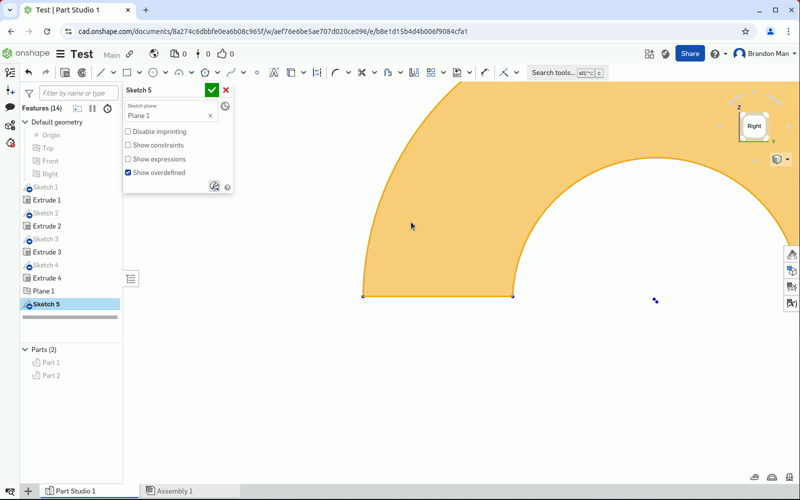
scroll(-6)
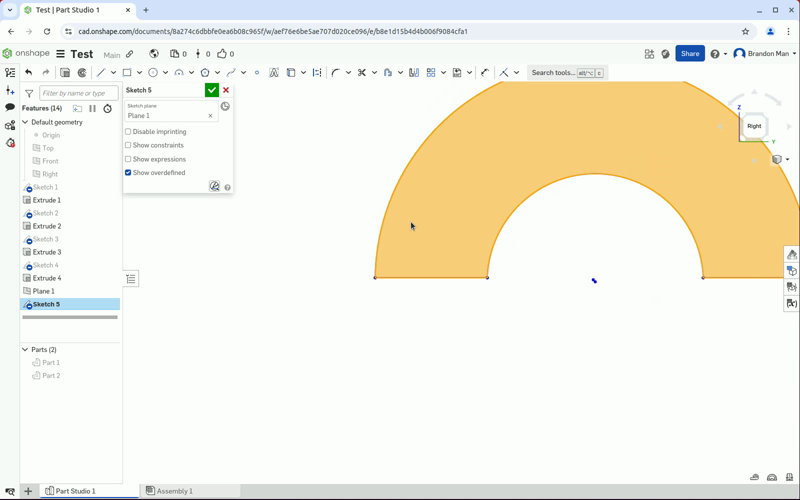
scroll(-6)
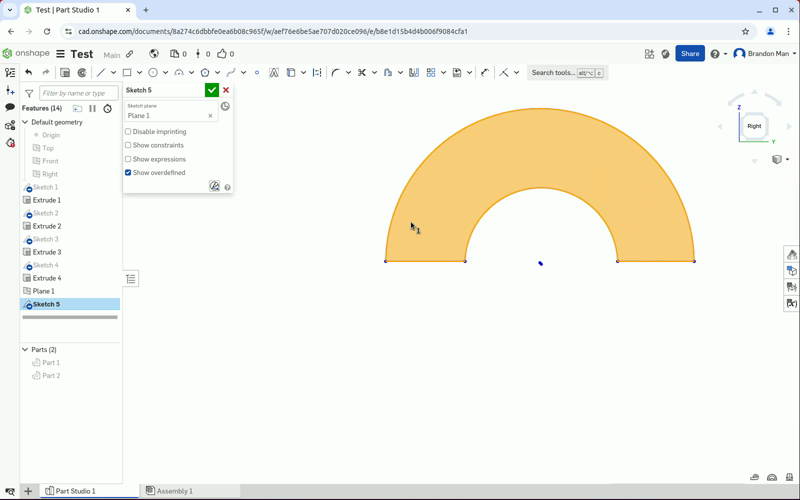
scroll(-6)
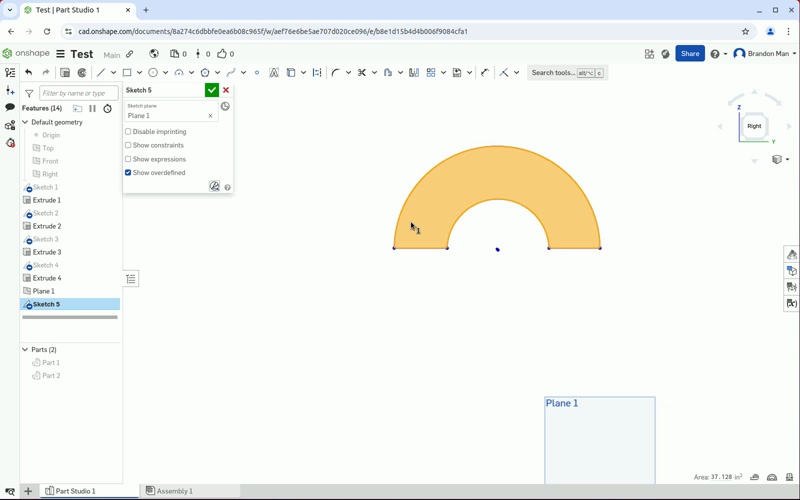
scroll(-6)
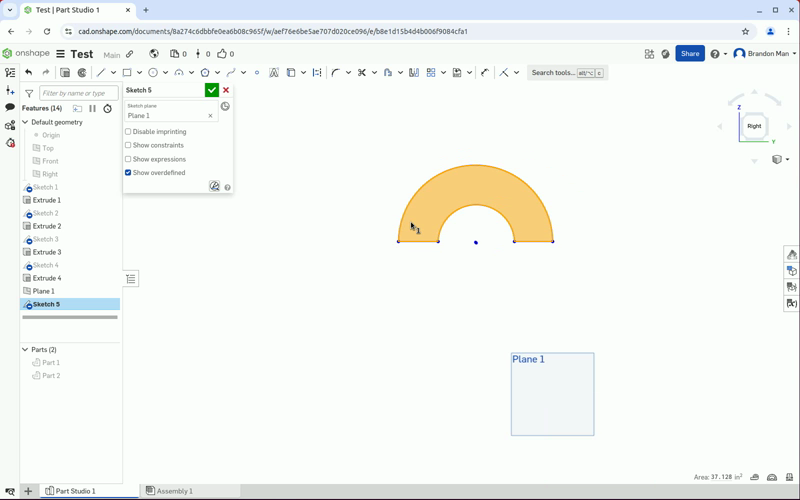
scroll(-6)
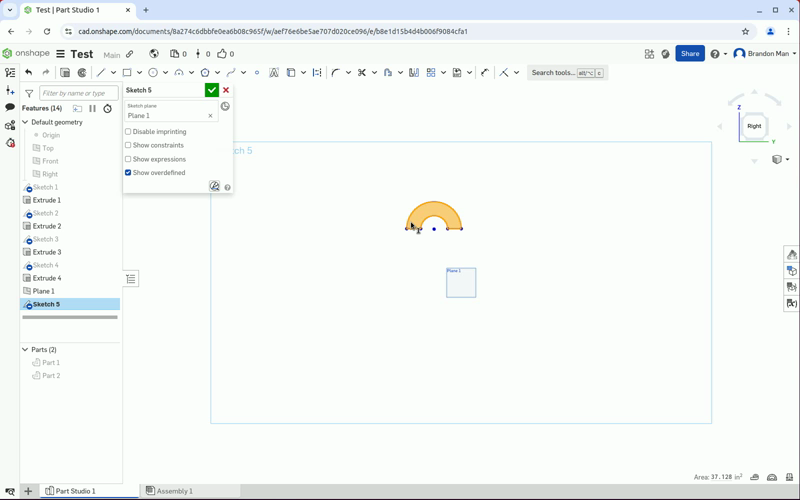
mouse_move(73, 352)
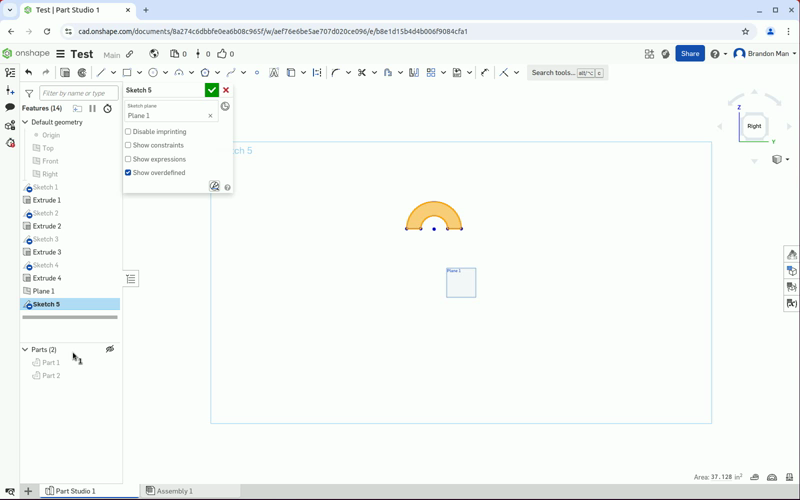
key(shift+y)
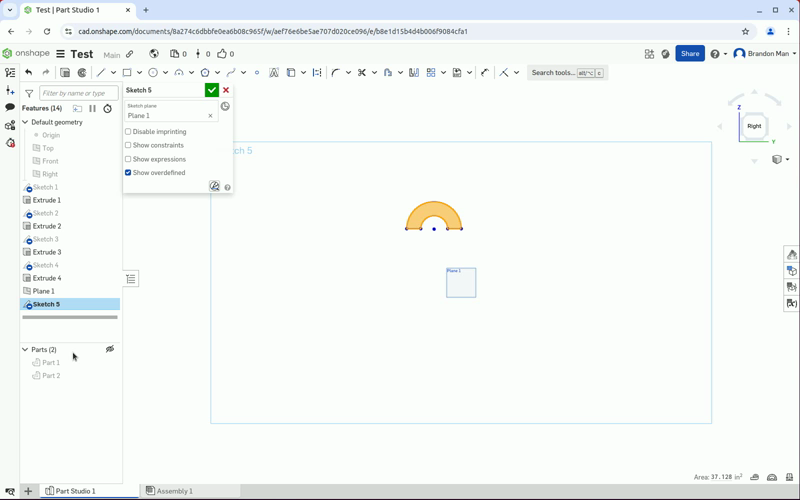
key(shift+e)
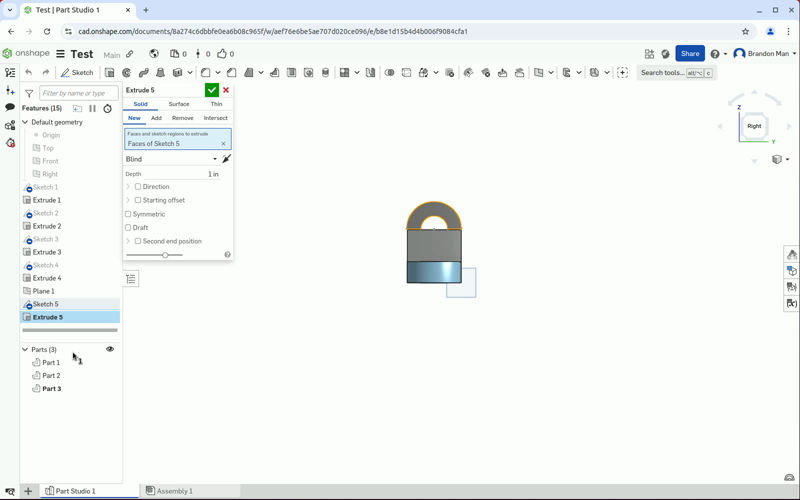
mouse_move(143, 106)
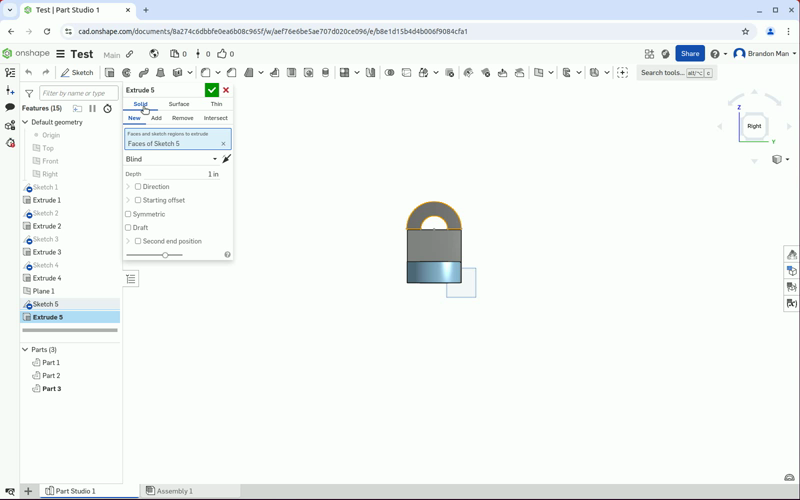
click(143, 106)
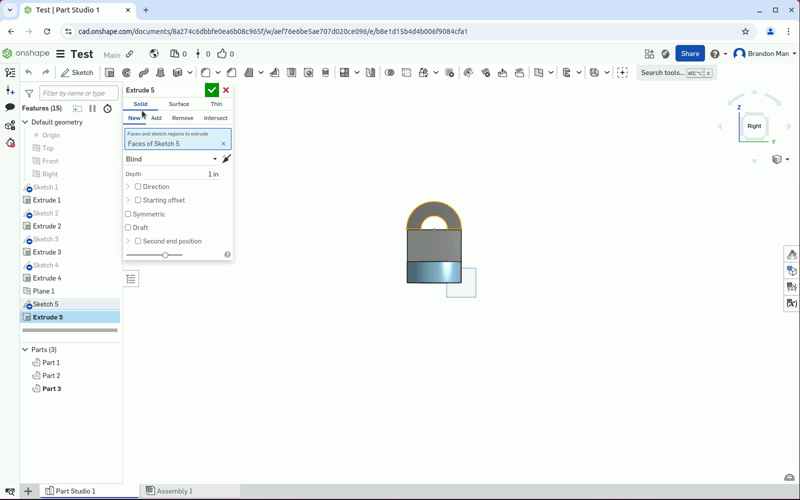
mouse_move(137, 120)
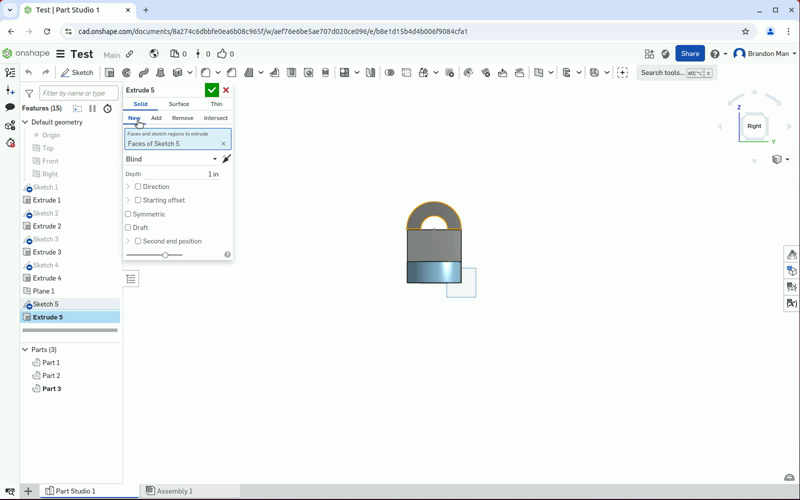
click(137, 120)
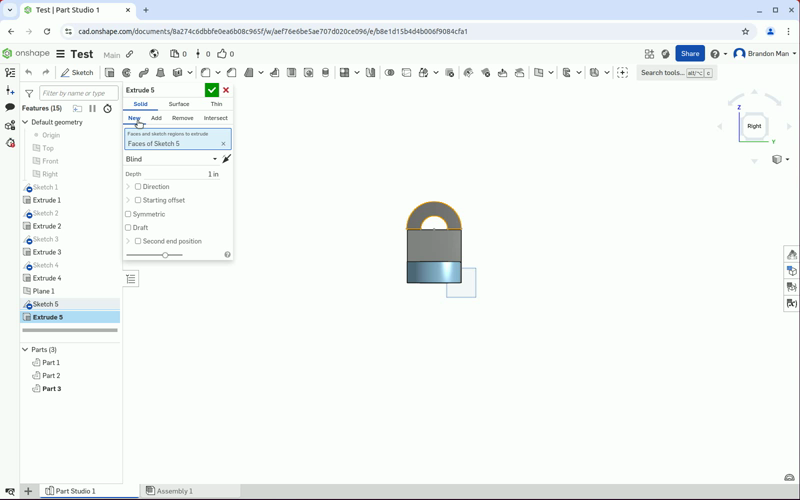
key(tab, 4)
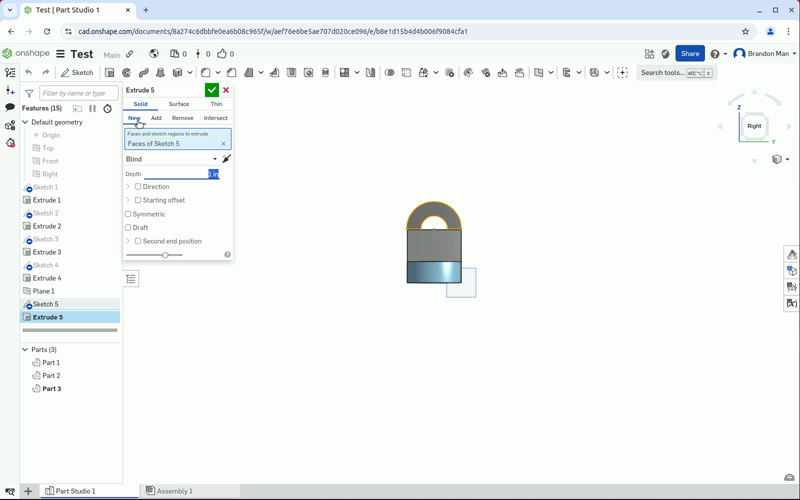
text(-8.906)
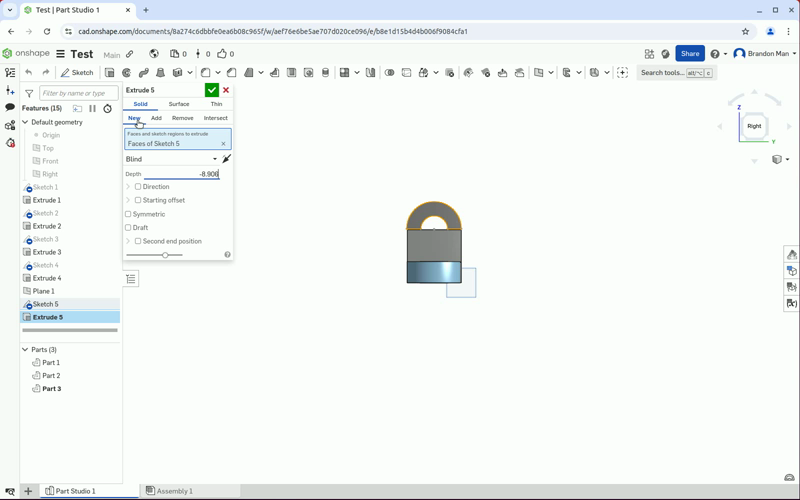
key(enter)
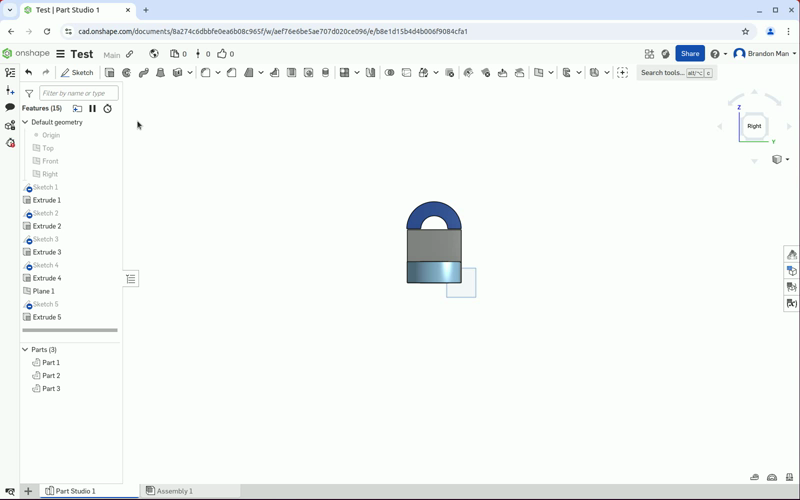
key(shift+h)
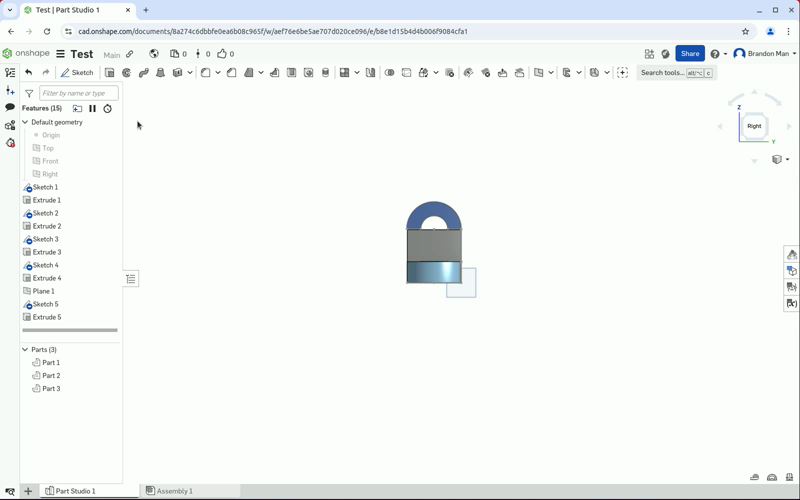
key(shift+h)
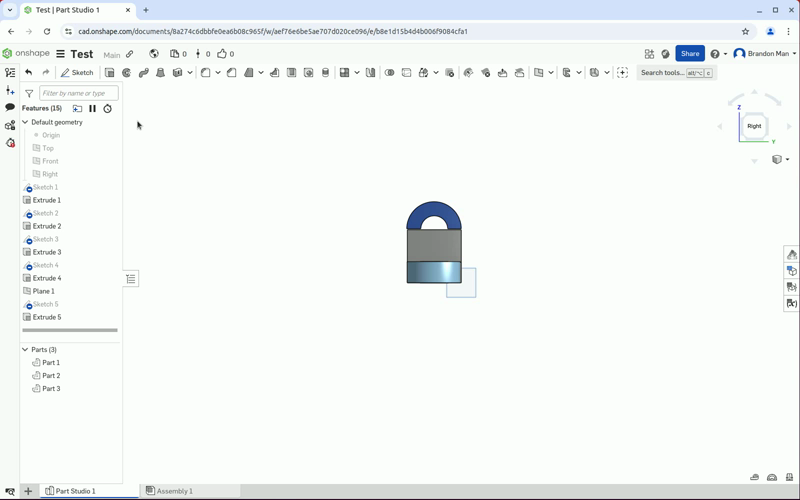
mouse_move(73, 189)
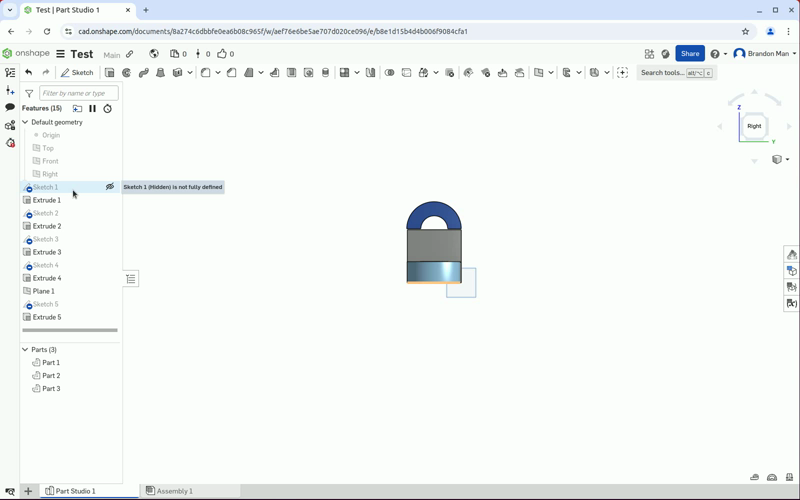
click(73, 189)
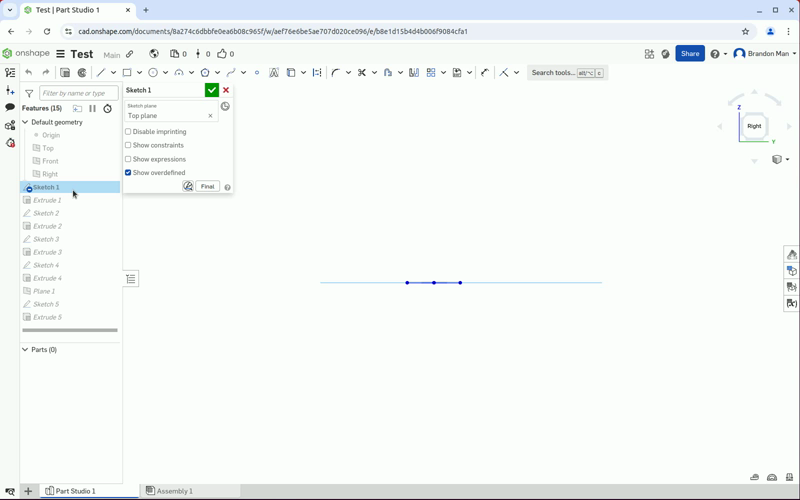
mouse_move(229, 92)
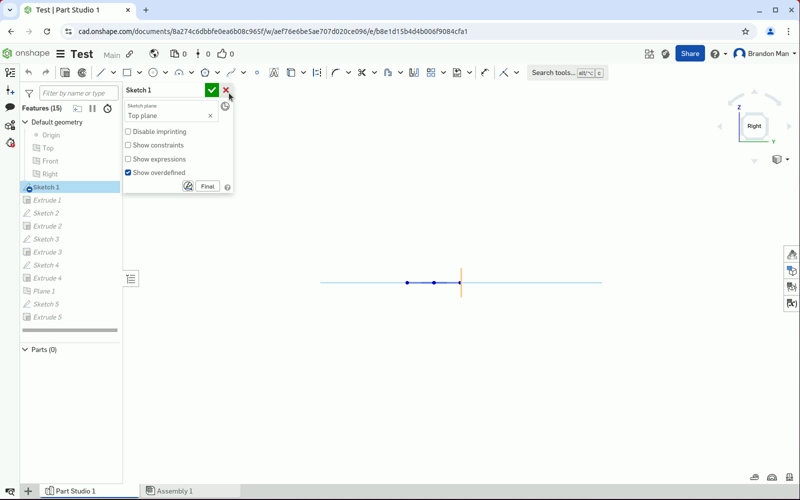
click(229, 92)
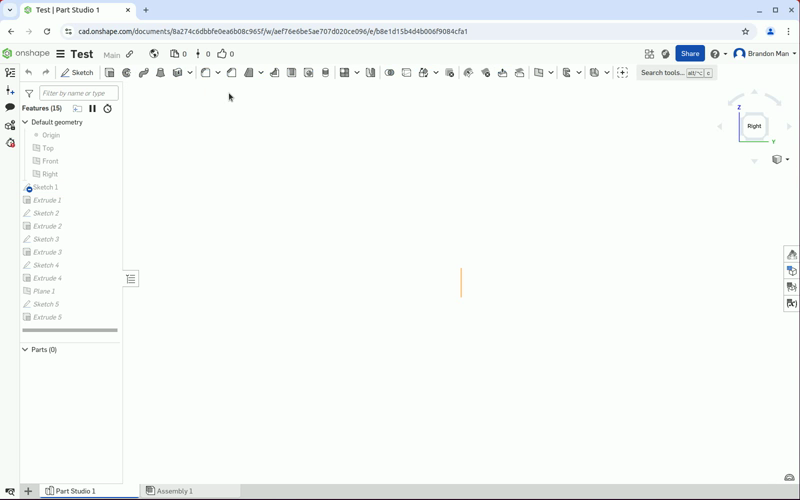
key(shift+s)
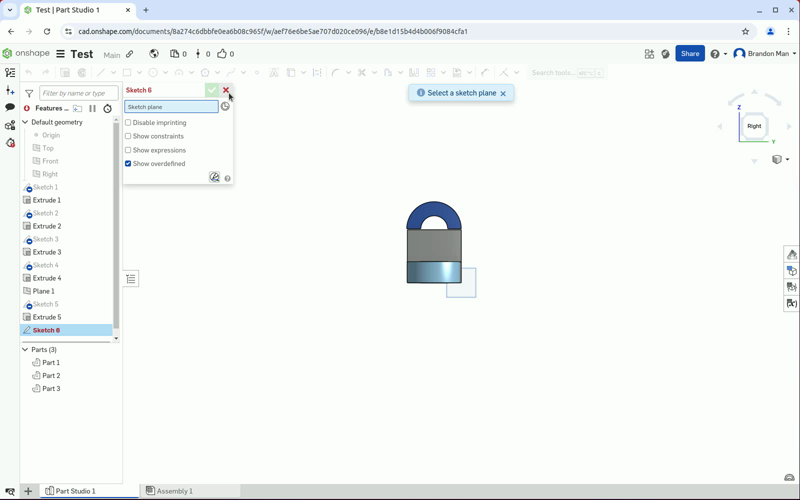
mouse_move(69, 293)
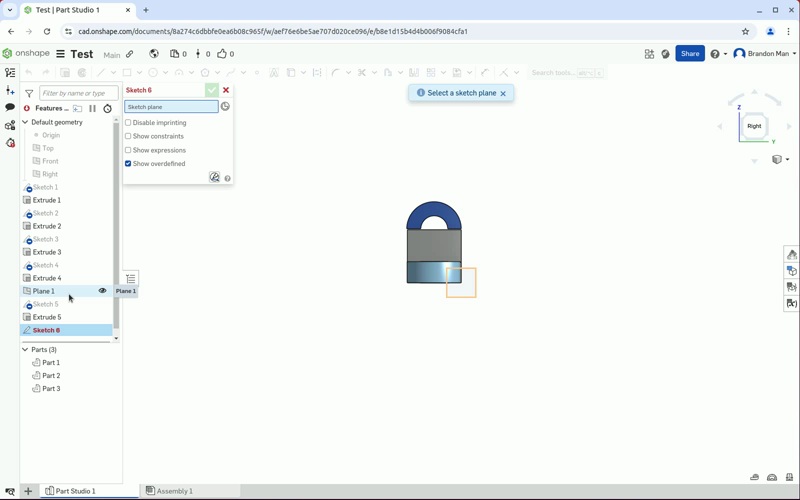
click(69, 293)
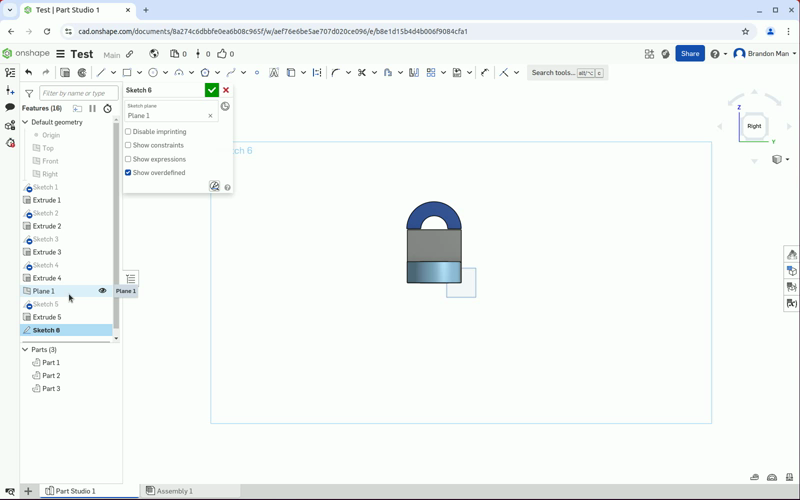
mouse_move(73, 352)
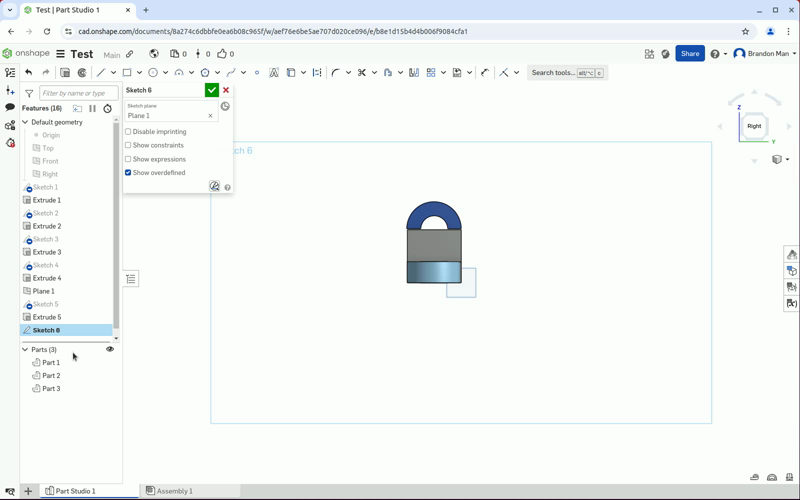
key(y)
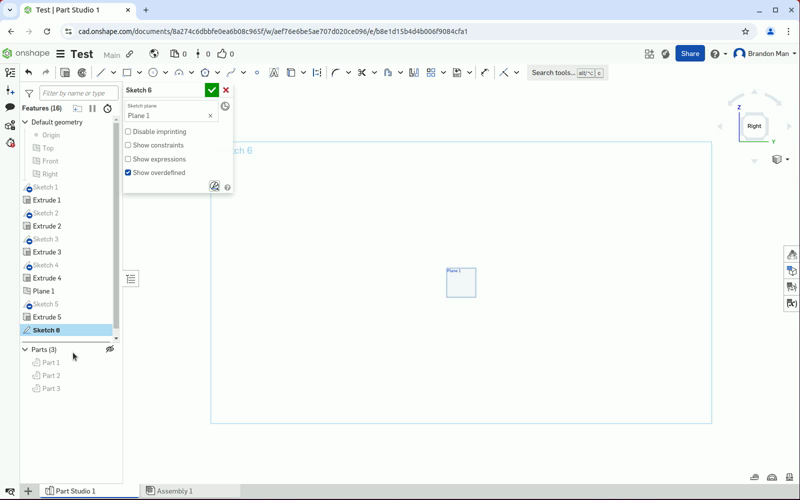
key(a)
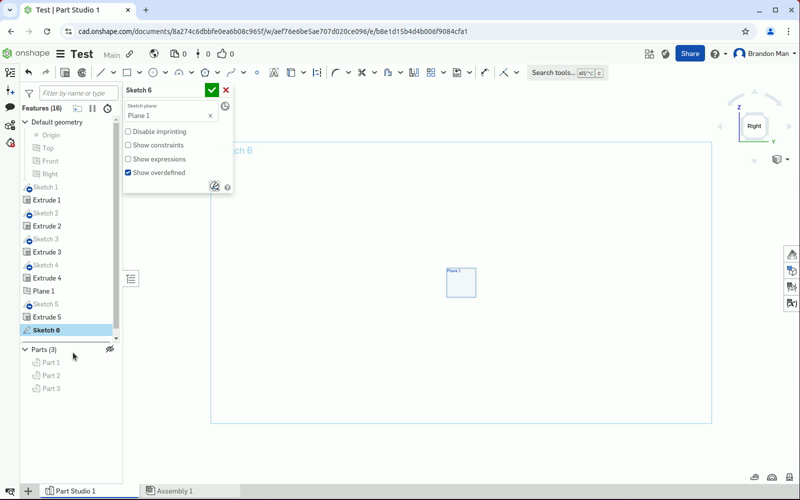
key_down(shift)
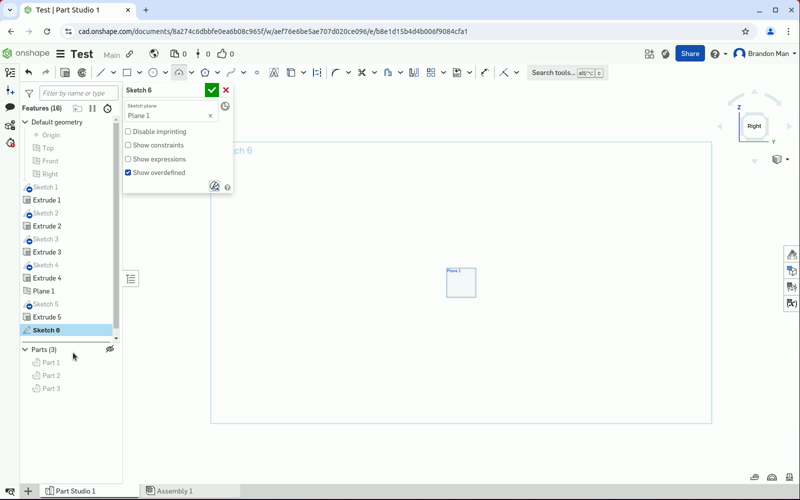
mouse_move(420, 228)
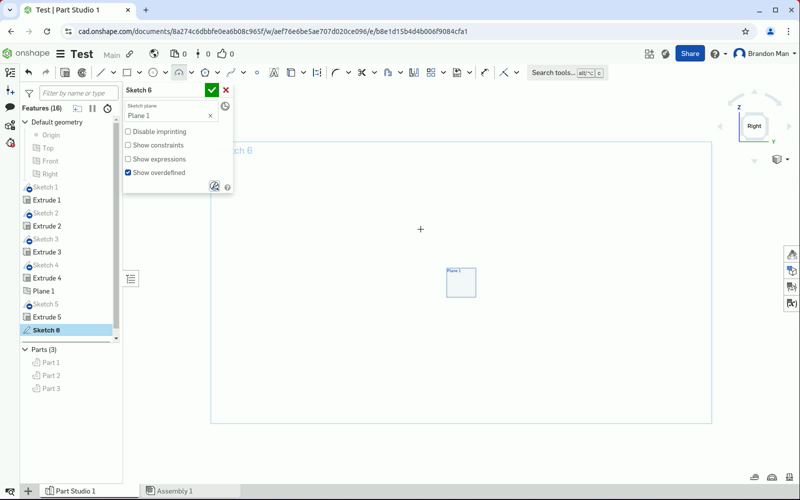
click(420, 228)
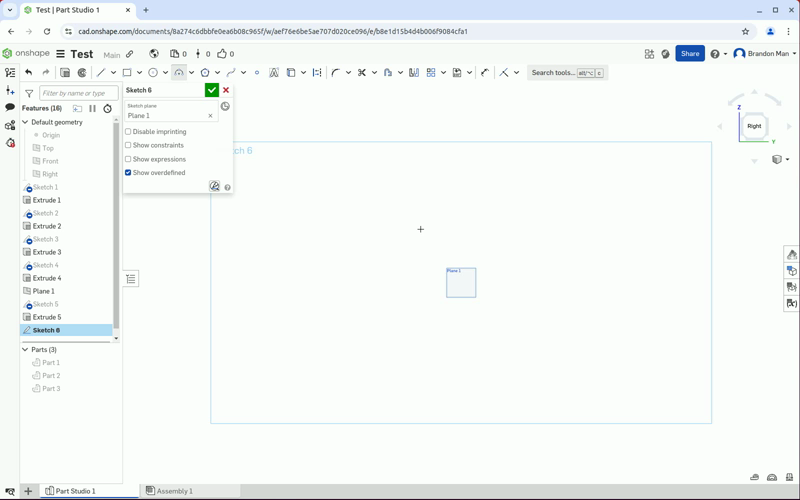
key_up(shift)
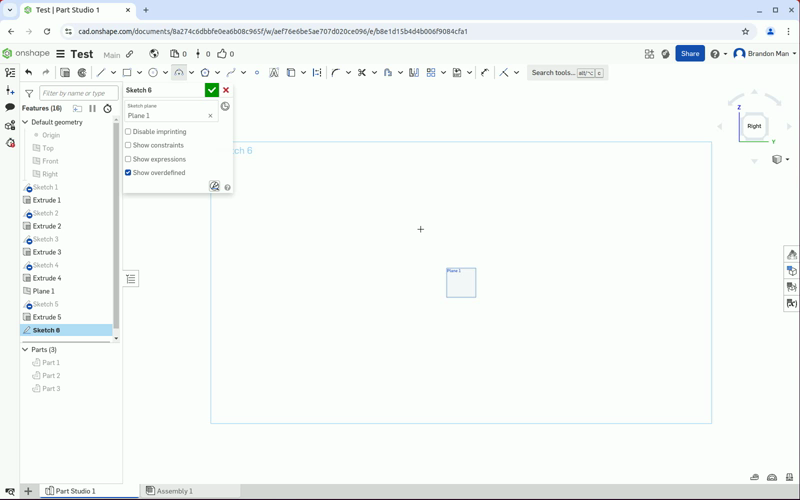
key_down(shift)
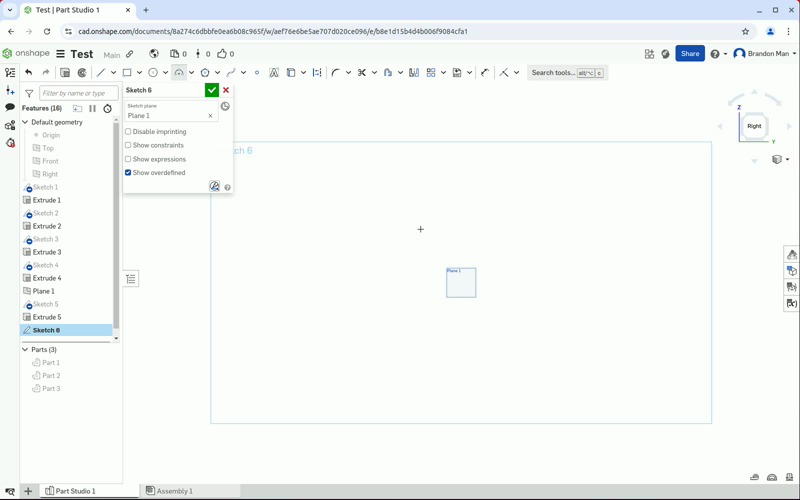
mouse_move(448, 228)
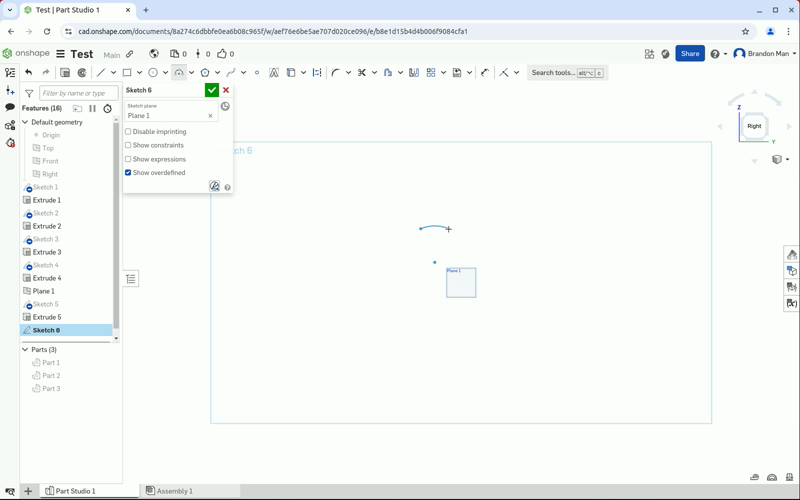
click(448, 228)
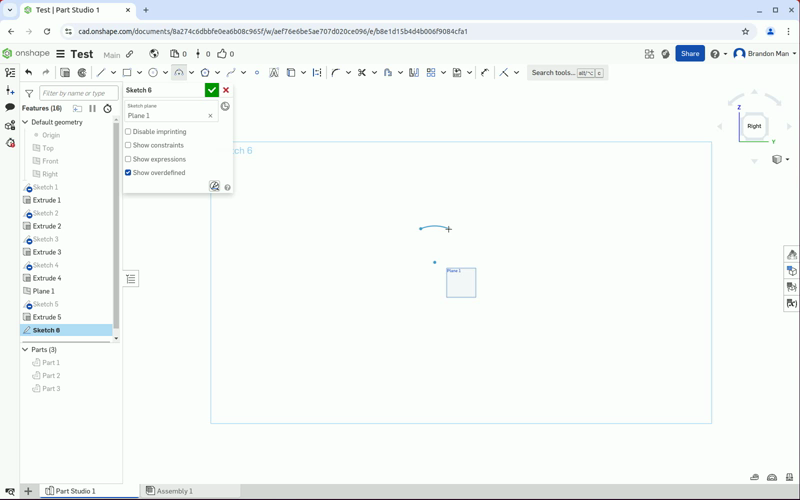
mouse_move(434, 243)
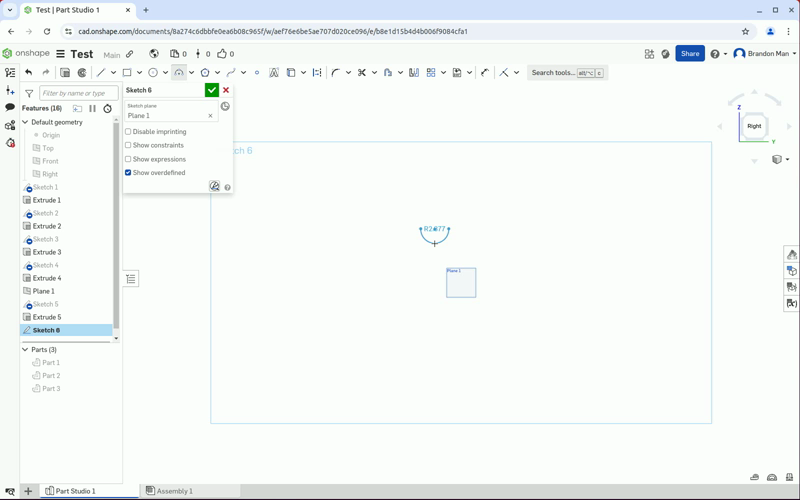
click(434, 243)
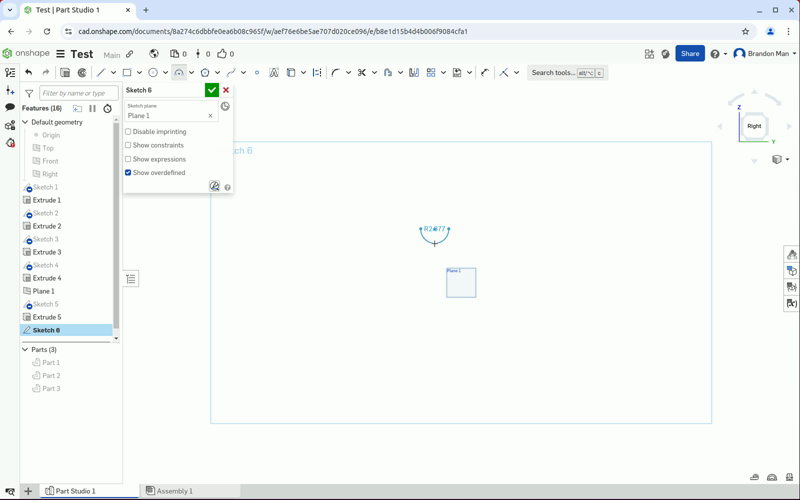
key_up(shift)
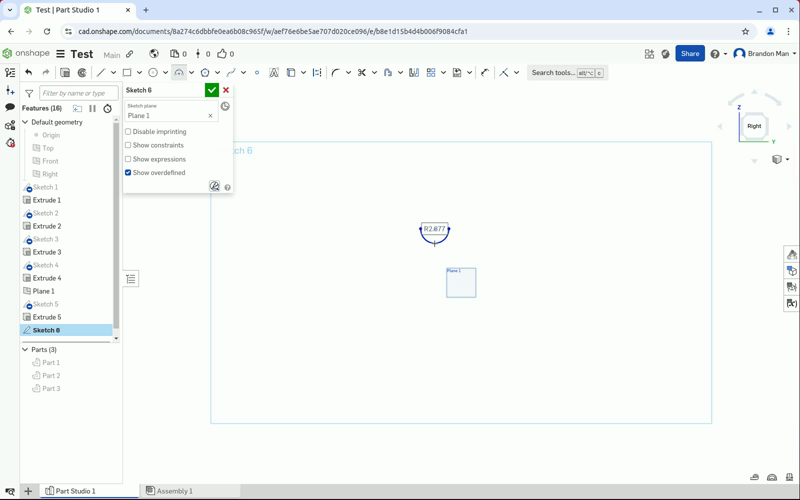
key(esc)
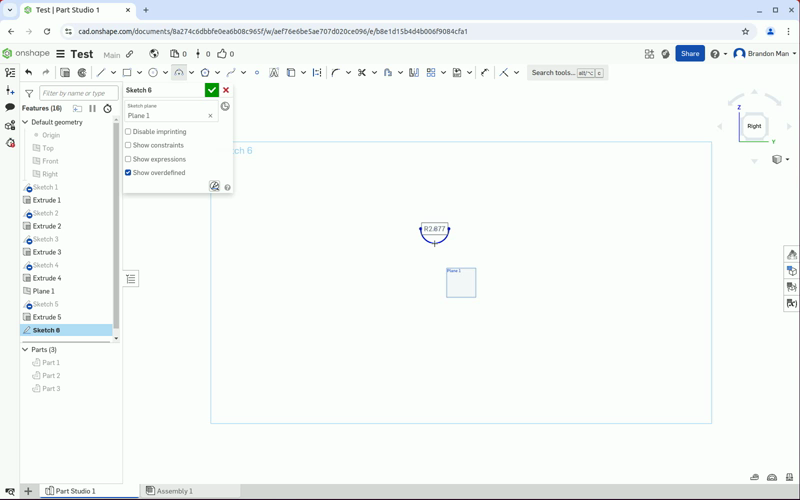
key(l)
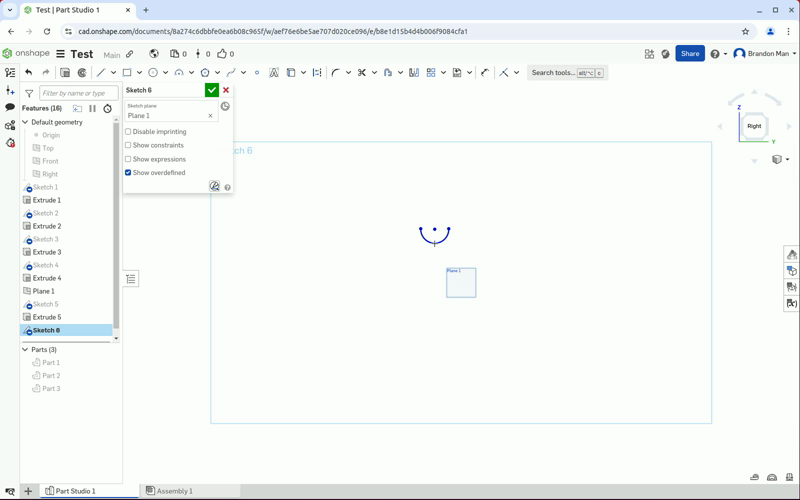
mouse_move(448, 228)
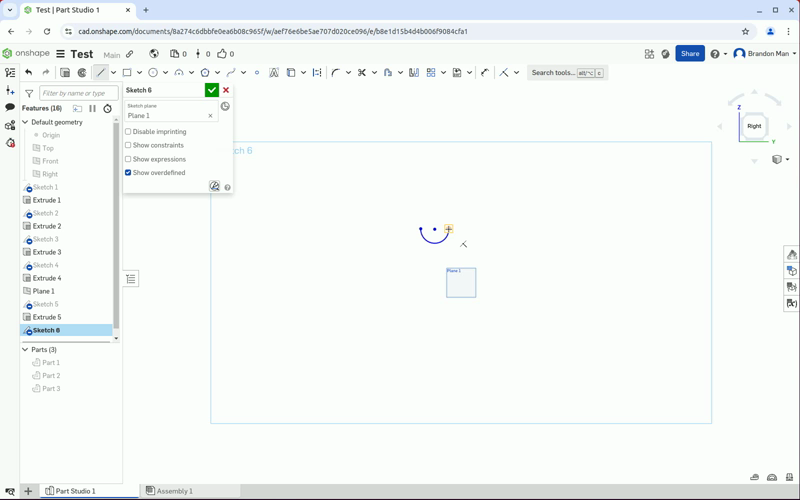
click(448, 228)
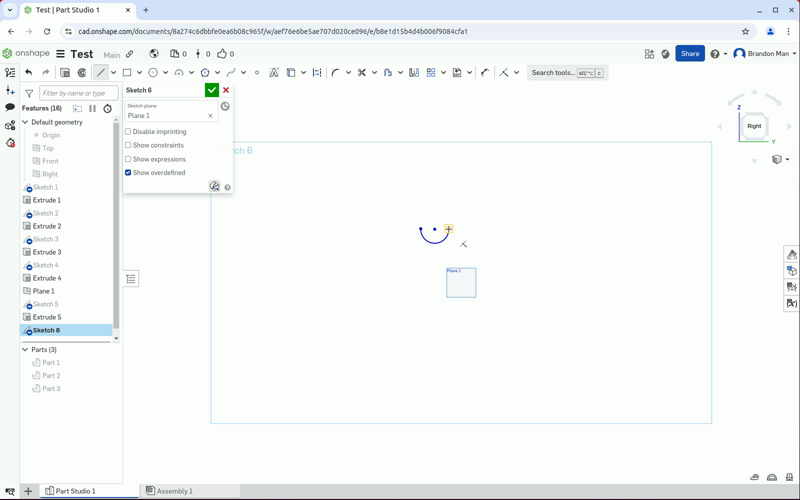
mouse_move(478, 228)
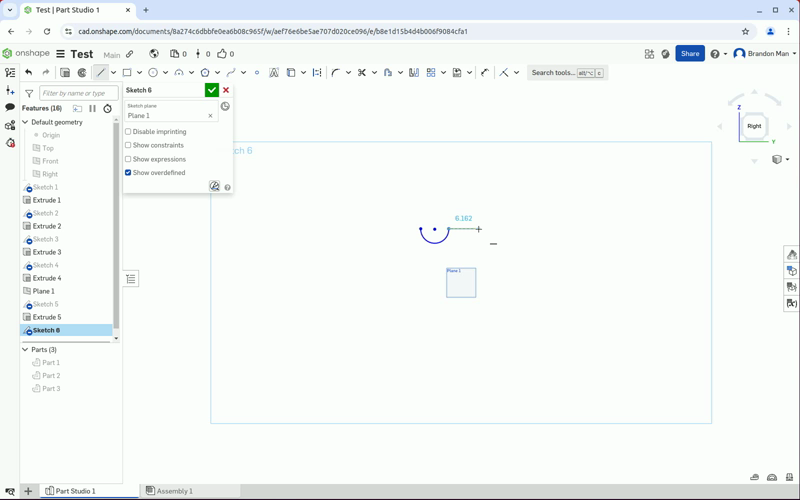
key_down(shift)
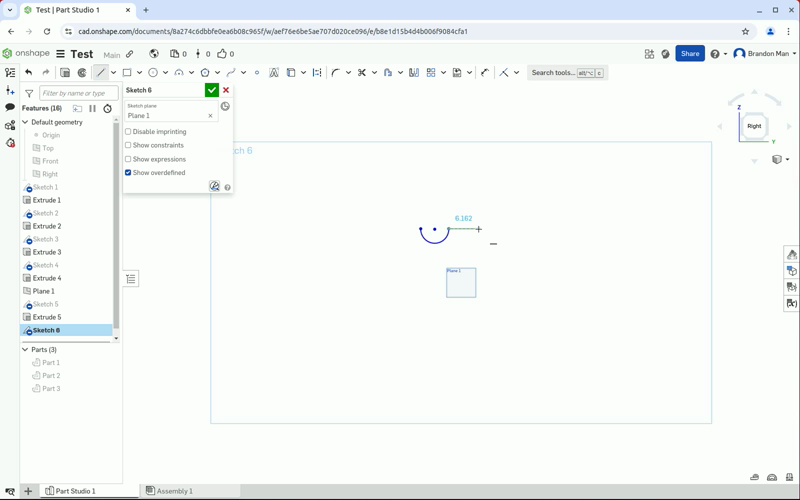
mouse_move(420, 228)
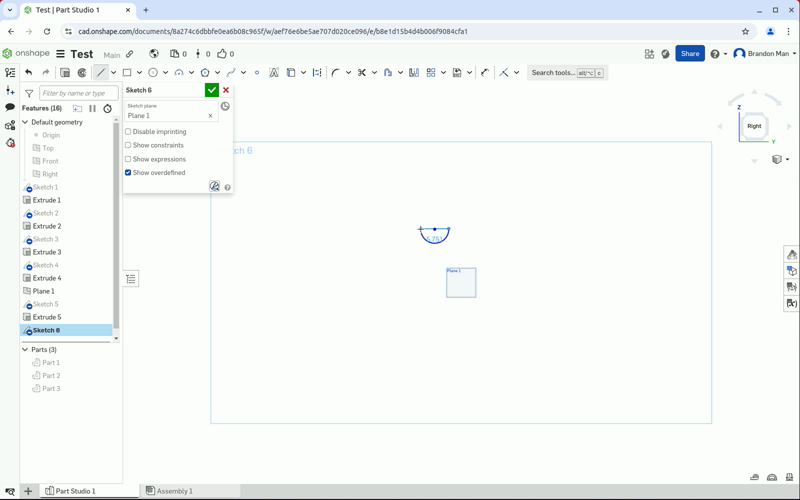
key_up(shift)
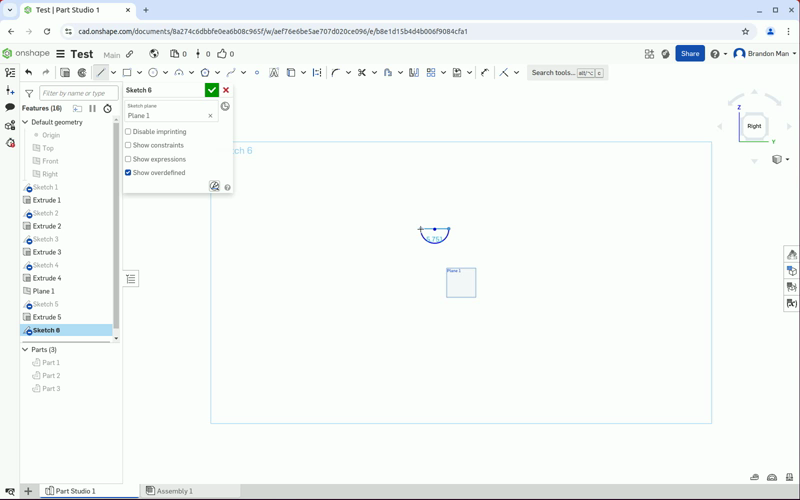
click(420, 228)
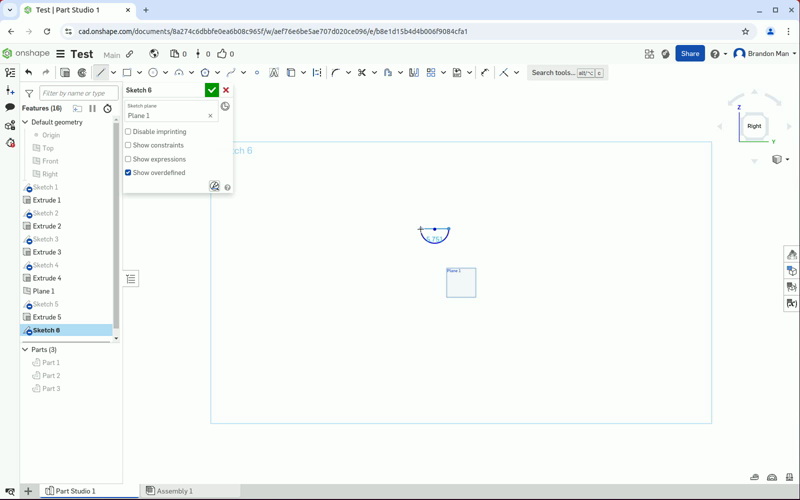
key(esc)
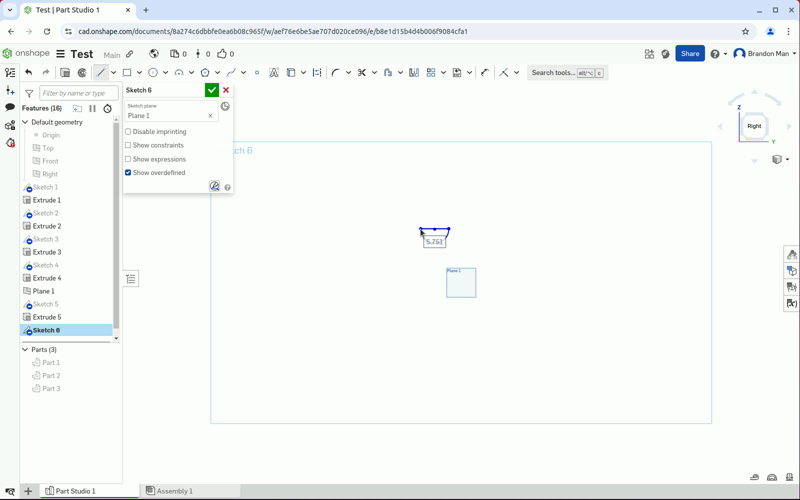
mouse_move(429, 230)
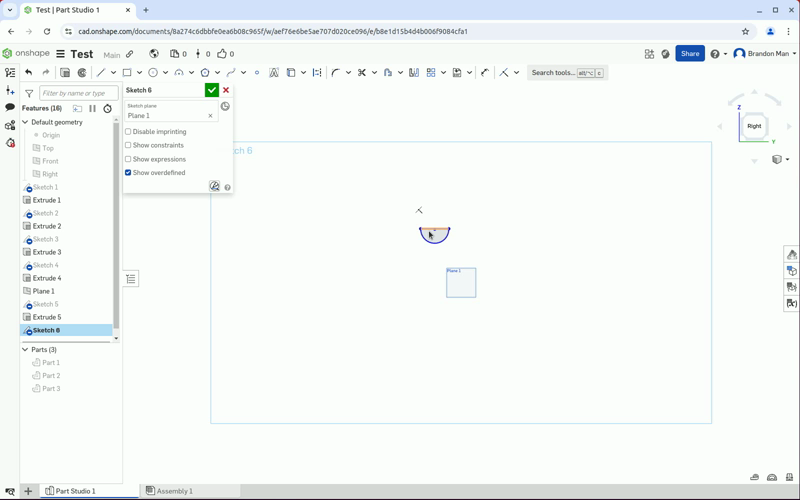
scroll(6)
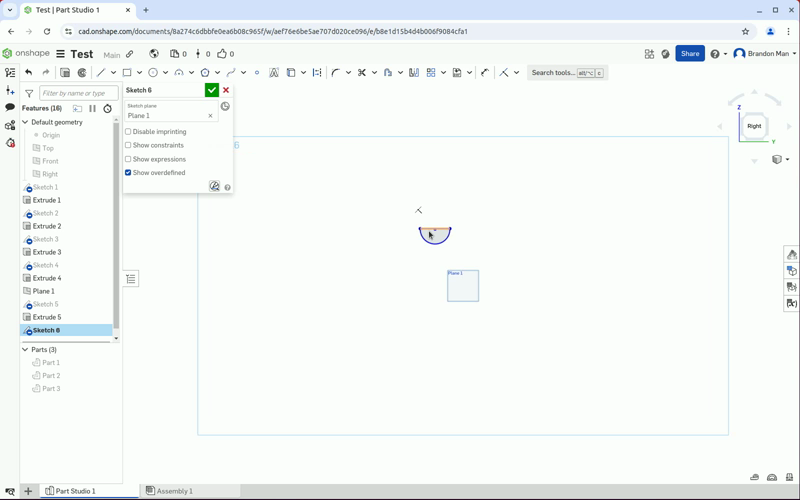
scroll(6)
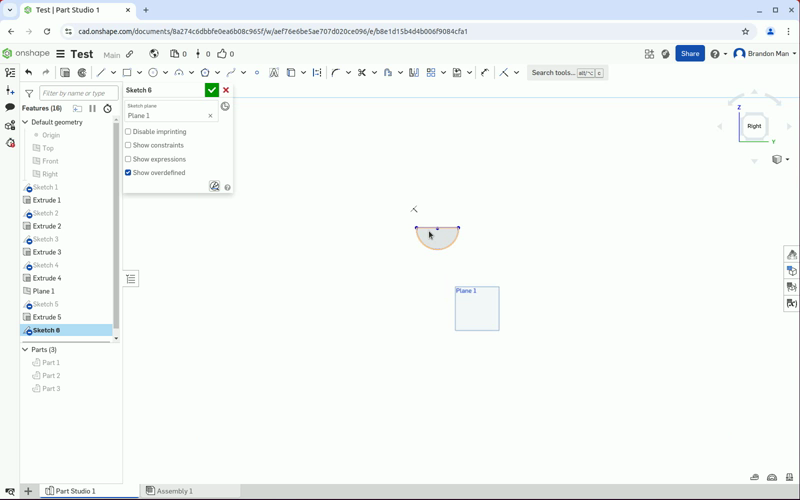
scroll(6)
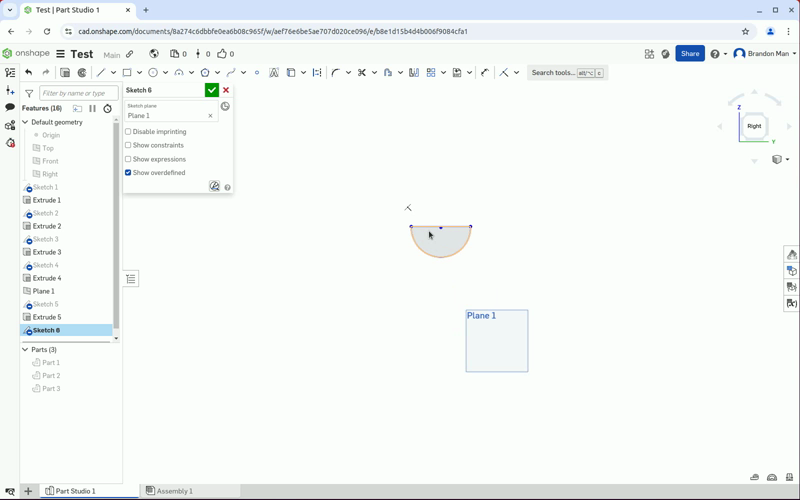
scroll(6)
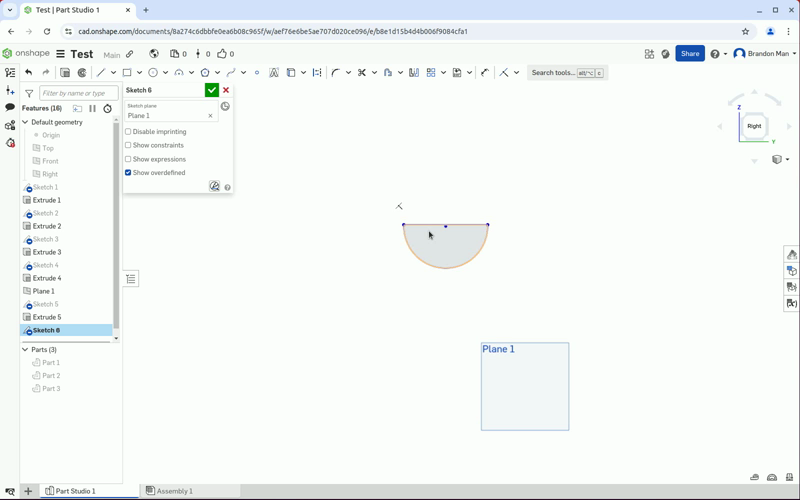
scroll(6)
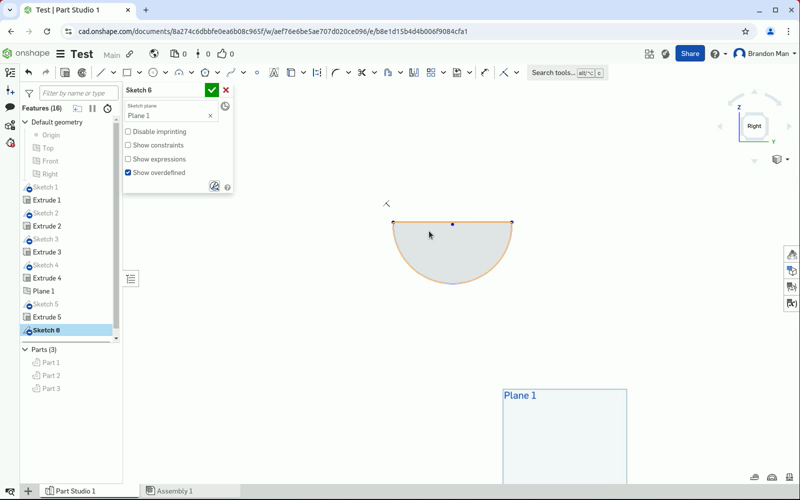
scroll(6)
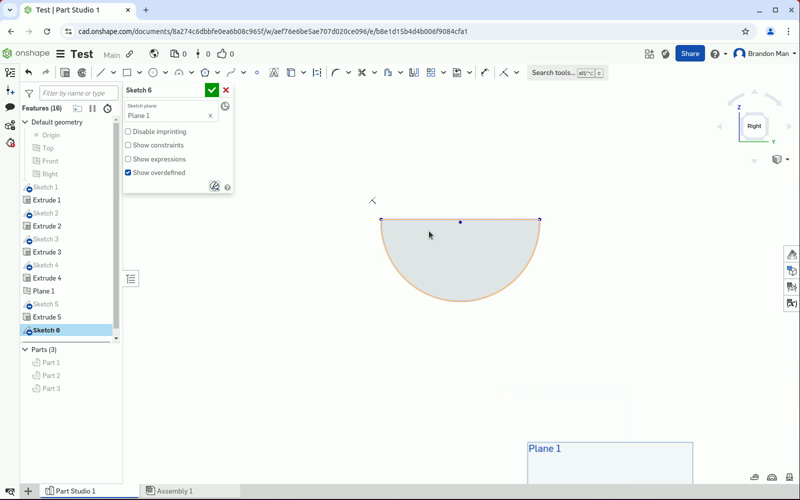
scroll(6)
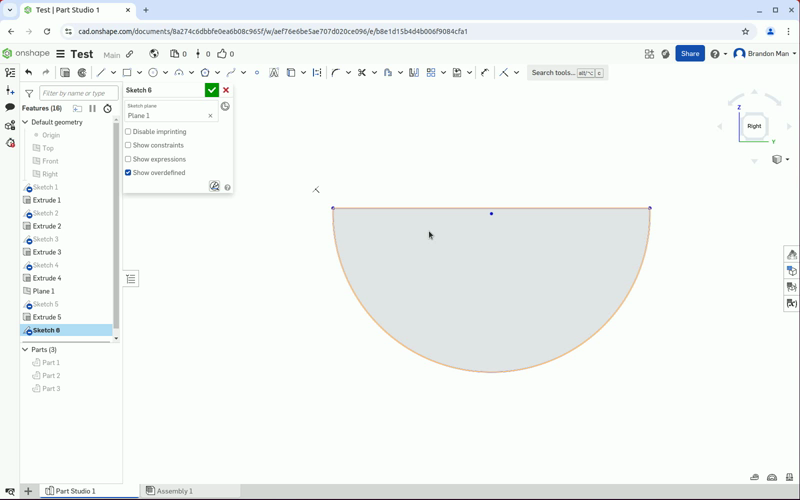
click(429, 230)
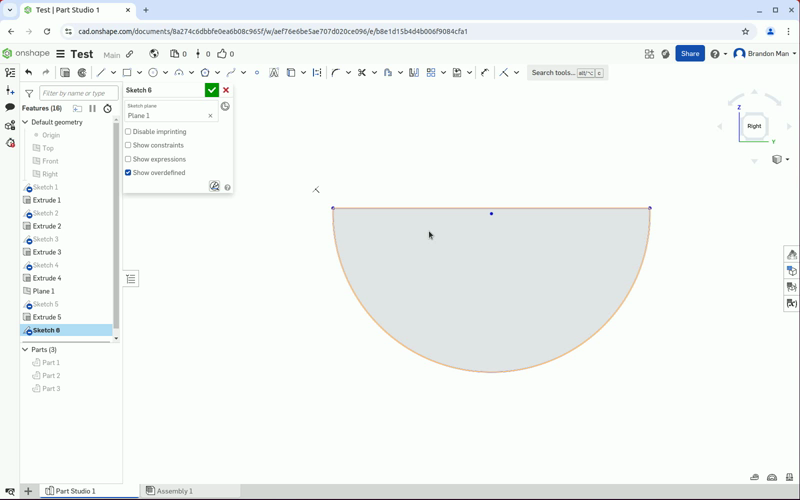
scroll(-6)
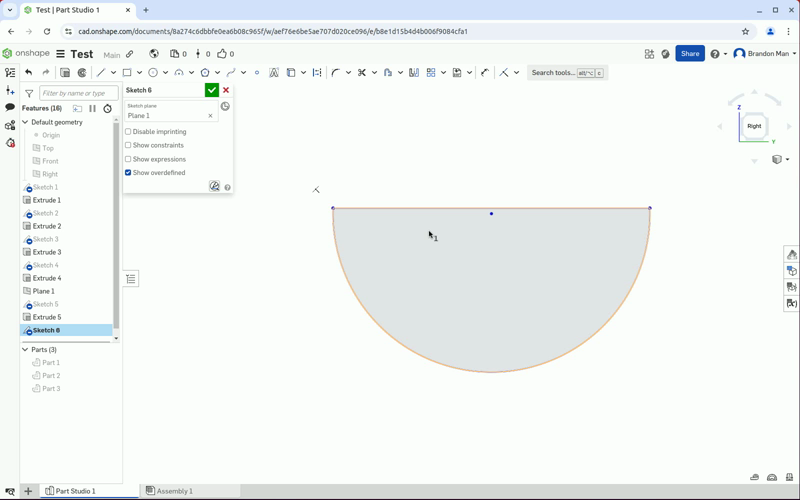
scroll(-6)
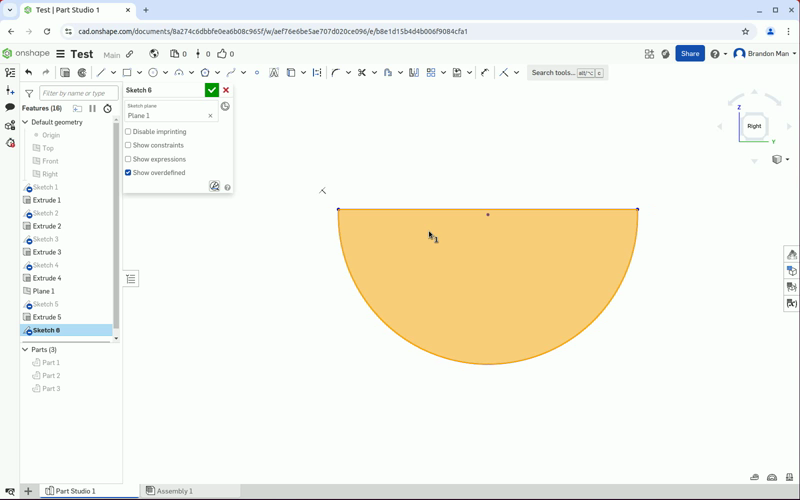
scroll(-6)
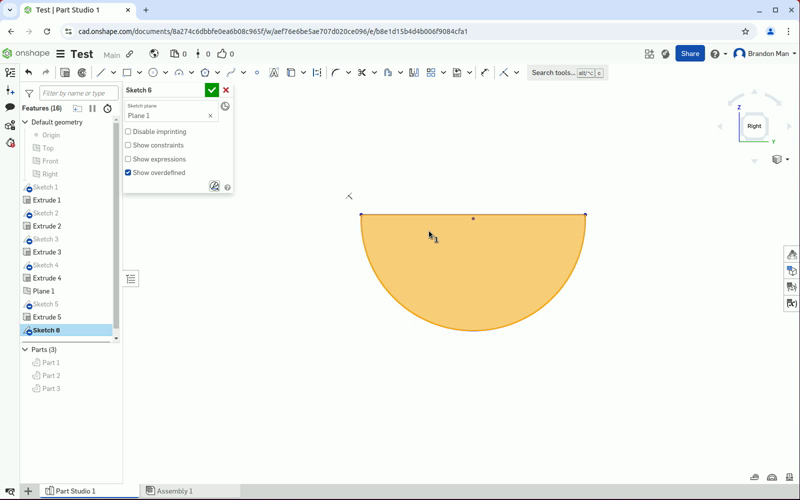
scroll(-6)
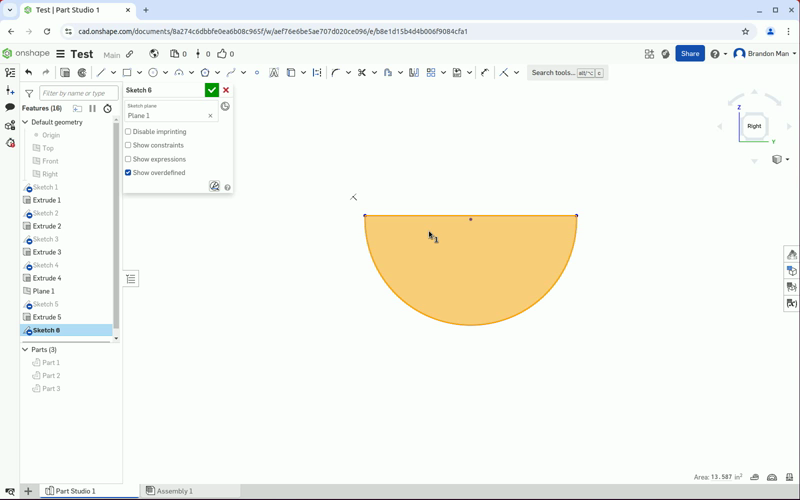
scroll(-6)
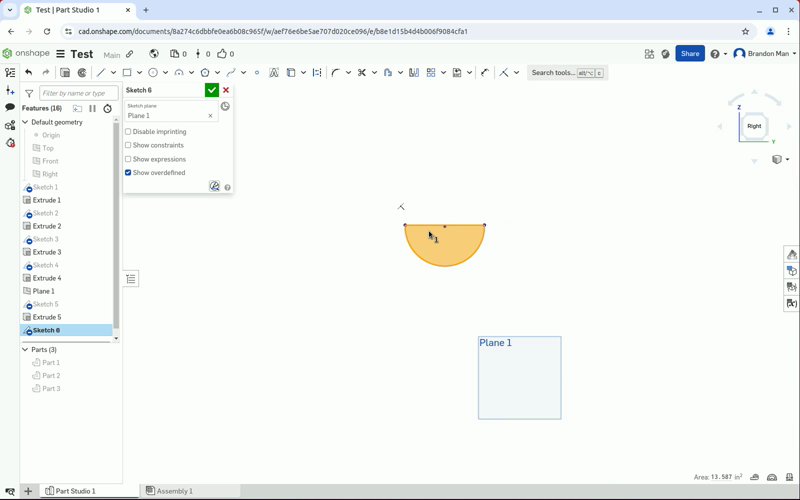
scroll(-6)
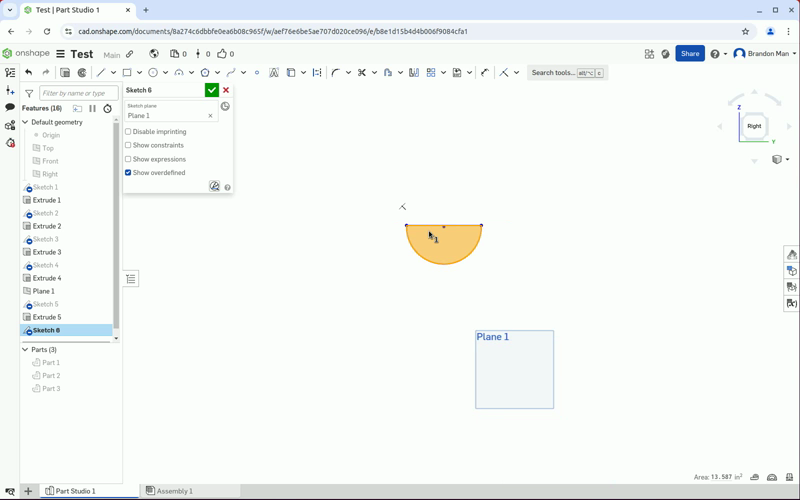
scroll(-6)
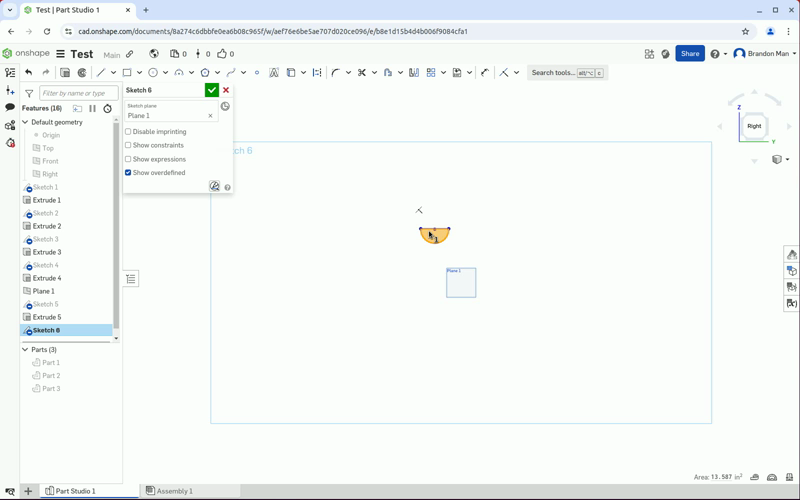
mouse_move(73, 352)
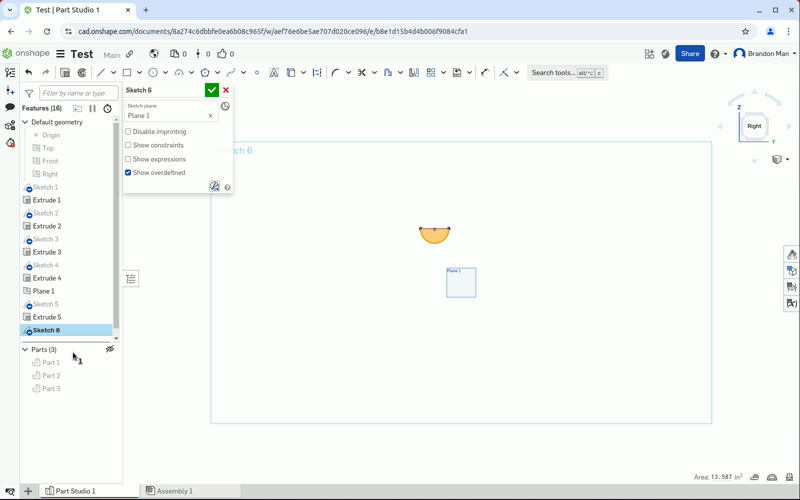
key(shift+y)
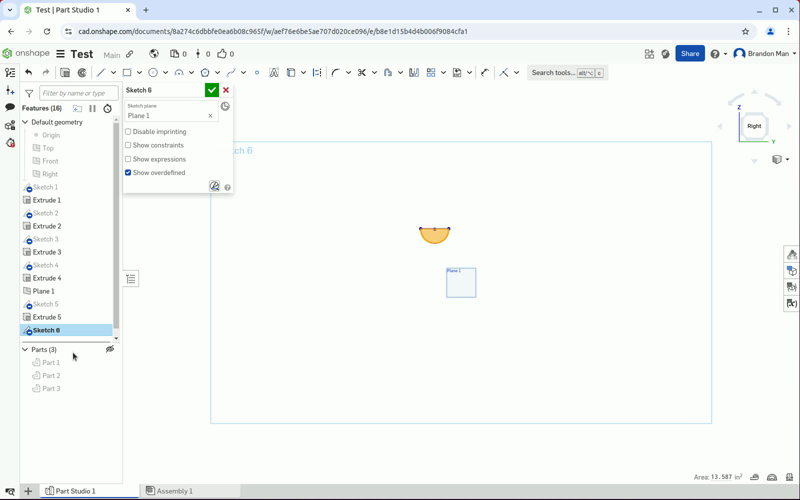
key(shift+e)
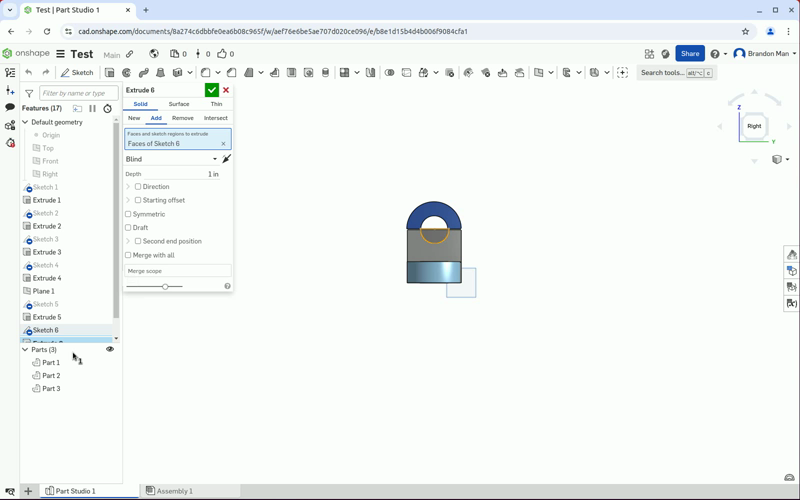
mouse_move(143, 106)
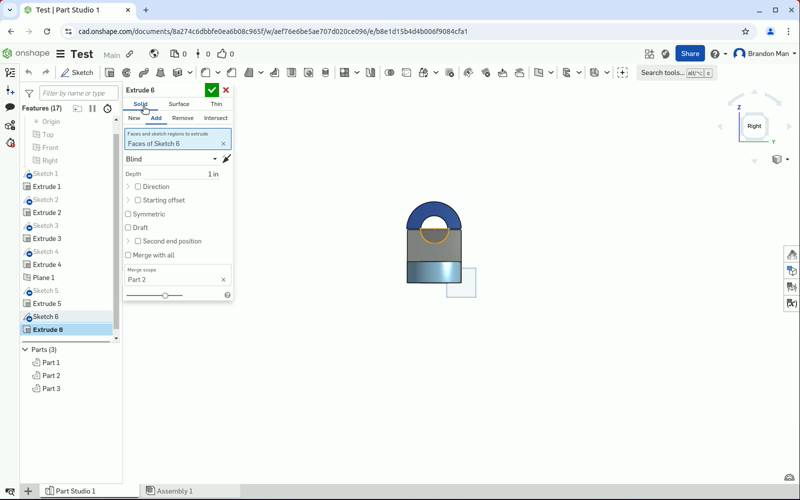
click(143, 106)
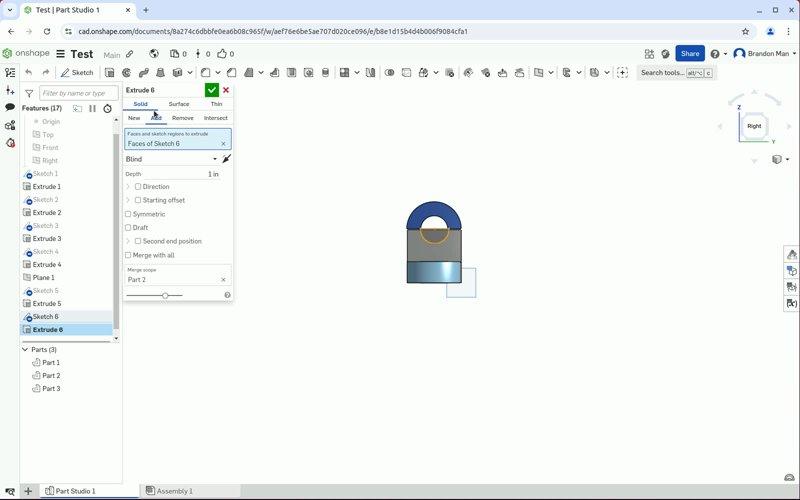
mouse_move(186, 120)
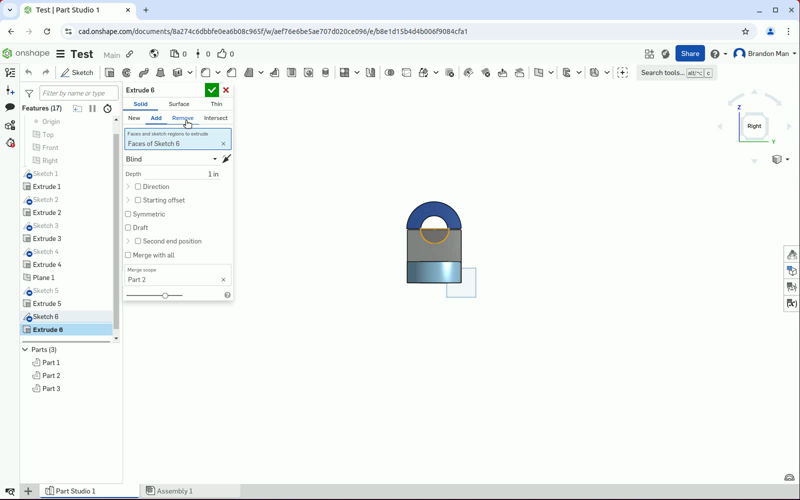
click(186, 120)
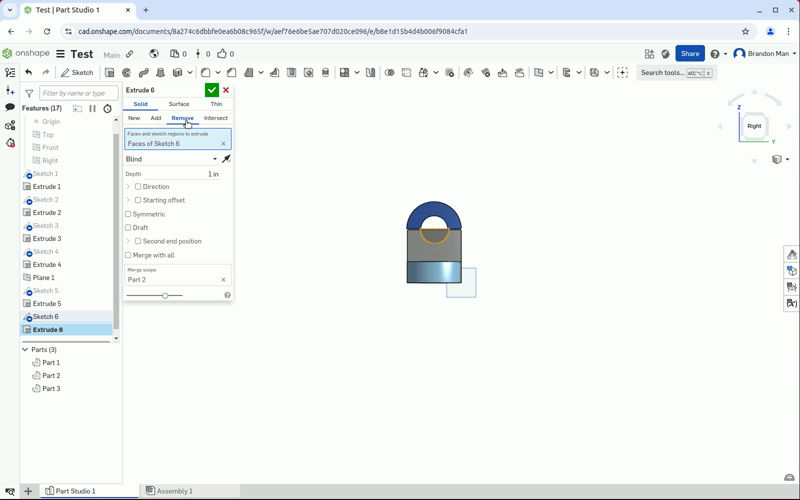
key(tab, 4)
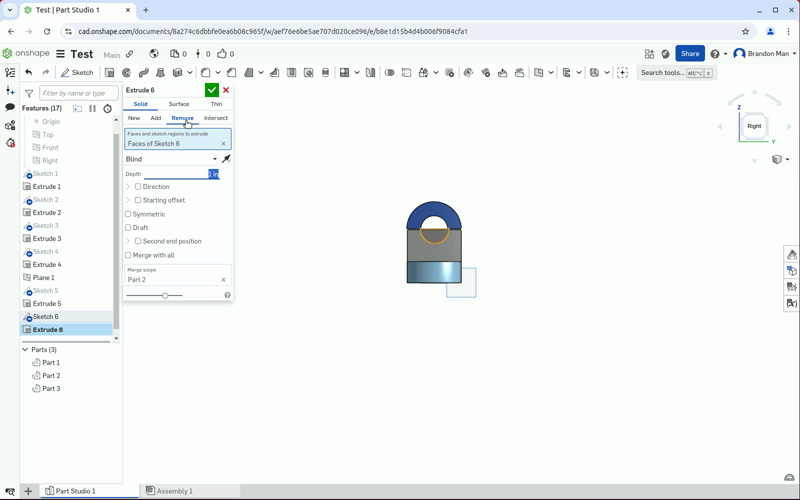
text(8.906)
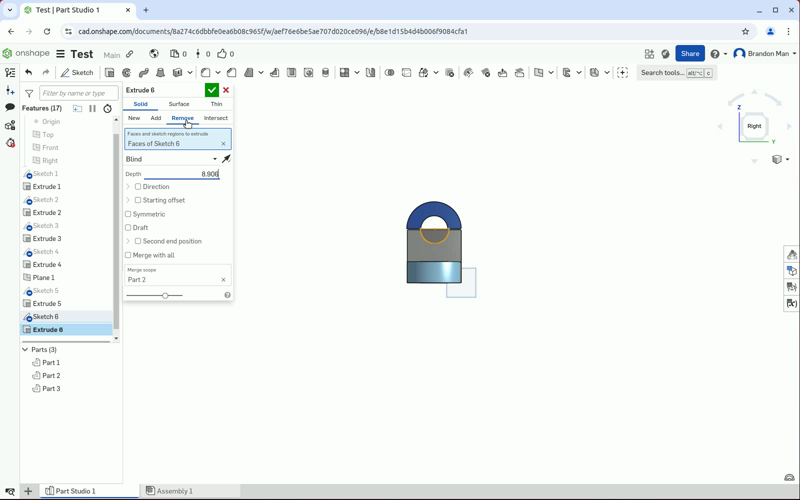
key(tab, 6)
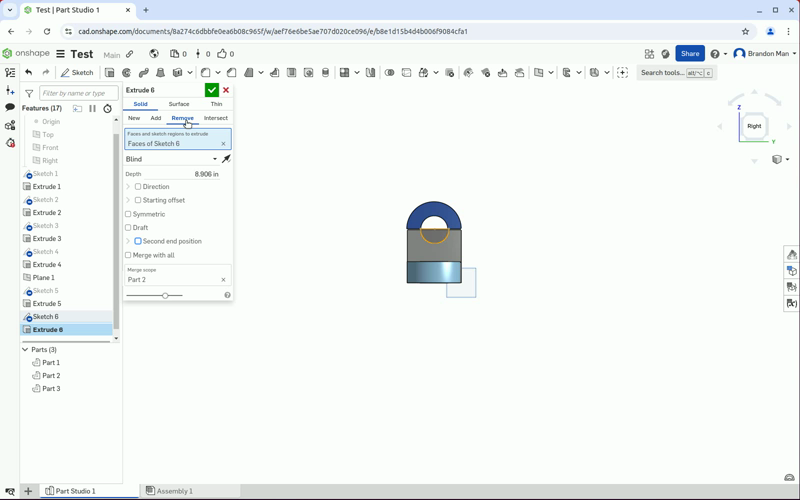
key(space)
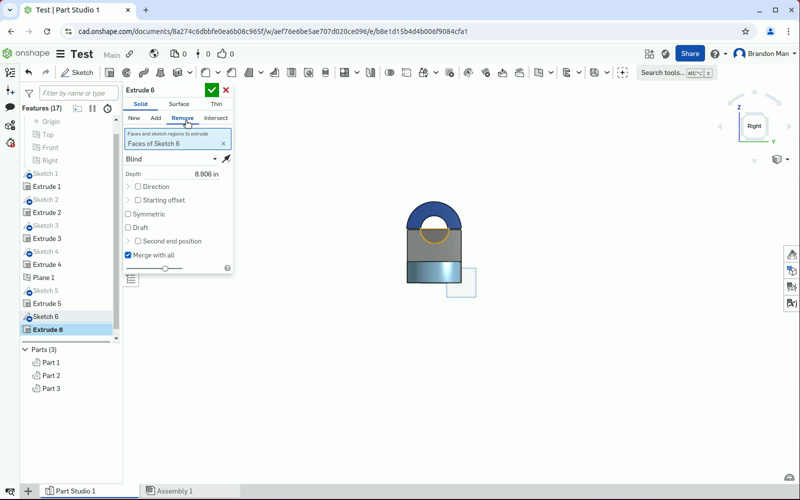
key(enter)
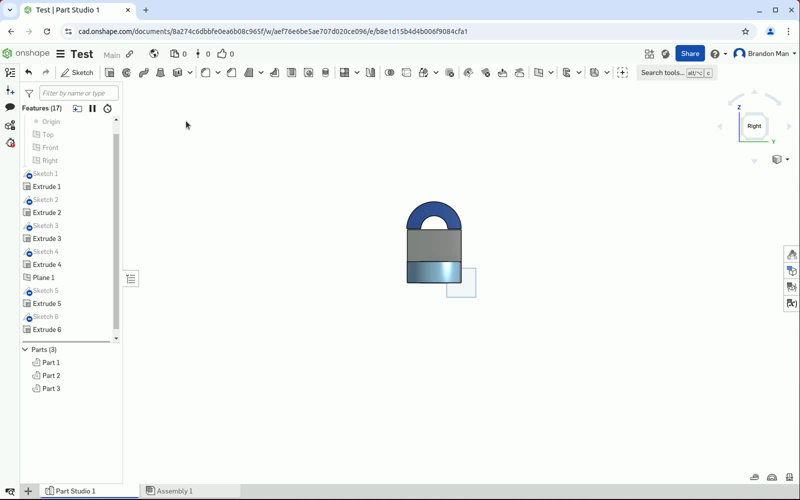
key(shift+h)
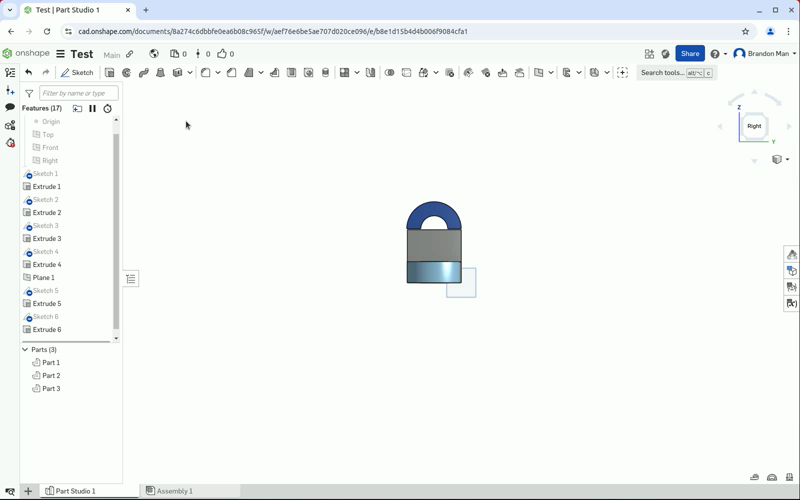
key(shift+h)
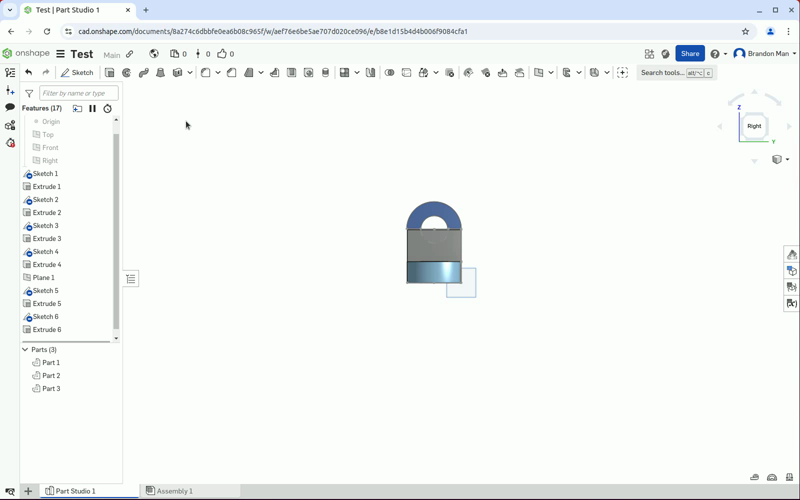
key(shift+7)
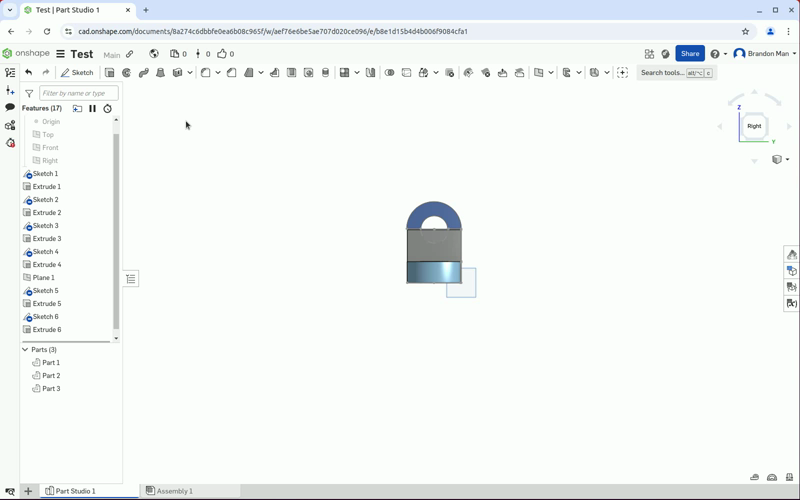
key(right, 2)
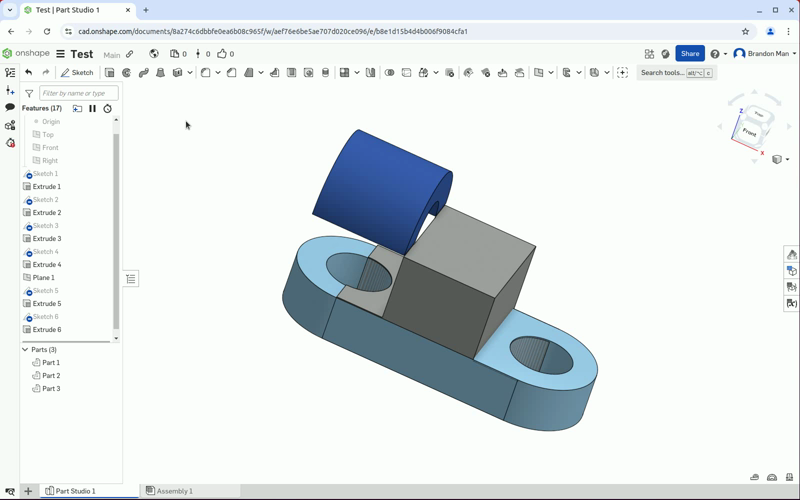
key(down, 2)
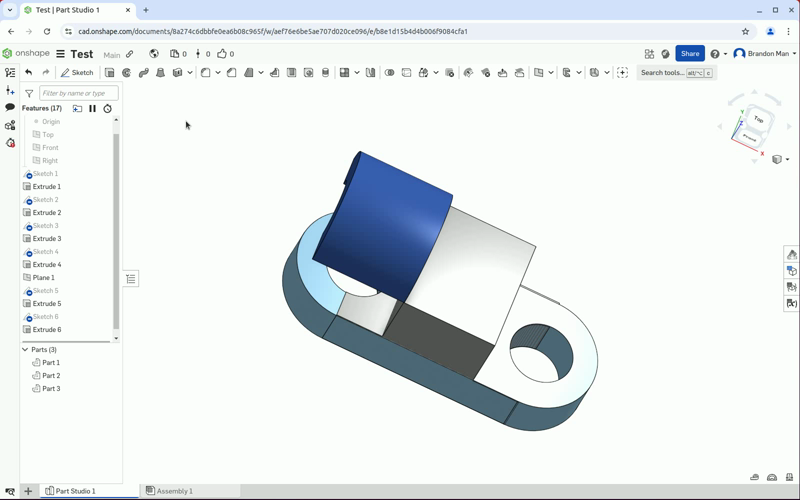
key(up, 2)
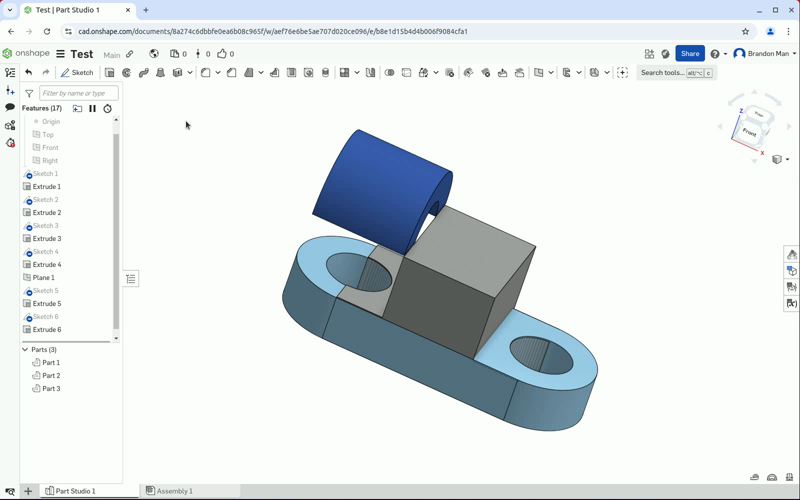
key(left, 2)
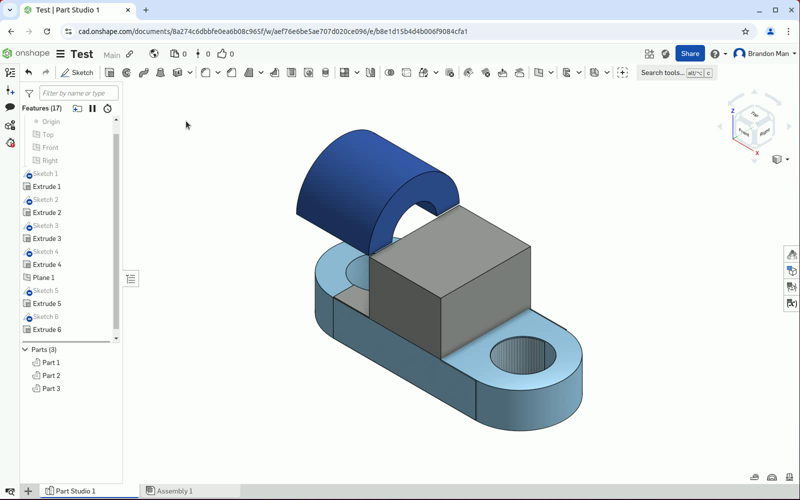
mouse_move(69, 176)
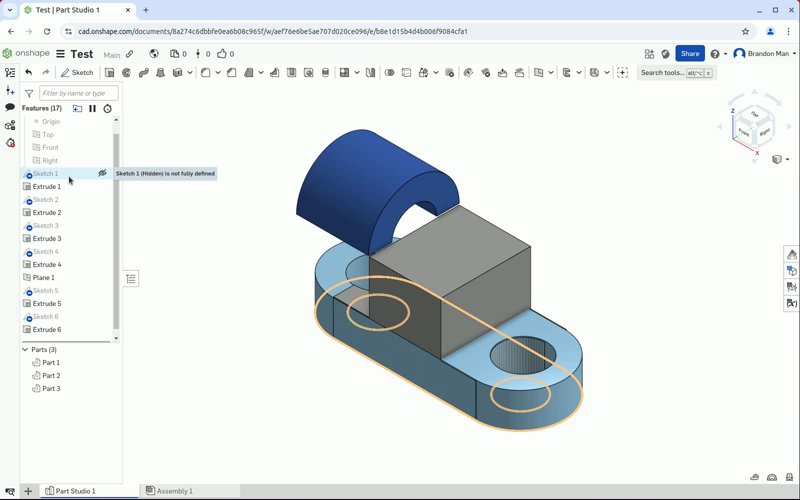
click(69, 176)